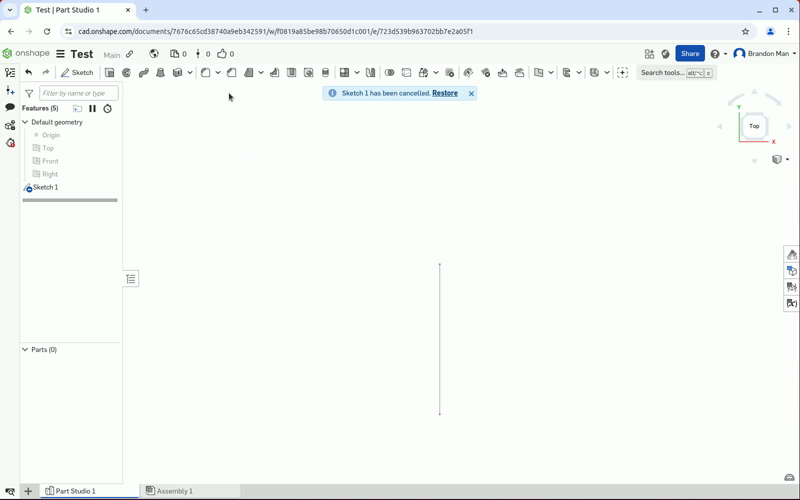
key(shift+h)
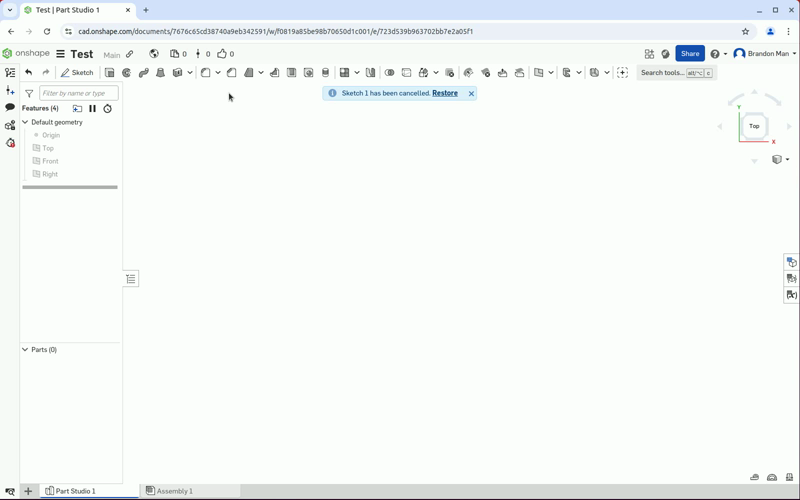
mouse_move(73, 352)
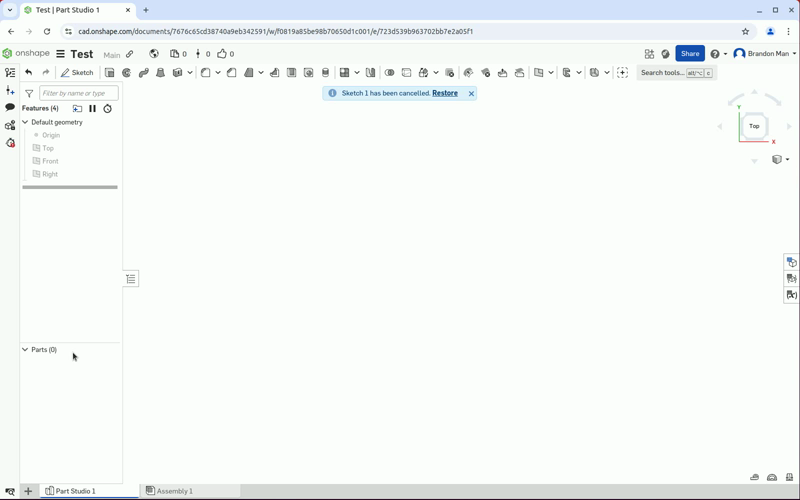
key(y)
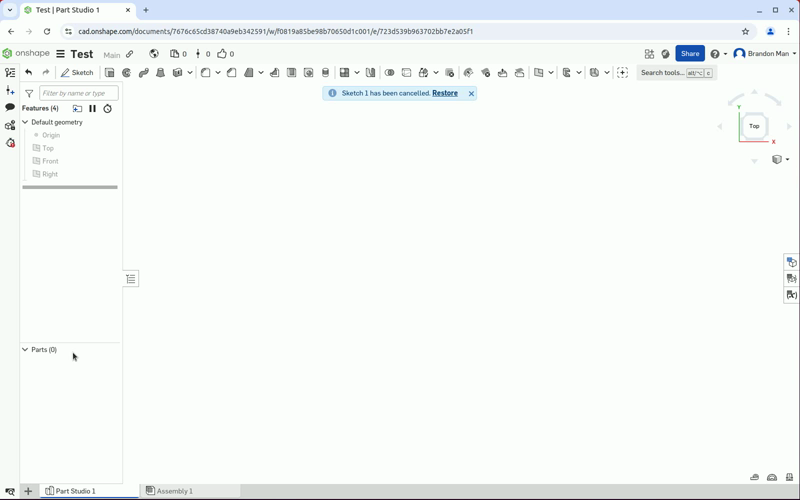
key(shift+p)
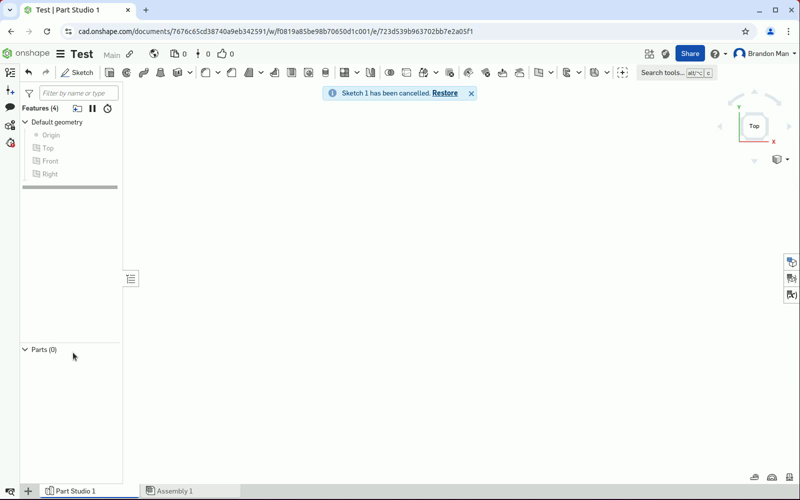
key(space)
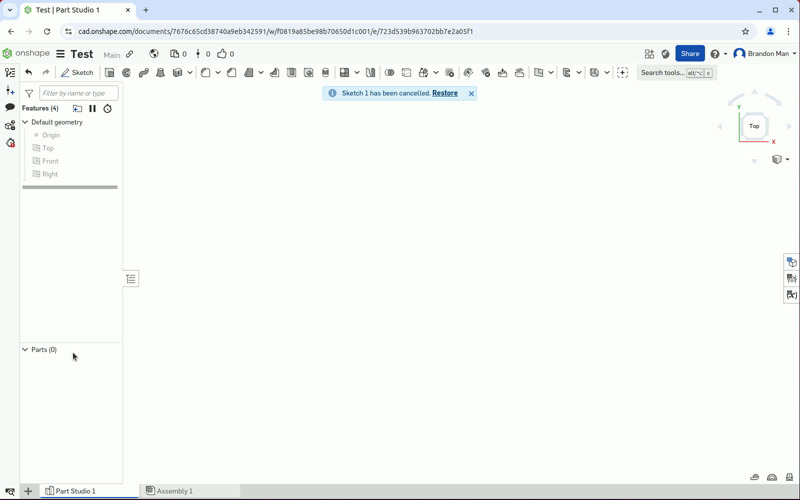
key_down(shift)
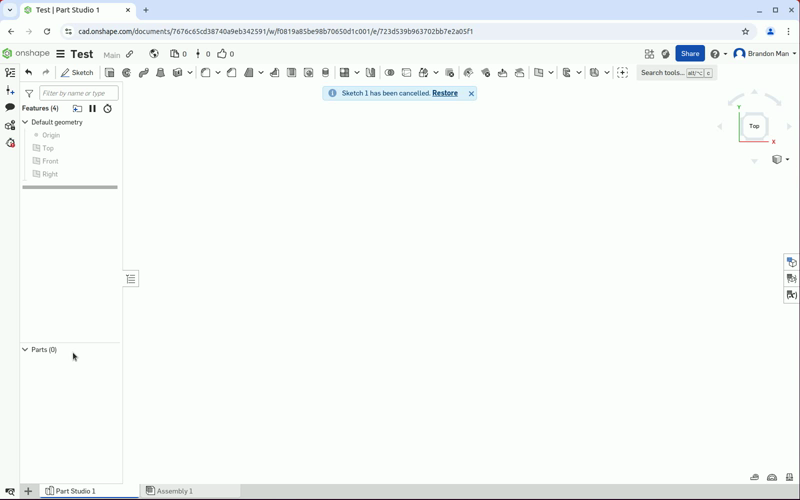
key(up)
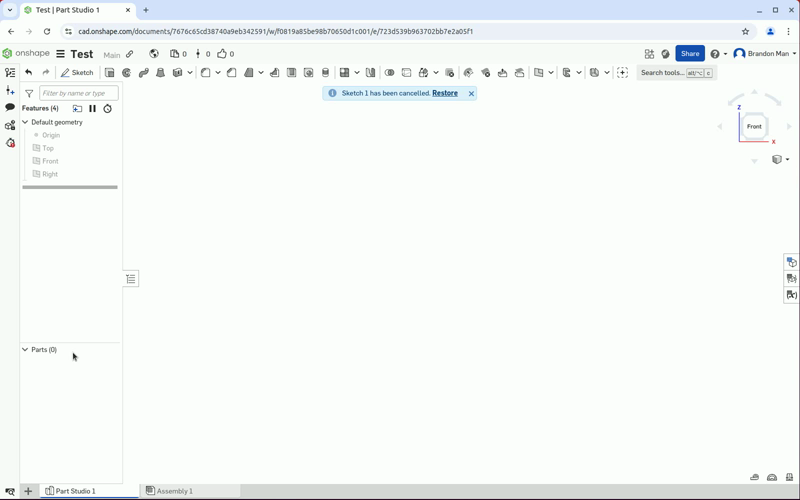
key_up(shift)
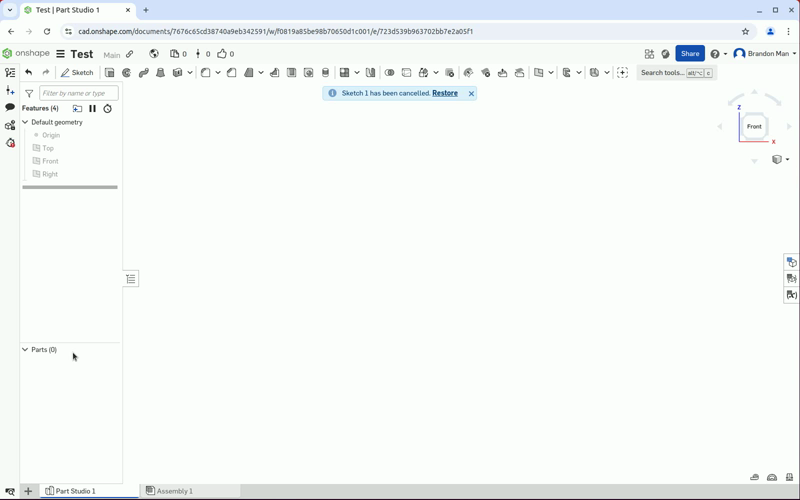
mouse_move(73, 352)
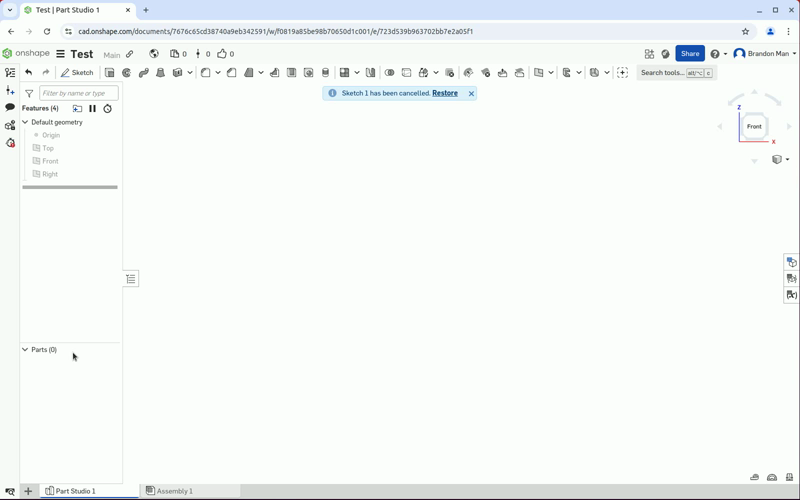
key(shift+y)
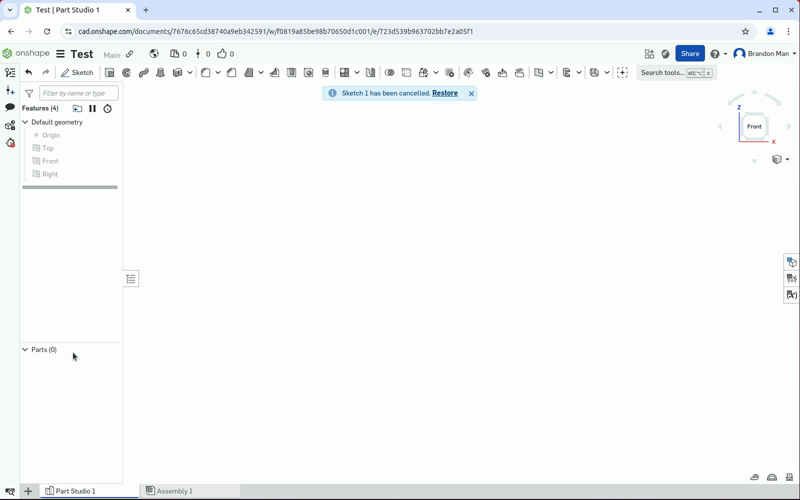
key(shift+s)
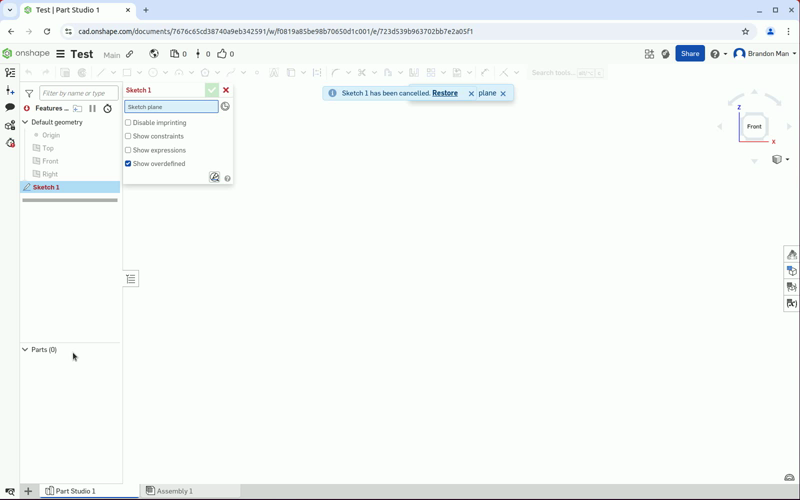
mouse_move(73, 163)
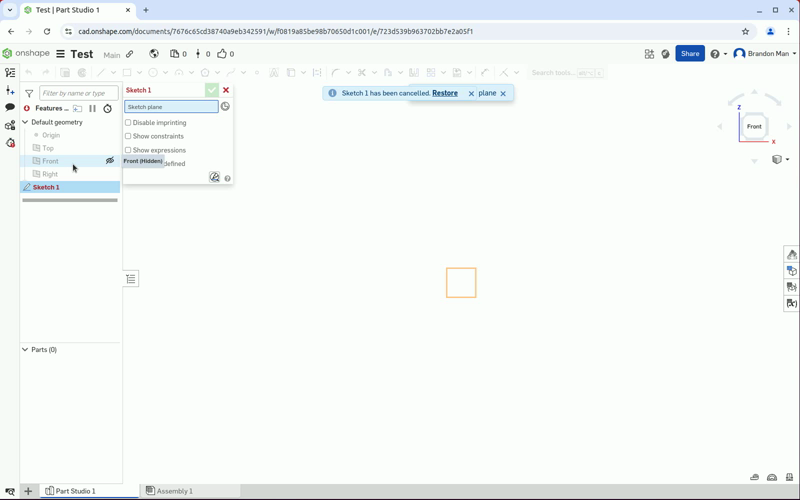
click(73, 163)
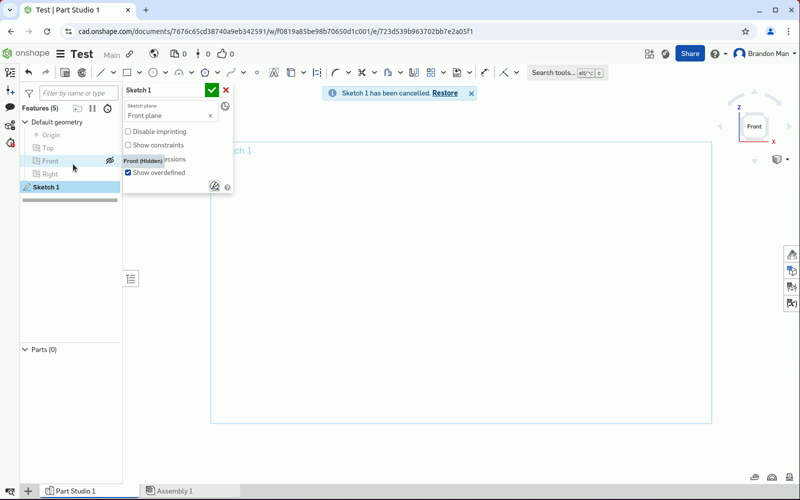
mouse_move(73, 352)
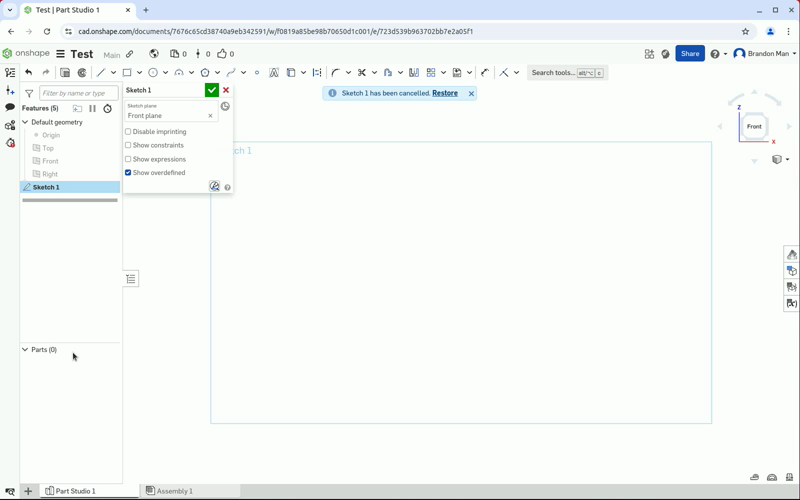
key(y)
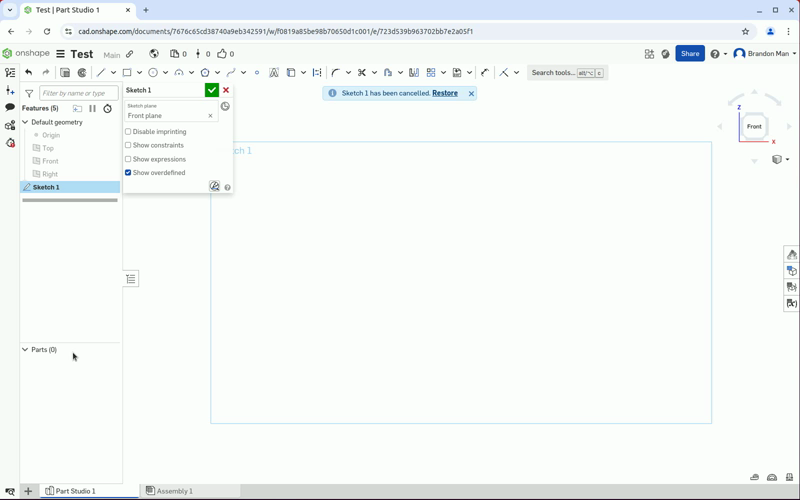
key(c)
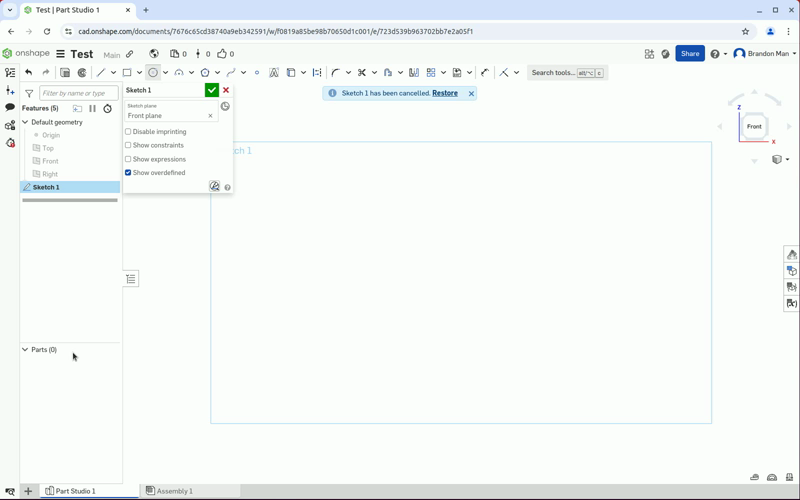
key_down(shift)
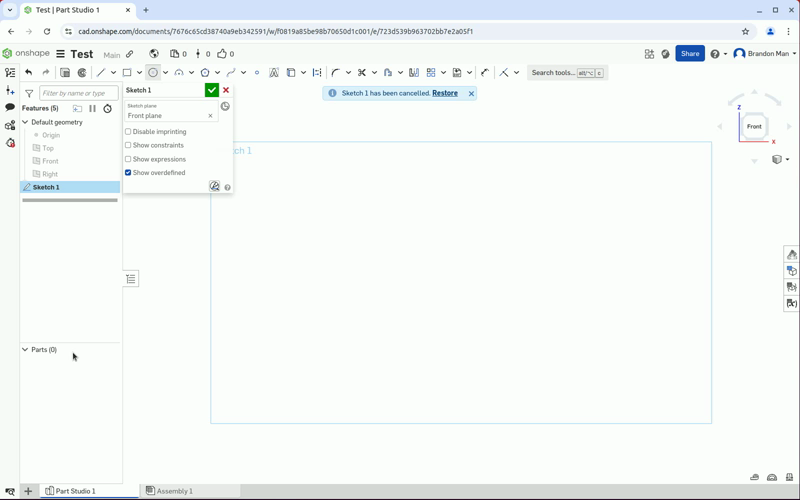
mouse_move(460, 282)
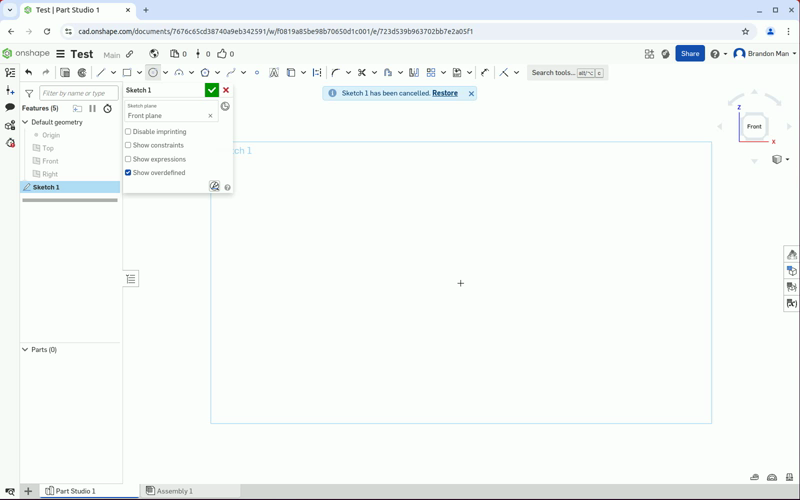
click(460, 282)
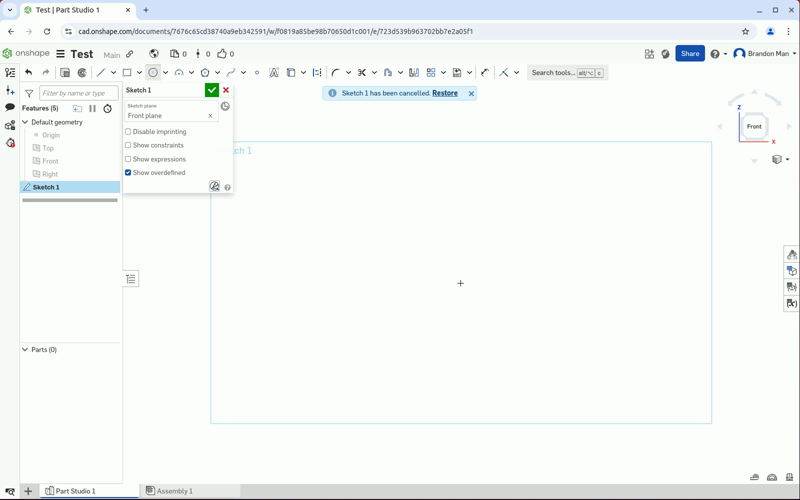
key_up(shift)
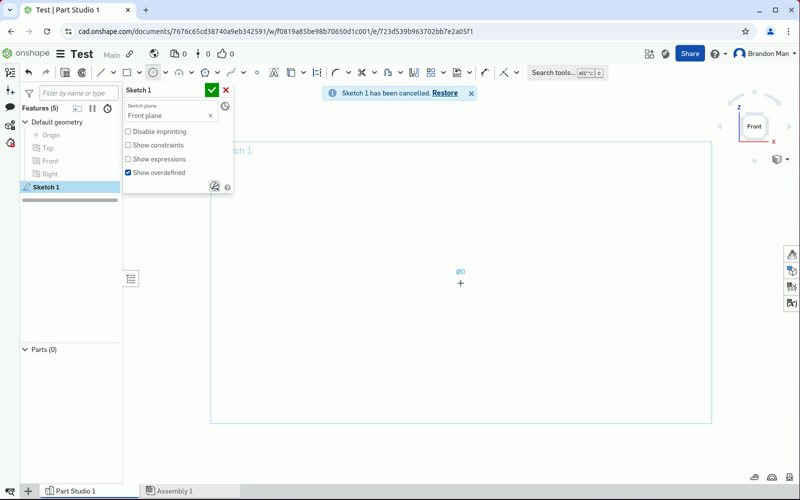
mouse_move(505, 282)
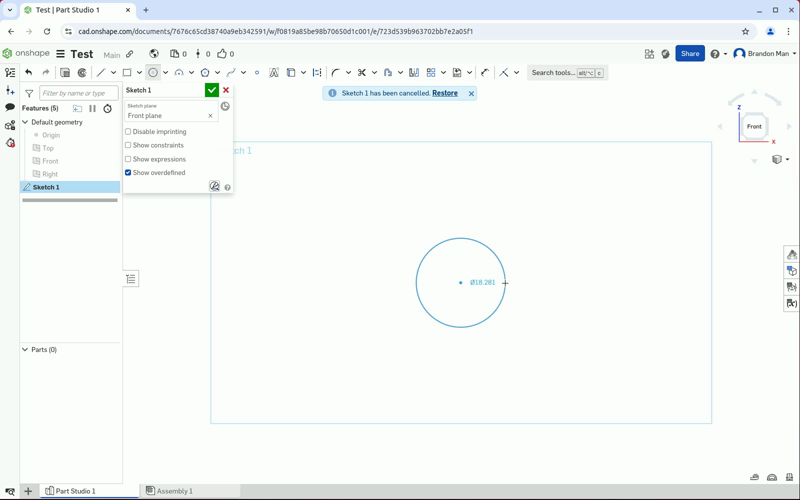
click(505, 282)
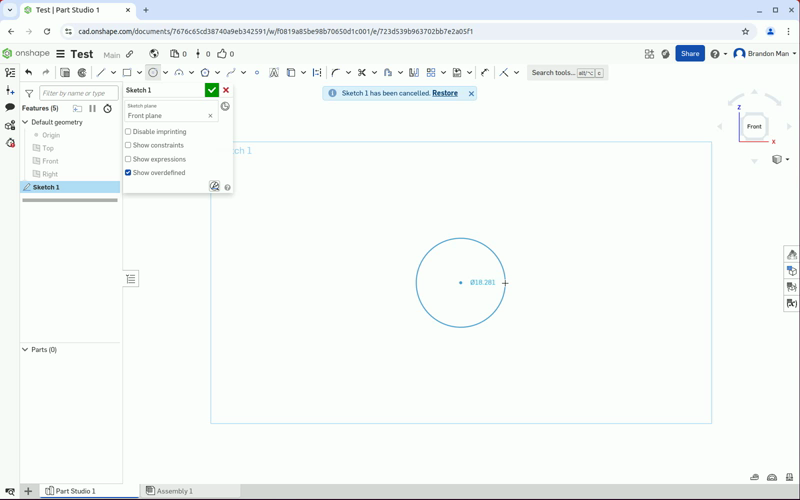
key(esc)
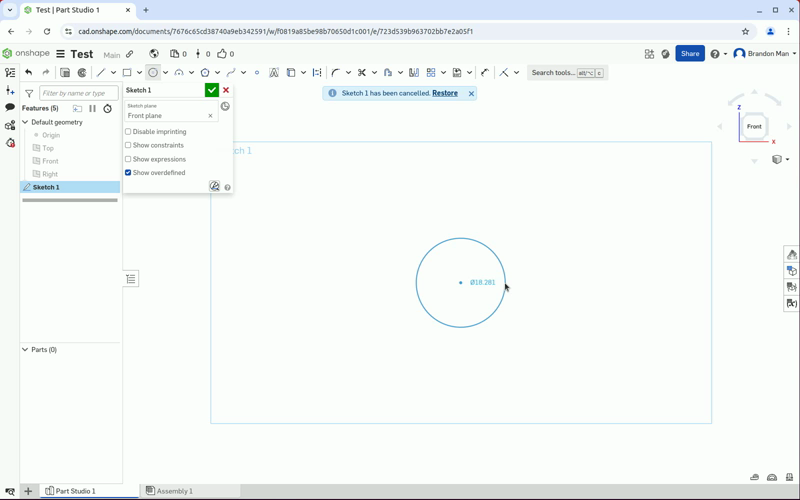
key(l)
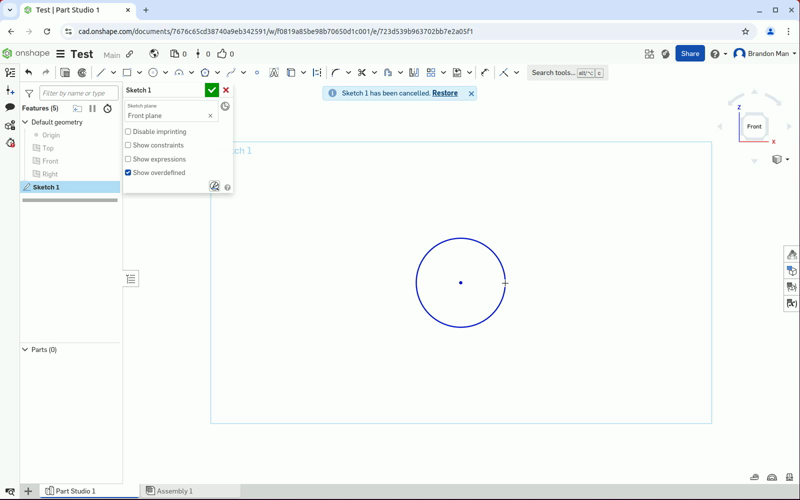
key_down(shift)
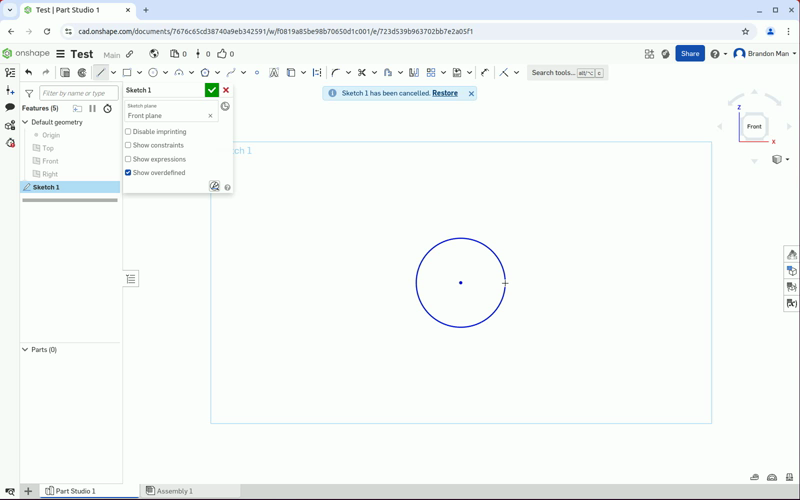
mouse_move(431, 290)
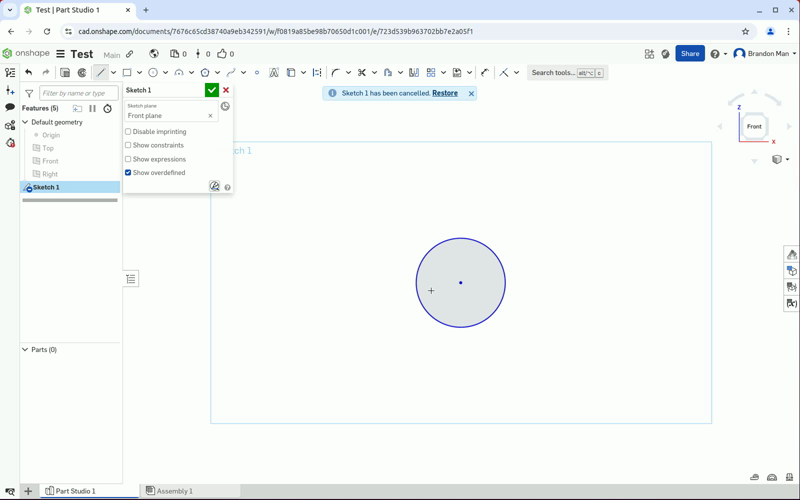
click(431, 290)
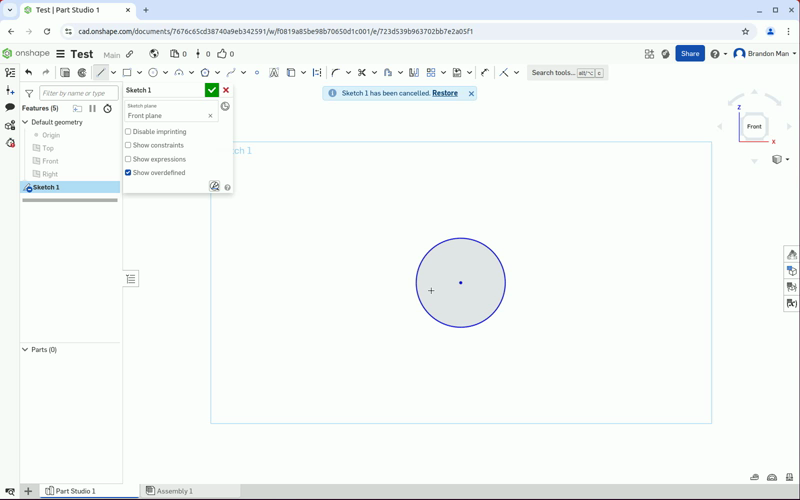
key_up(shift)
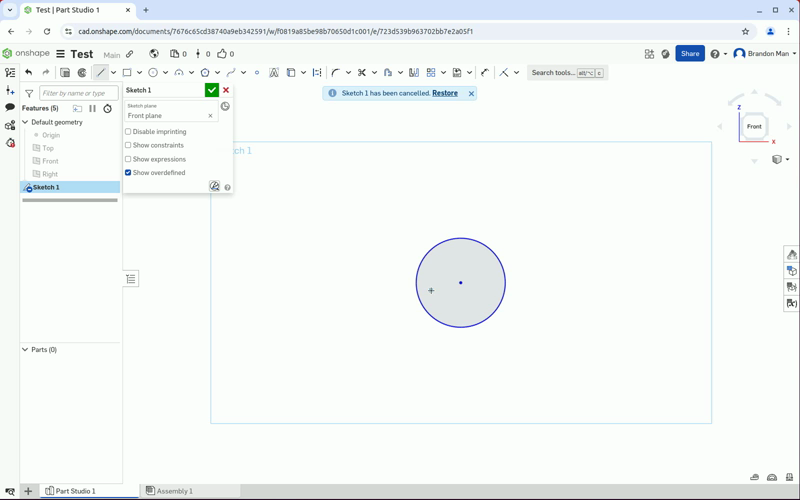
key_down(shift)
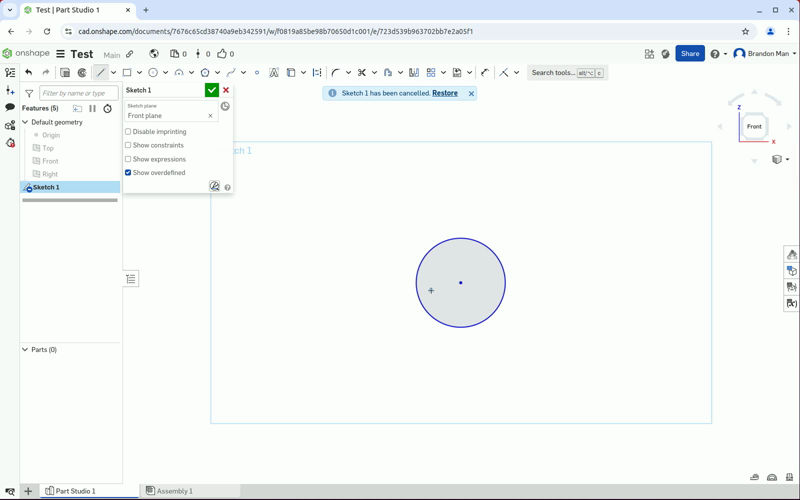
mouse_move(461, 290)
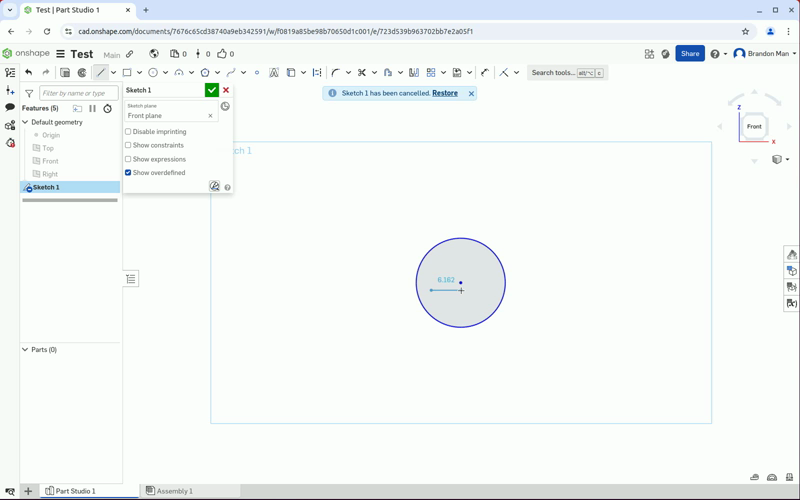
mouse_move(439, 290)
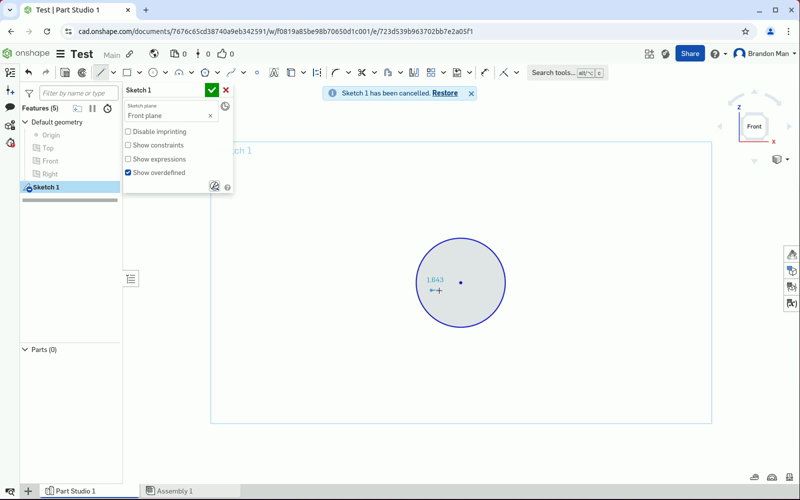
click(439, 290)
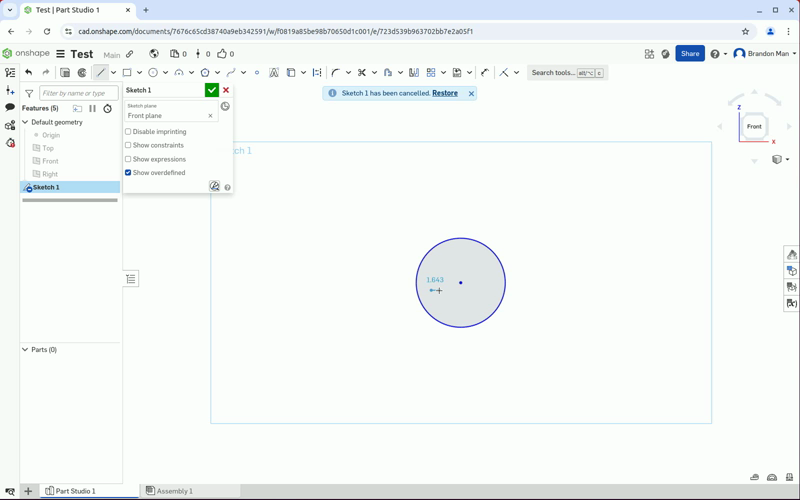
key_up(shift)
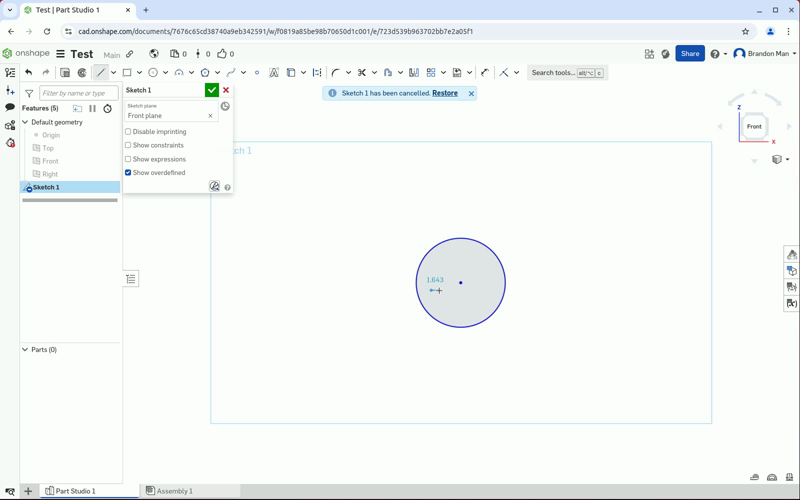
key(esc)
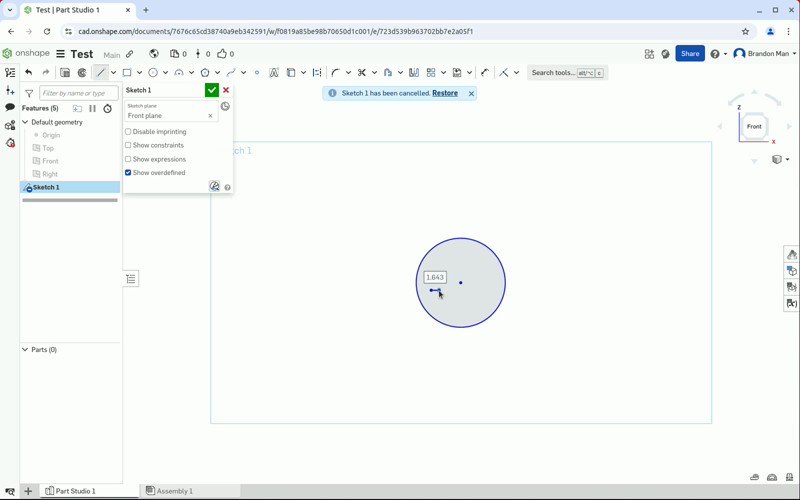
key(a)
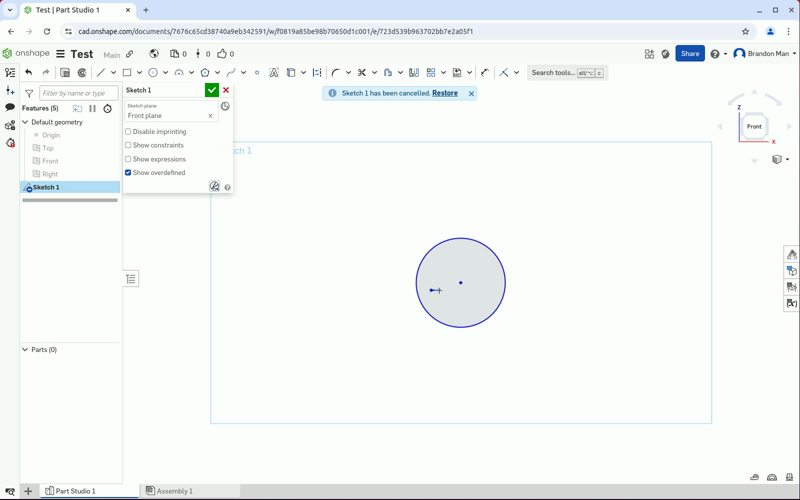
mouse_move(439, 290)
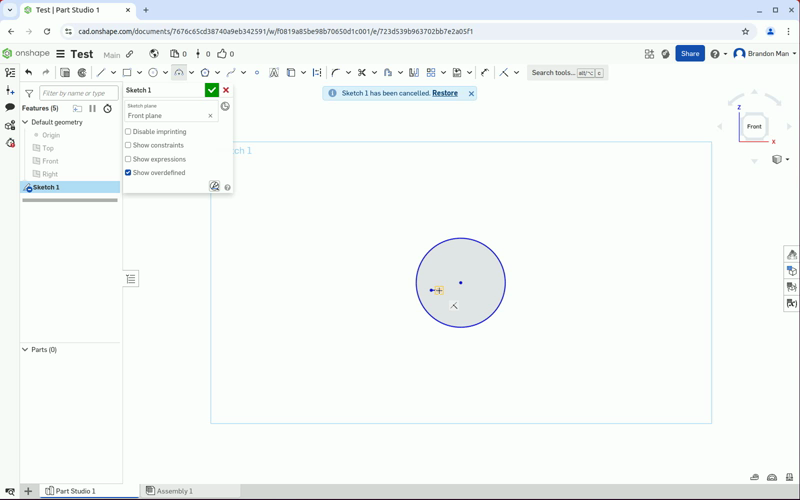
click(439, 290)
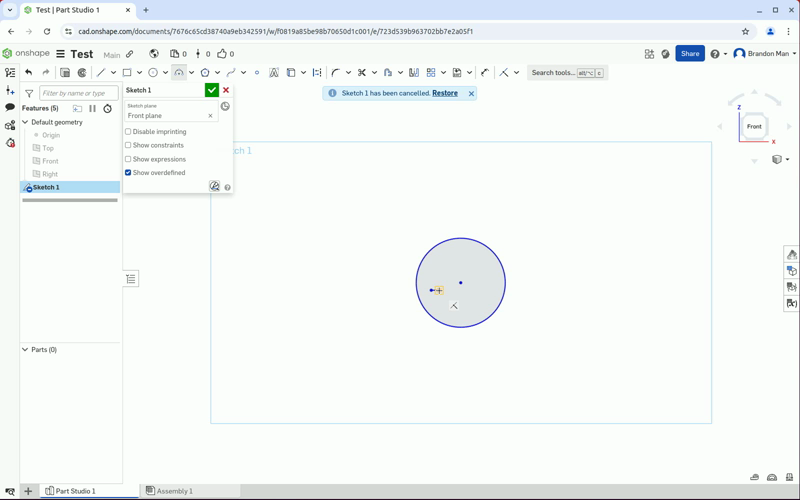
key_down(shift)
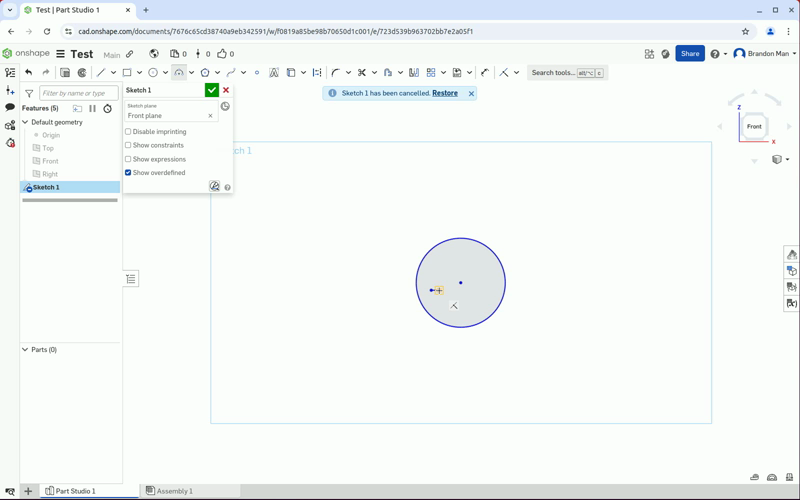
mouse_move(481, 290)
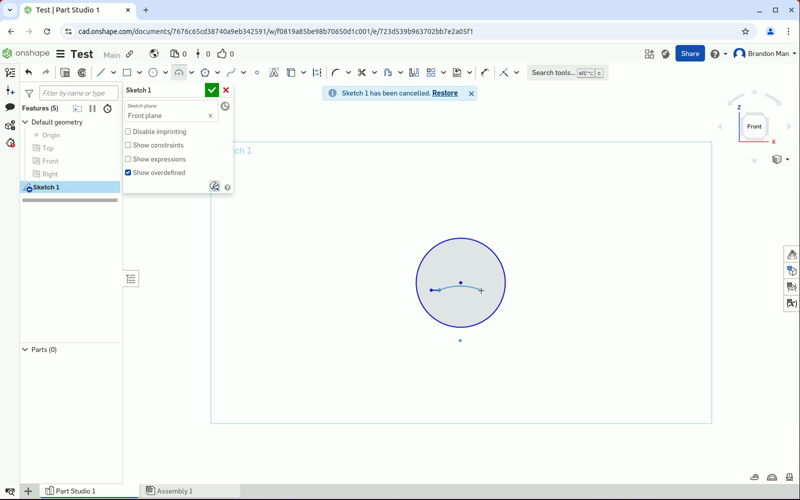
click(481, 290)
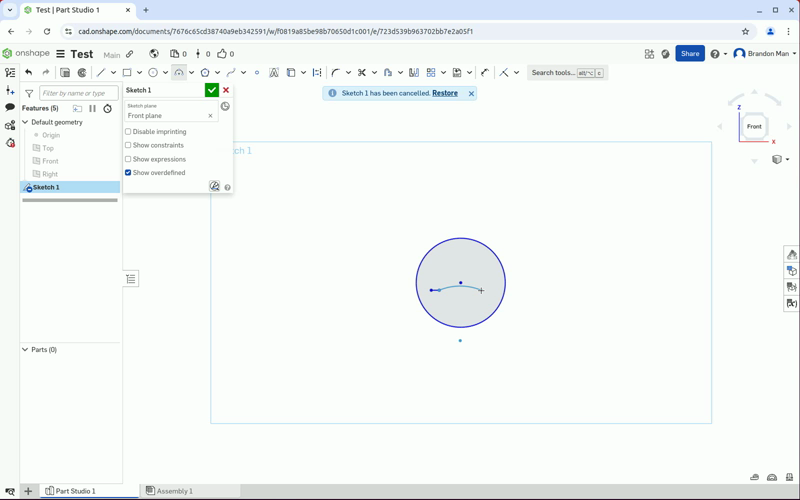
mouse_move(460, 305)
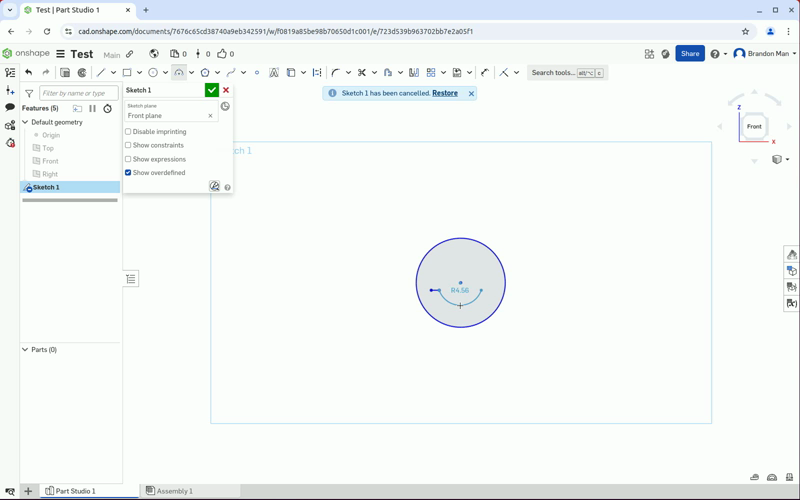
click(460, 305)
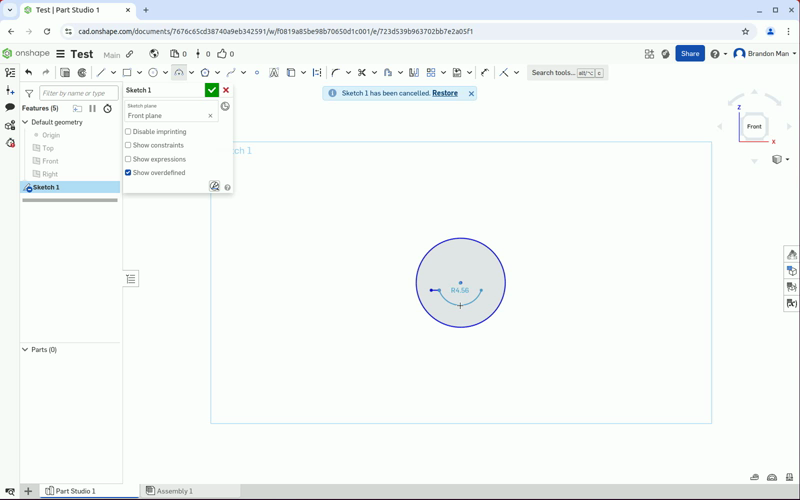
key_up(shift)
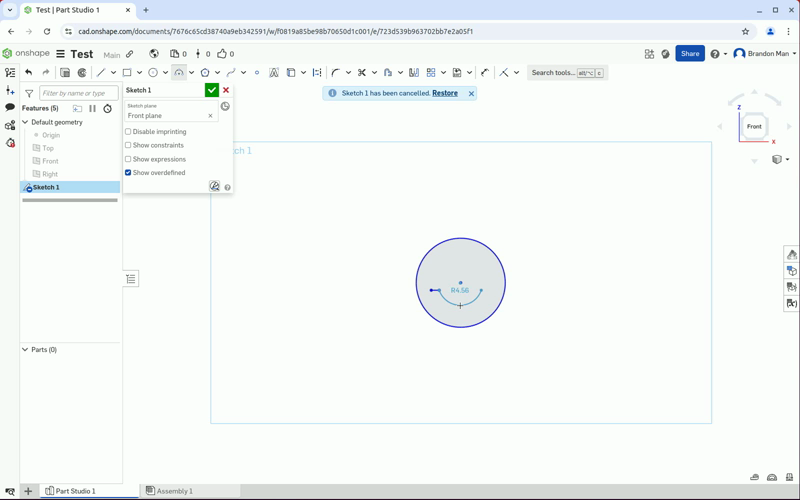
key(esc)
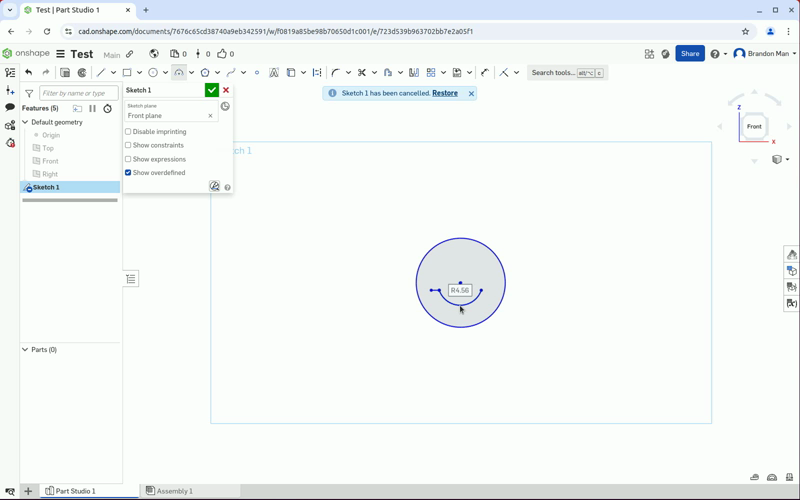
key(l)
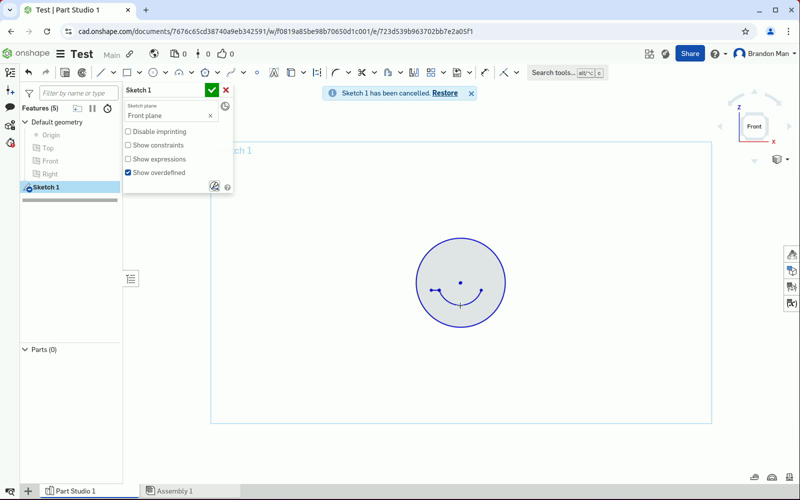
mouse_move(481, 290)
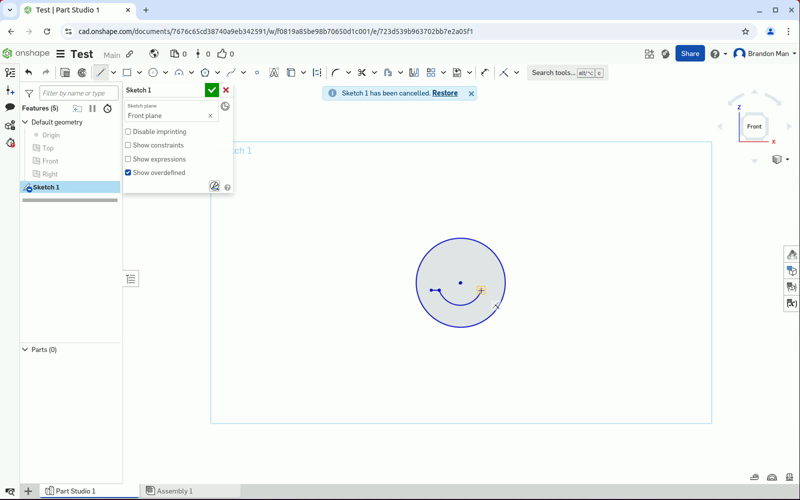
click(481, 290)
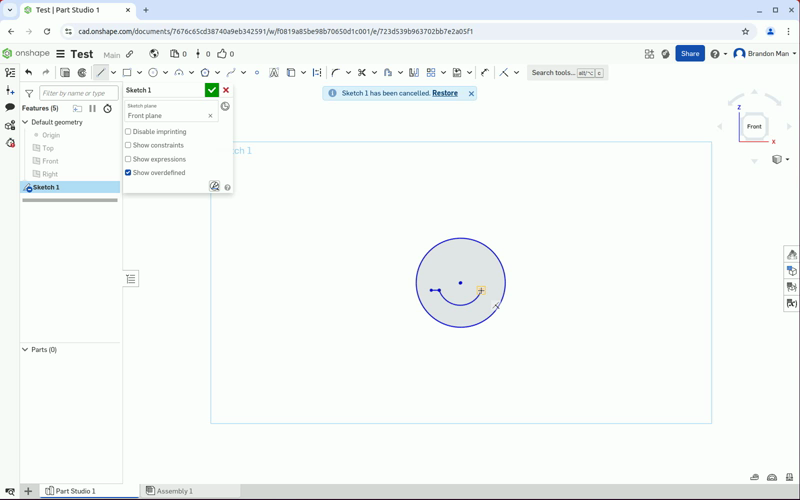
key_down(shift)
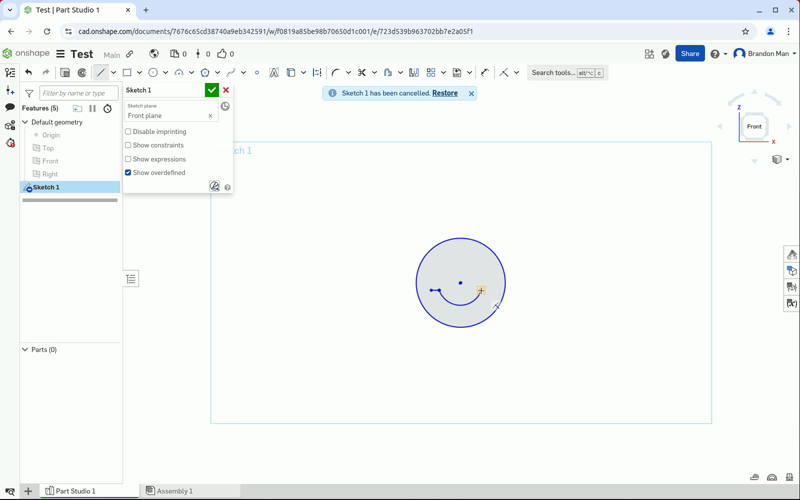
mouse_move(511, 290)
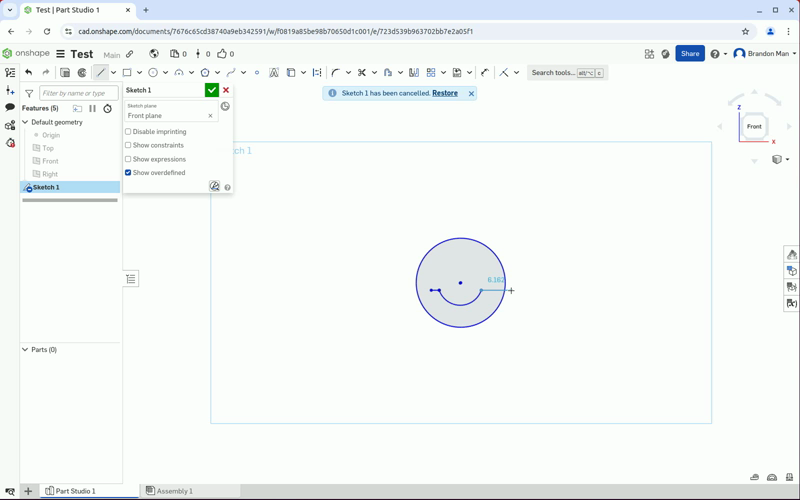
mouse_move(489, 290)
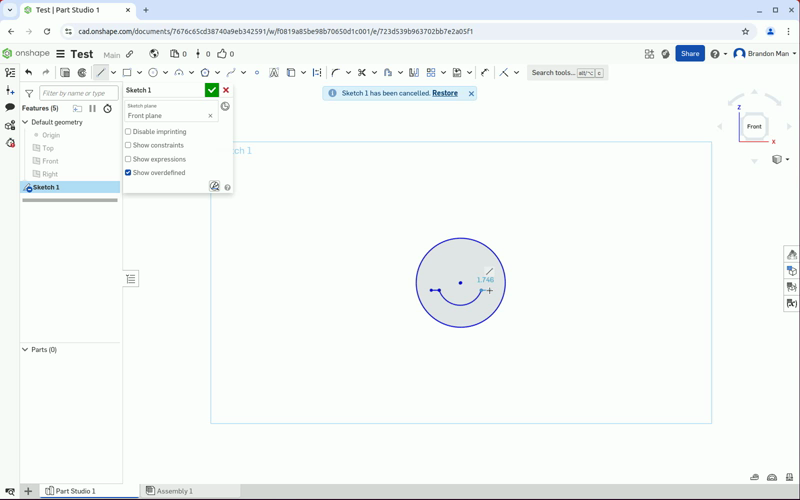
click(489, 290)
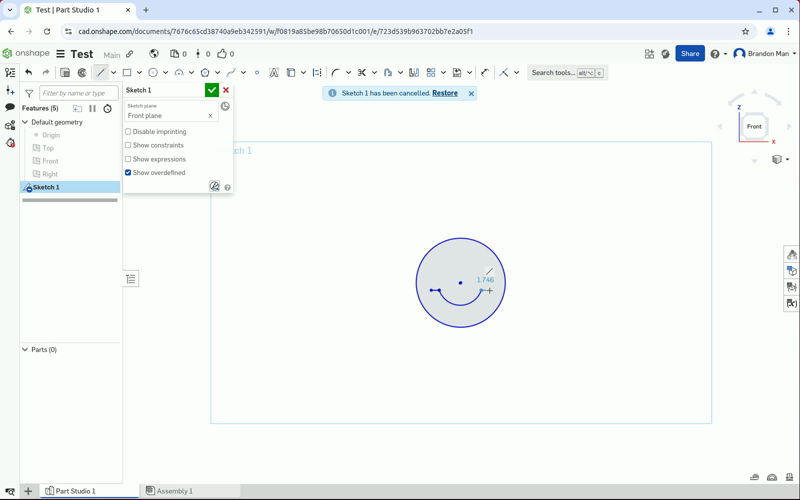
key_up(shift)
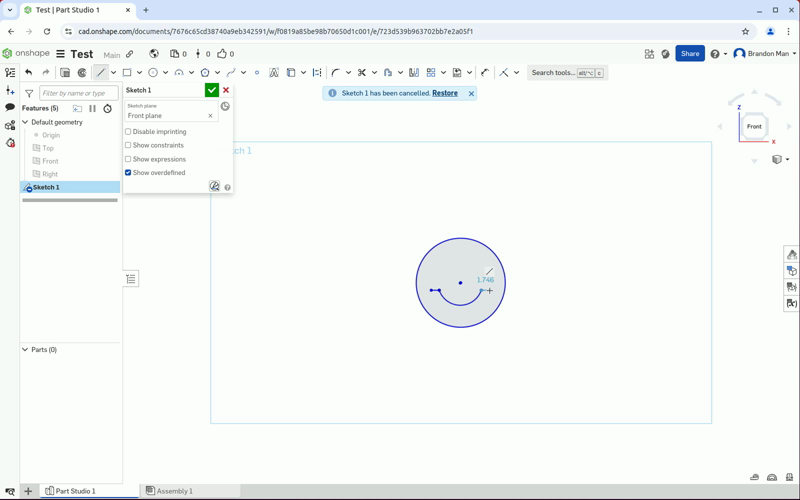
key_down(shift)
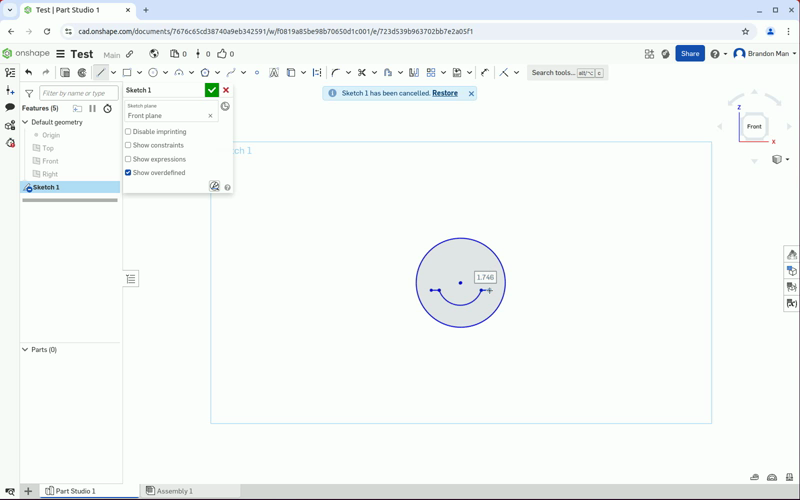
mouse_move(519, 290)
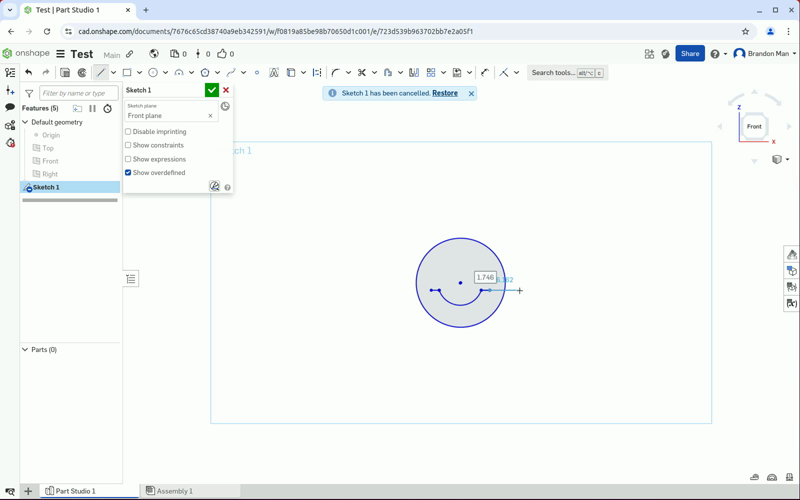
mouse_move(489, 275)
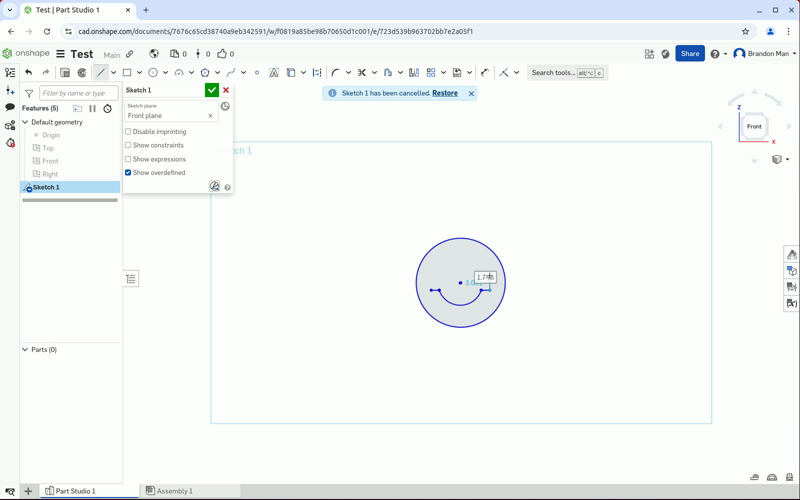
click(489, 275)
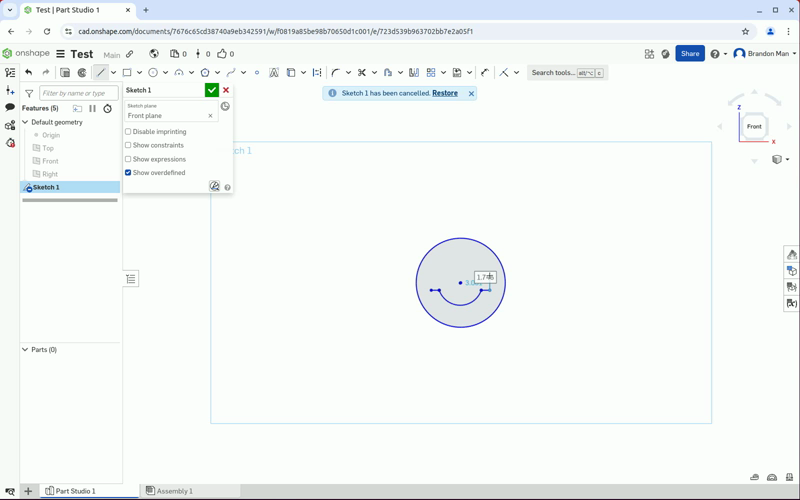
key_up(shift)
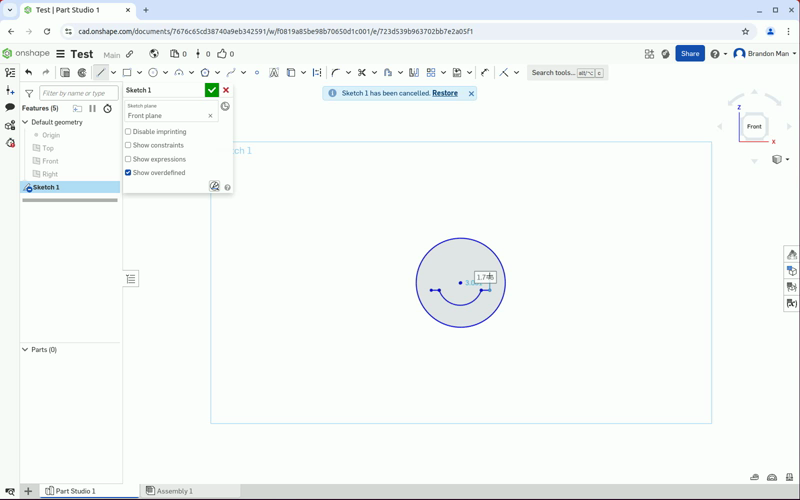
key_down(shift)
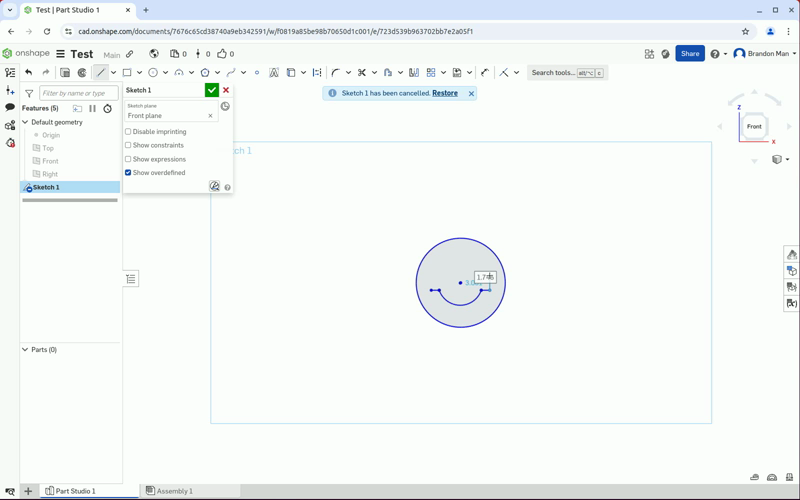
mouse_move(519, 275)
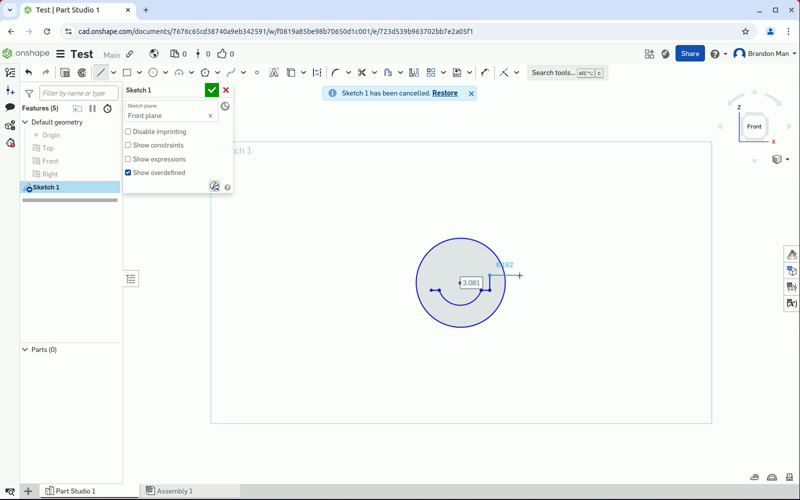
mouse_move(481, 275)
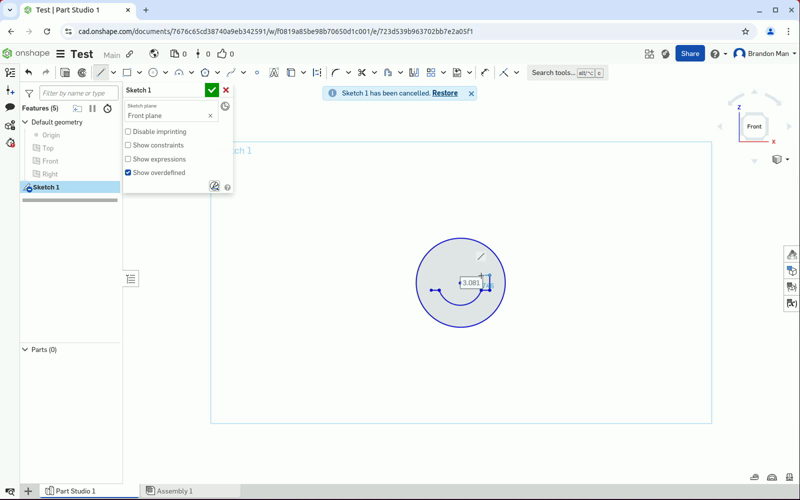
click(481, 275)
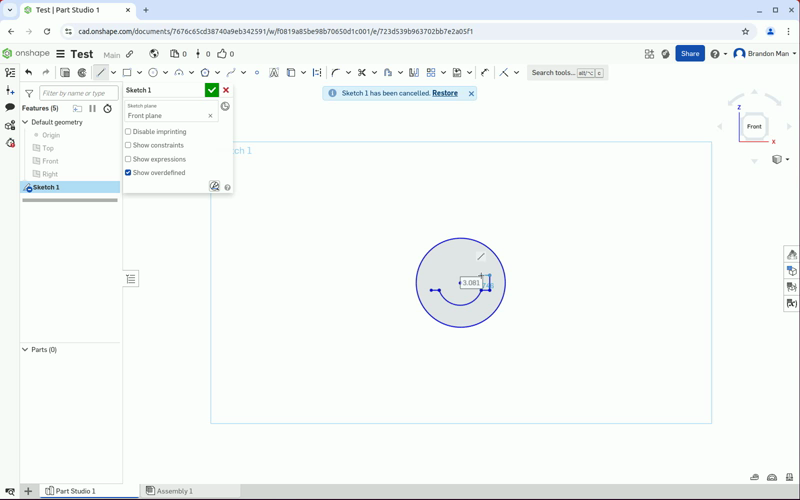
key_up(shift)
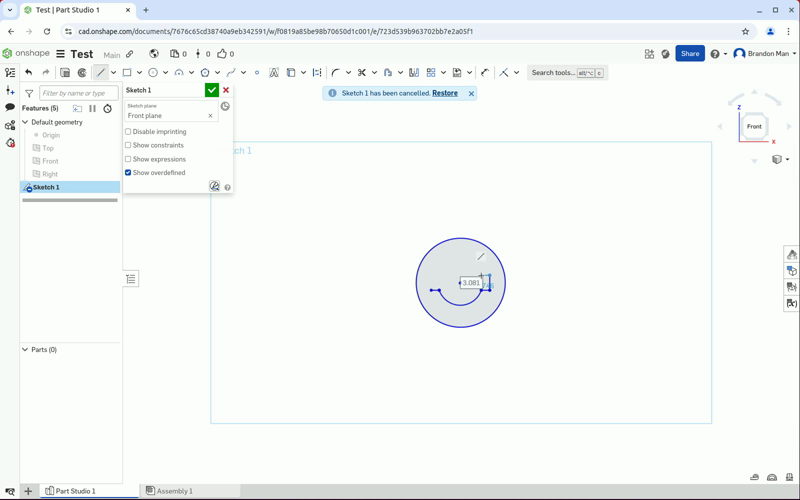
key(esc)
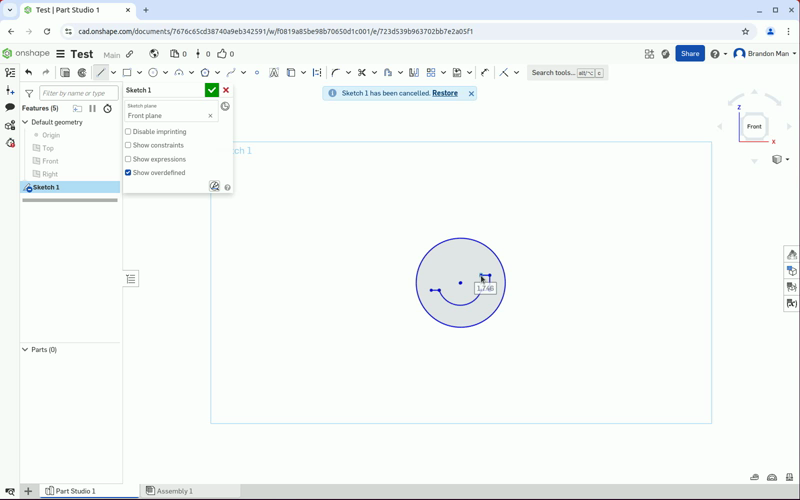
key(a)
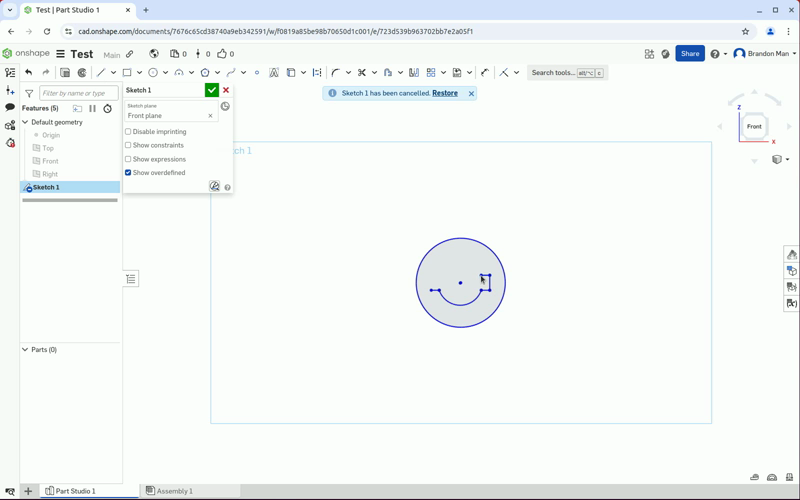
mouse_move(481, 275)
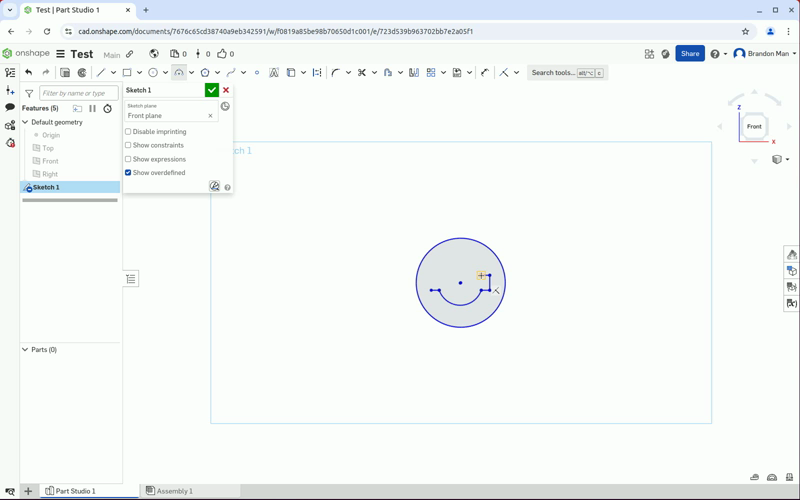
click(481, 275)
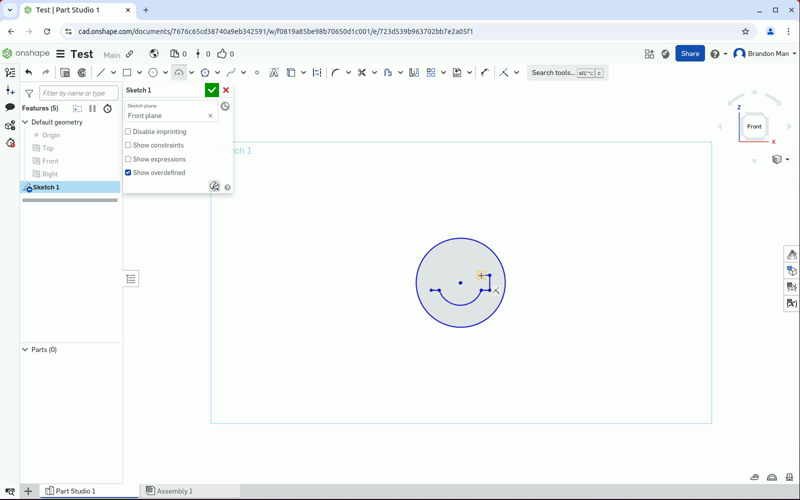
key_down(shift)
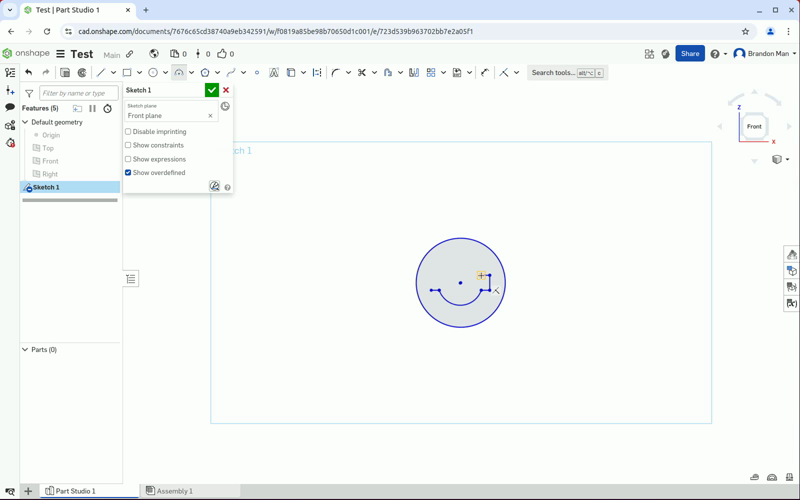
mouse_move(439, 275)
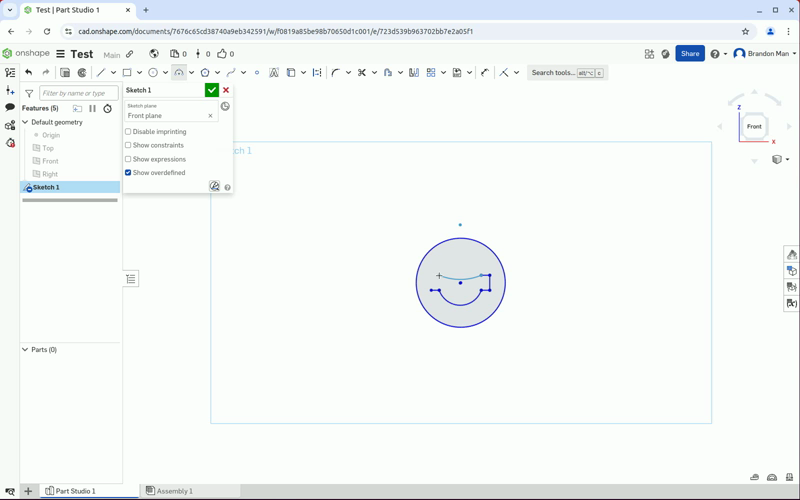
click(439, 275)
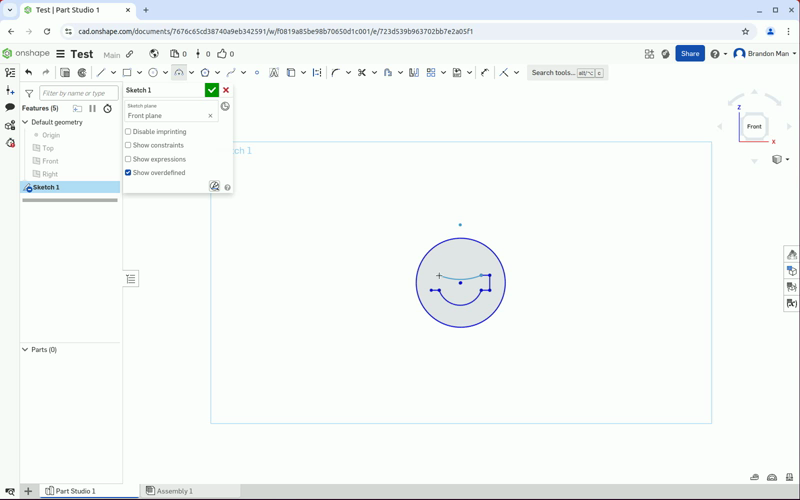
mouse_move(460, 260)
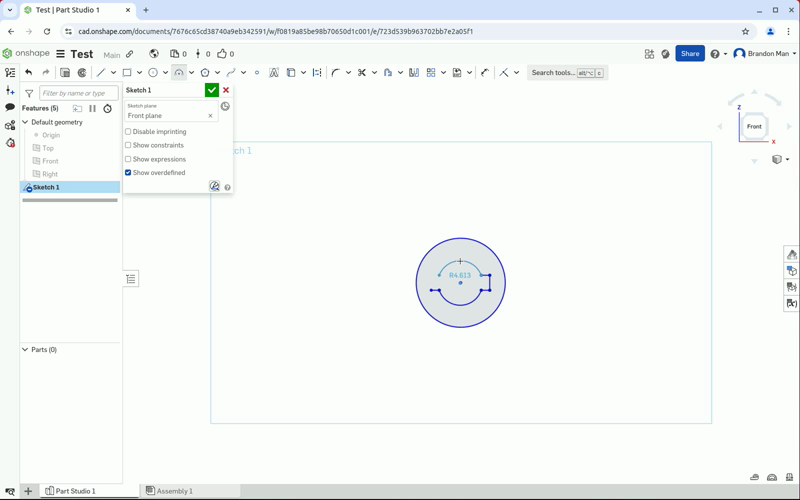
click(460, 260)
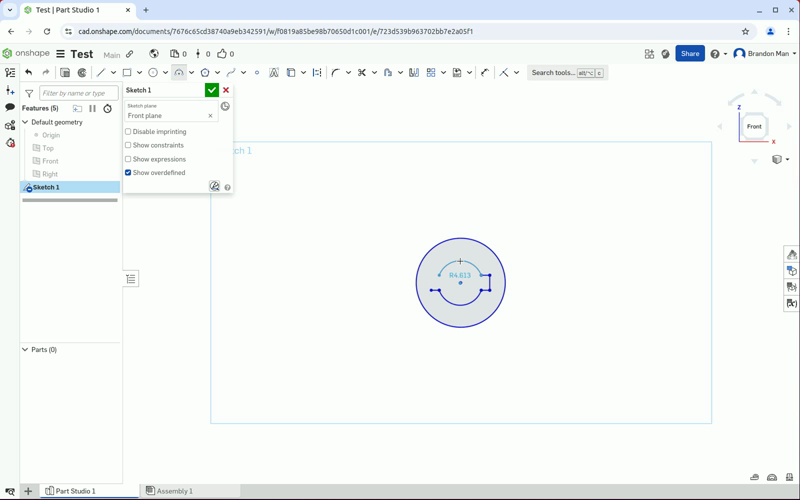
key_up(shift)
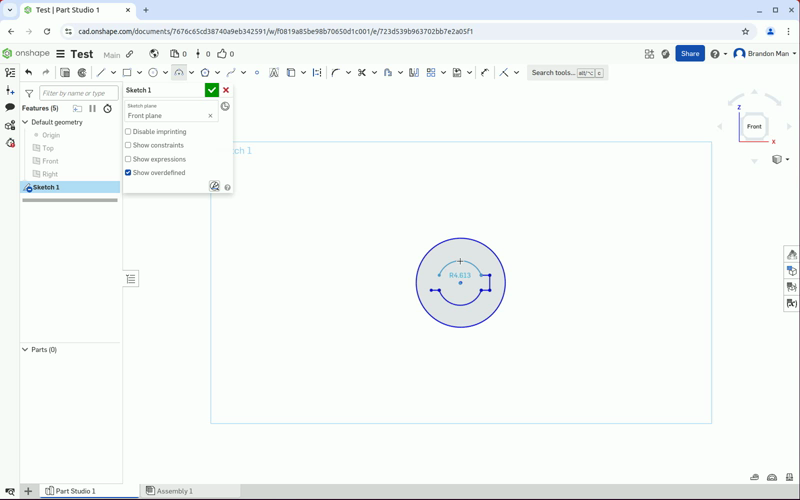
key(esc)
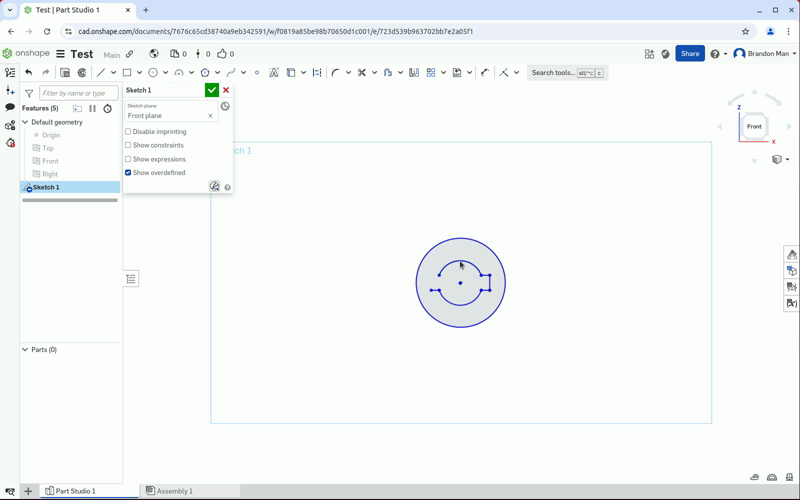
key(l)
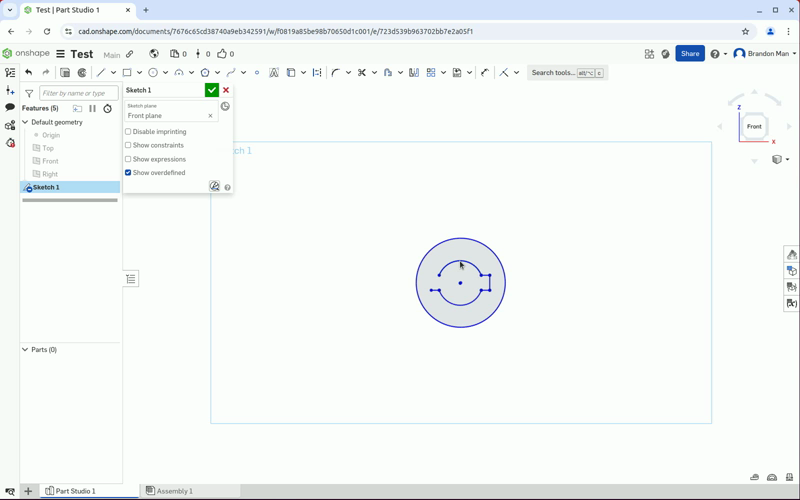
mouse_move(439, 275)
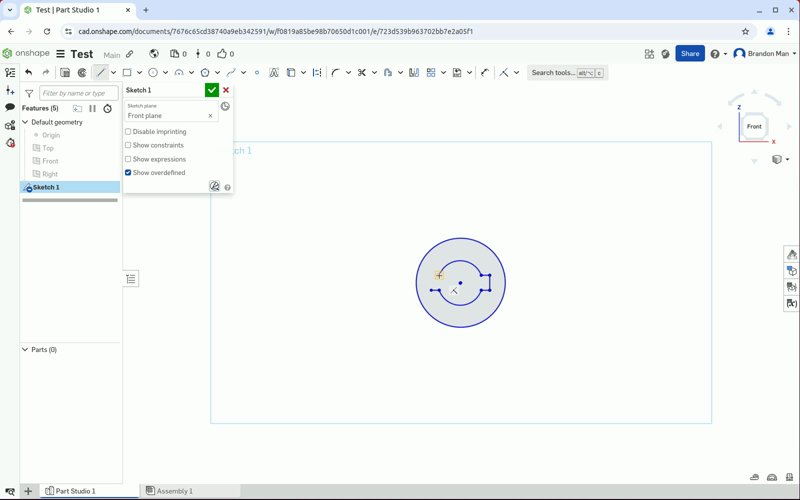
click(439, 275)
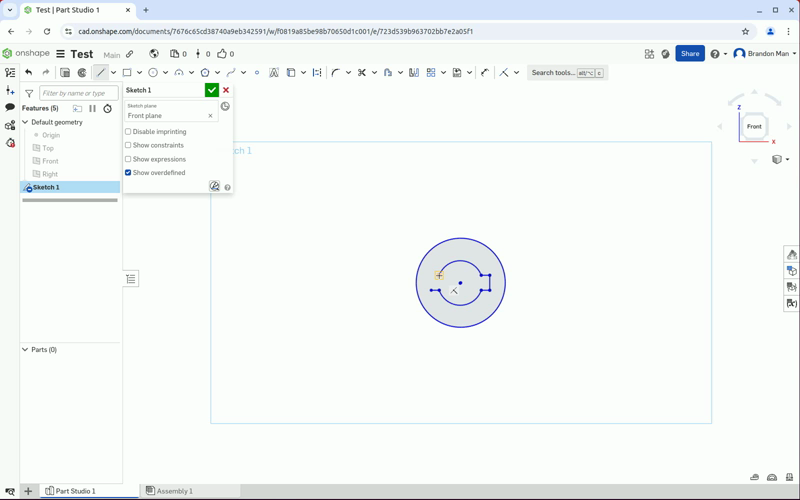
key_down(shift)
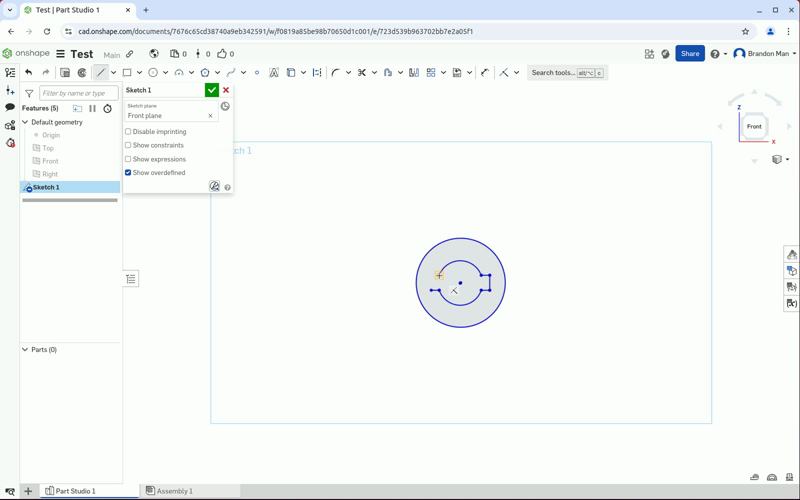
mouse_move(469, 275)
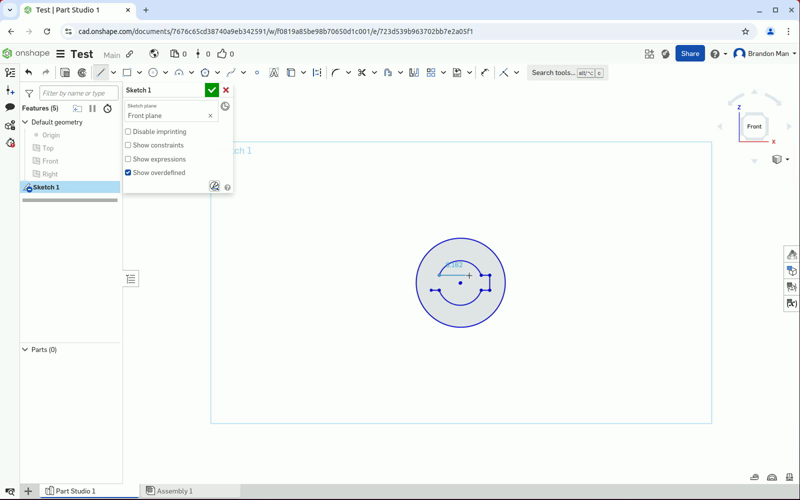
mouse_move(431, 275)
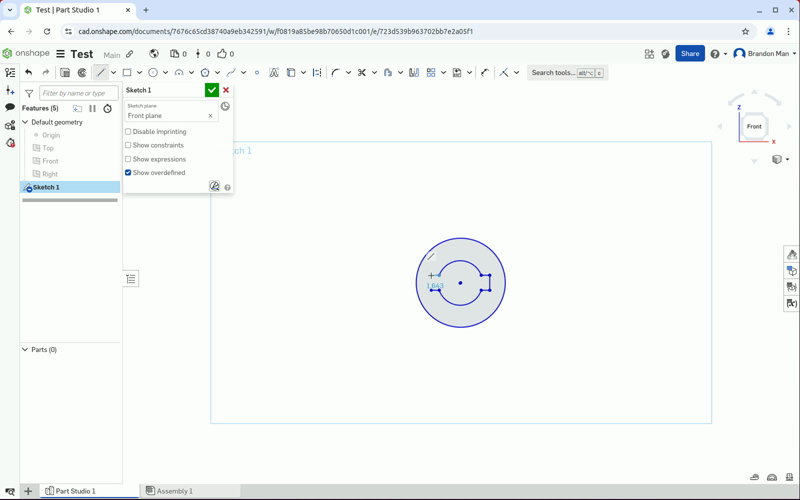
click(431, 275)
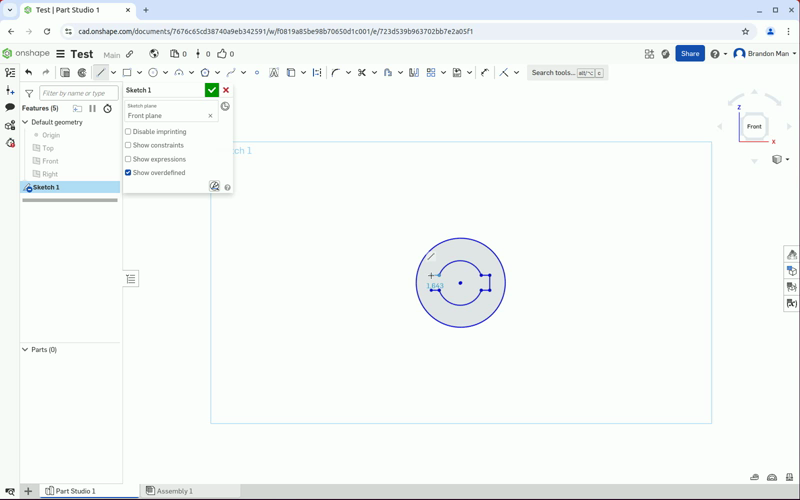
key_up(shift)
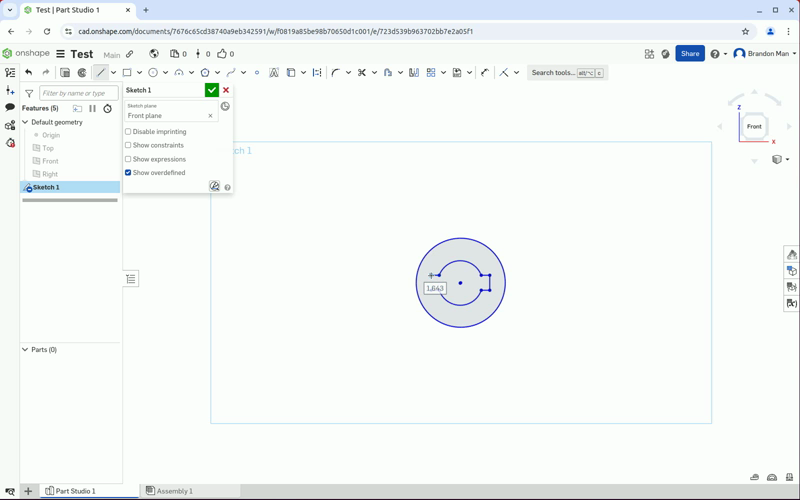
mouse_move(461, 275)
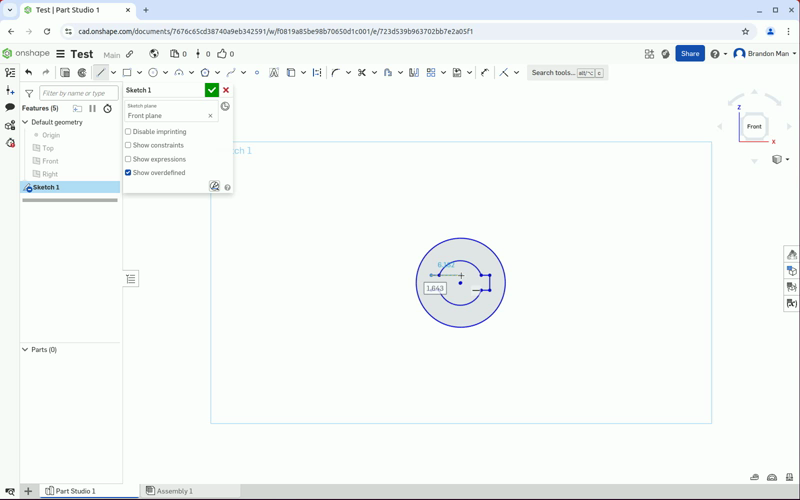
key_down(shift)
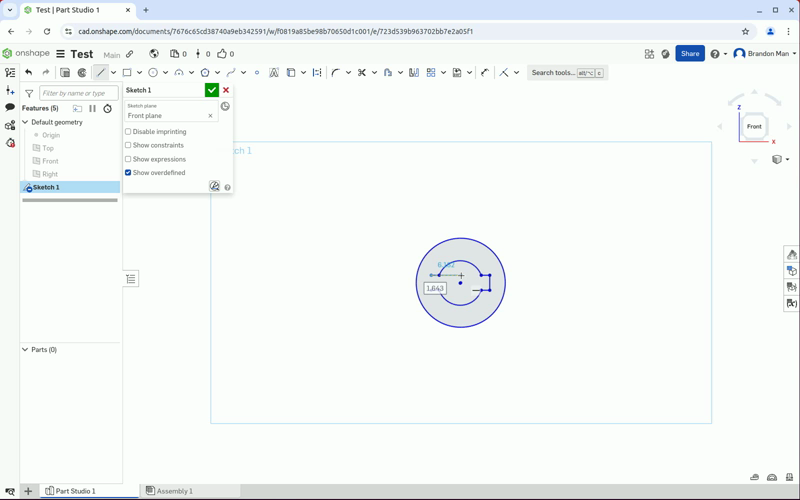
mouse_move(431, 290)
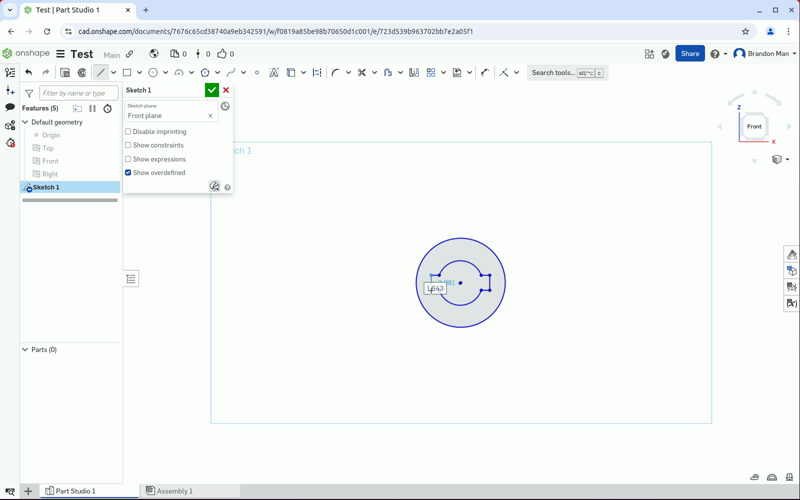
key_up(shift)
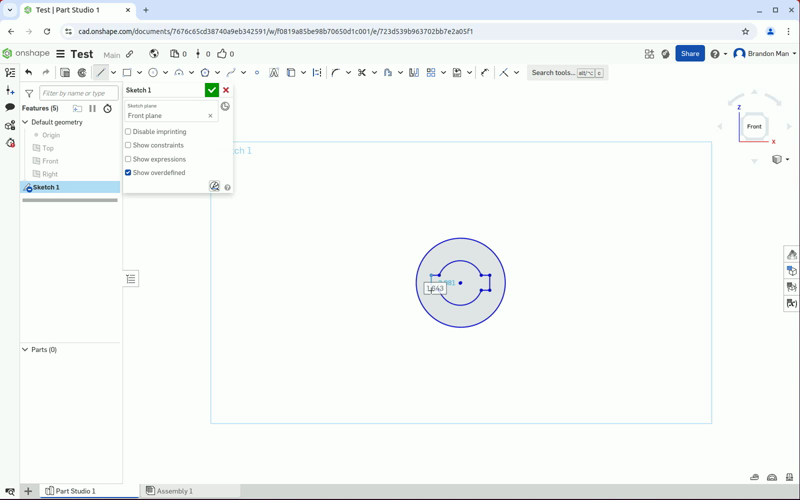
click(431, 290)
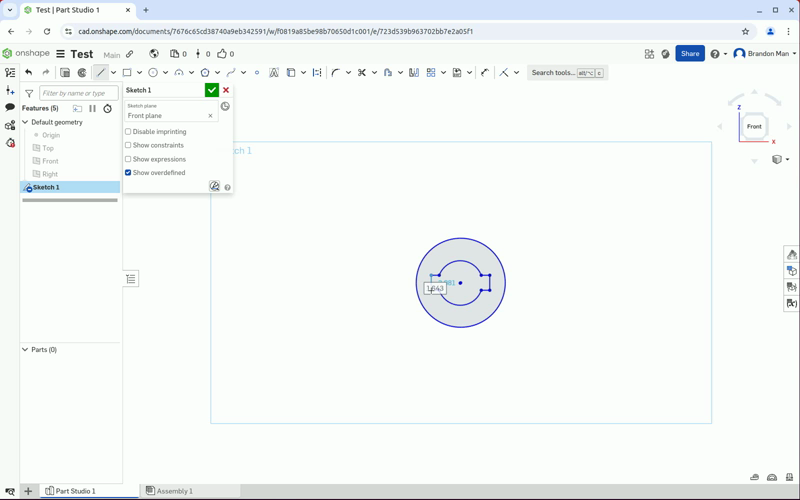
key(esc)
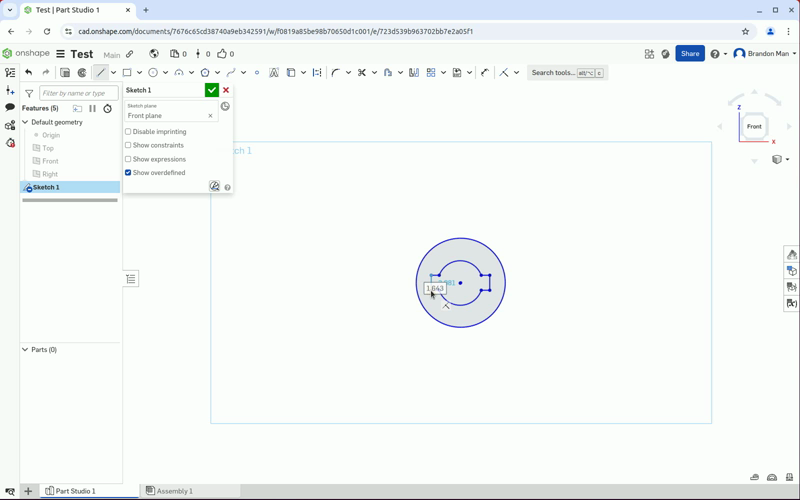
mouse_move(487, 261)
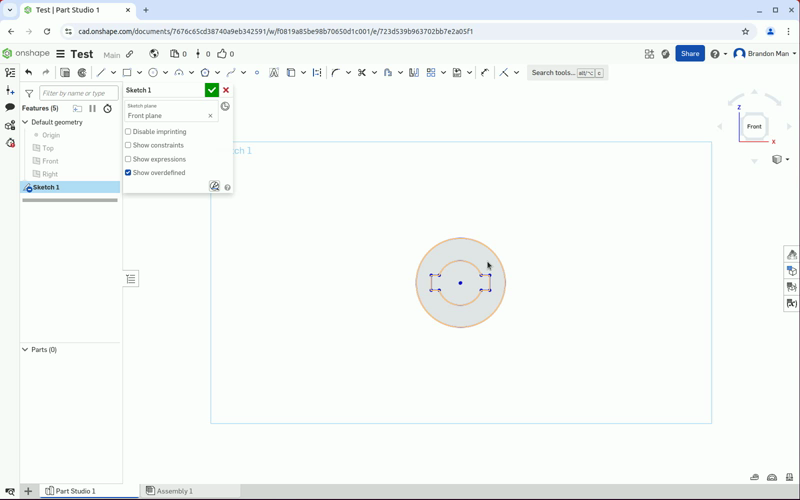
click(487, 261)
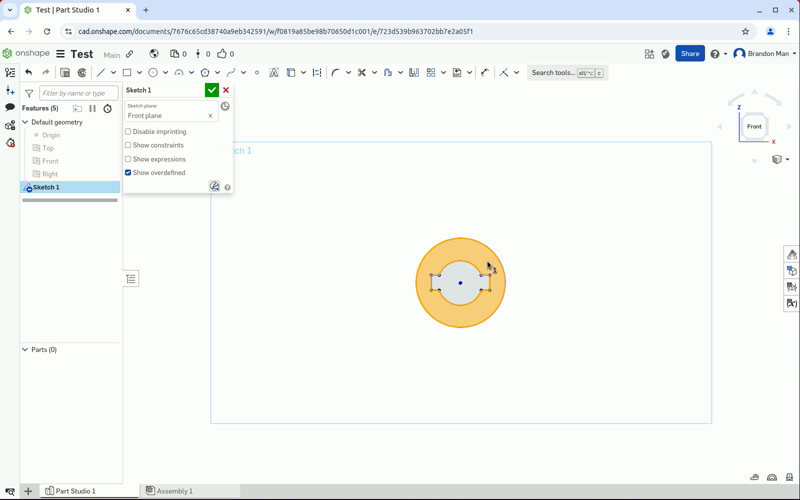
mouse_move(73, 352)
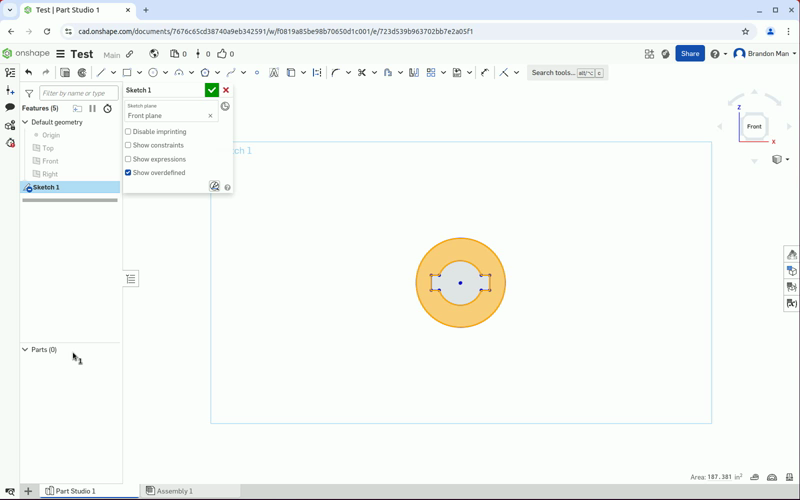
key(shift+y)
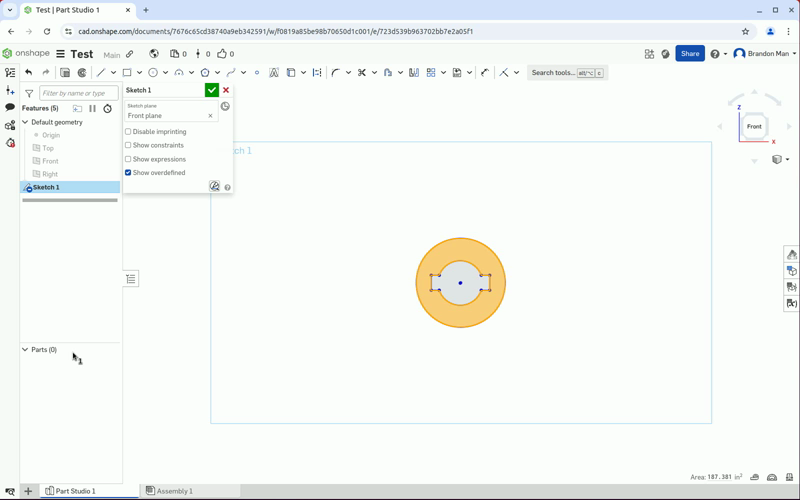
key(shift+e)
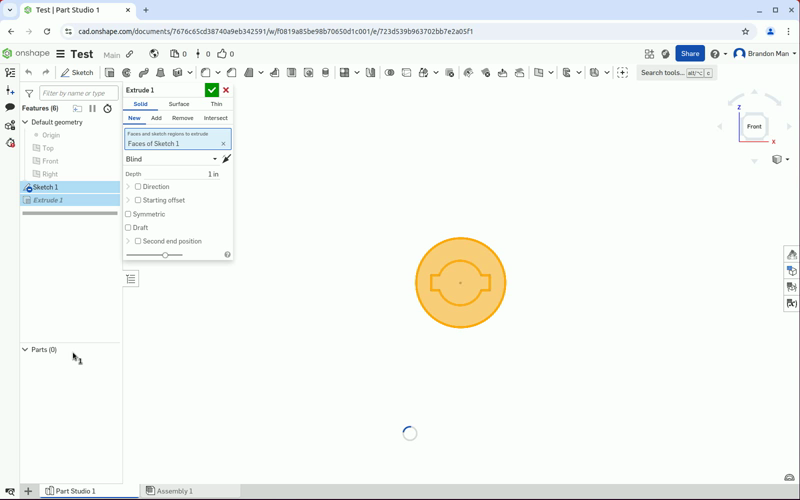
mouse_move(143, 106)
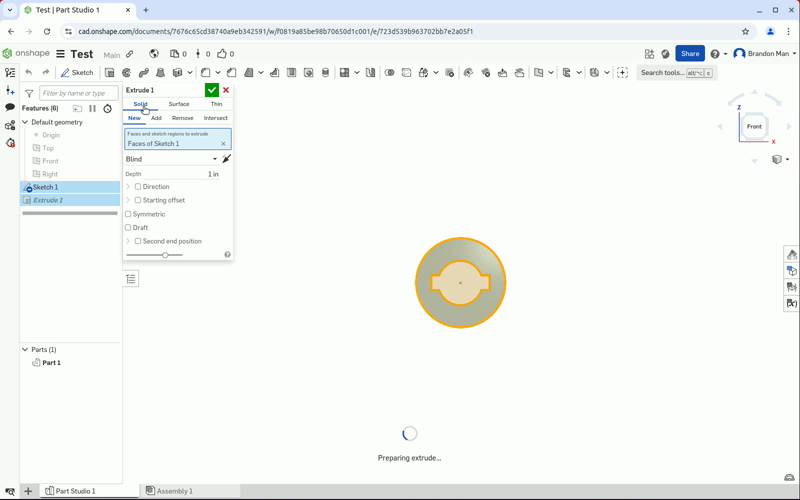
click(143, 106)
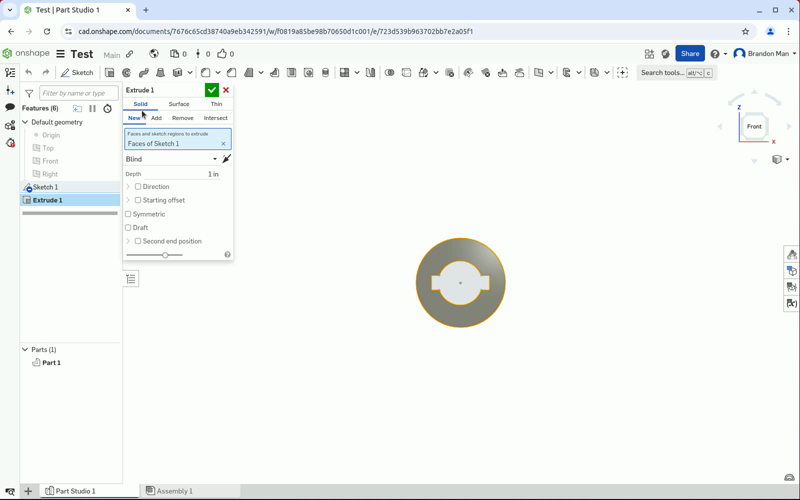
mouse_move(137, 120)
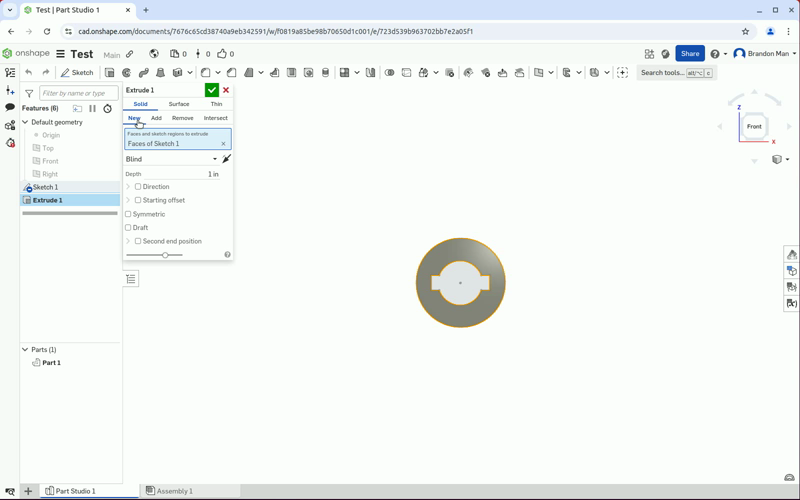
click(137, 120)
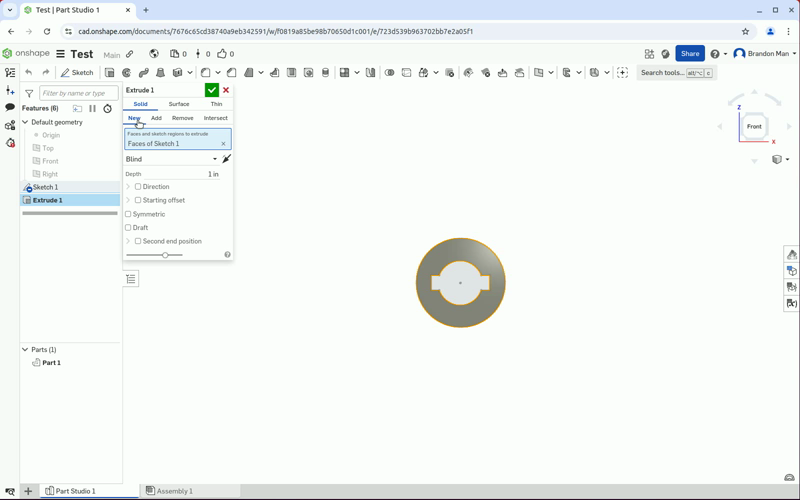
key(tab, 4)
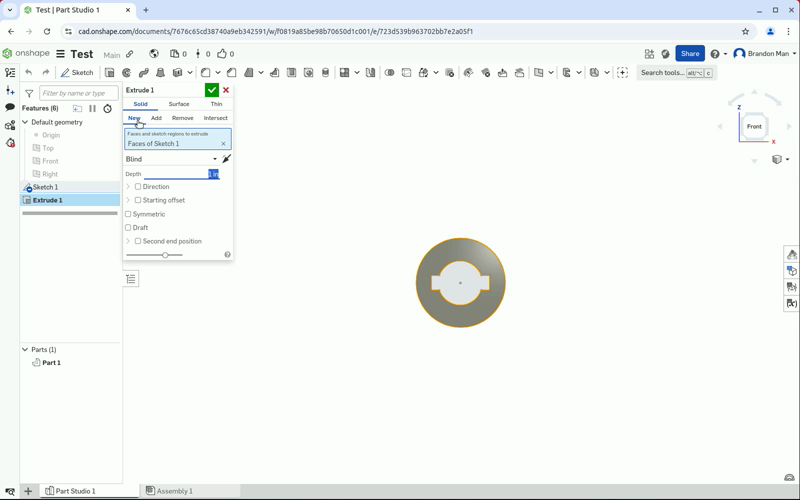
text(7.943)
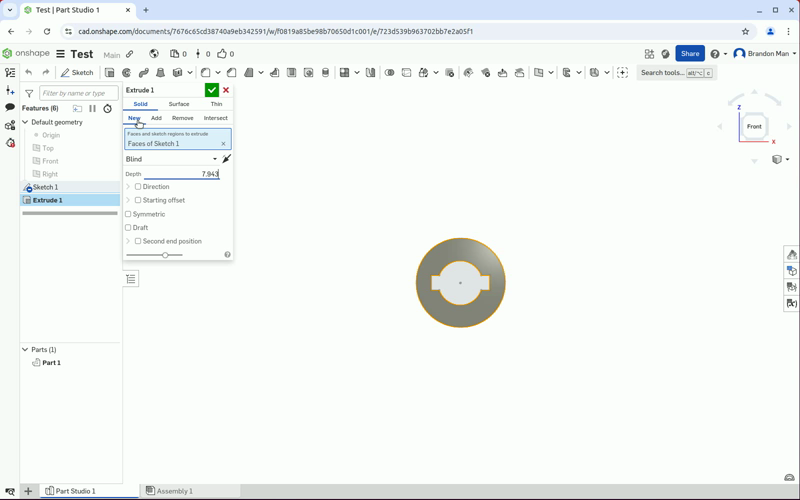
key(enter)
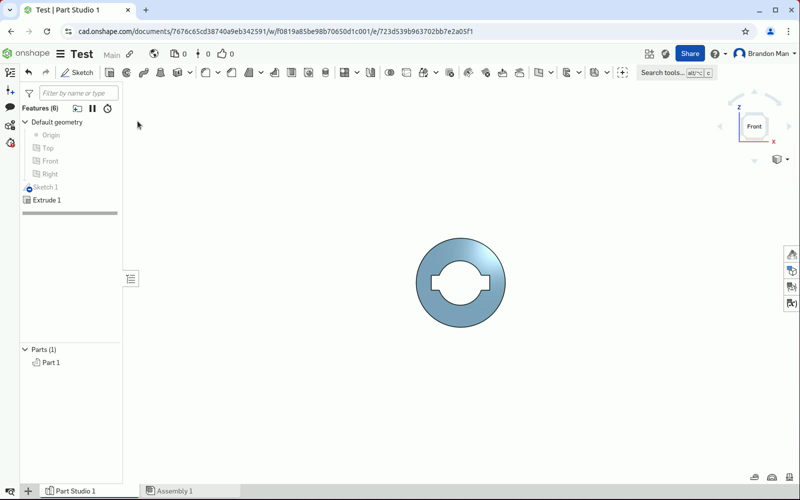
key(shift+h)
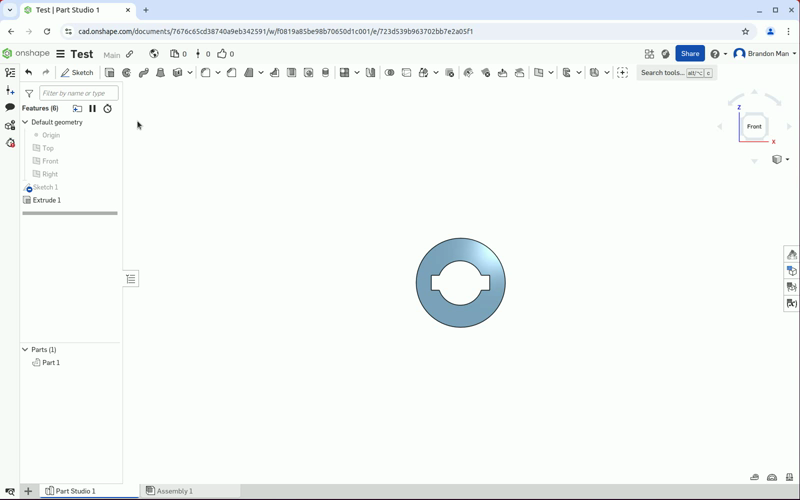
key(shift+h)
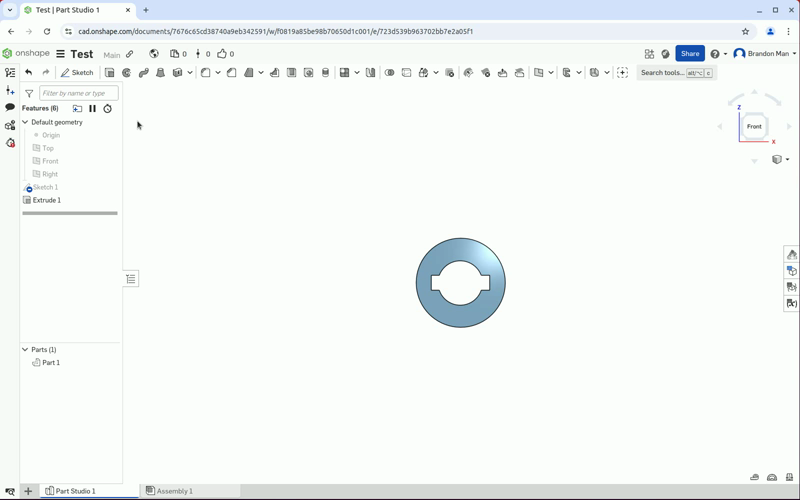
mouse_move(73, 189)
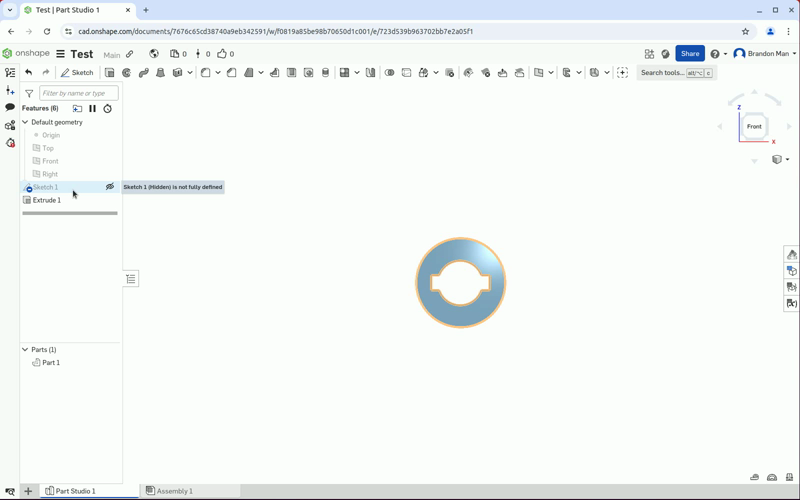
click(73, 189)
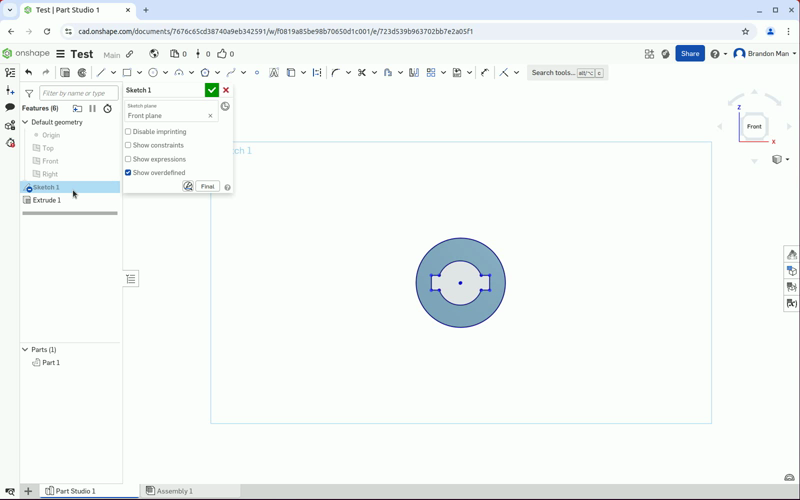
mouse_move(229, 92)
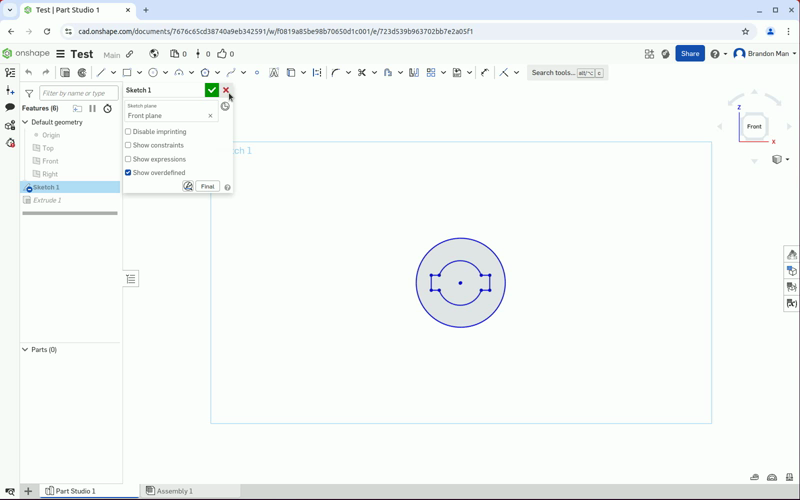
click(229, 92)
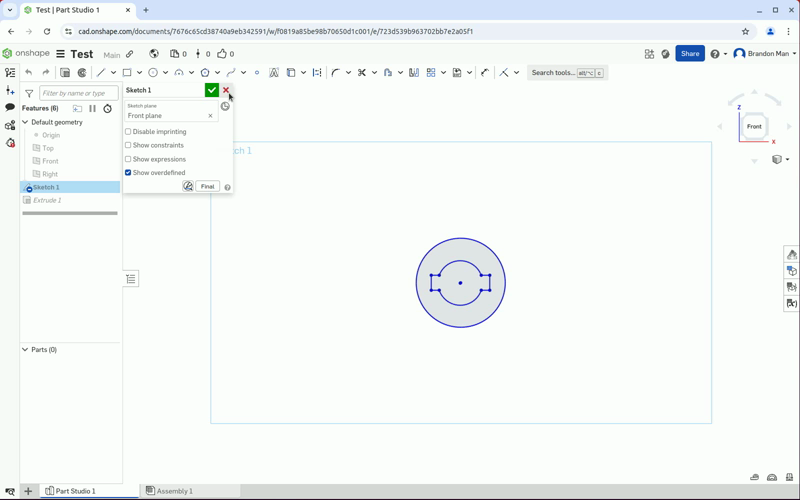
key(shift+s)
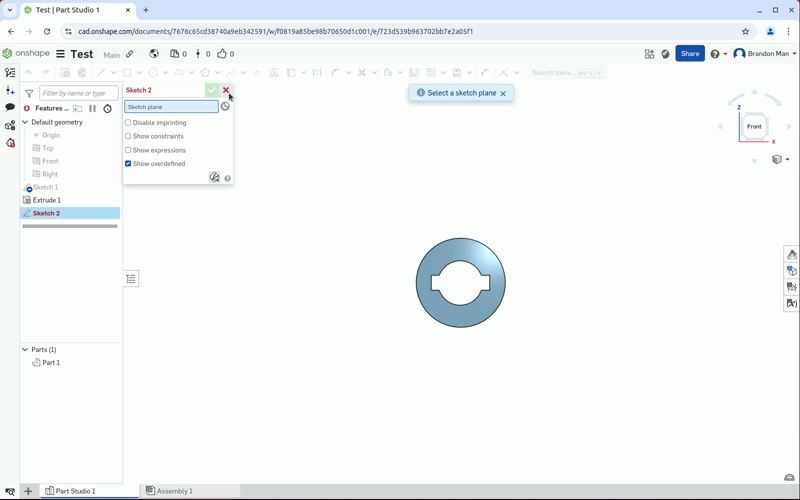
mouse_move(73, 163)
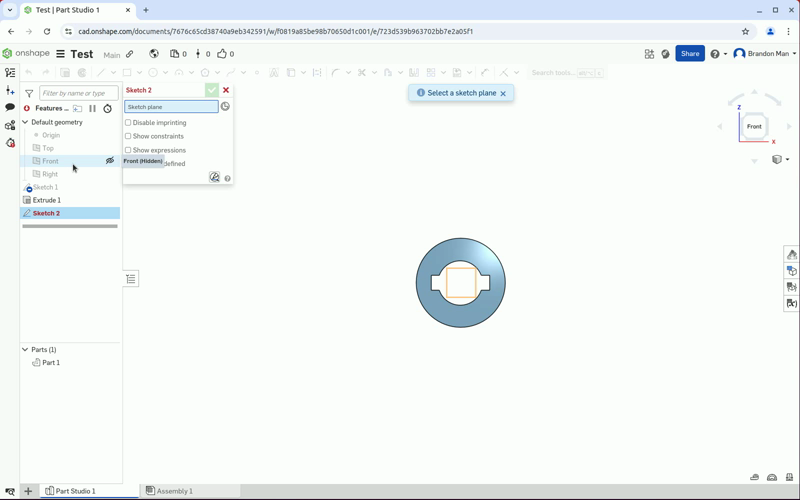
click(73, 163)
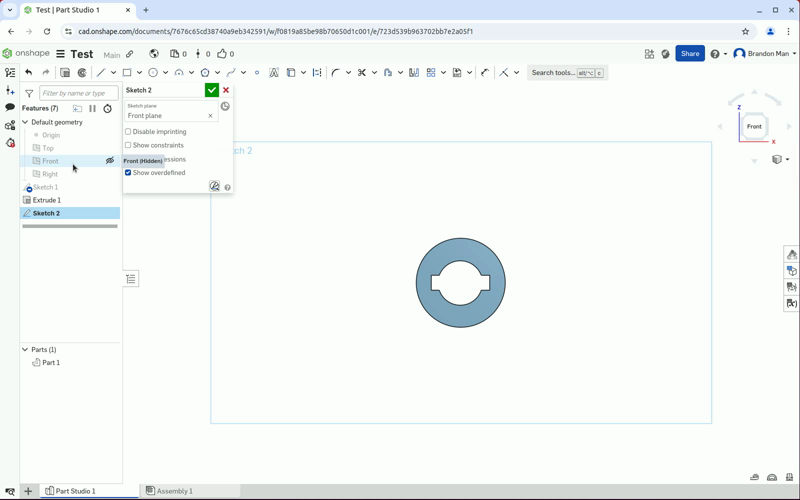
mouse_move(73, 352)
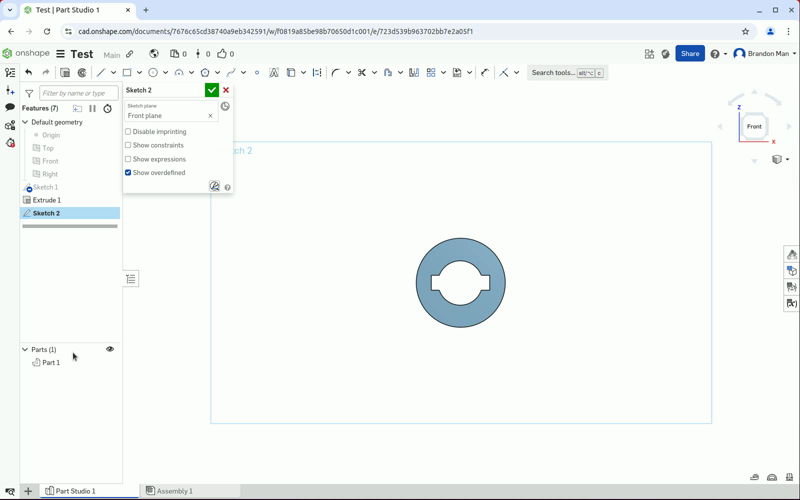
key(y)
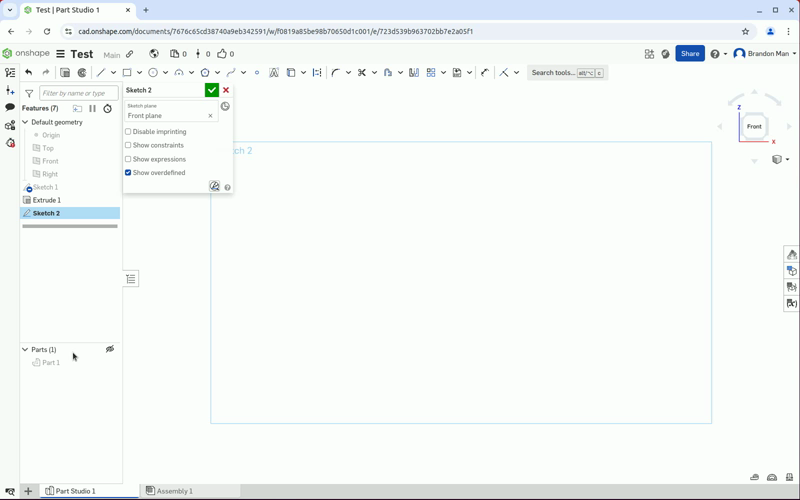
key(l)
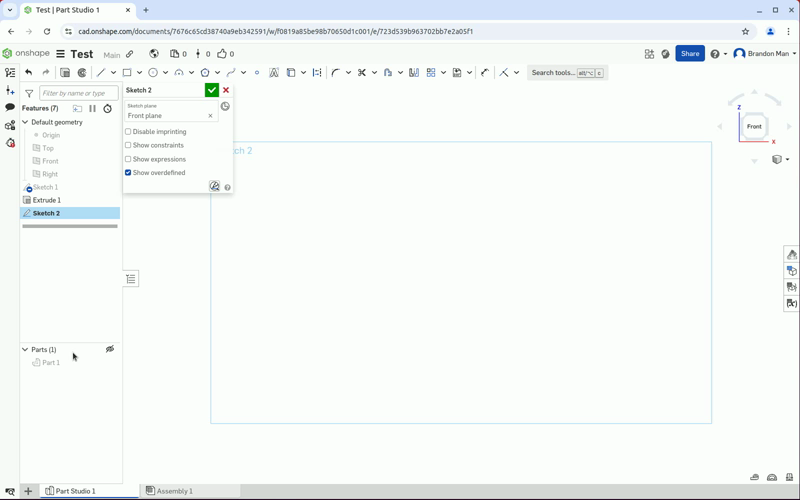
key_down(shift)
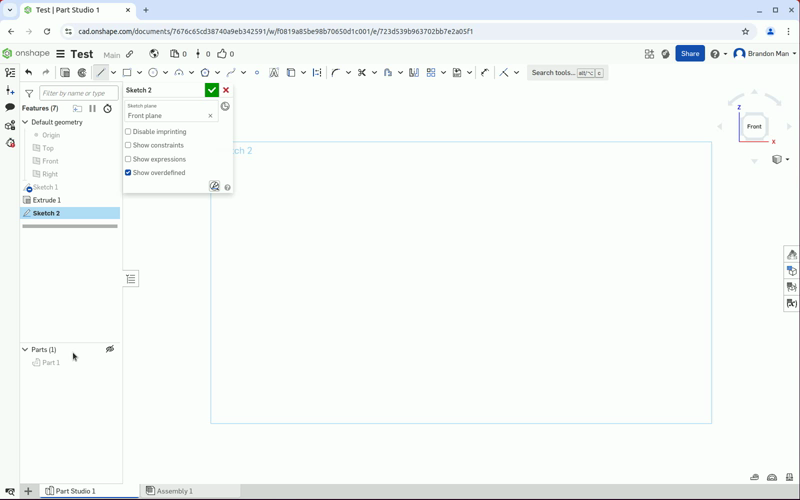
mouse_move(468, 326)
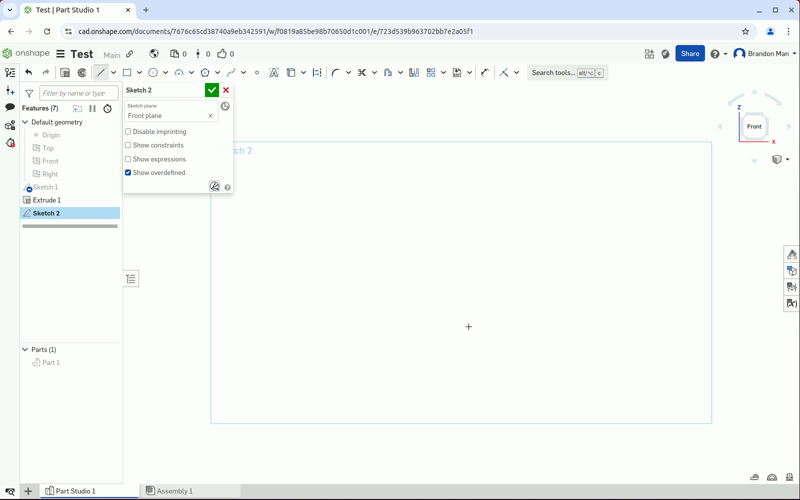
click(468, 326)
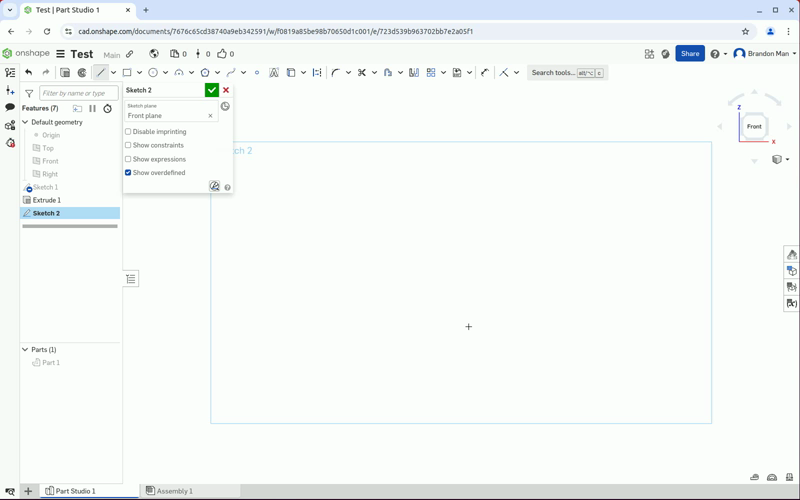
key_up(shift)
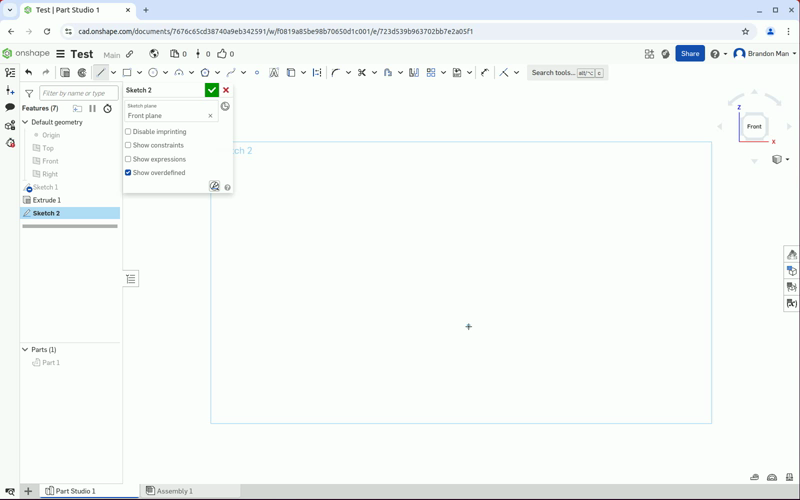
key_down(shift)
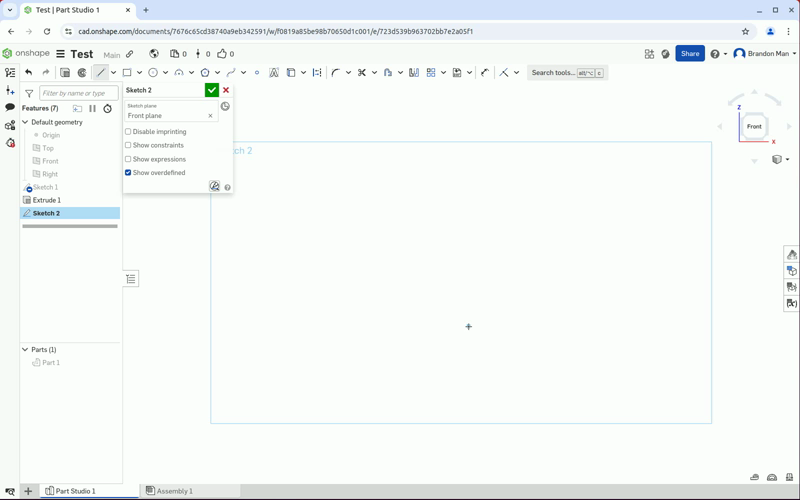
mouse_move(549, 311)
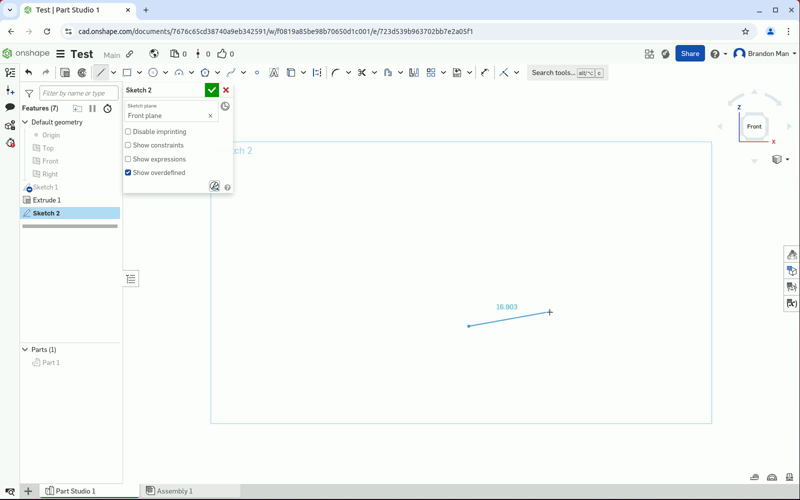
click(549, 311)
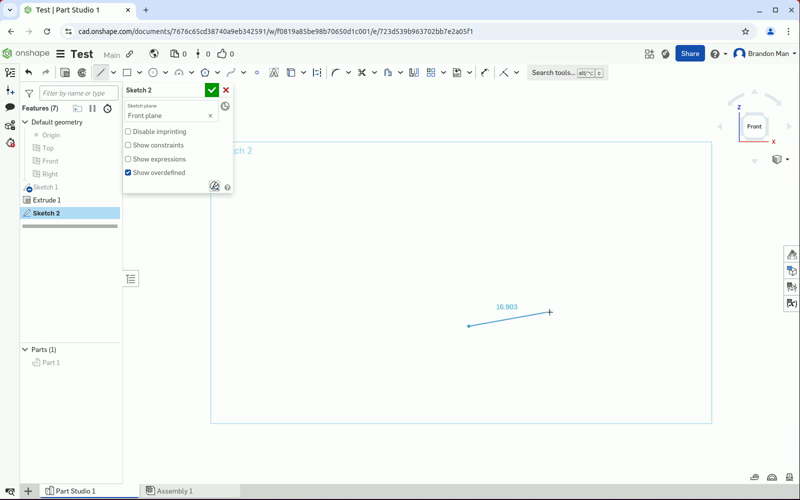
key_up(shift)
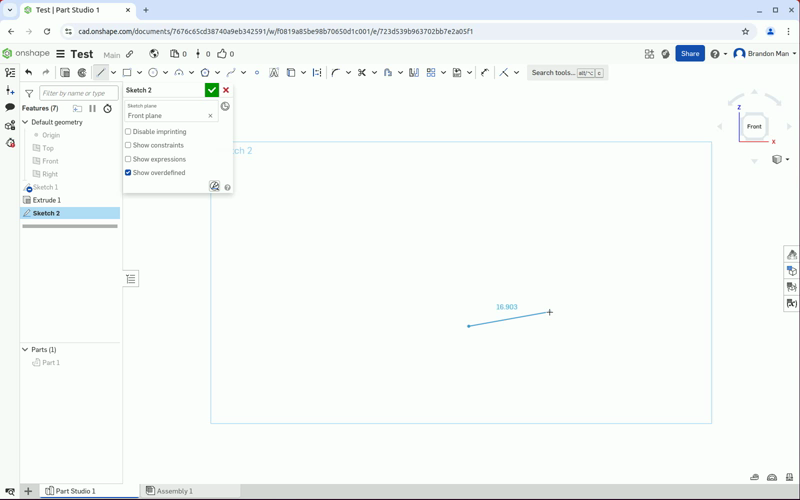
key(esc)
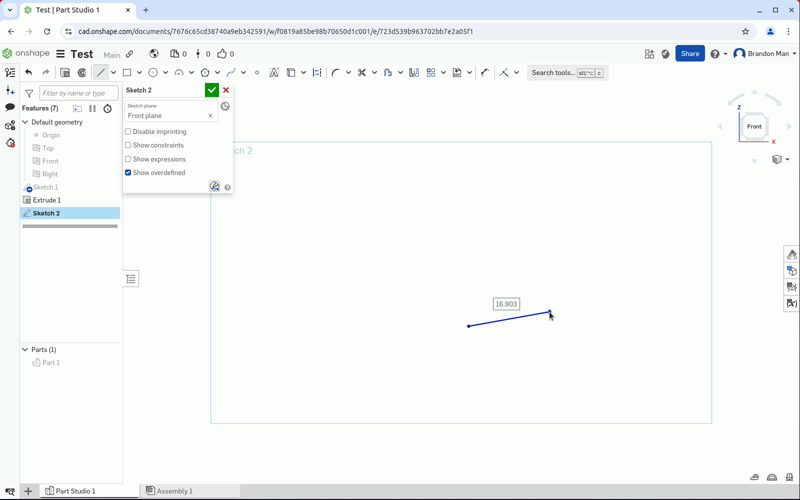
key(a)
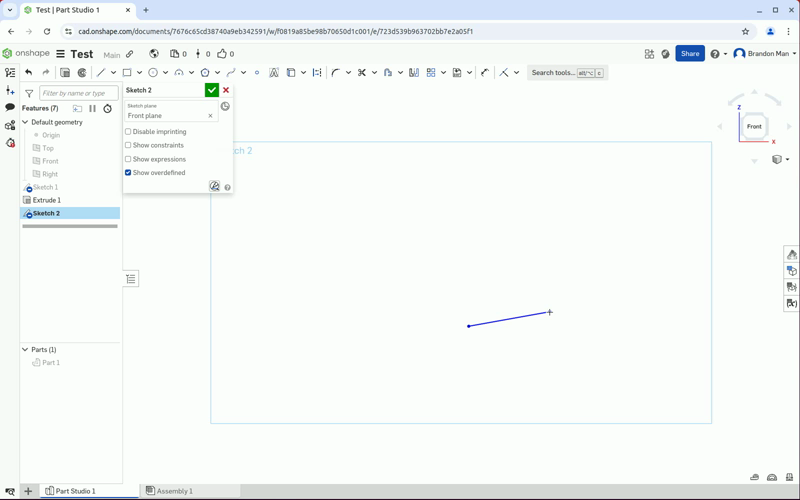
mouse_move(549, 311)
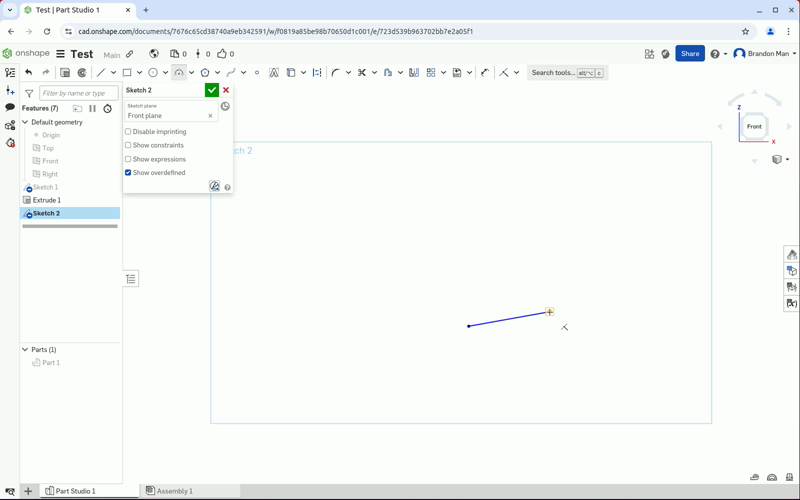
click(549, 311)
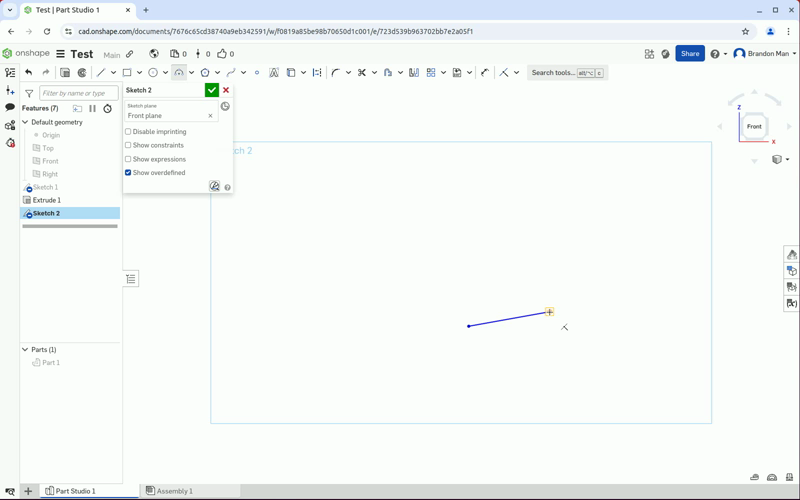
key_down(shift)
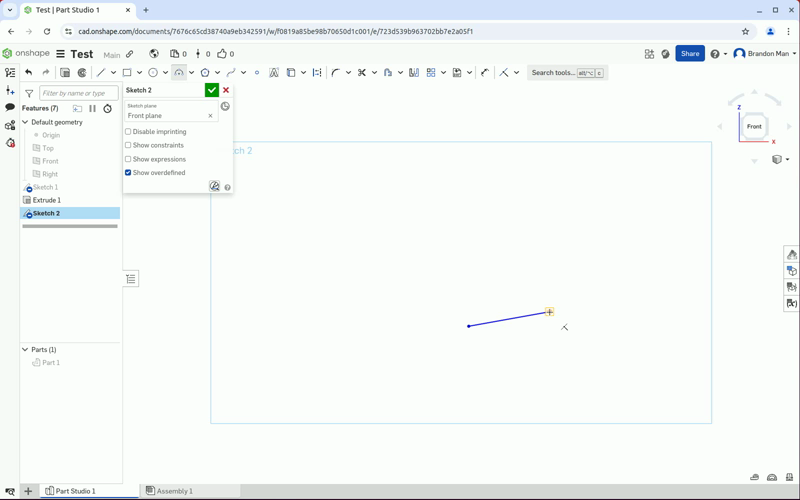
mouse_move(549, 253)
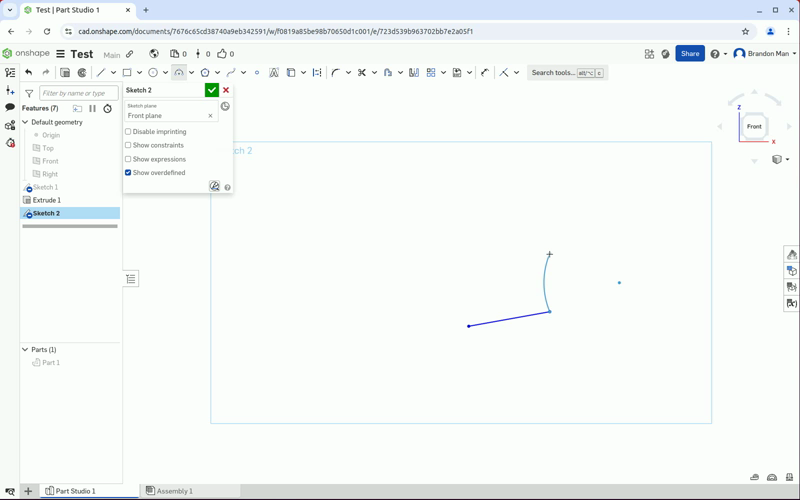
click(549, 253)
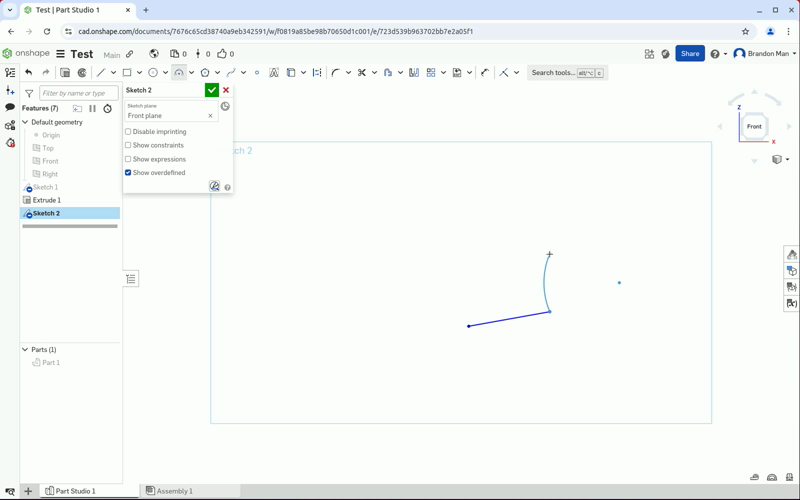
mouse_move(515, 282)
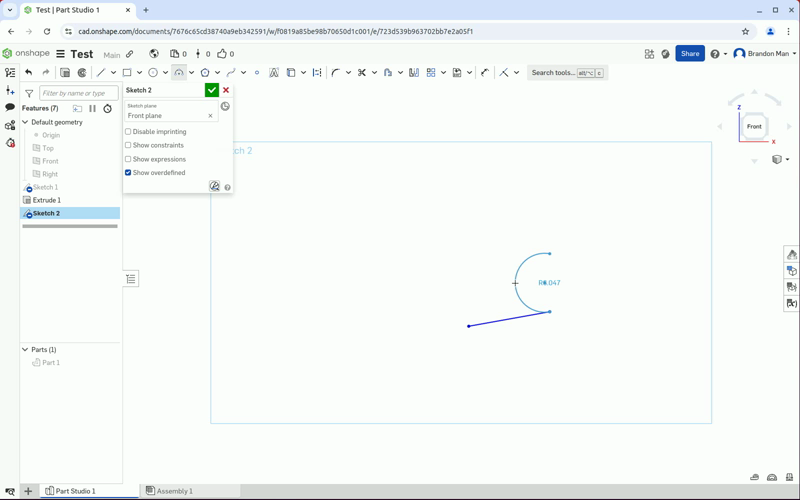
click(515, 282)
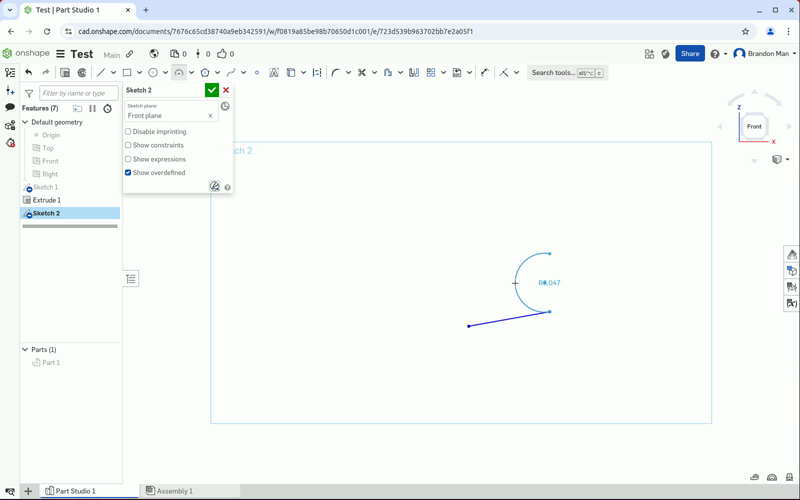
key_up(shift)
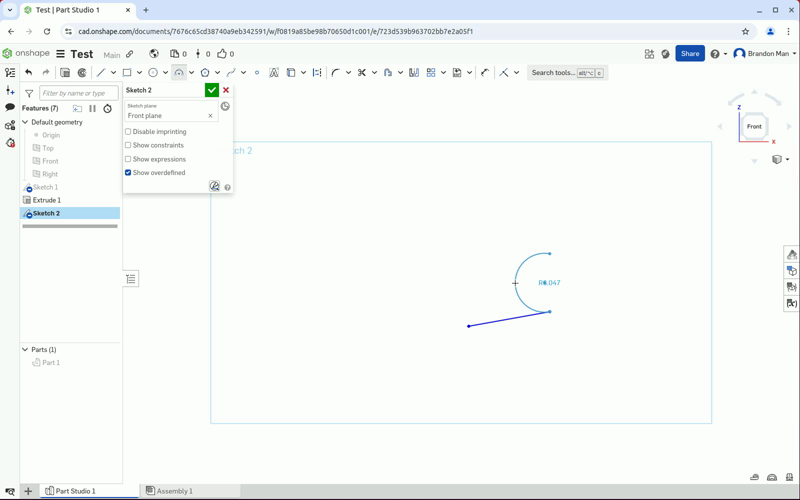
key(esc)
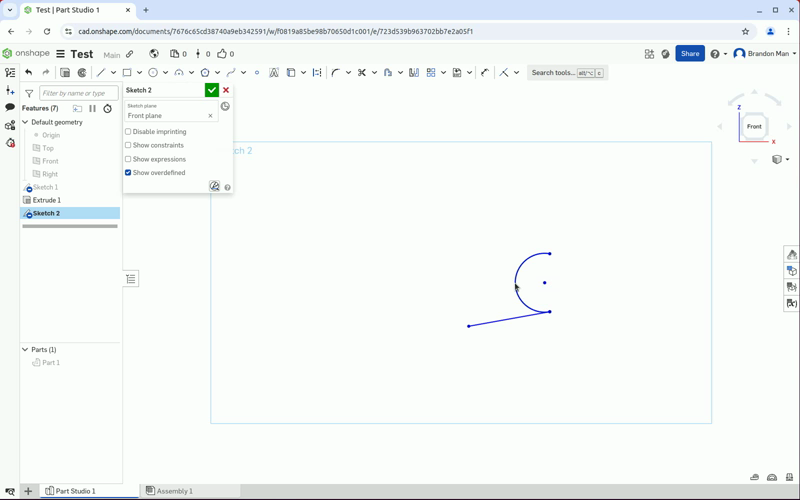
key(l)
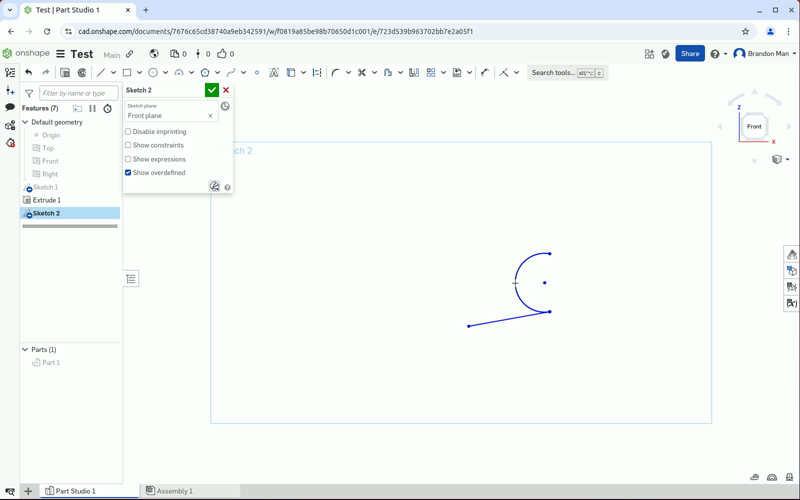
mouse_move(549, 253)
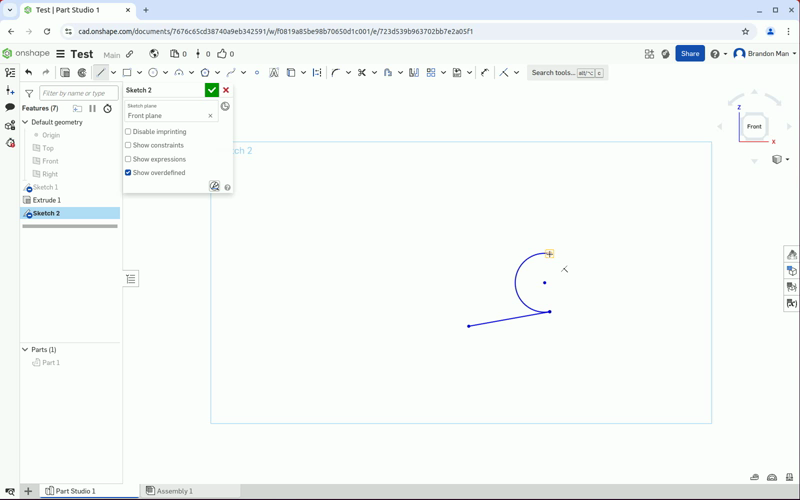
click(549, 253)
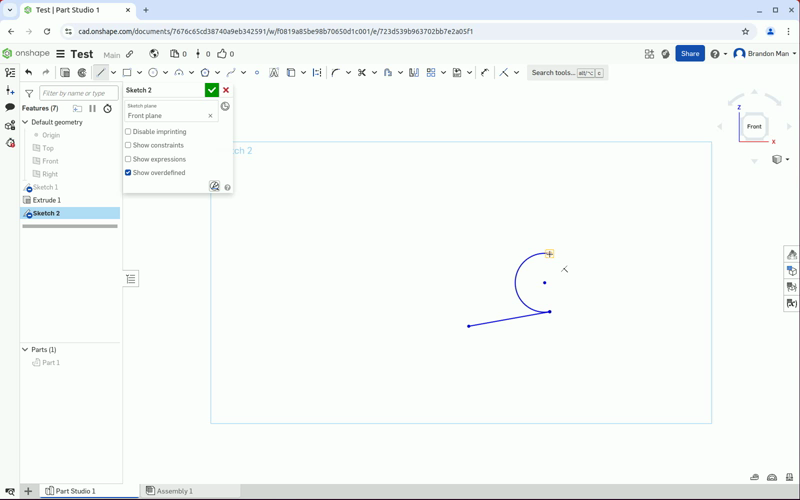
key_down(shift)
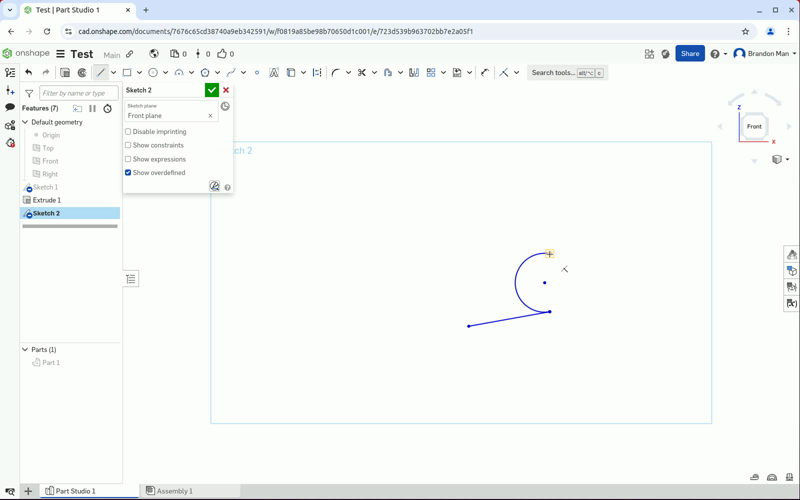
mouse_move(468, 239)
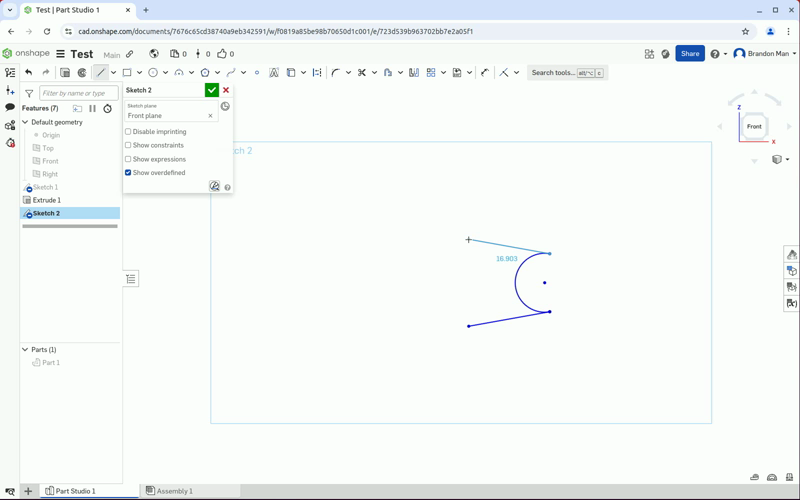
click(468, 239)
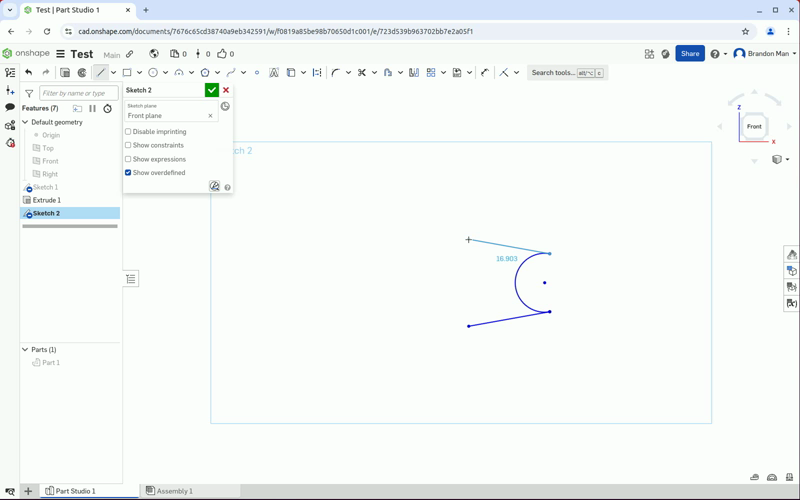
key_up(shift)
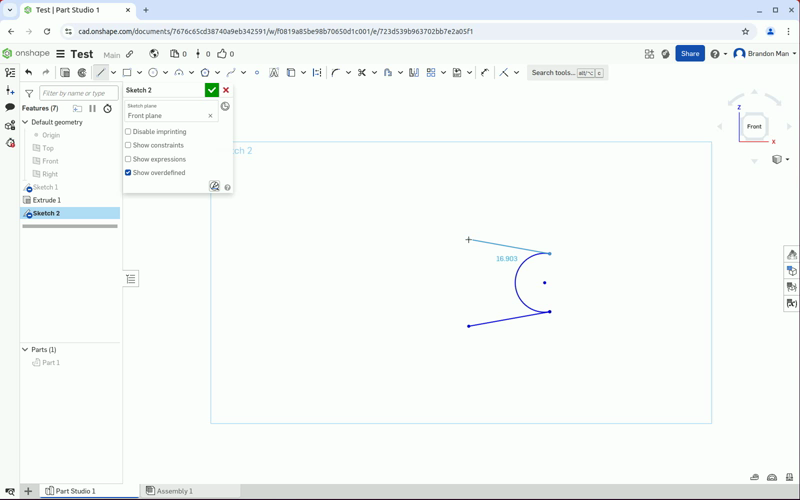
key(esc)
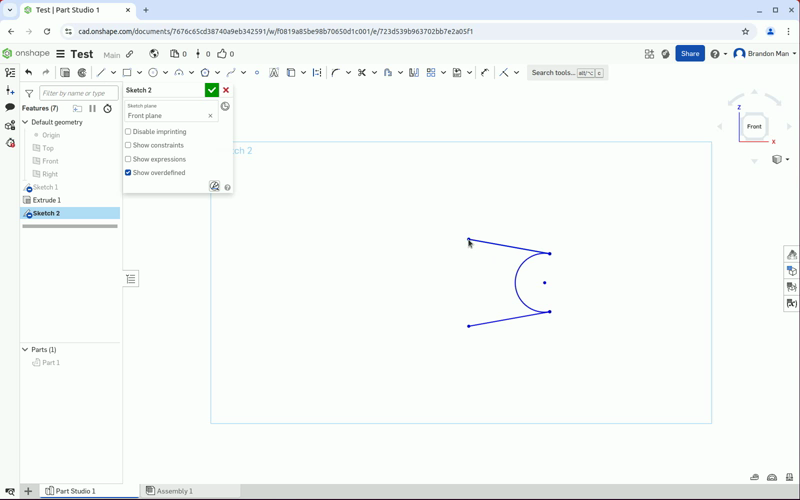
key(a)
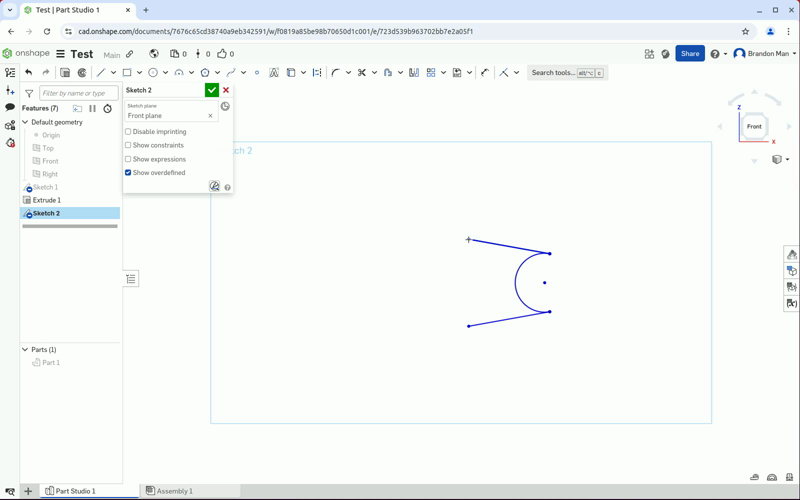
mouse_move(468, 239)
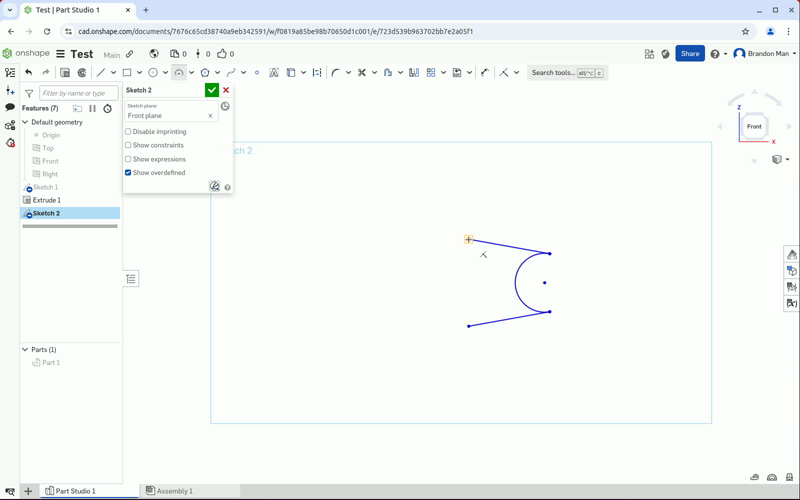
click(468, 239)
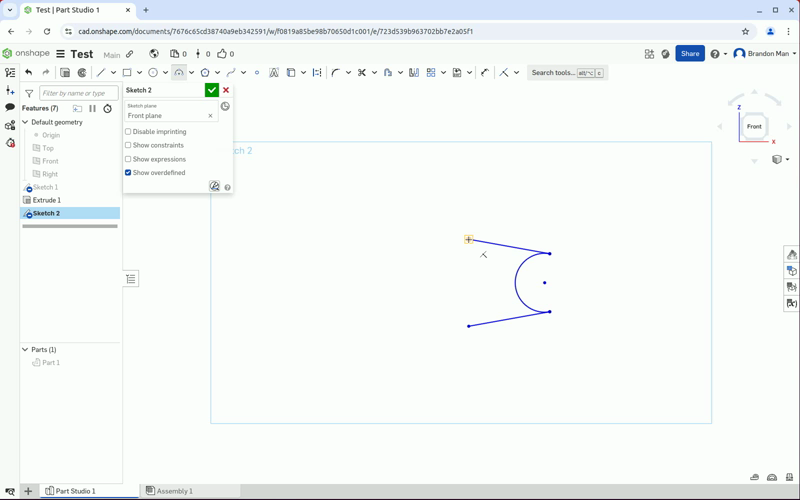
mouse_move(468, 326)
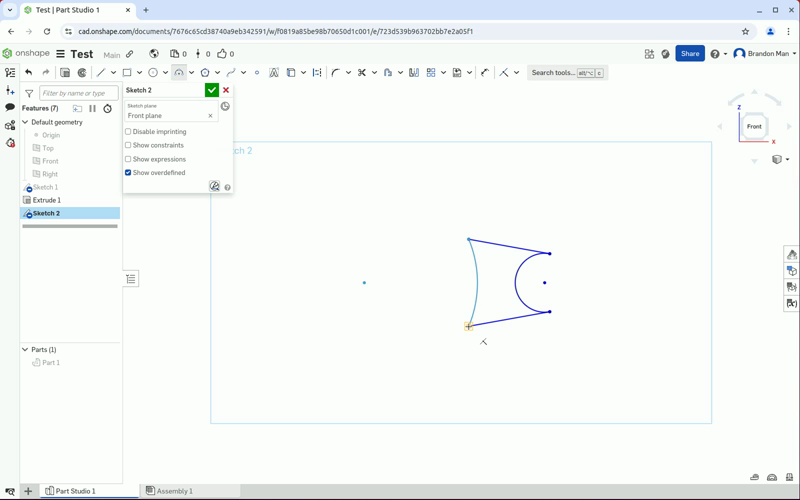
click(468, 326)
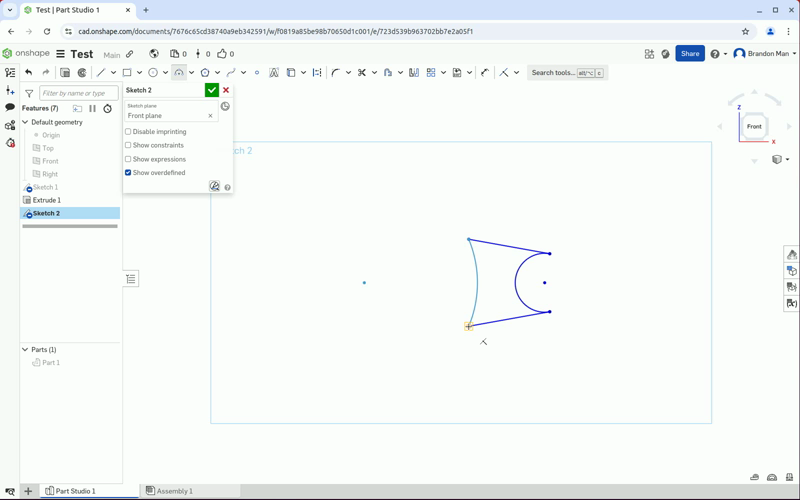
key_down(shift)
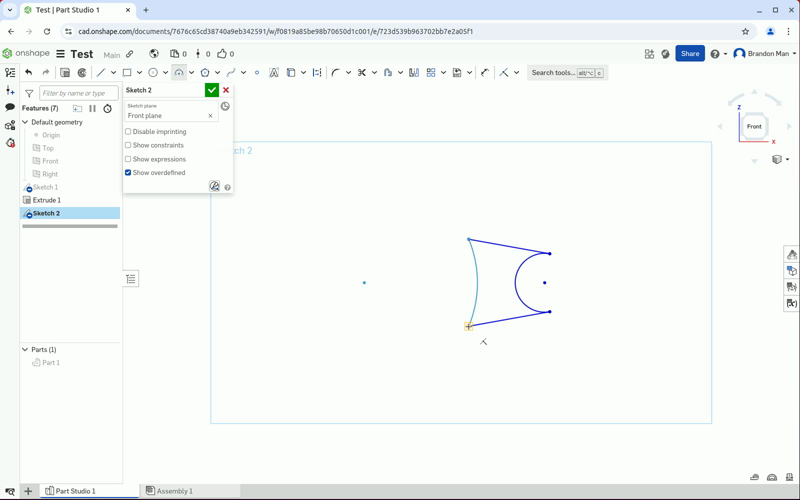
mouse_move(505, 282)
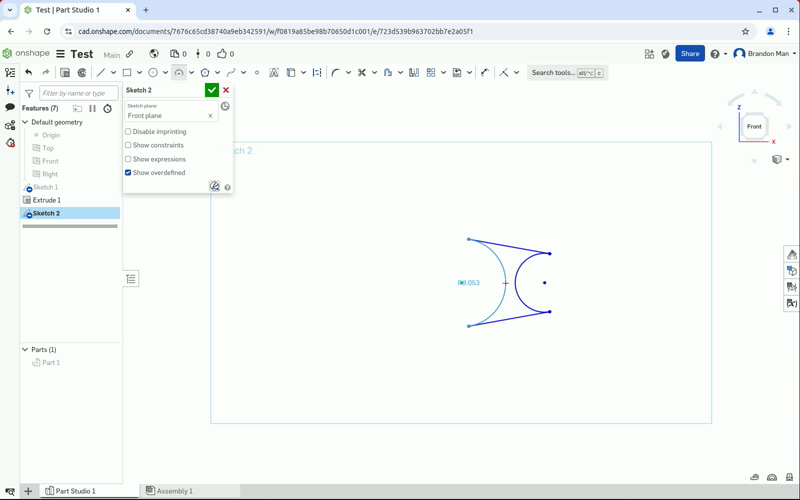
click(505, 282)
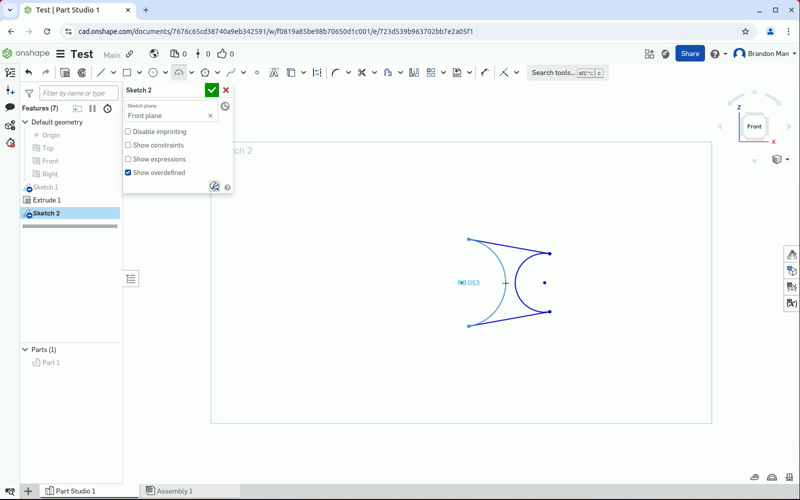
key_up(shift)
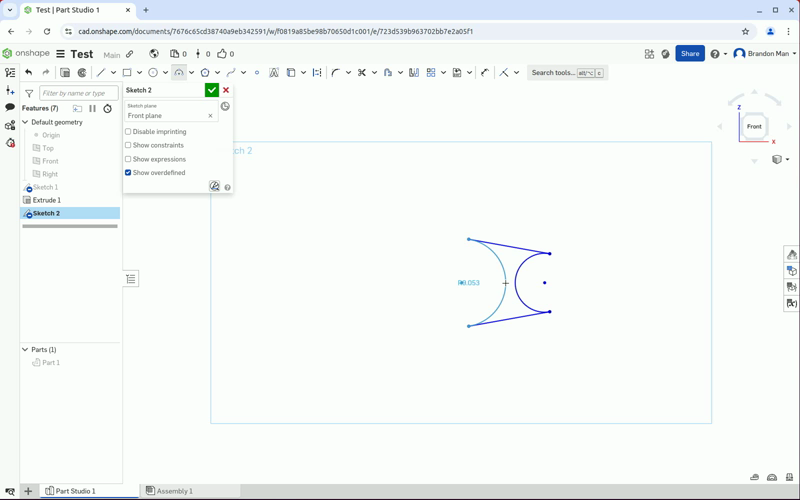
key(esc)
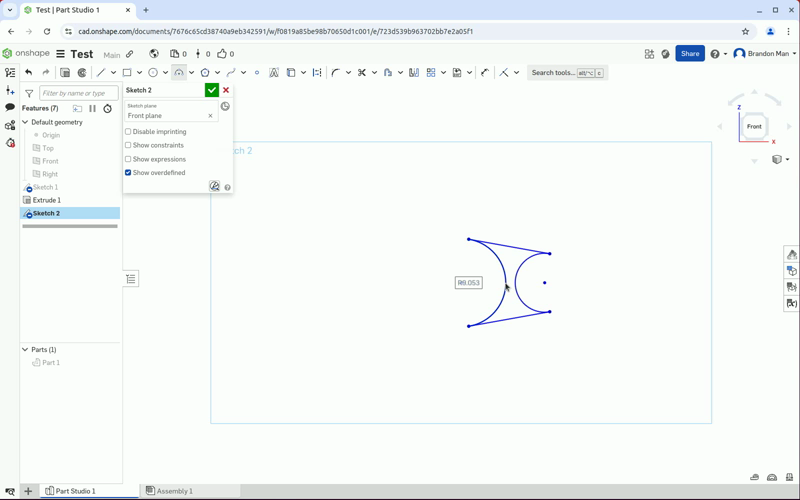
mouse_move(507, 261)
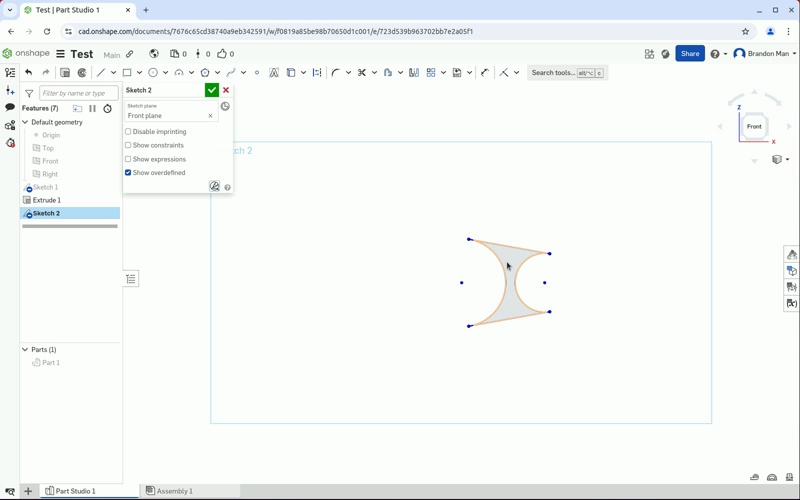
click(507, 261)
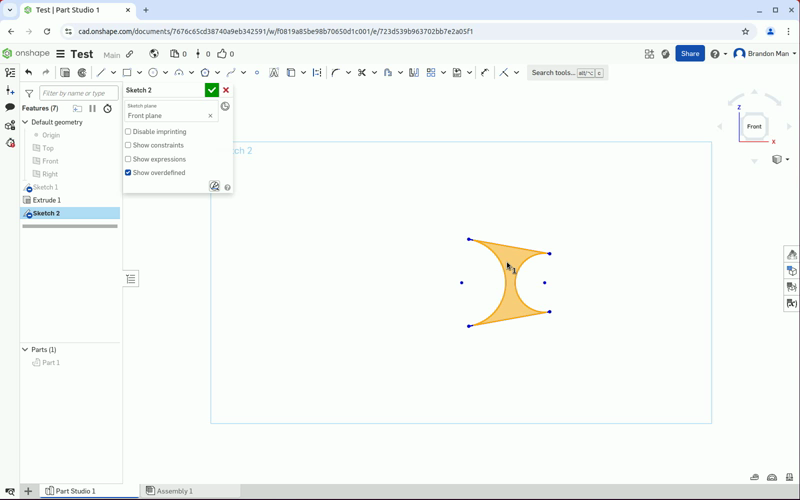
mouse_move(73, 352)
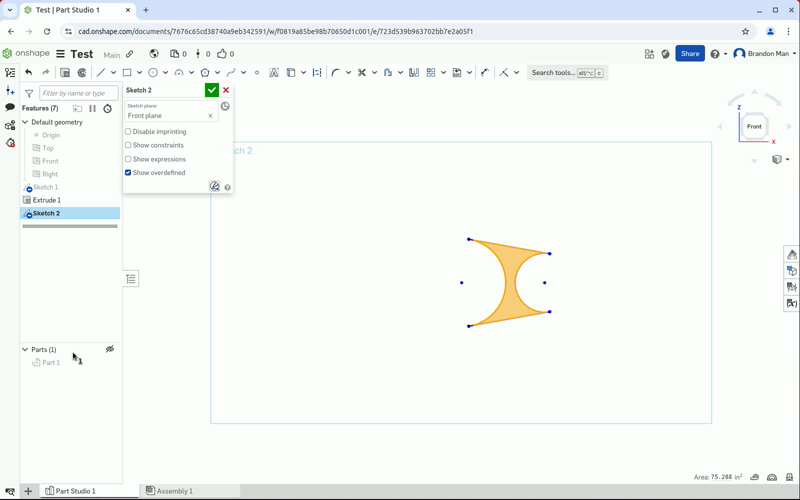
key(shift+y)
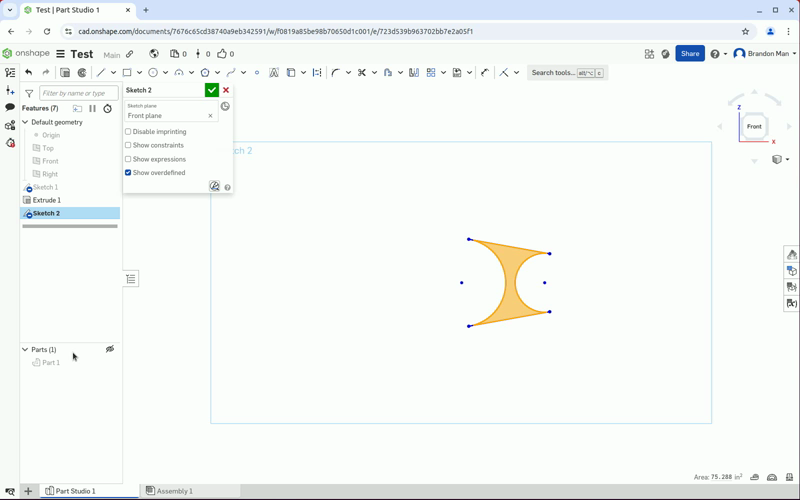
key(shift+e)
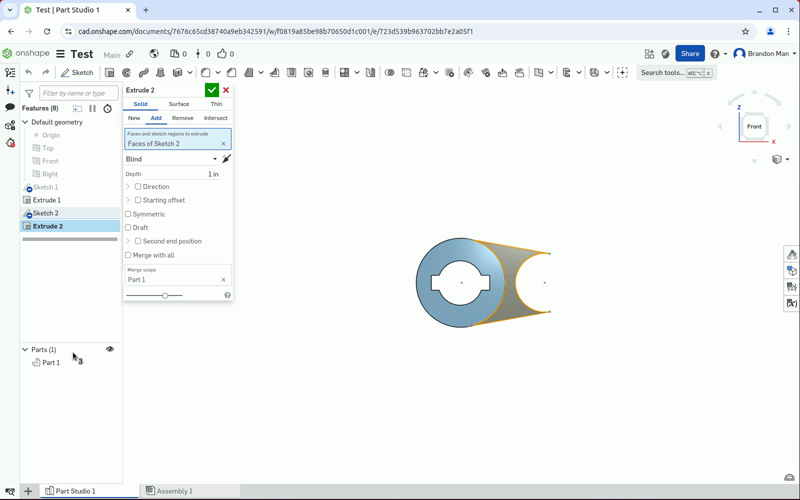
mouse_move(143, 106)
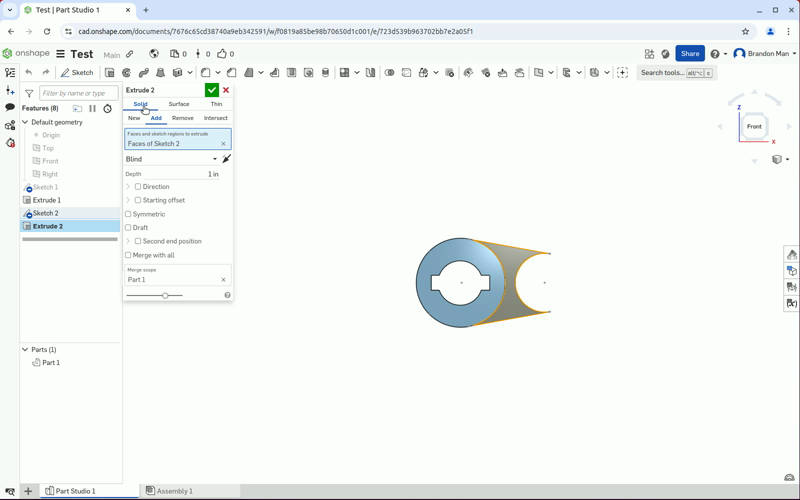
click(143, 106)
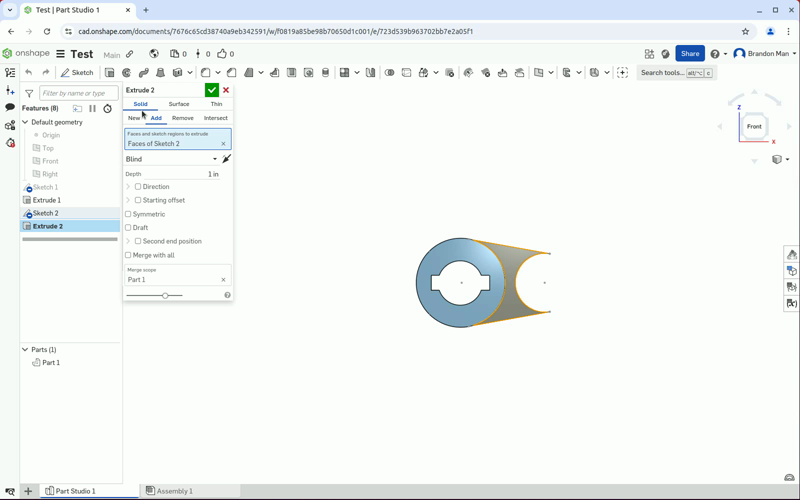
mouse_move(137, 120)
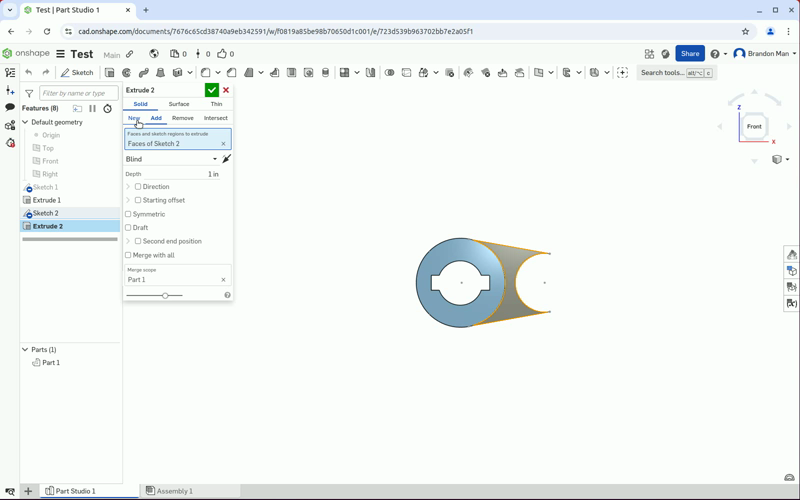
click(137, 120)
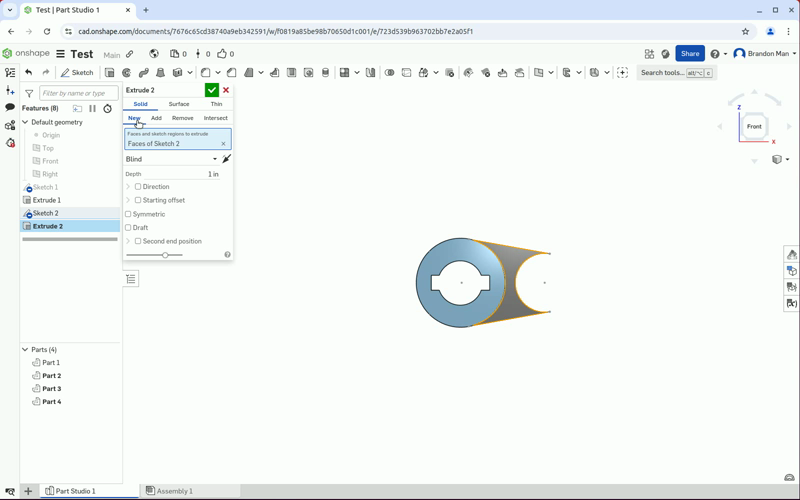
key(tab, 4)
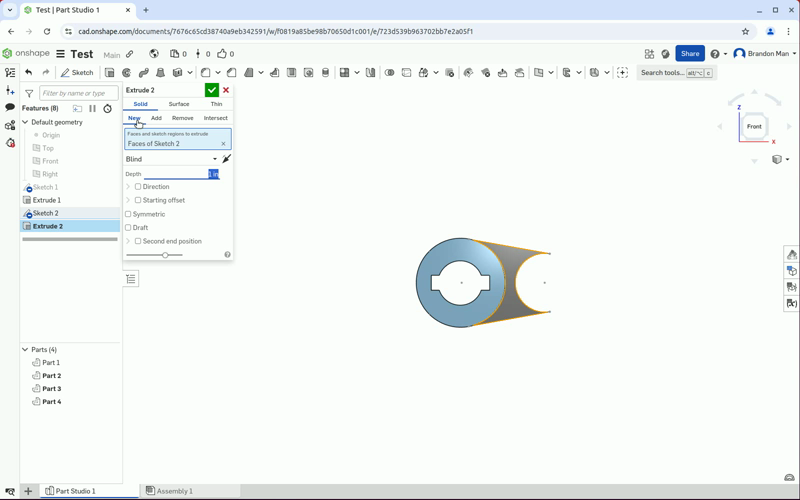
text(7.943)
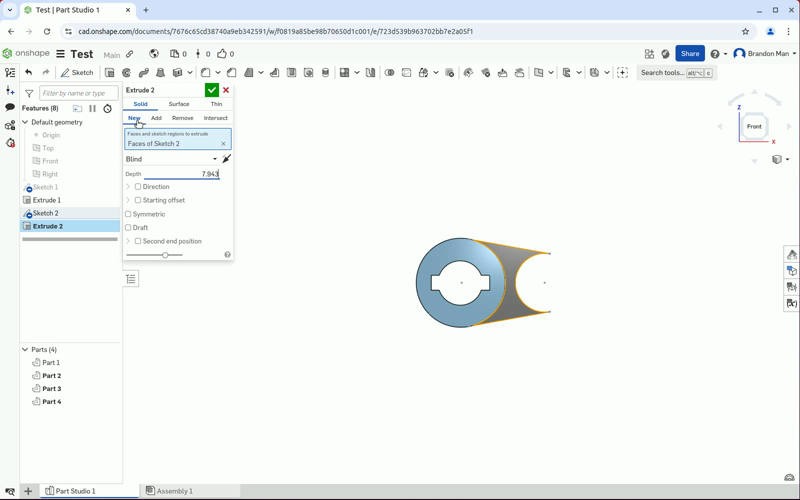
key(enter)
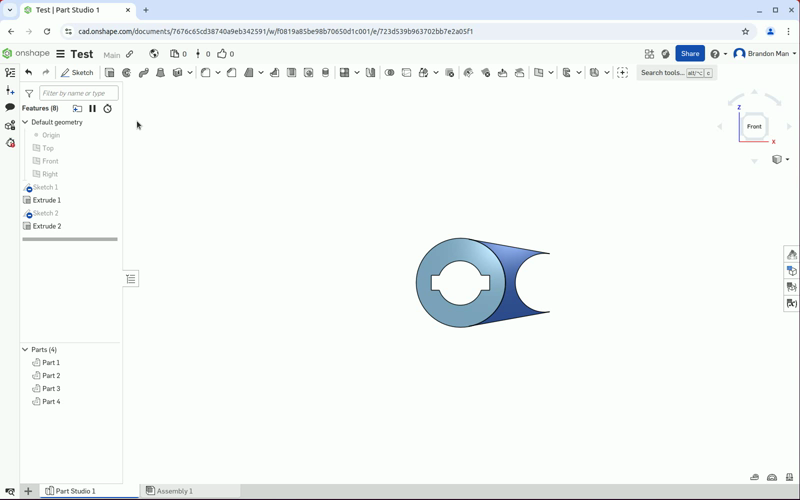
key(shift+h)
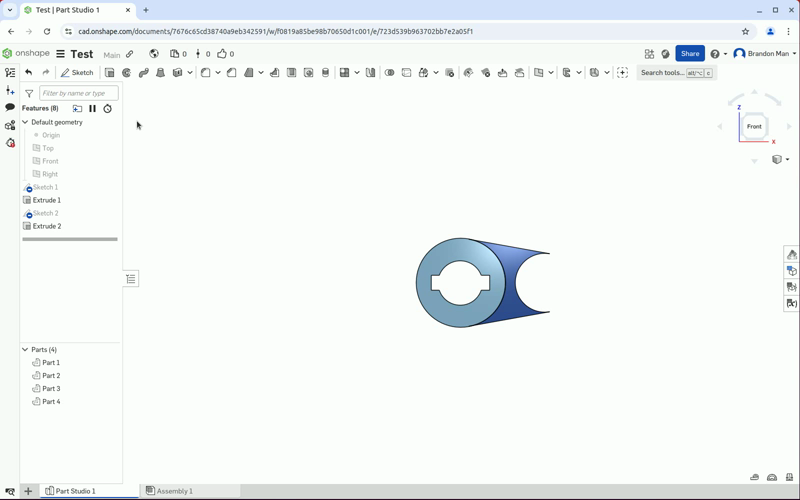
key(shift+h)
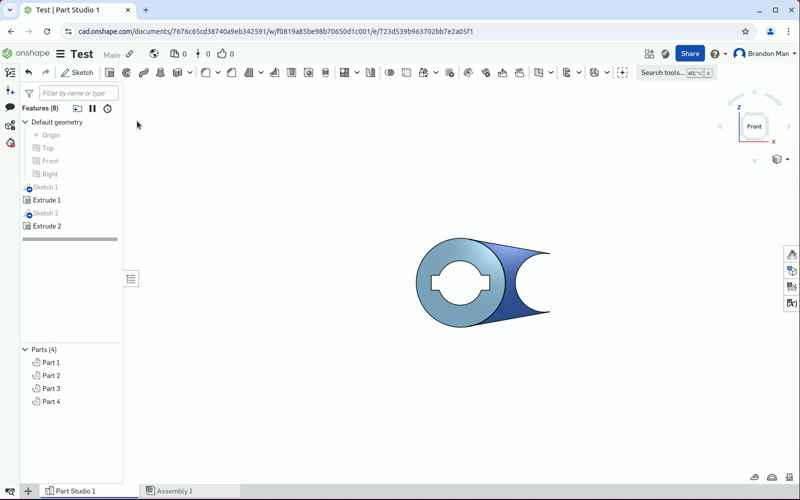
mouse_move(73, 189)
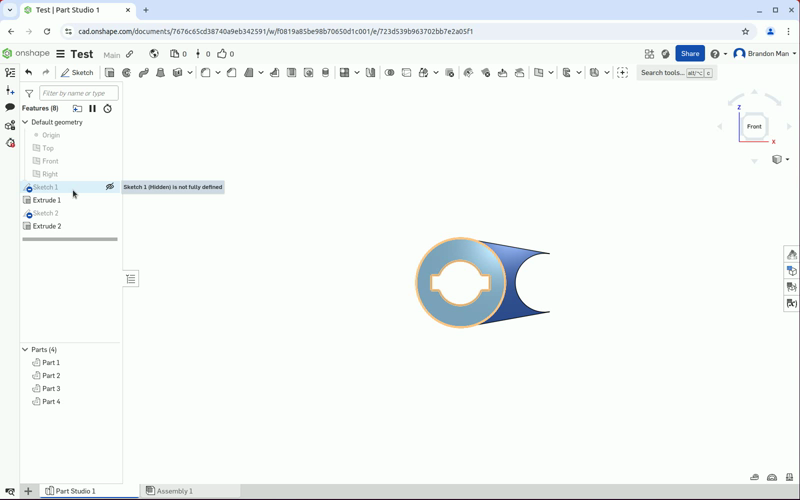
click(73, 189)
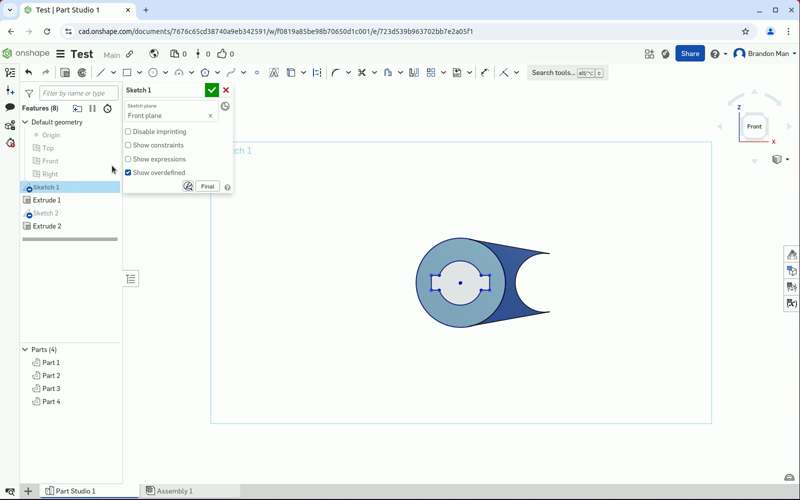
mouse_move(229, 92)
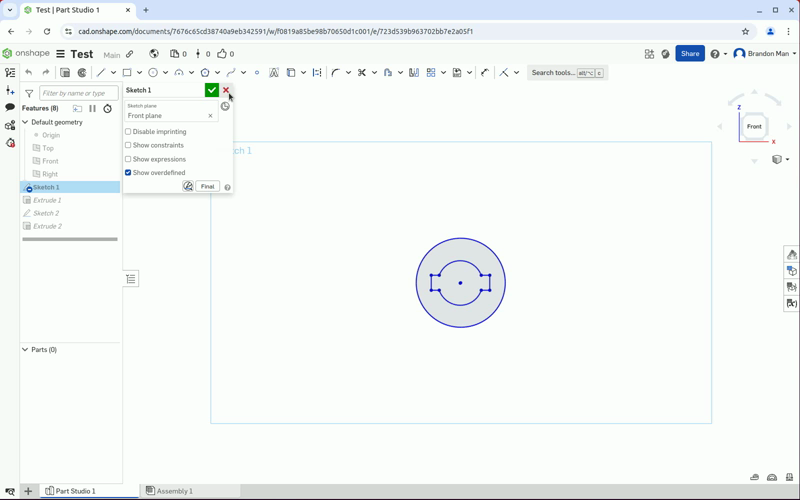
click(229, 92)
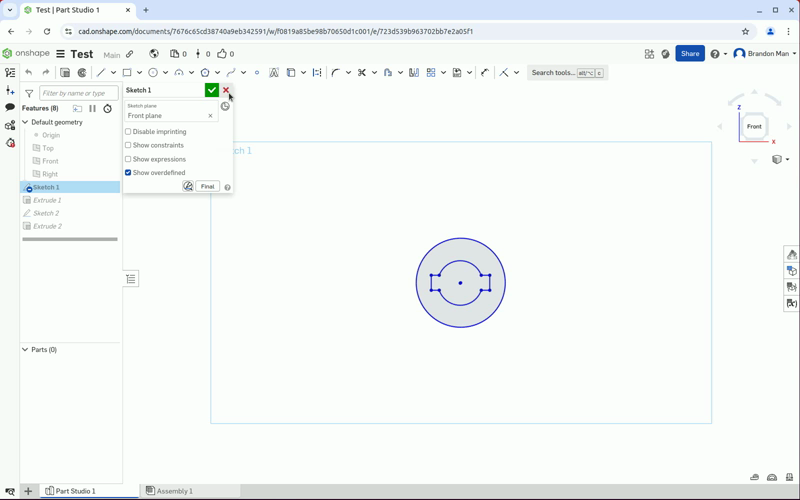
key(shift+s)
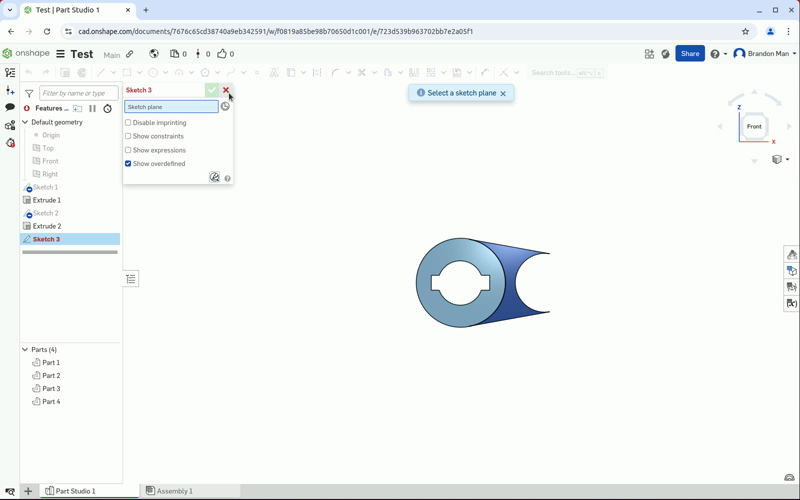
mouse_move(73, 163)
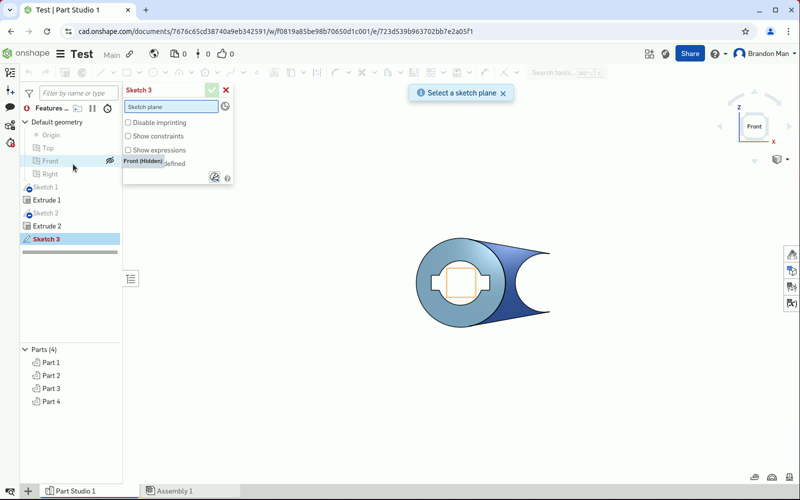
click(73, 163)
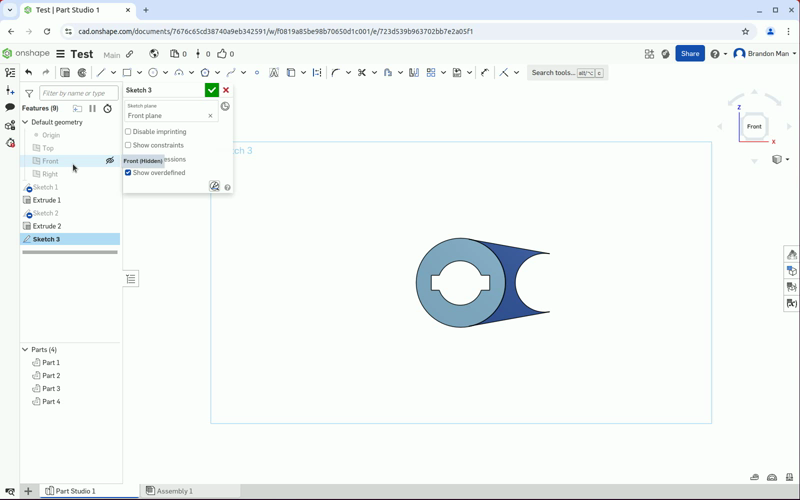
mouse_move(73, 352)
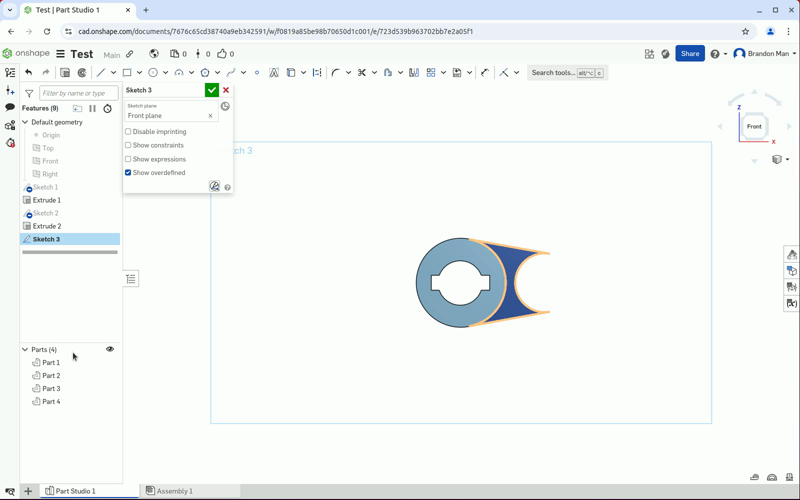
key(y)
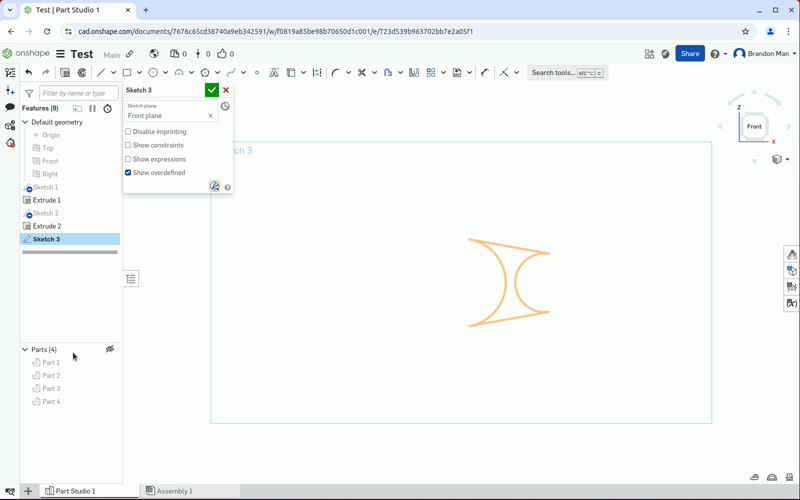
key(c)
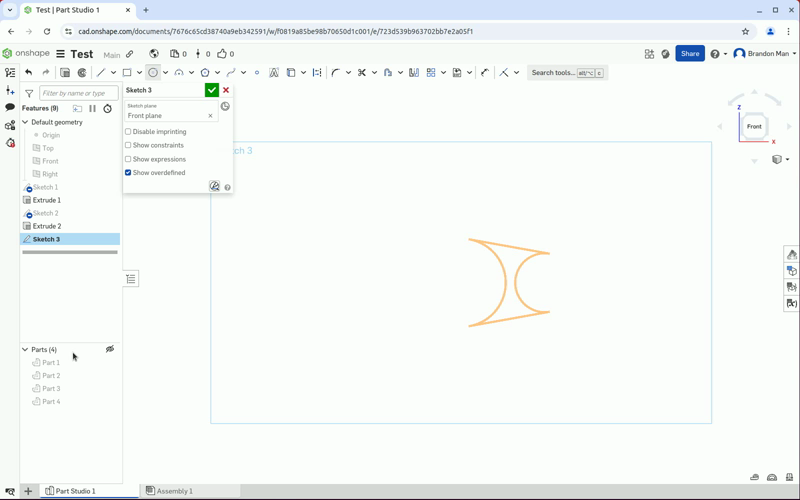
key_down(shift)
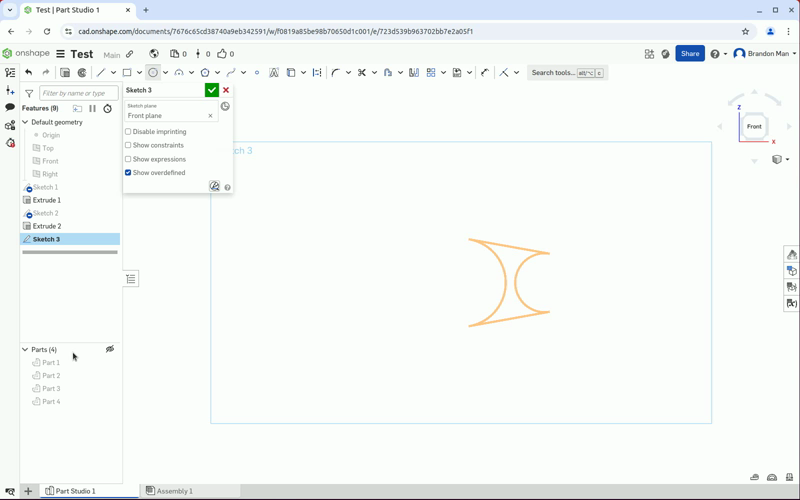
mouse_move(544, 282)
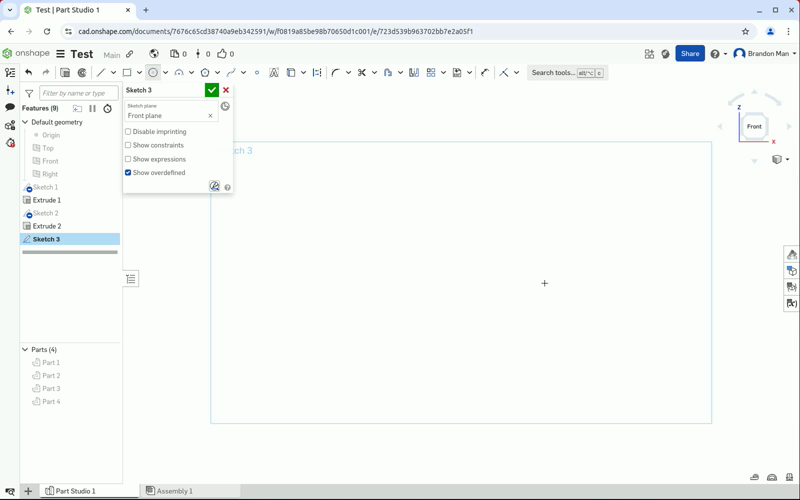
click(544, 282)
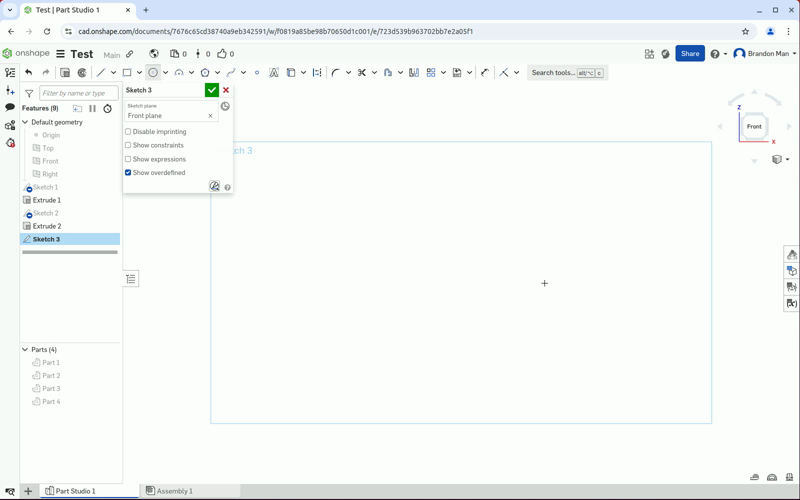
key_up(shift)
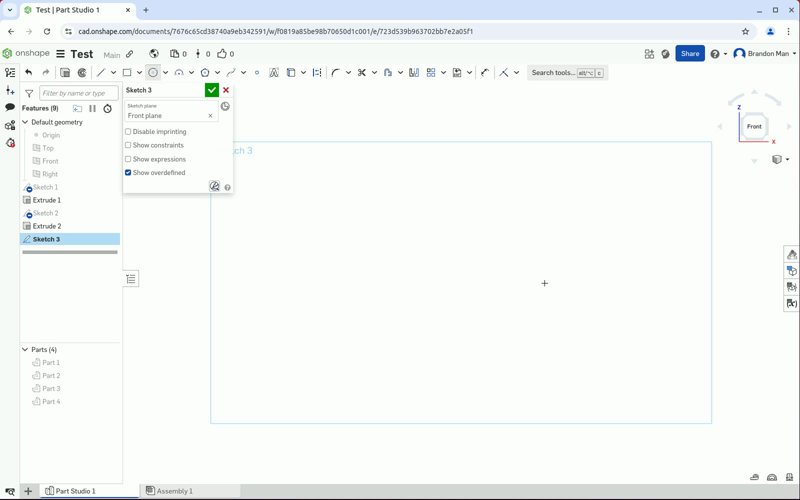
mouse_move(573, 282)
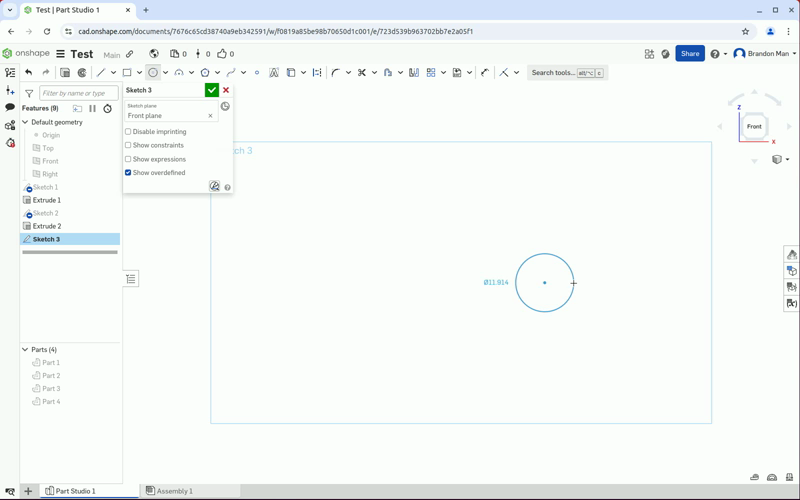
click(573, 282)
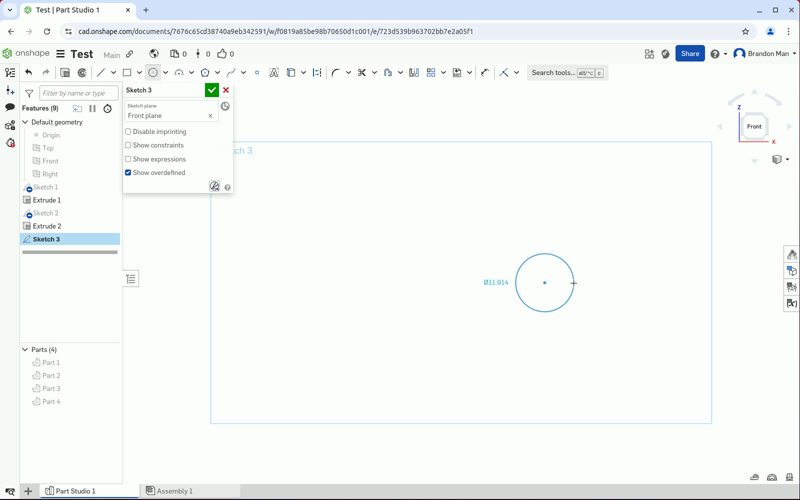
key(esc)
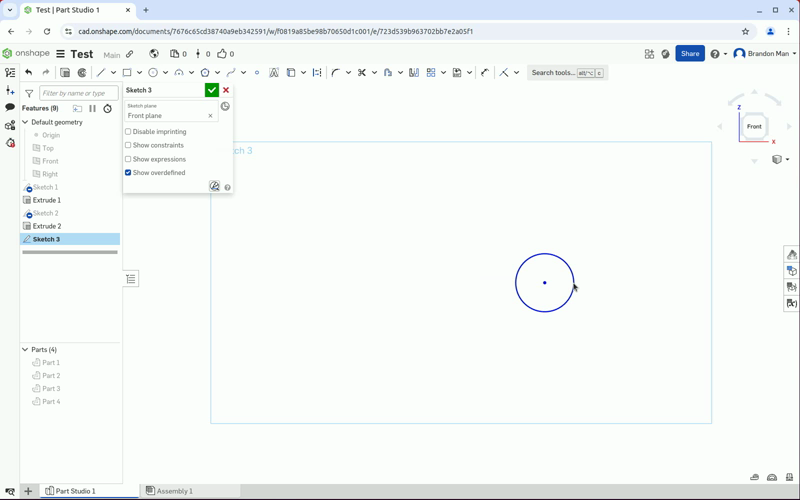
key(c)
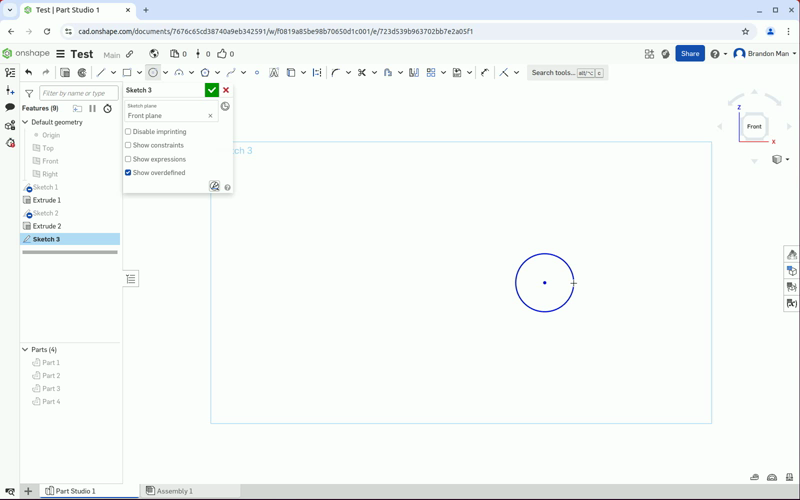
key_down(shift)
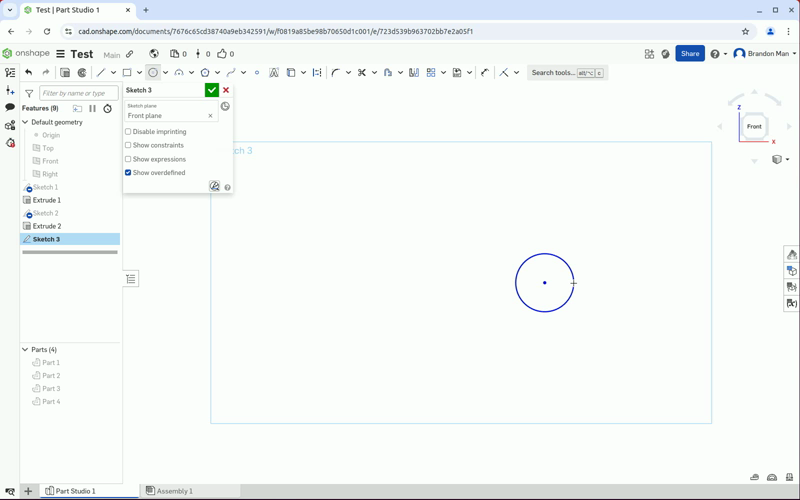
mouse_move(544, 282)
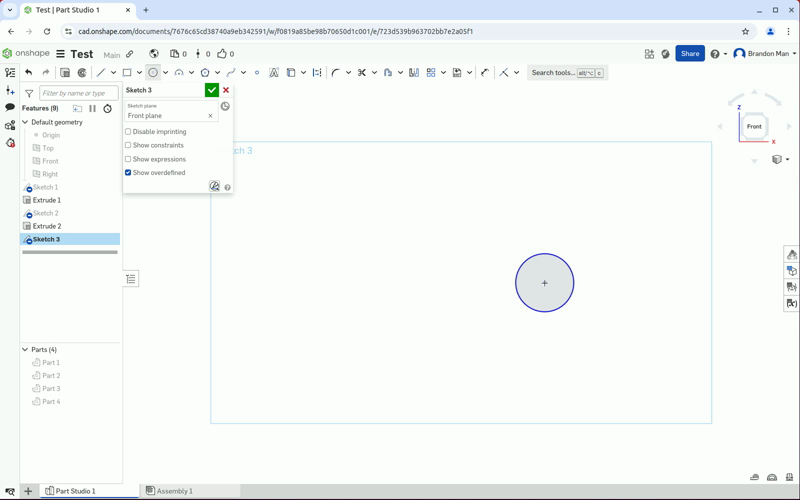
click(544, 282)
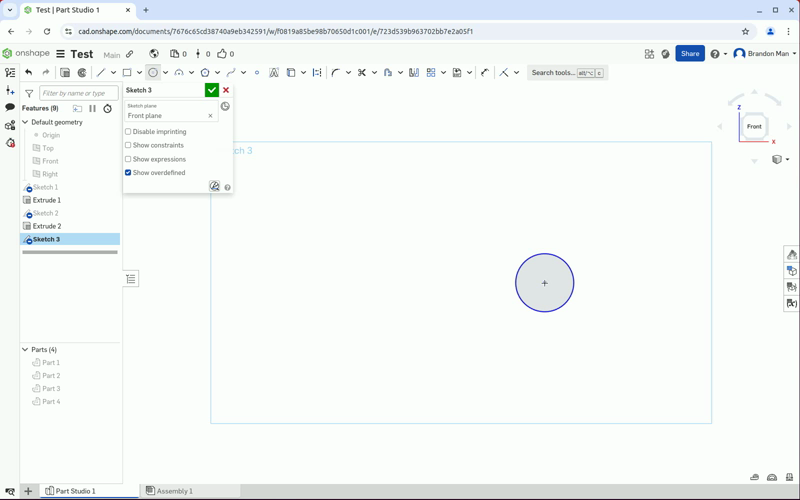
key_up(shift)
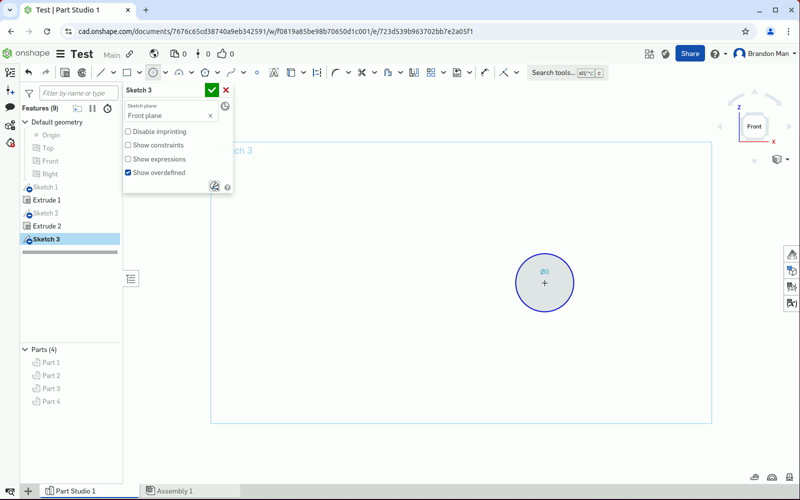
mouse_move(567, 282)
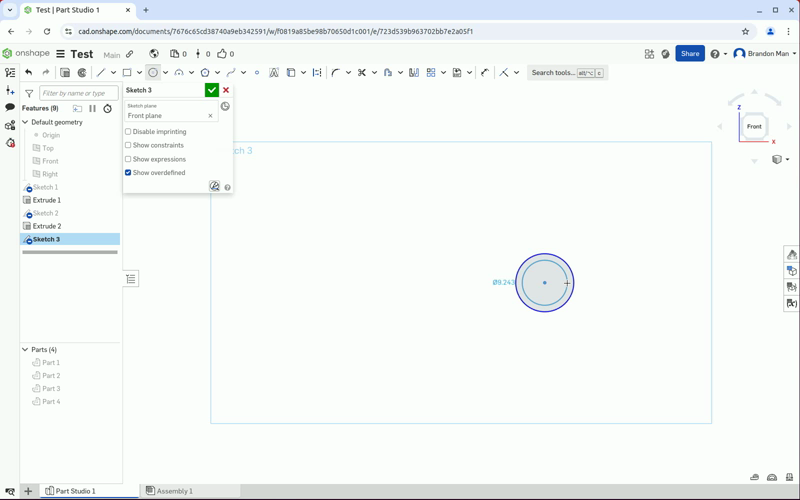
click(567, 282)
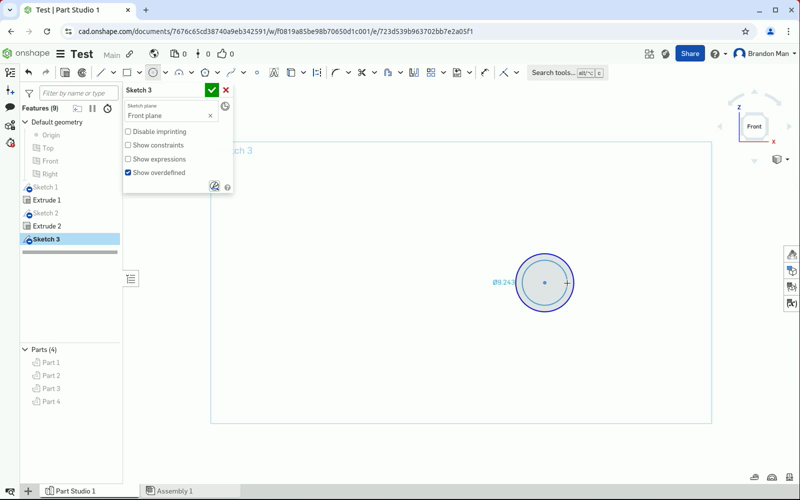
key(esc)
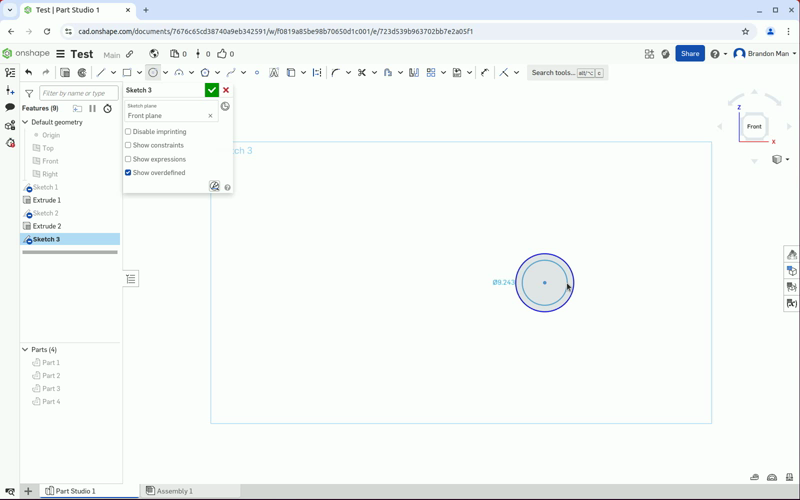
mouse_move(570, 276)
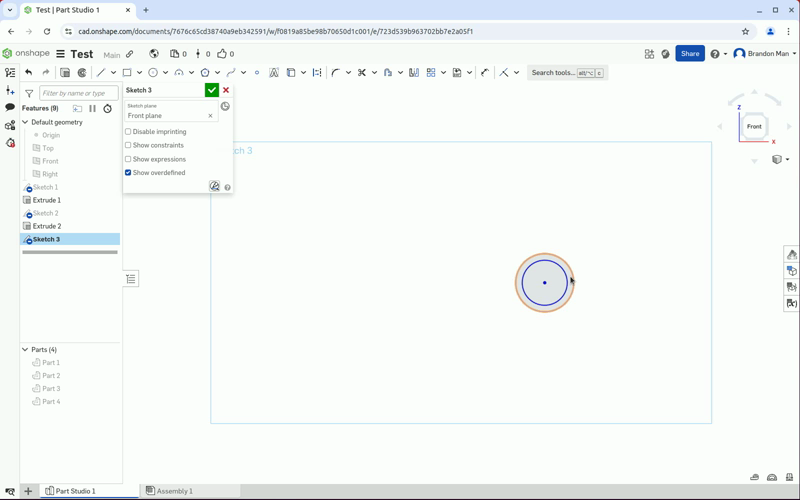
scroll(6)
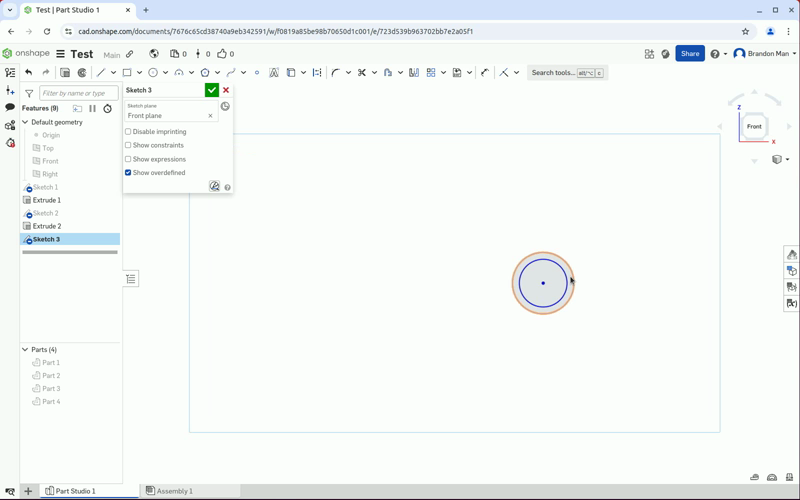
scroll(6)
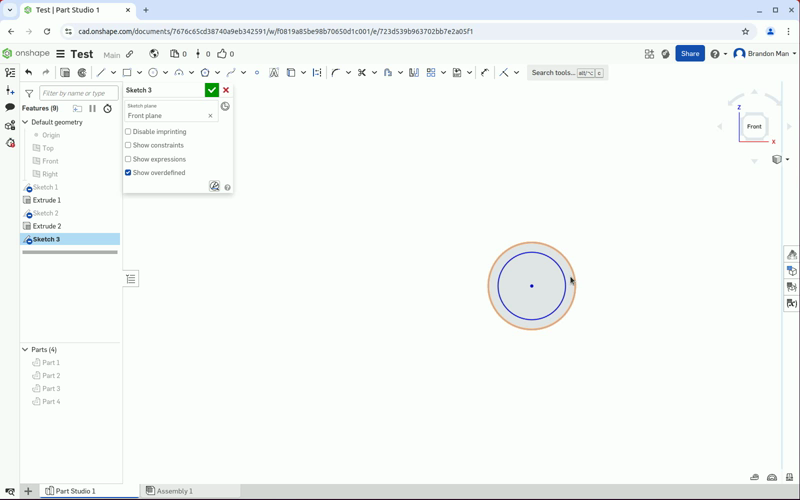
scroll(6)
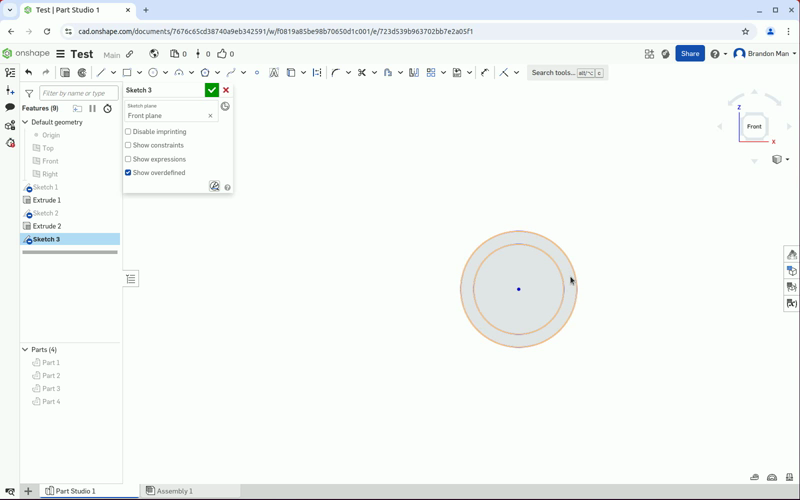
scroll(6)
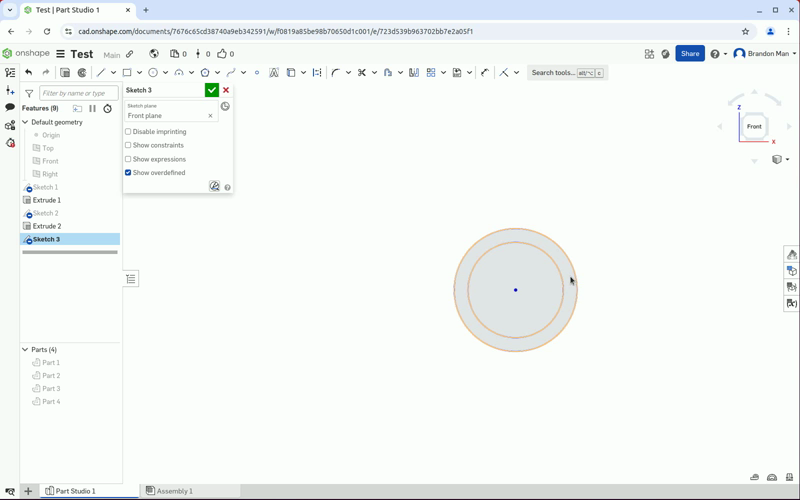
scroll(6)
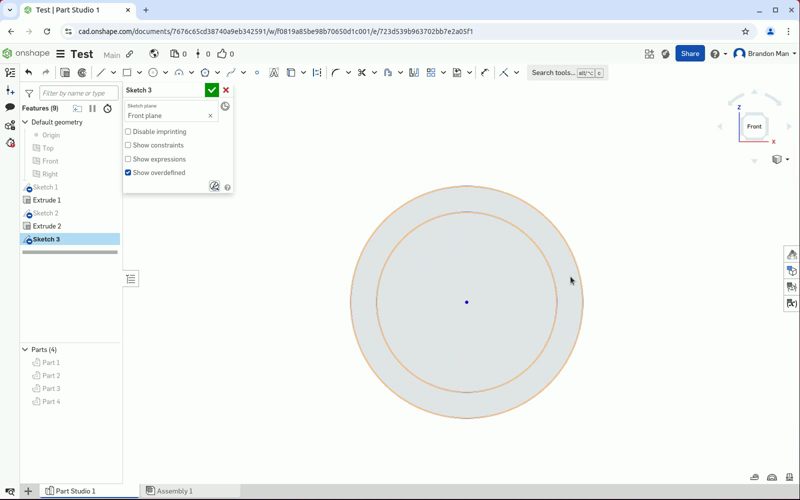
scroll(6)
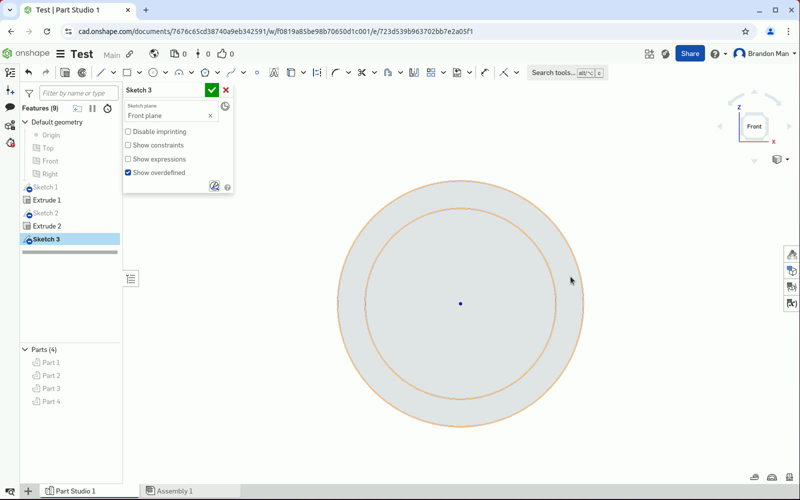
scroll(6)
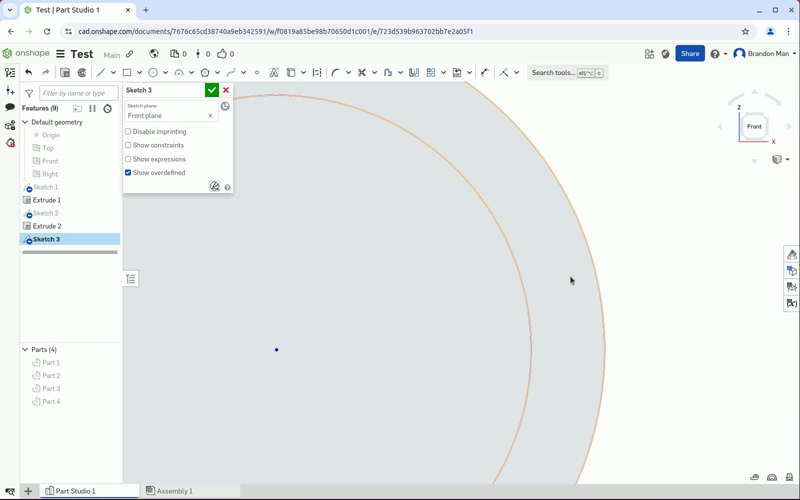
click(570, 276)
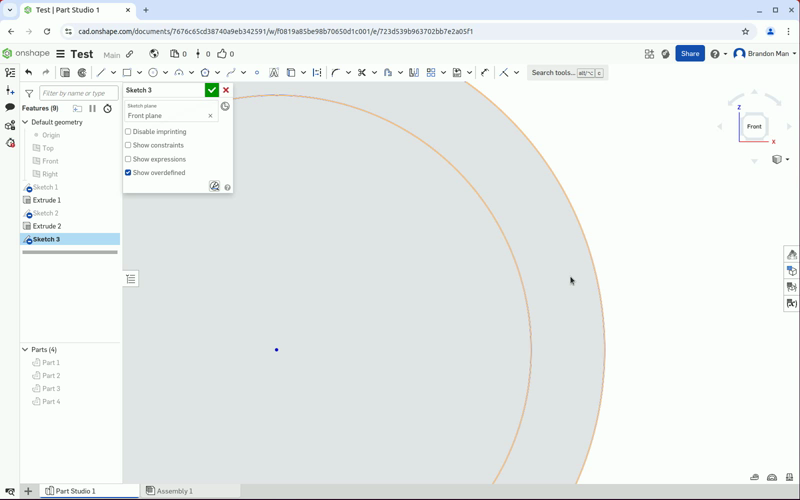
scroll(-6)
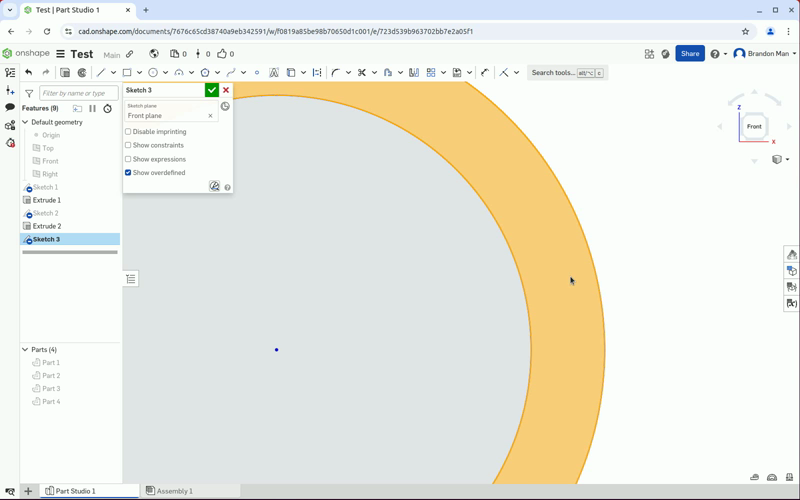
scroll(-6)
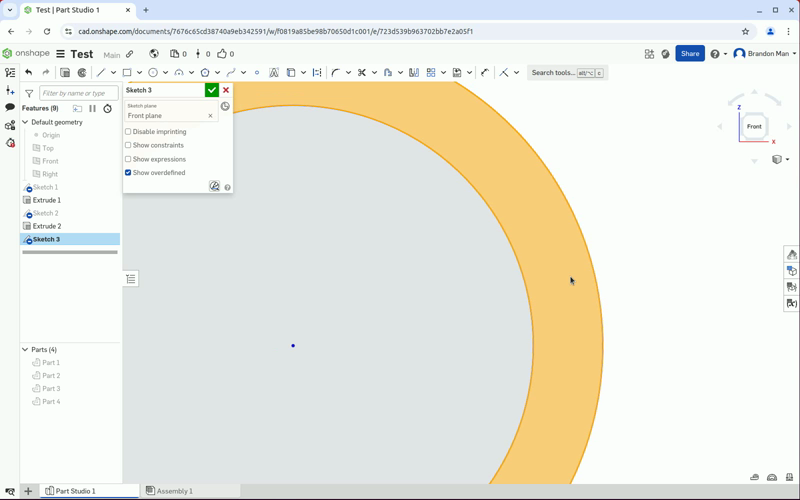
scroll(-6)
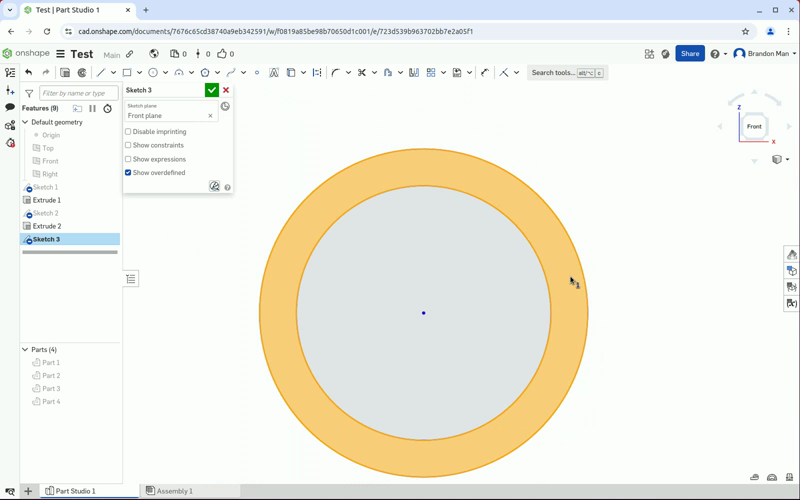
scroll(-6)
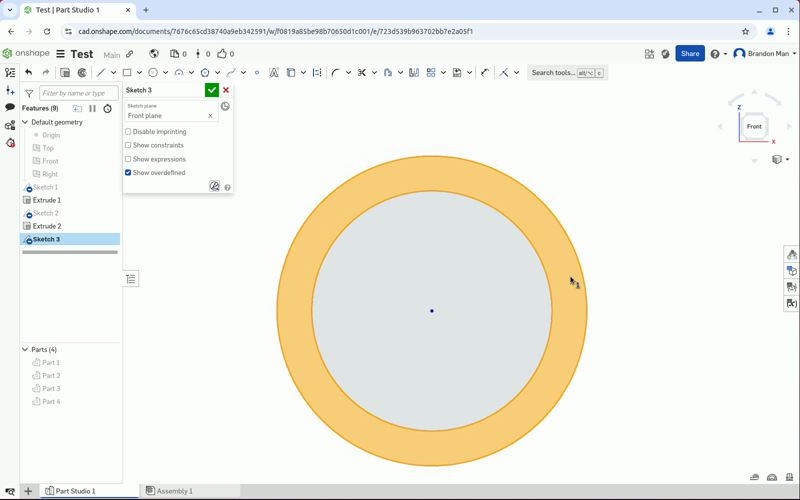
scroll(-6)
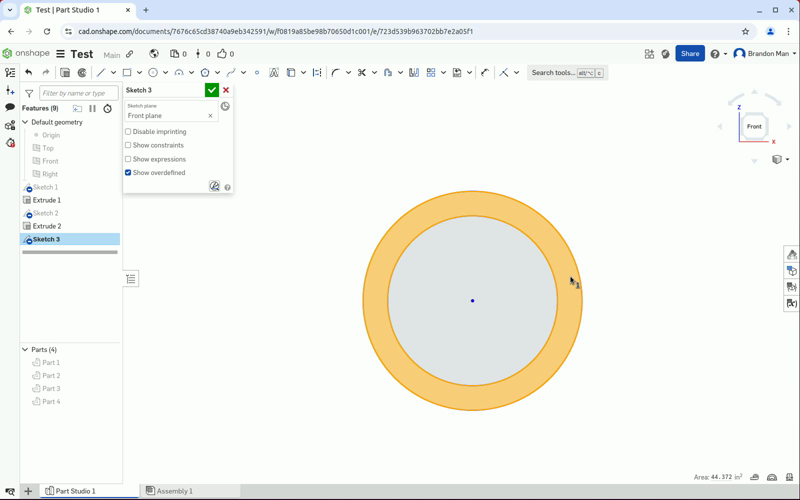
scroll(-6)
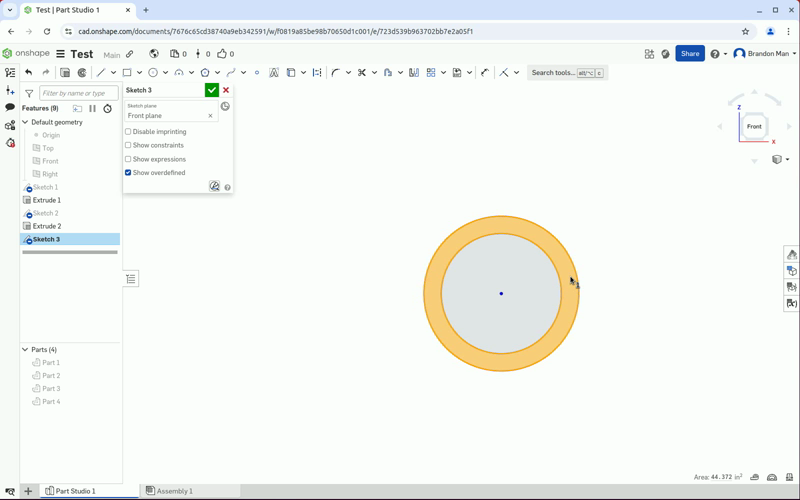
scroll(-6)
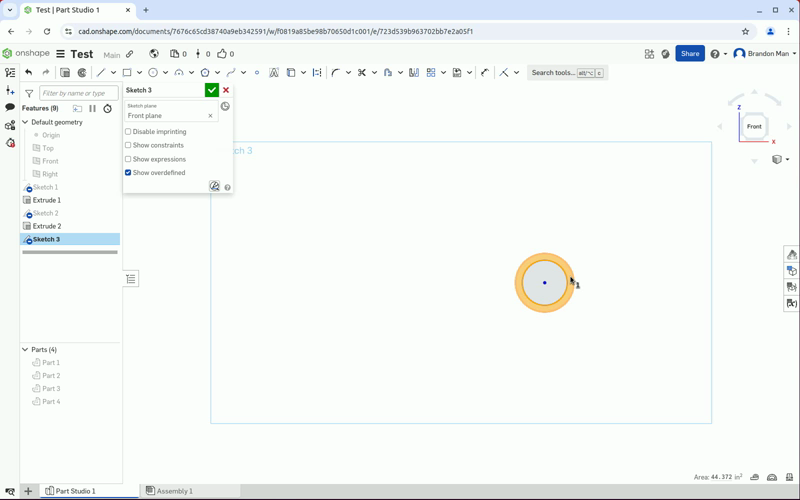
mouse_move(73, 352)
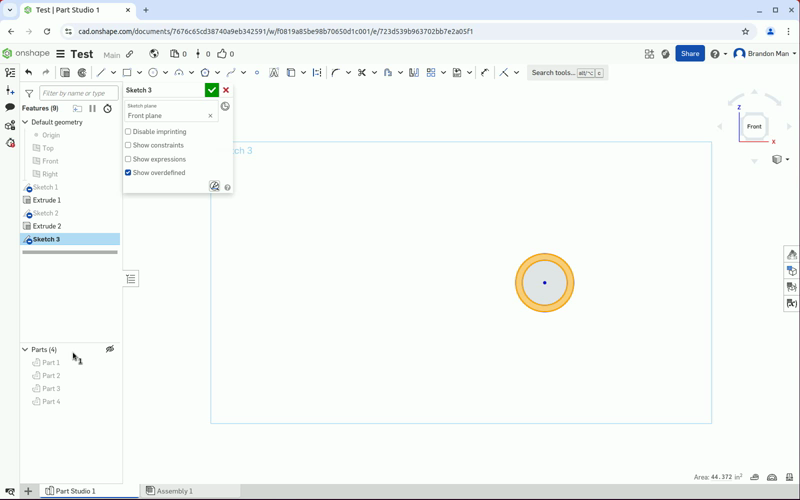
key(shift+y)
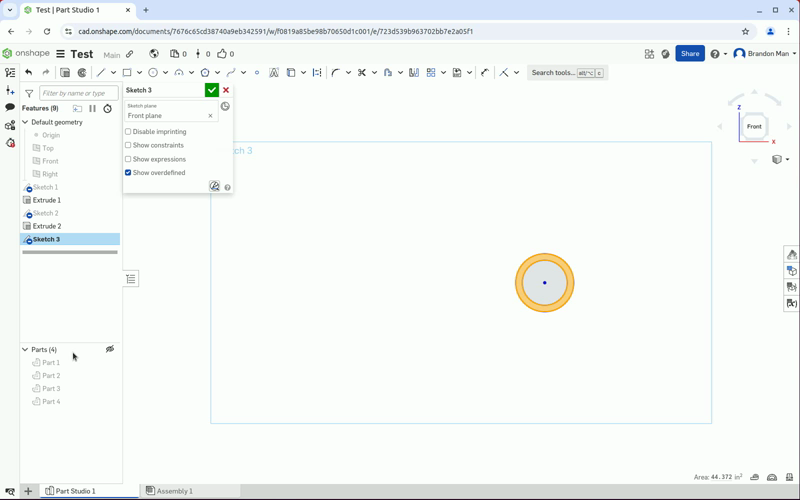
key(shift+e)
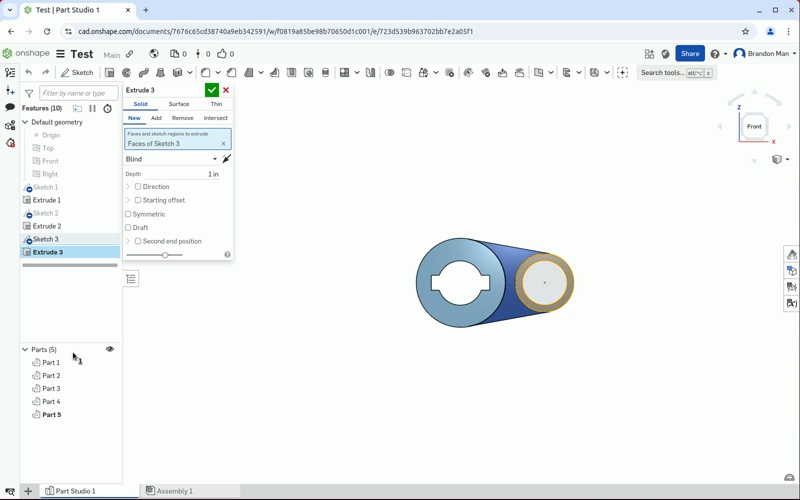
mouse_move(143, 106)
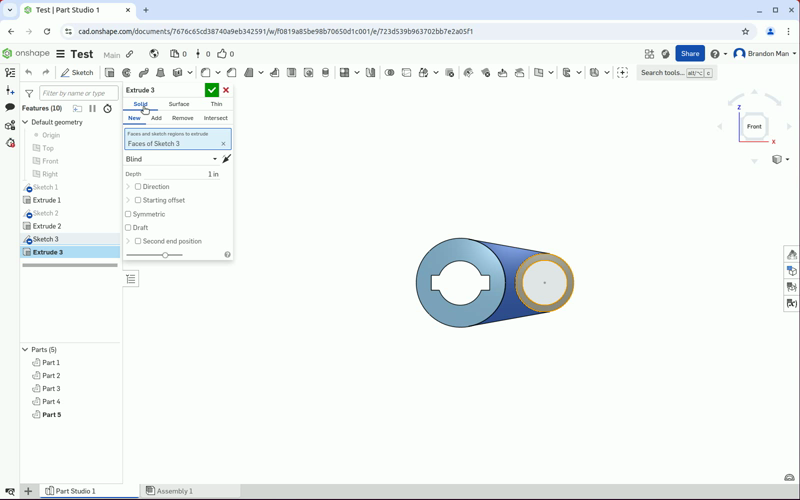
click(143, 106)
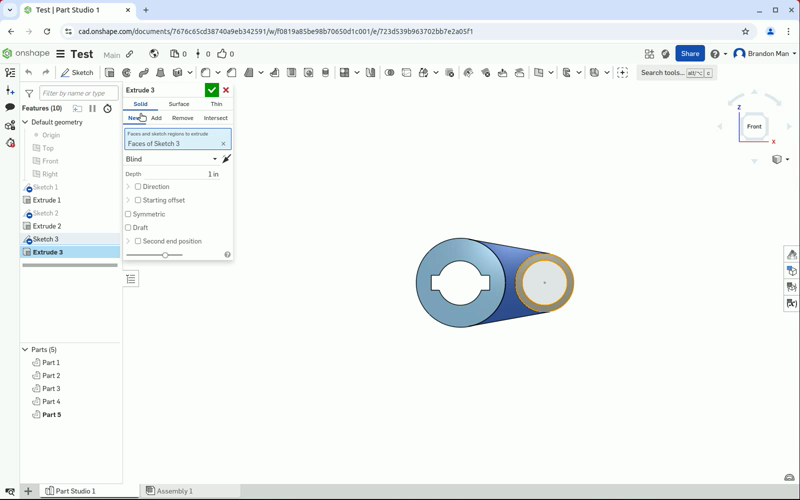
mouse_move(137, 120)
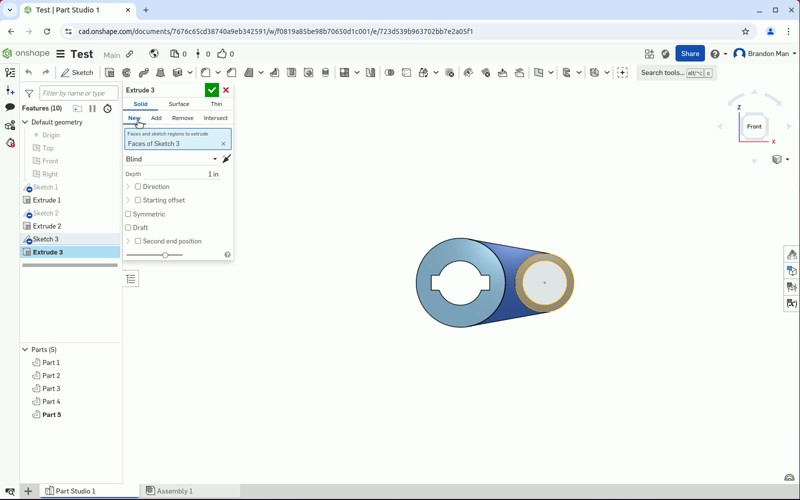
click(137, 120)
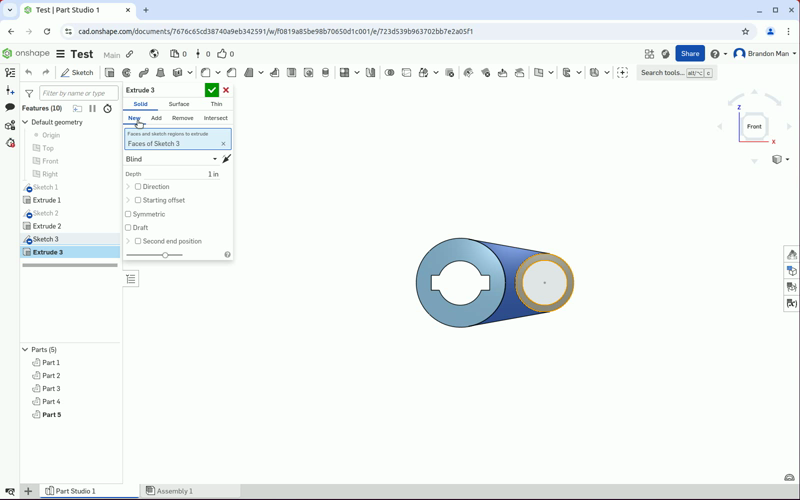
key(tab, 4)
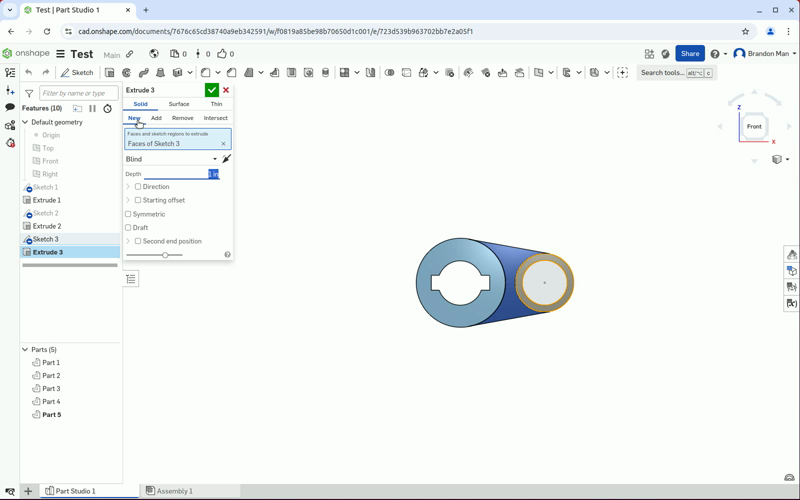
text(7.943)
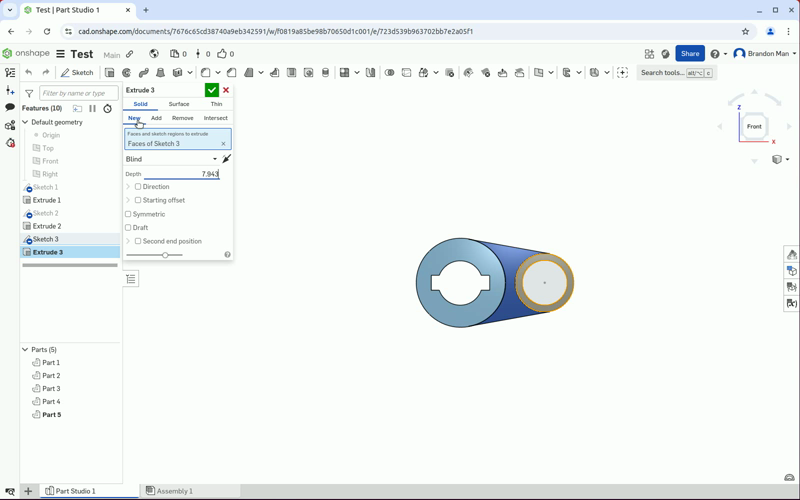
key(enter)
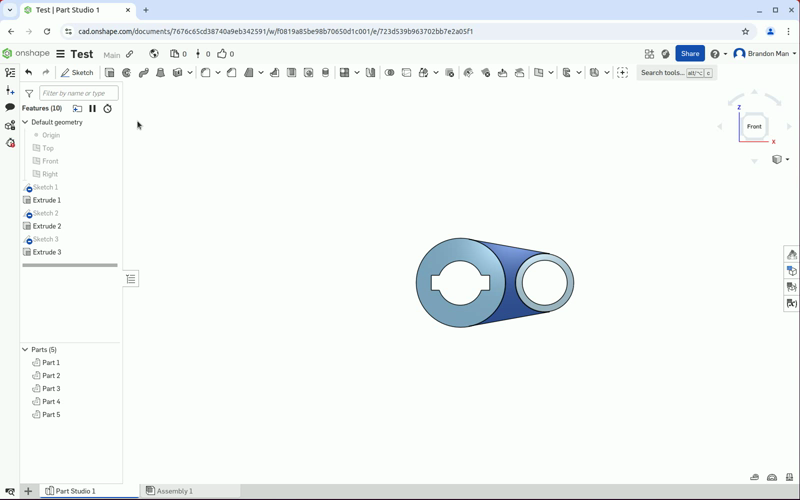
key(shift+h)
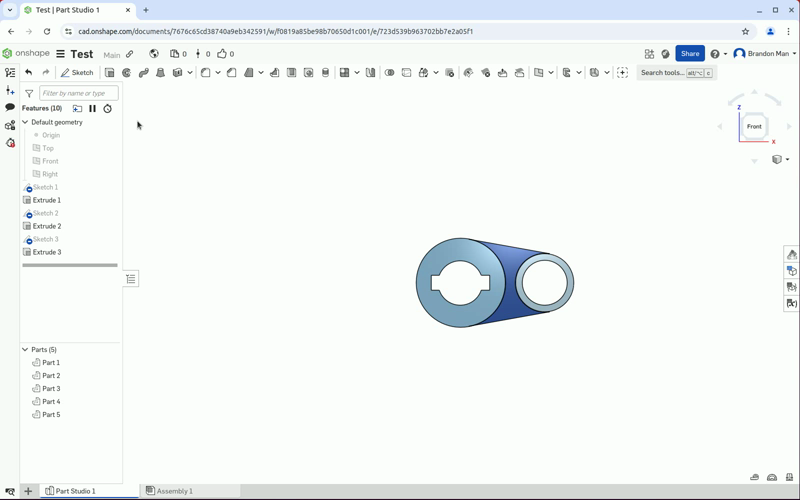
key(shift+h)
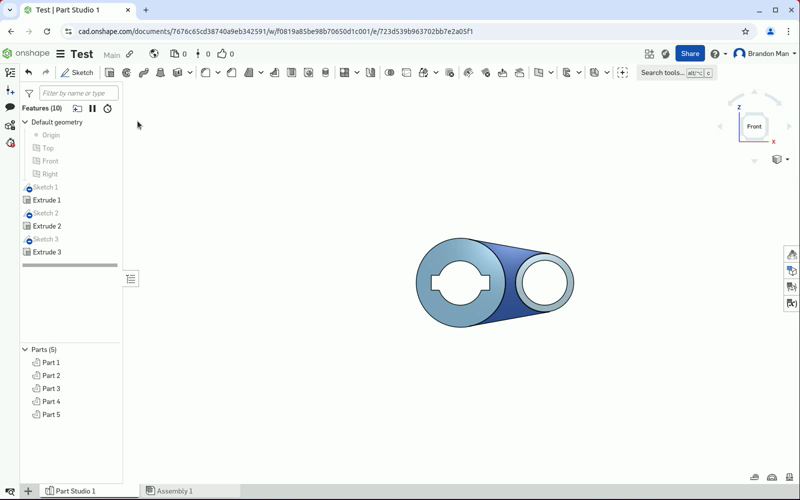
mouse_move(73, 189)
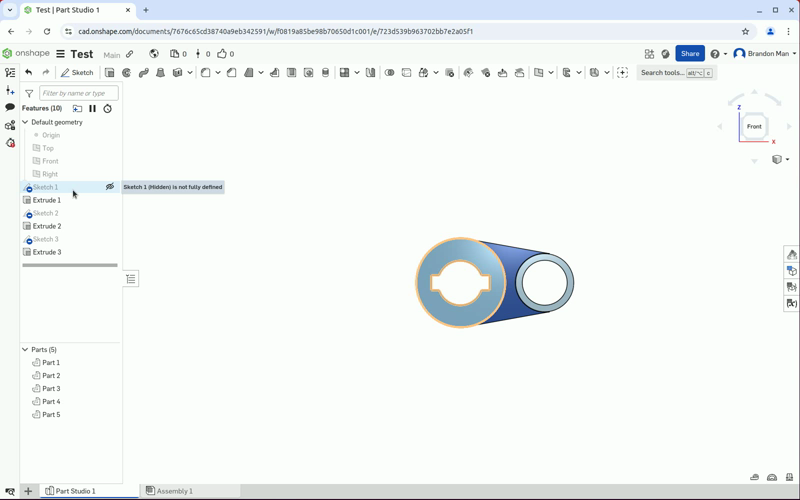
click(73, 189)
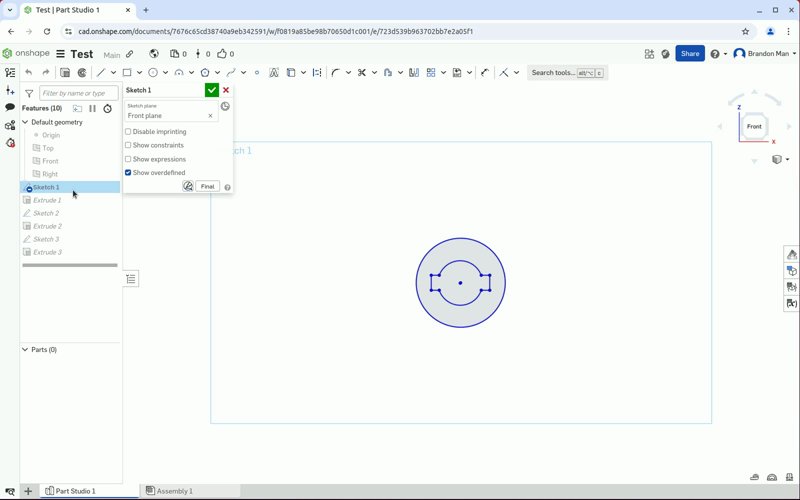
mouse_move(229, 92)
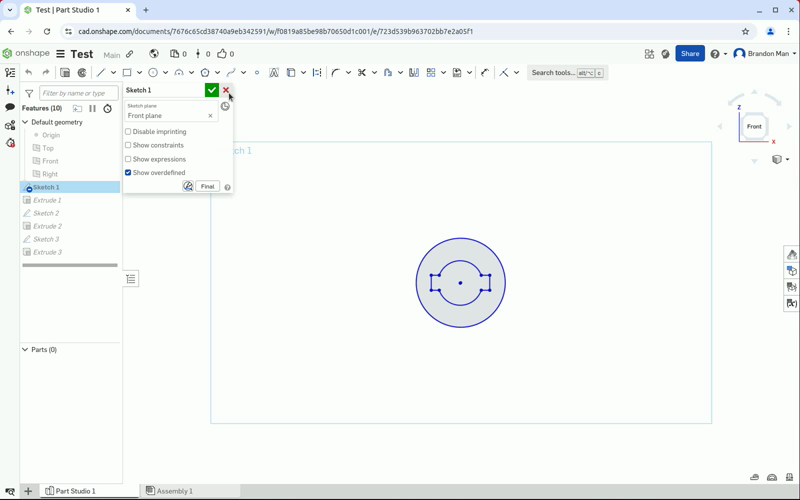
click(229, 92)
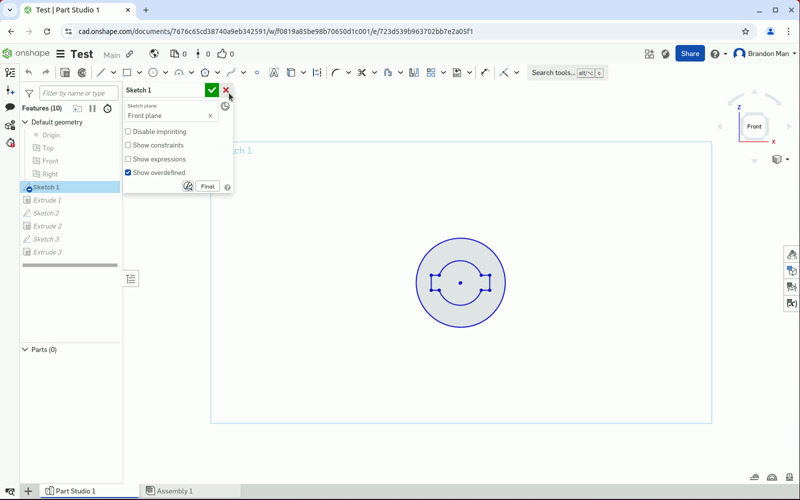
key(shift+s)
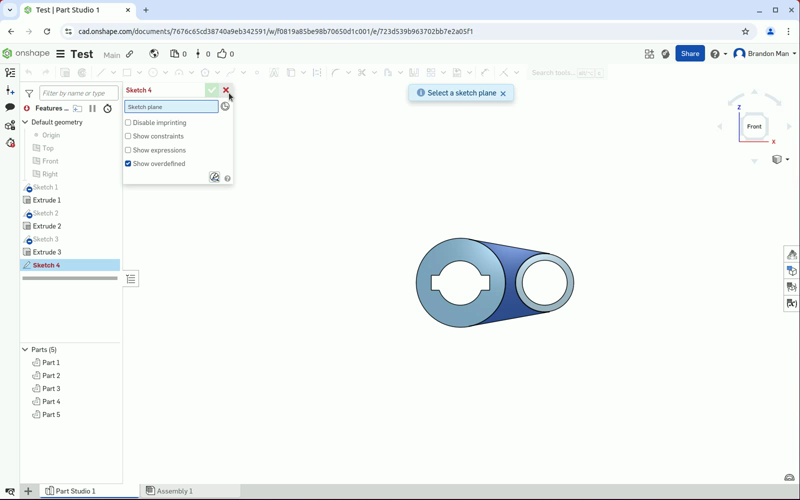
mouse_move(73, 163)
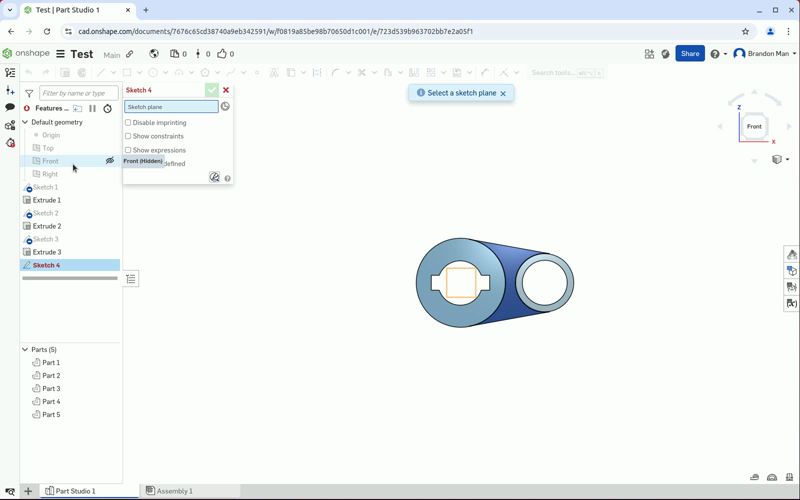
click(73, 163)
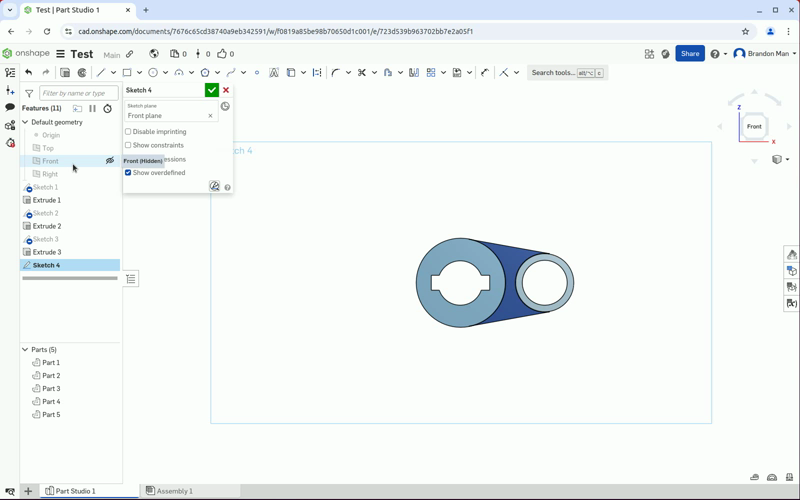
mouse_move(73, 352)
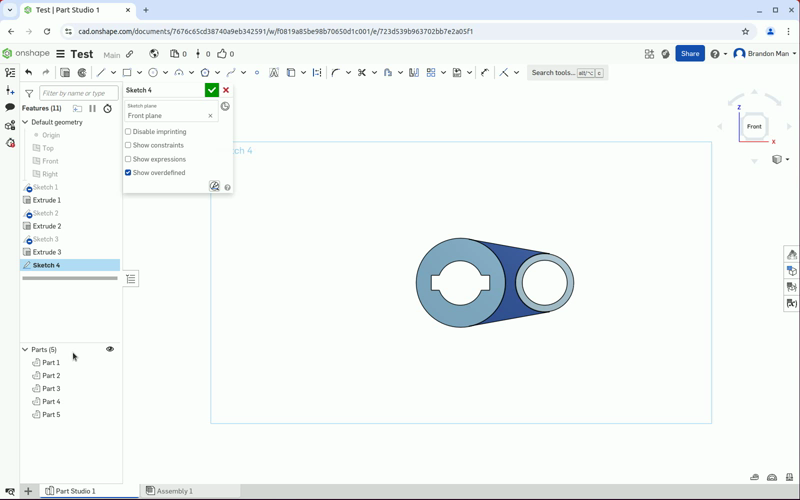
key(y)
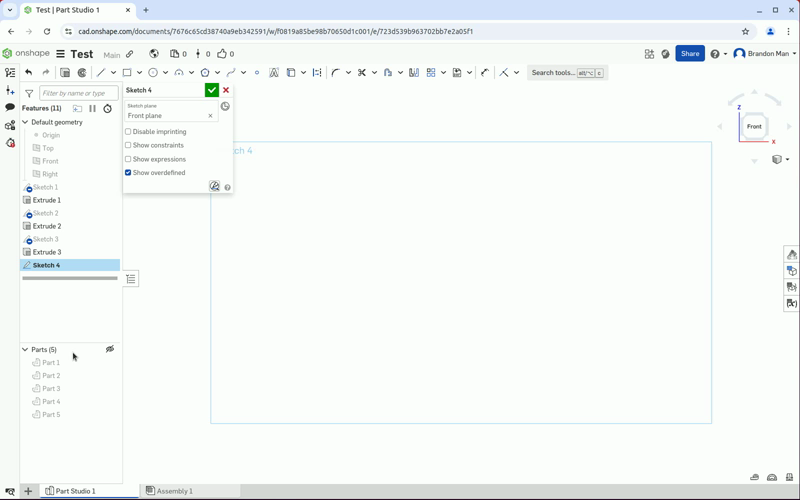
key(c)
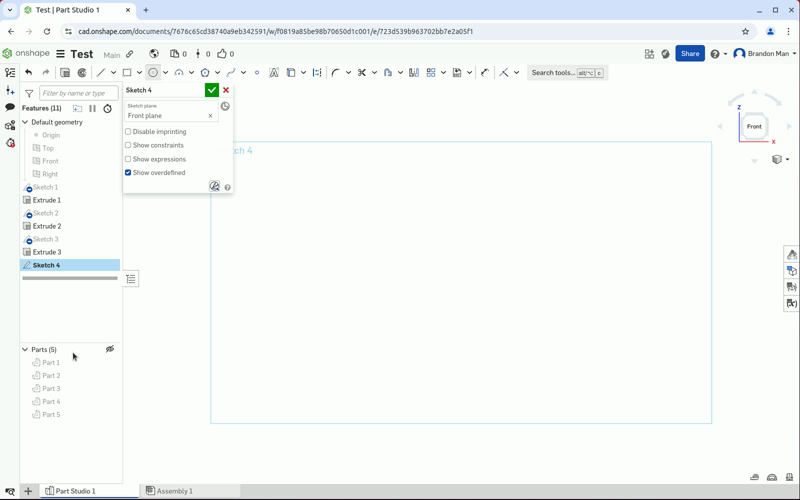
key_down(shift)
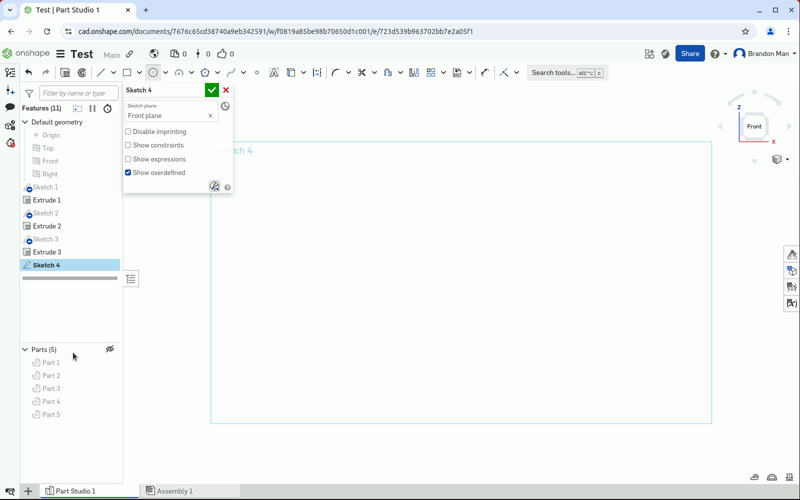
mouse_move(544, 282)
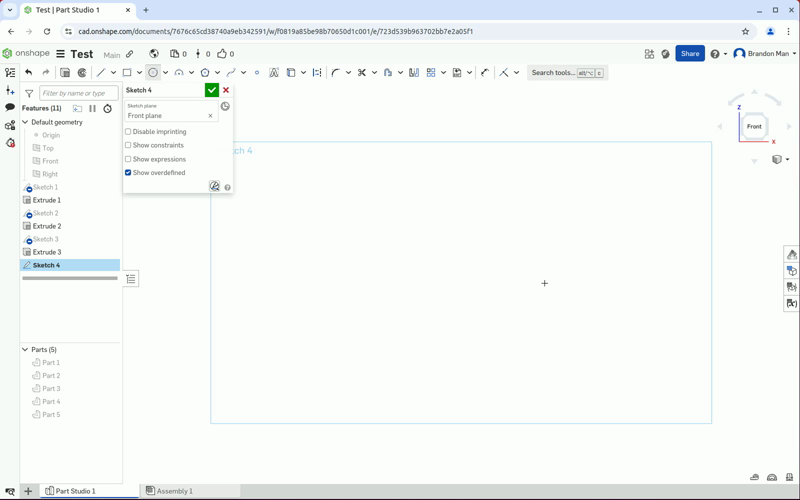
click(544, 282)
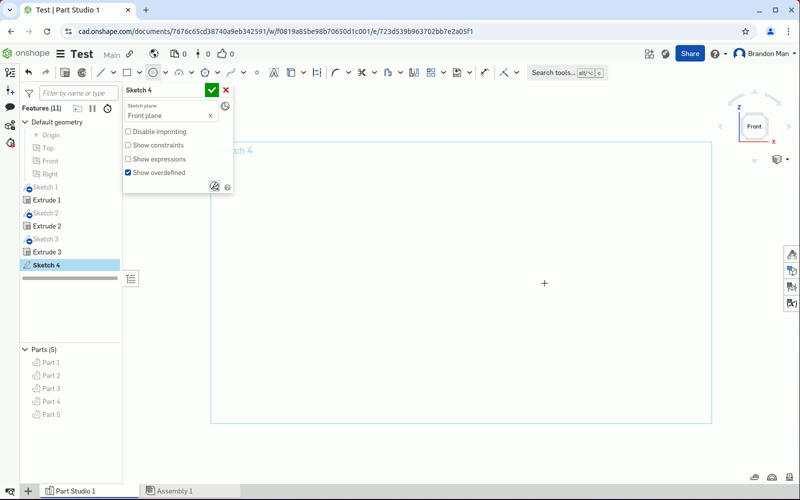
key_up(shift)
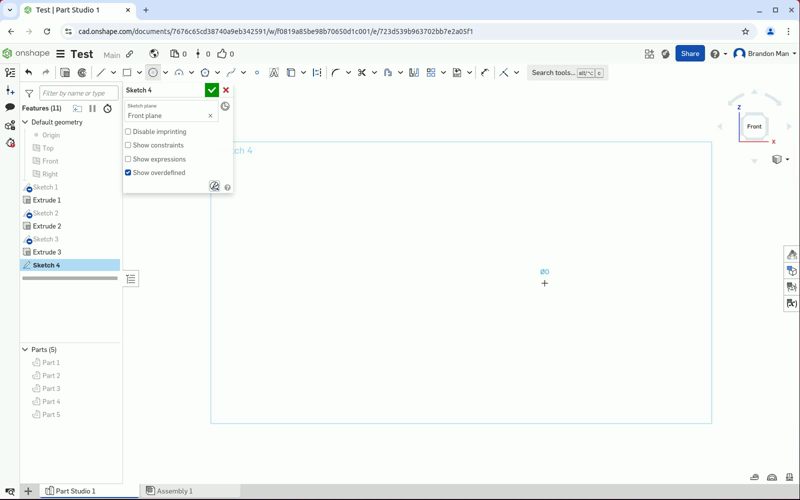
mouse_move(567, 282)
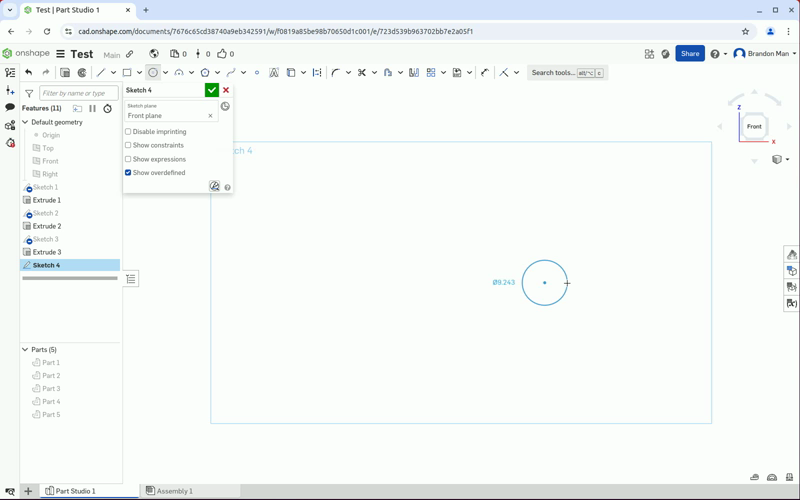
click(567, 282)
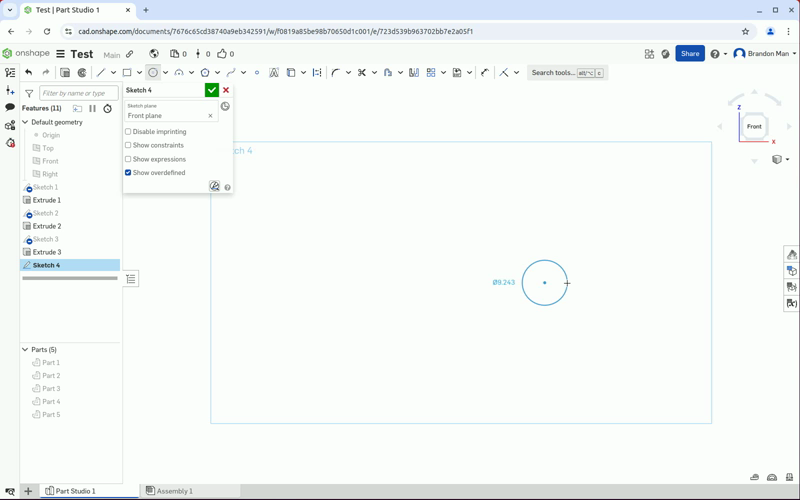
key(esc)
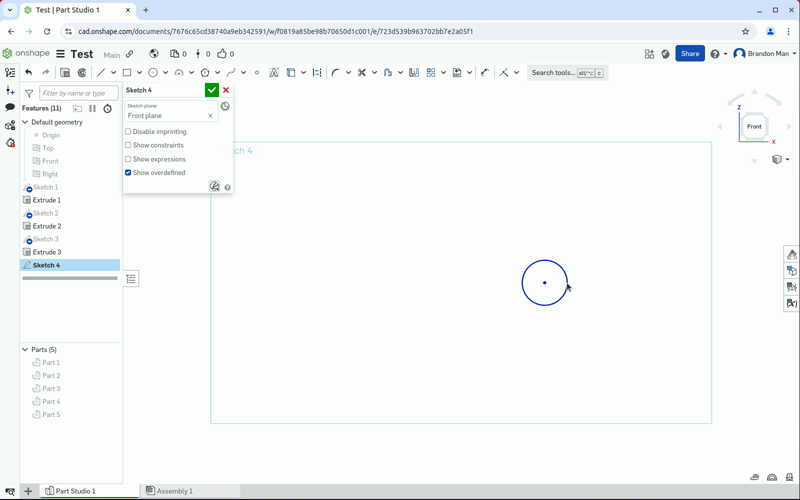
mouse_move(525, 293)
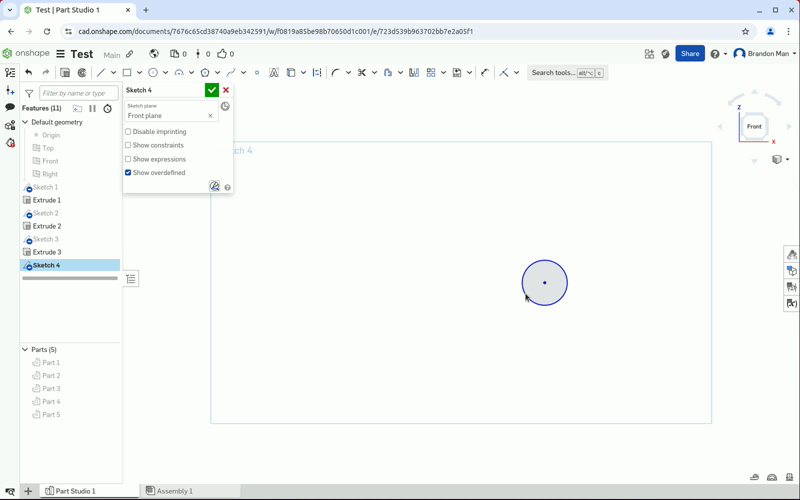
scroll(6)
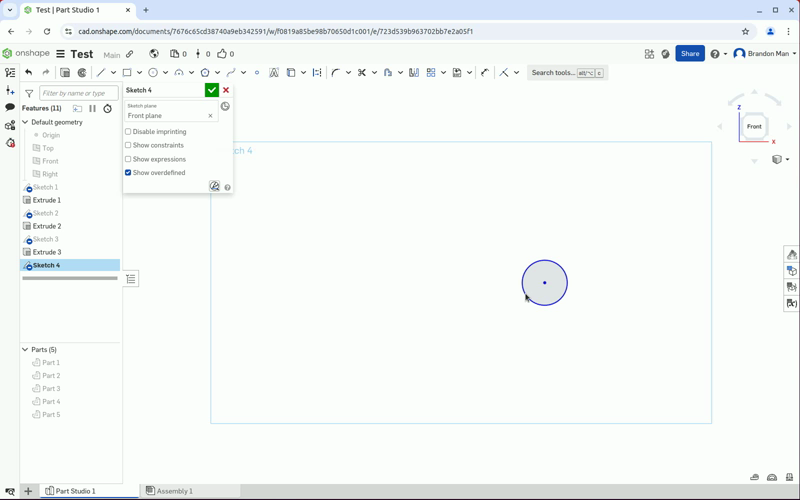
scroll(6)
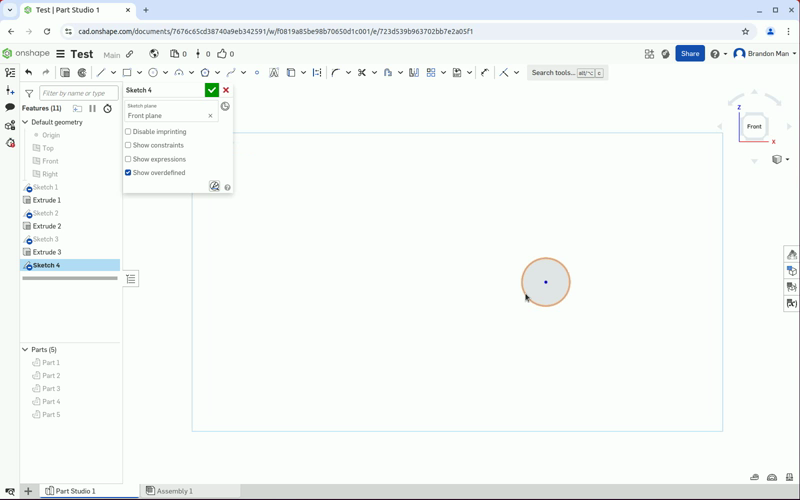
scroll(6)
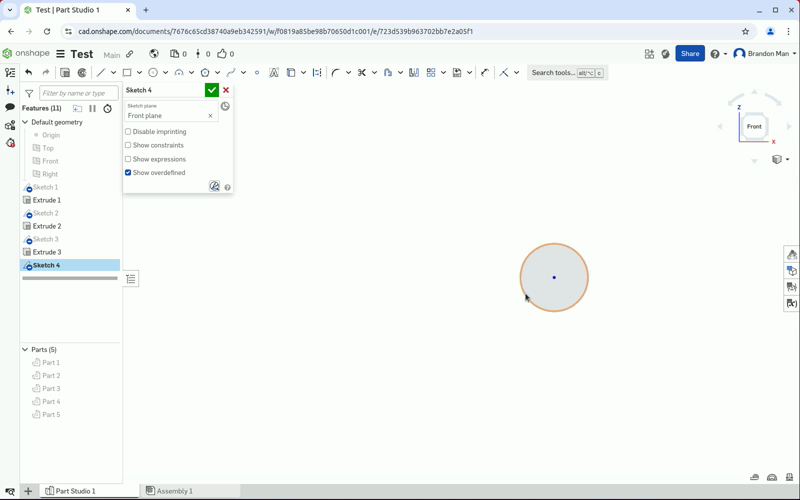
scroll(6)
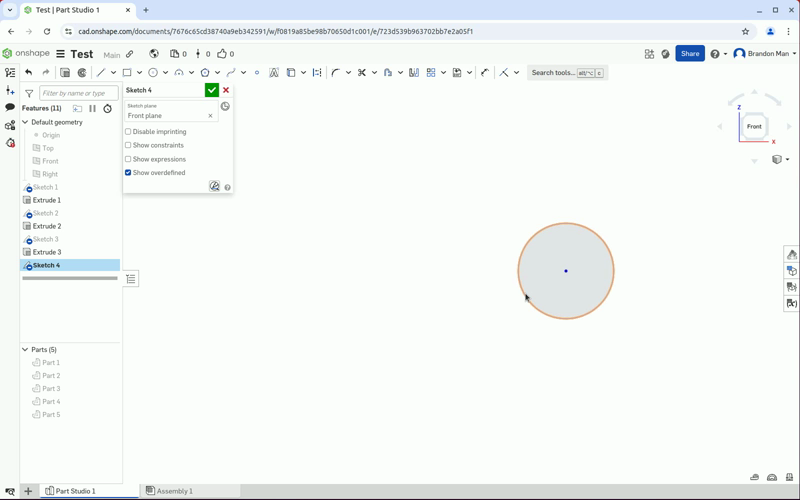
scroll(6)
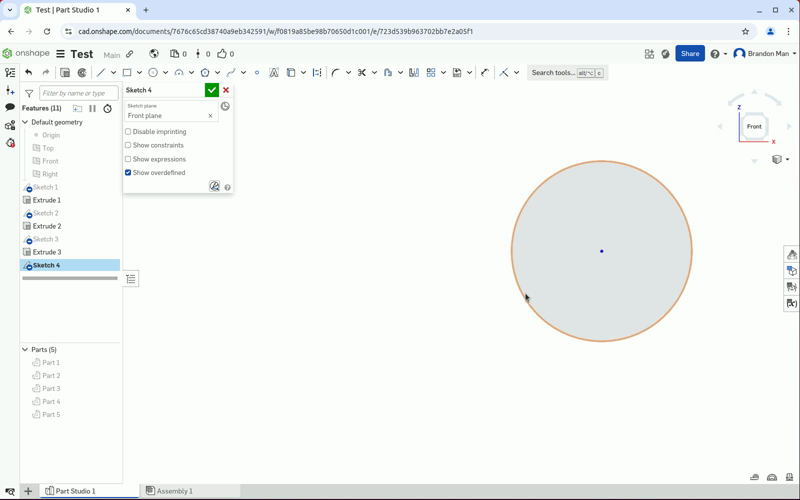
scroll(6)
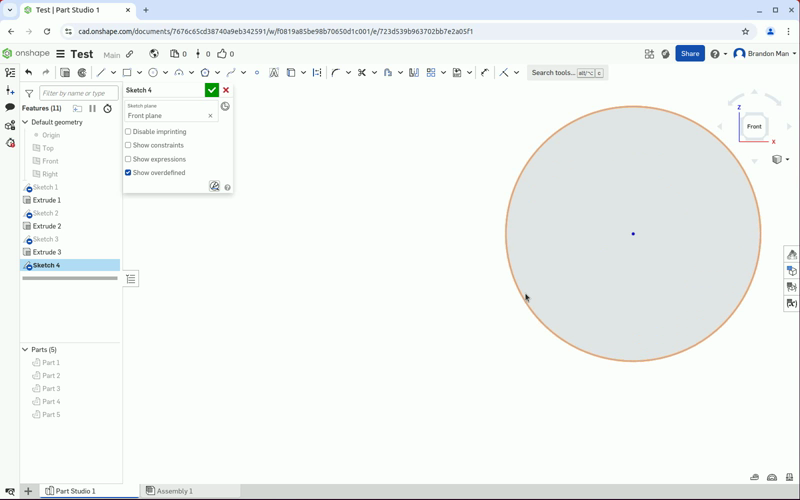
scroll(6)
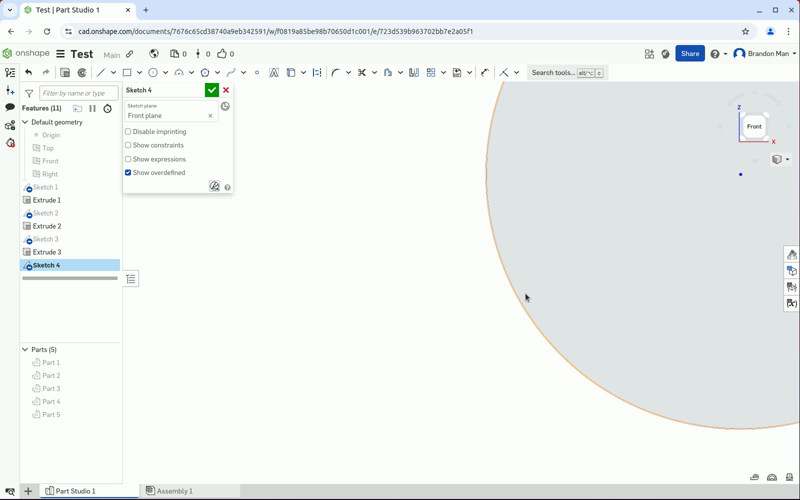
click(525, 293)
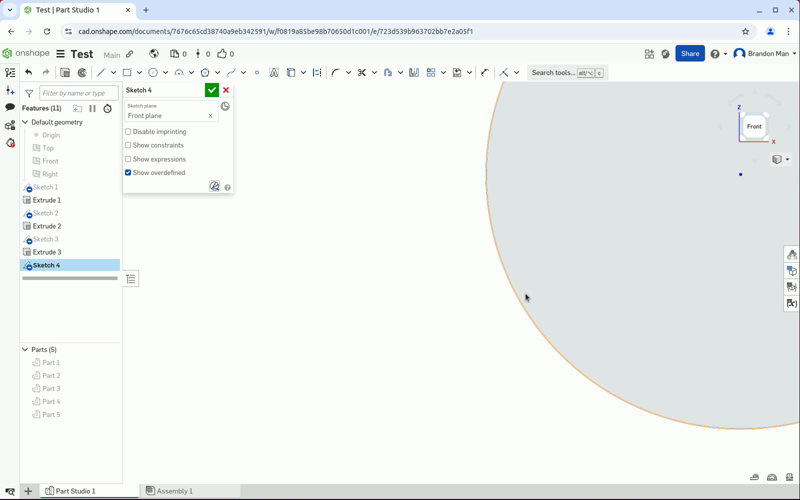
scroll(-6)
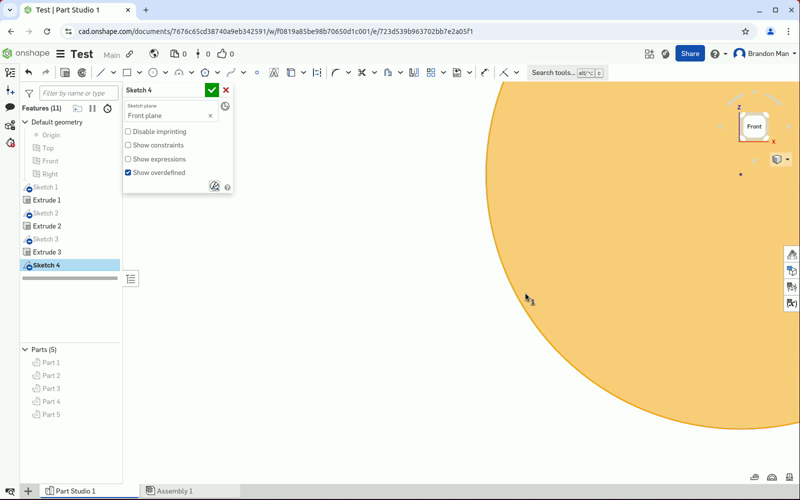
scroll(-6)
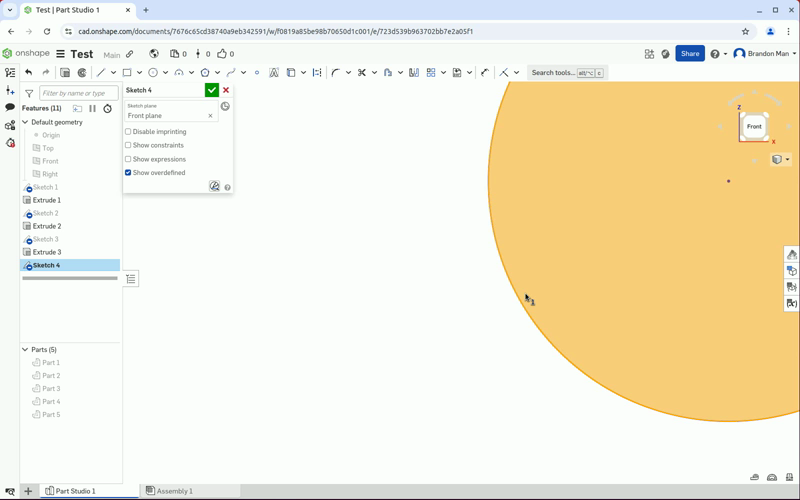
scroll(-6)
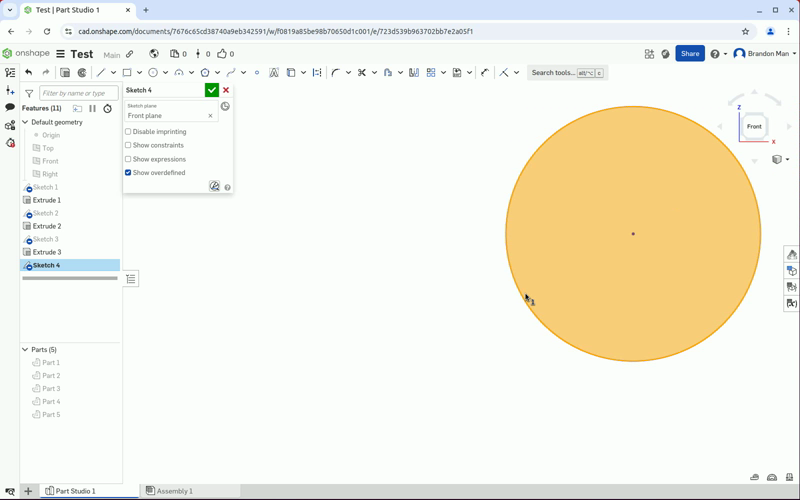
scroll(-6)
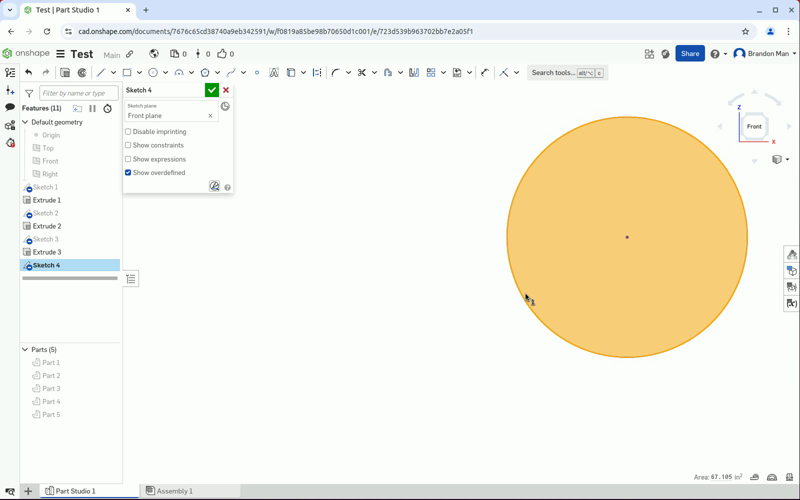
scroll(-6)
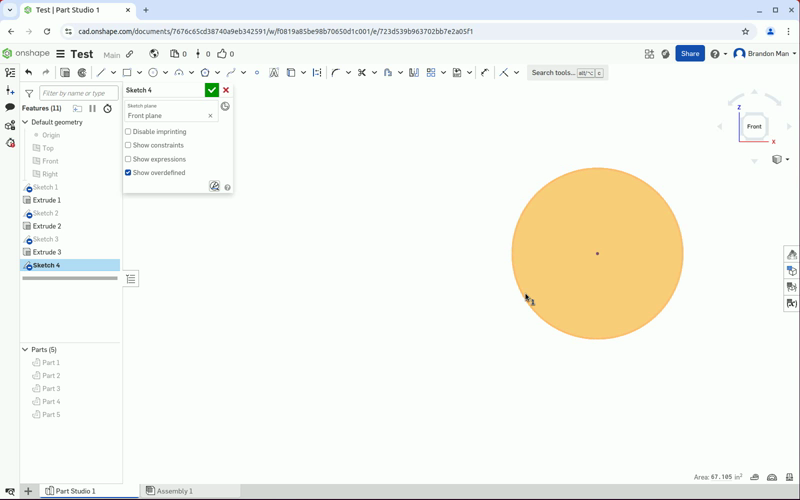
scroll(-6)
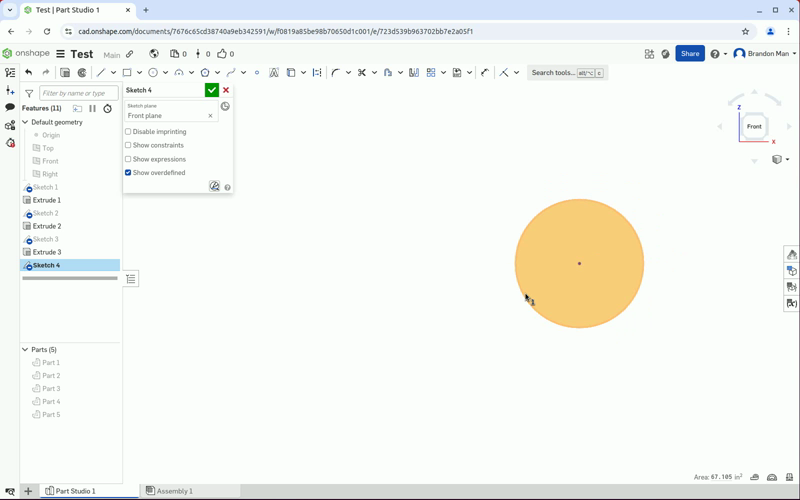
scroll(-6)
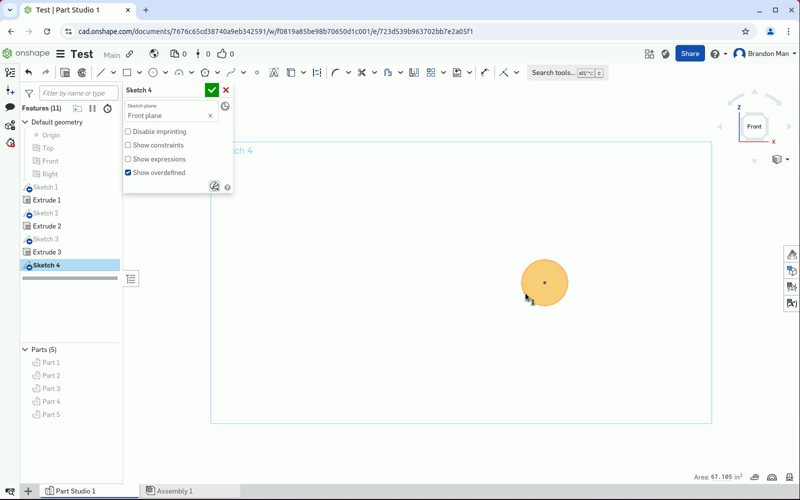
mouse_move(73, 352)
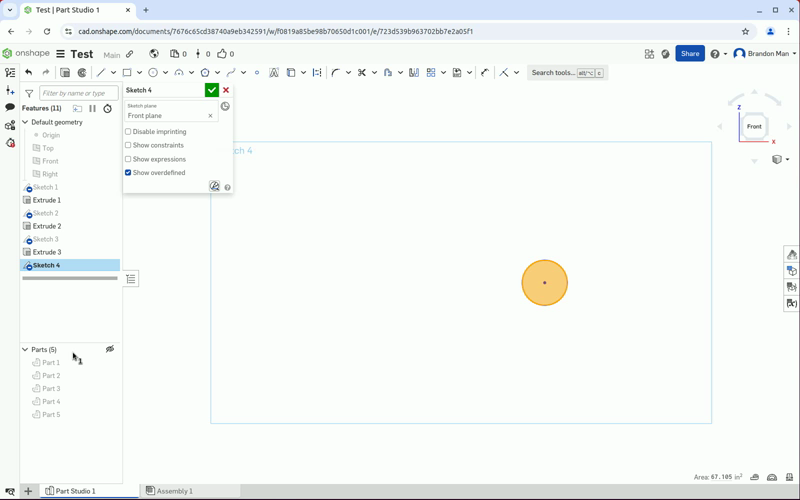
key(shift+y)
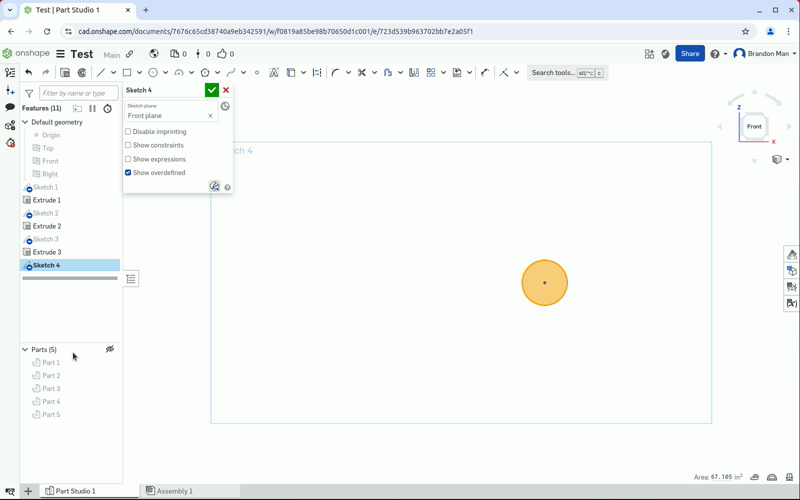
key(shift+e)
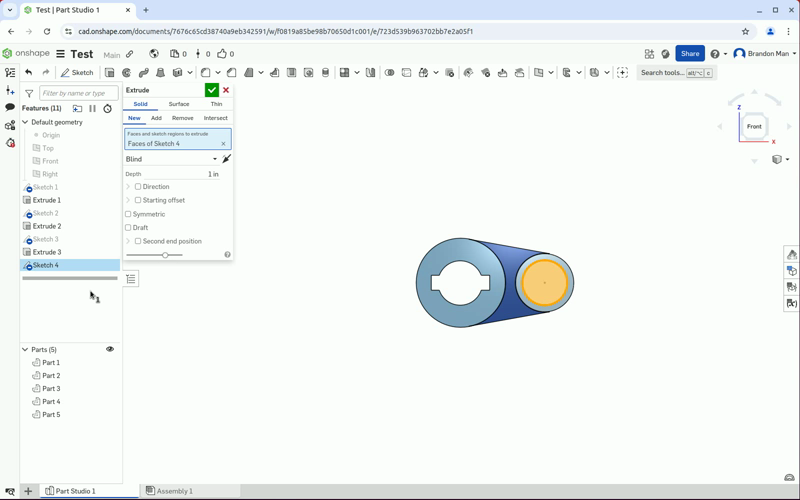
mouse_move(143, 106)
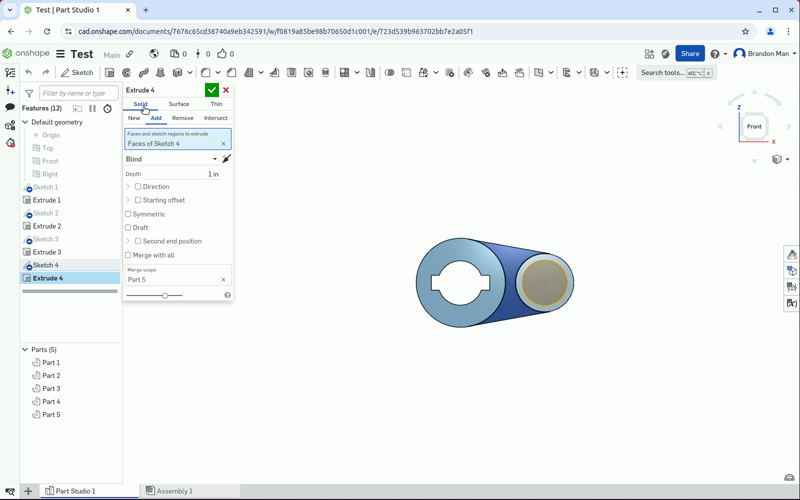
click(143, 106)
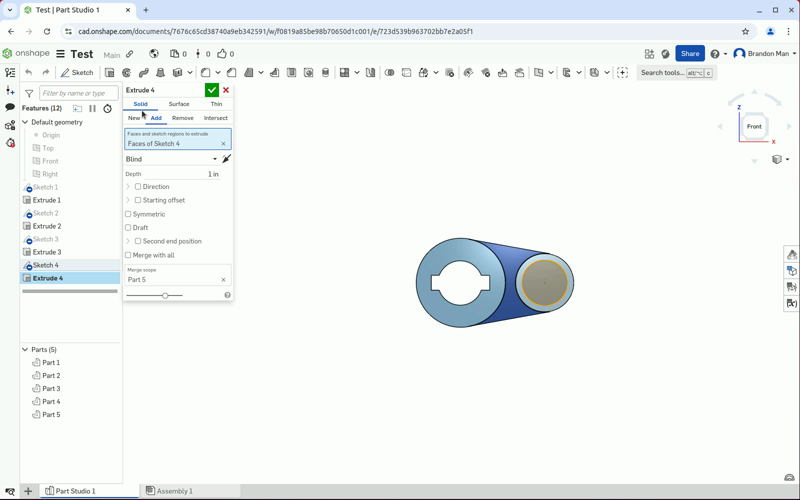
mouse_move(137, 120)
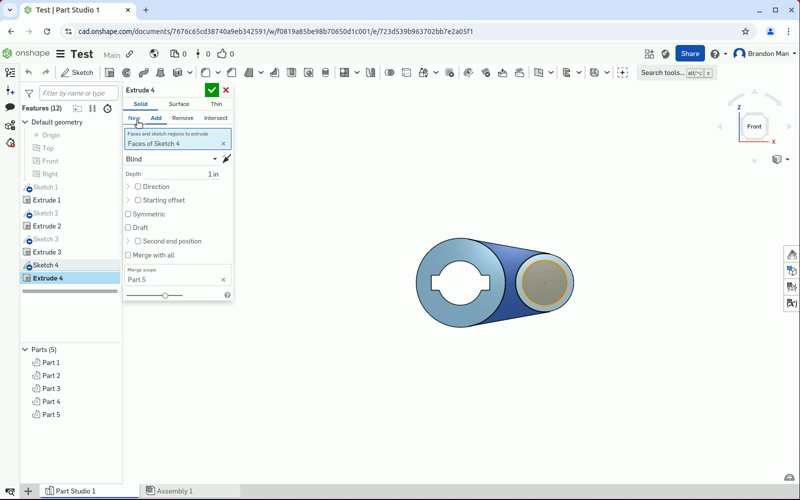
click(137, 120)
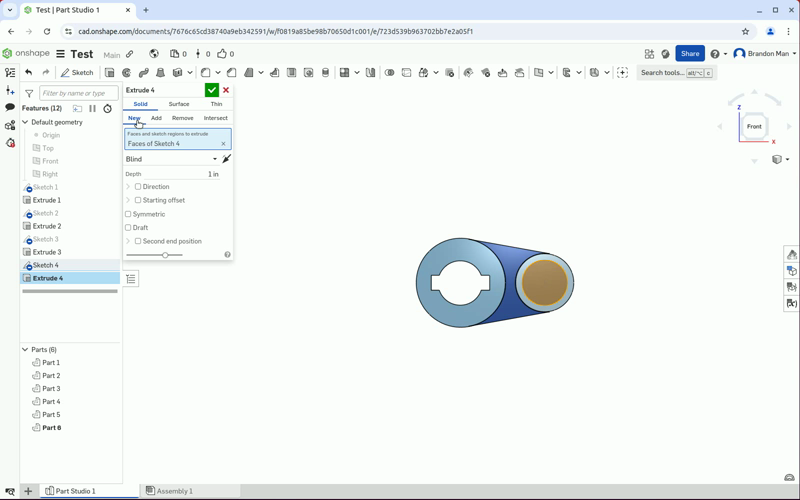
key(tab, 4)
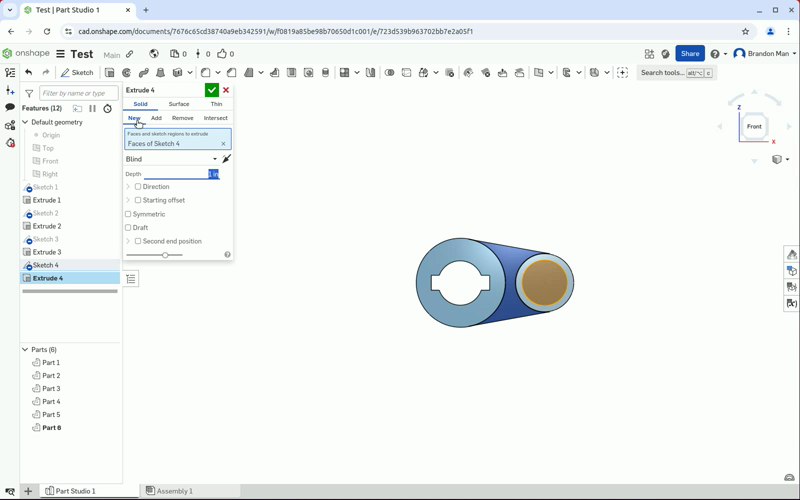
text(7.943)
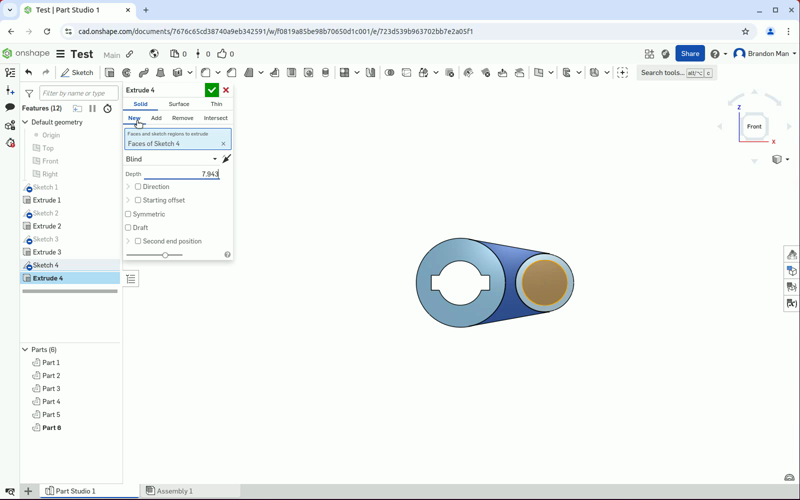
key(enter)
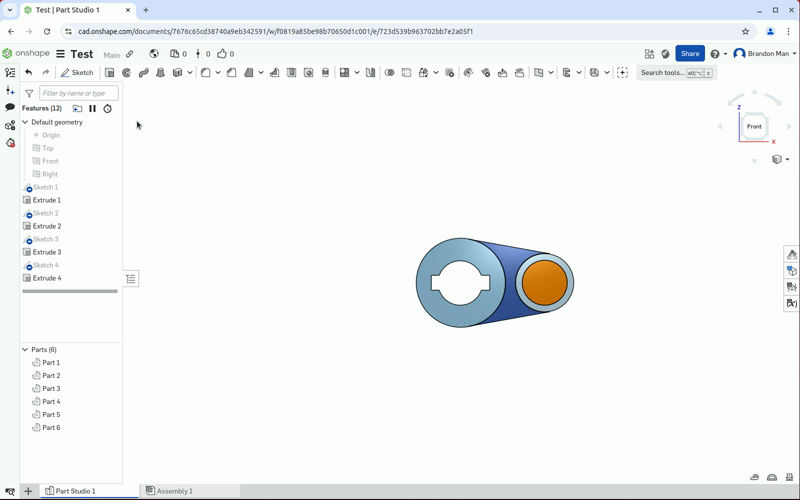
key(shift+h)
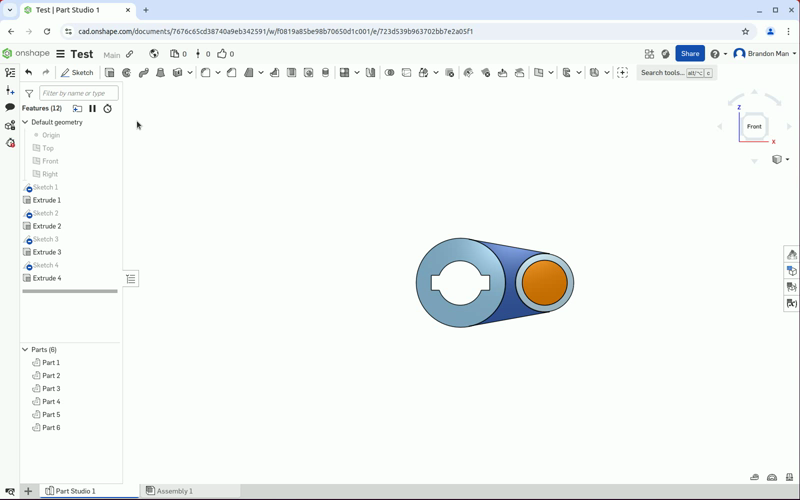
key(shift+h)
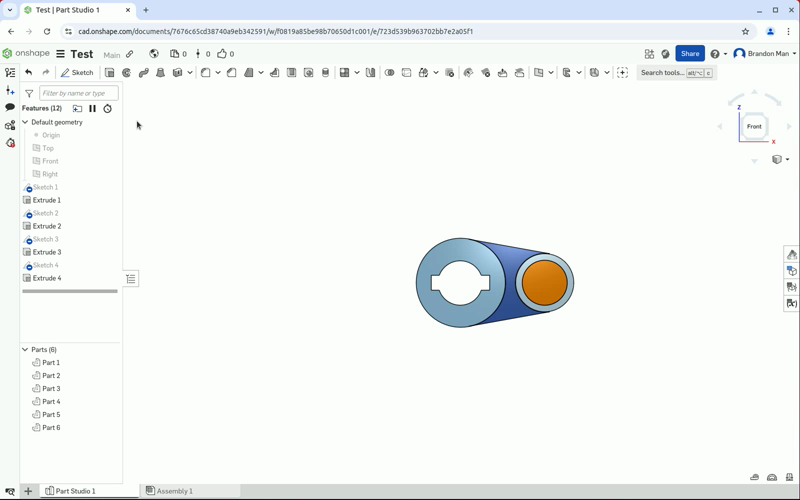
mouse_move(73, 189)
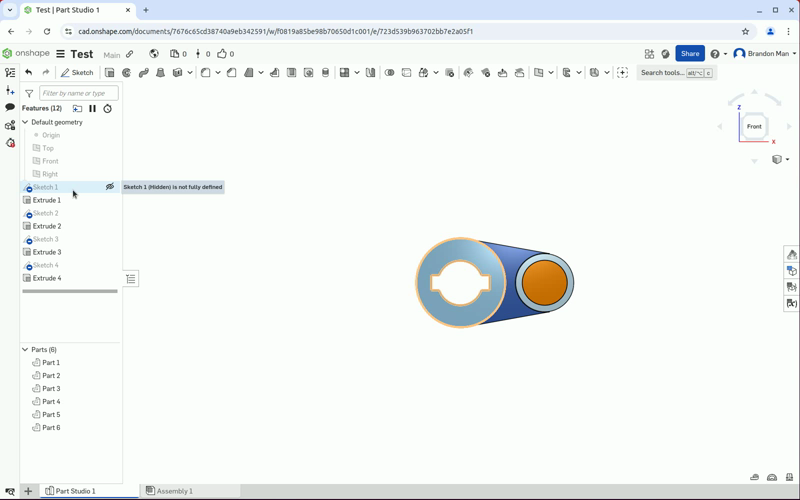
click(73, 189)
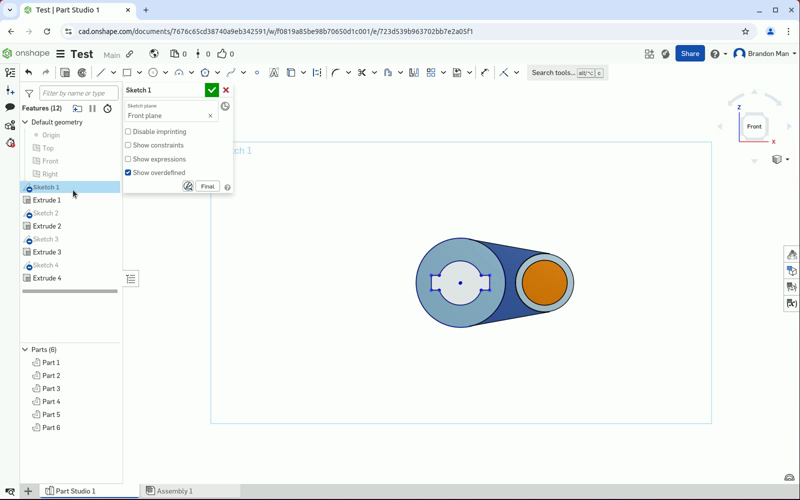
mouse_move(229, 92)
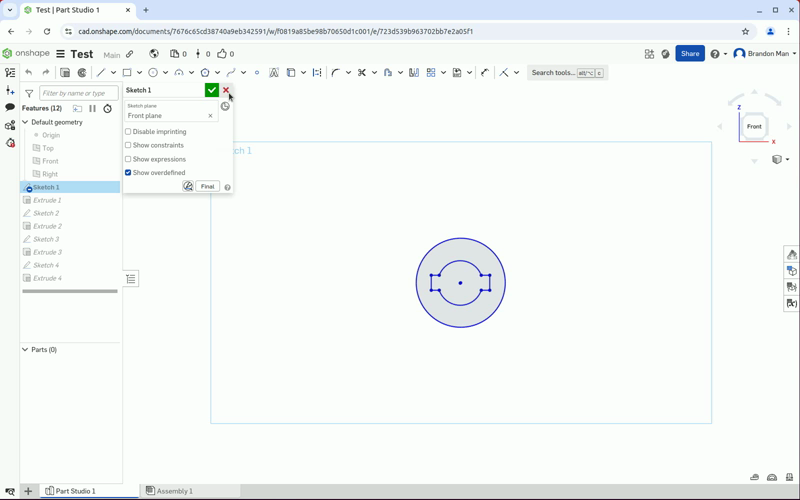
click(229, 92)
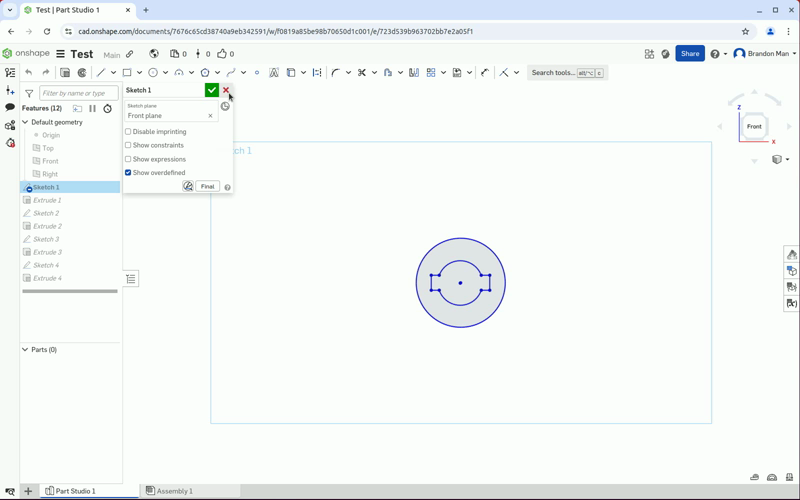
key(shift+s)
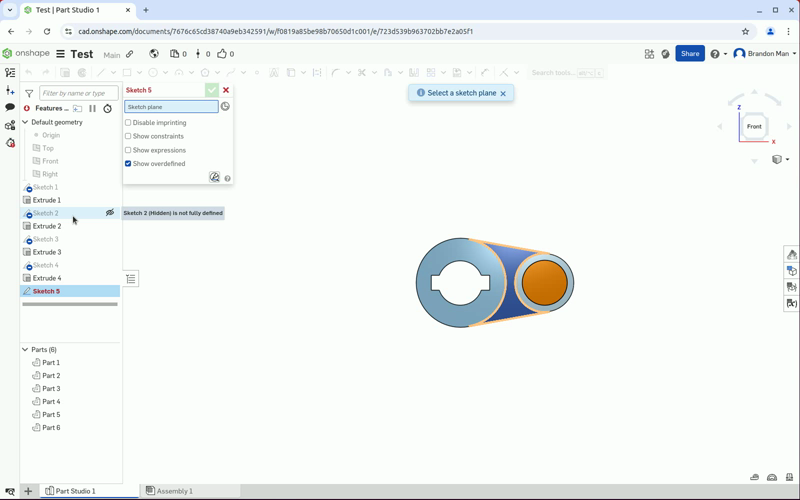
scroll(3)
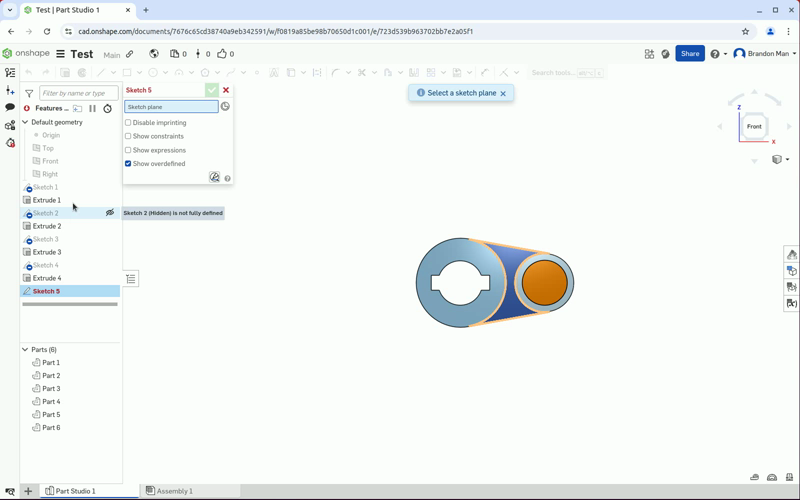
mouse_move(73, 163)
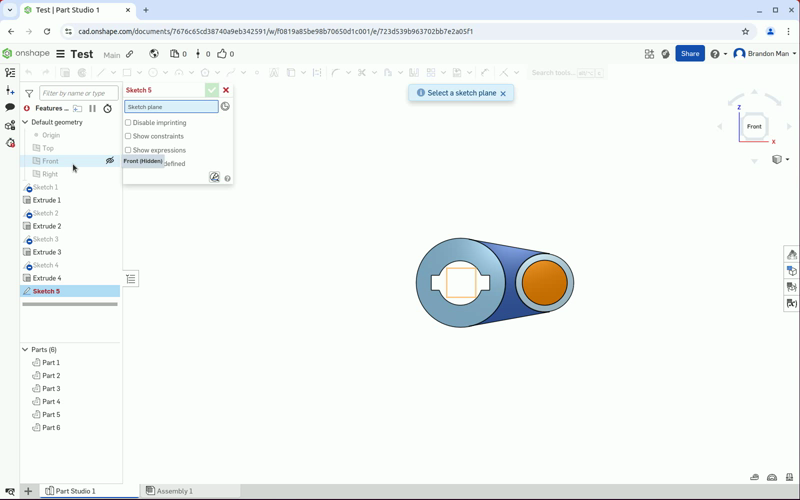
click(73, 163)
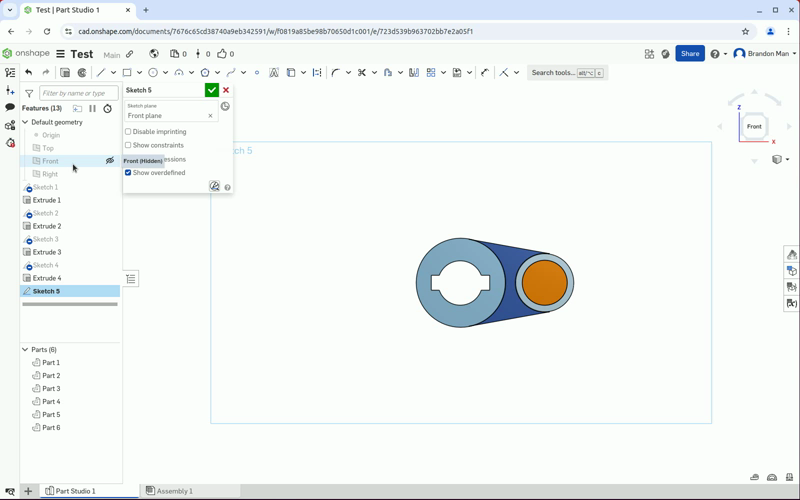
mouse_move(73, 352)
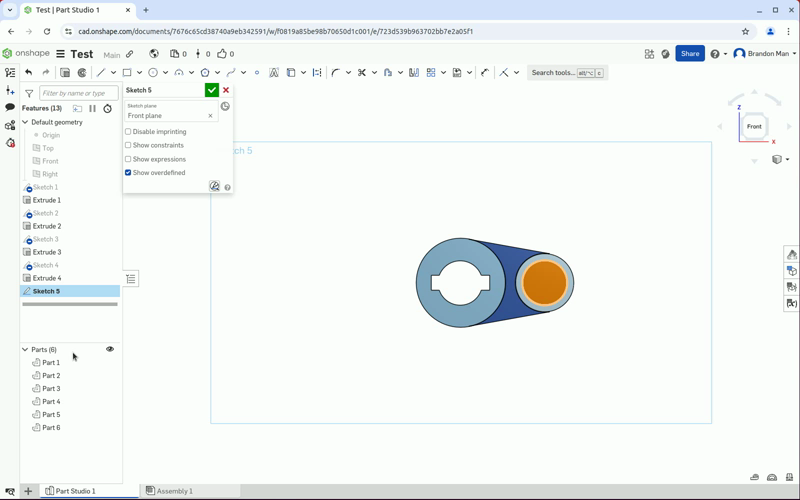
key(y)
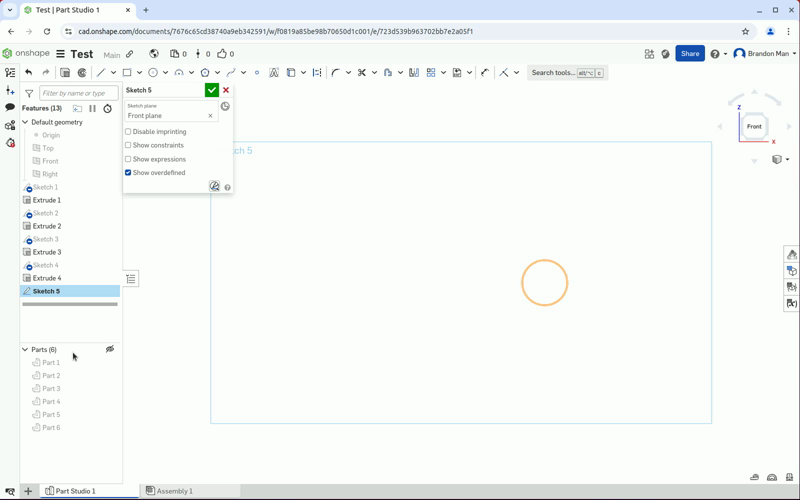
key(l)
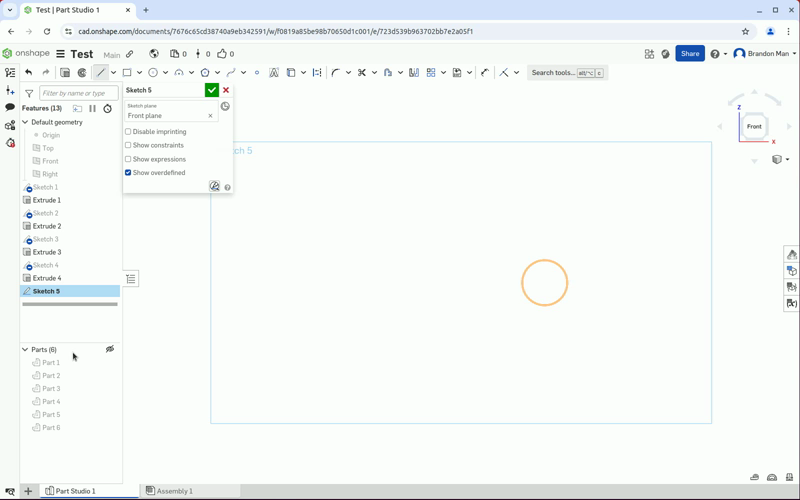
key_down(shift)
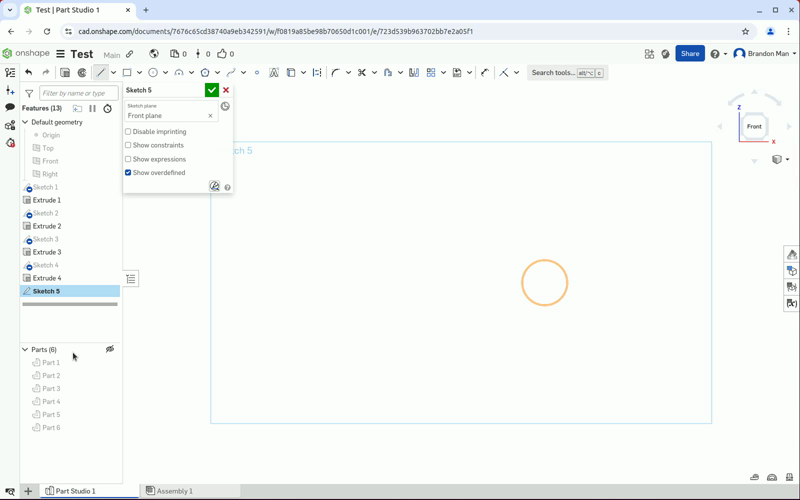
mouse_move(431, 290)
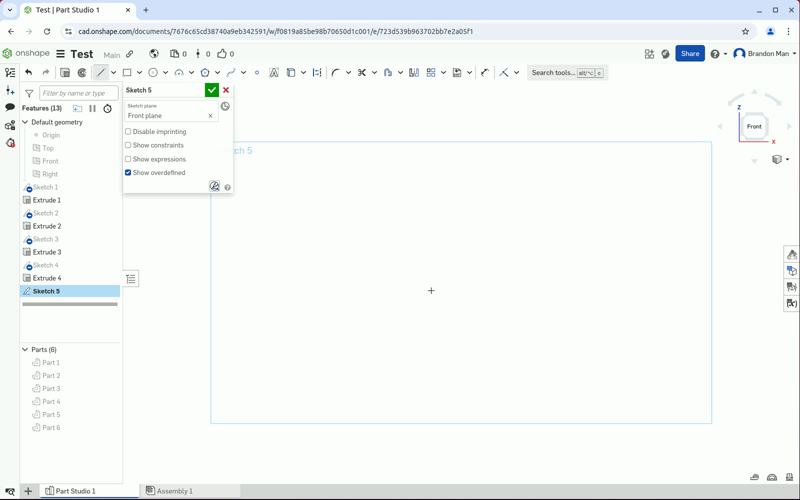
click(431, 290)
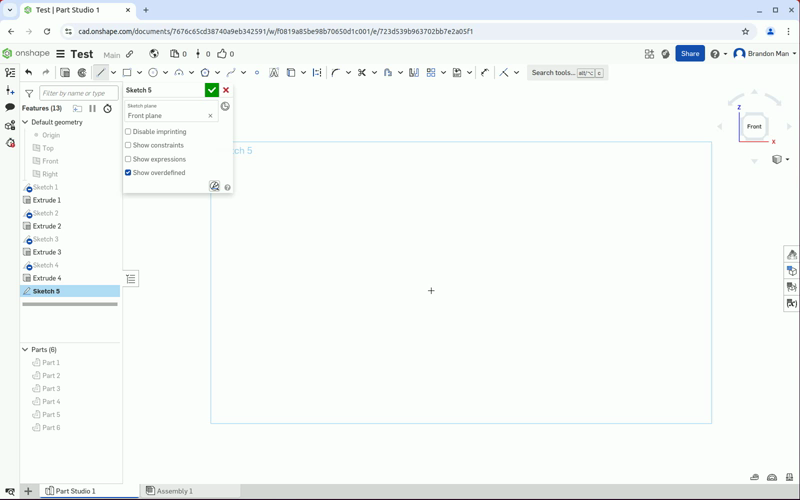
key_up(shift)
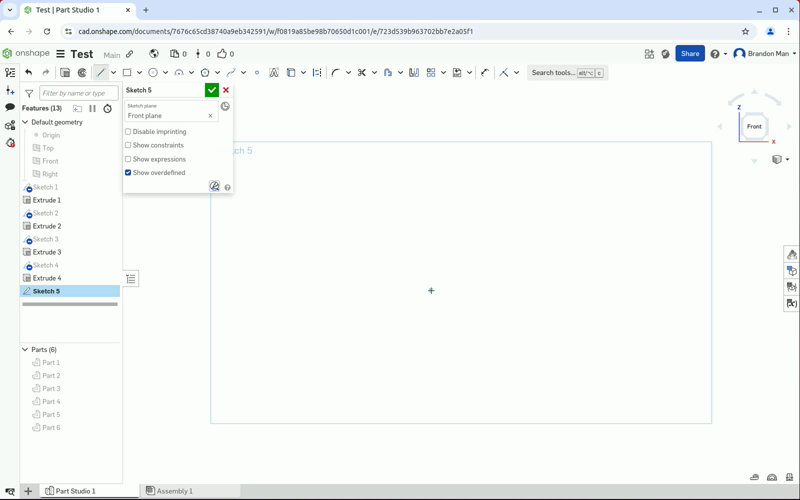
key_down(shift)
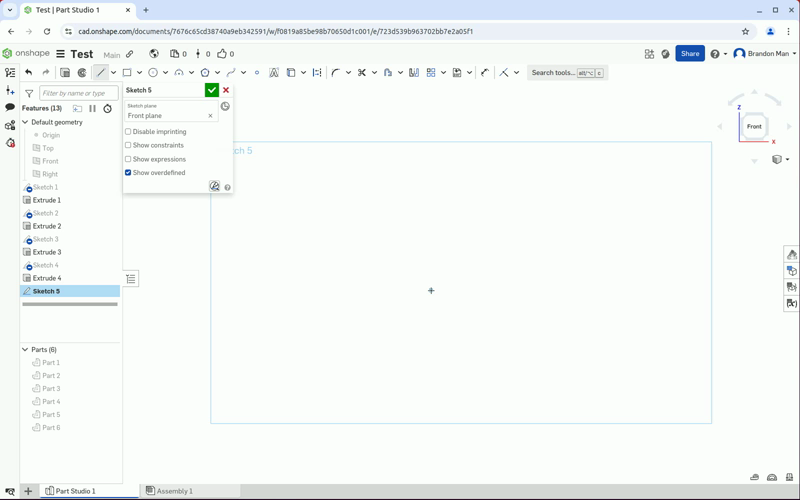
mouse_move(461, 290)
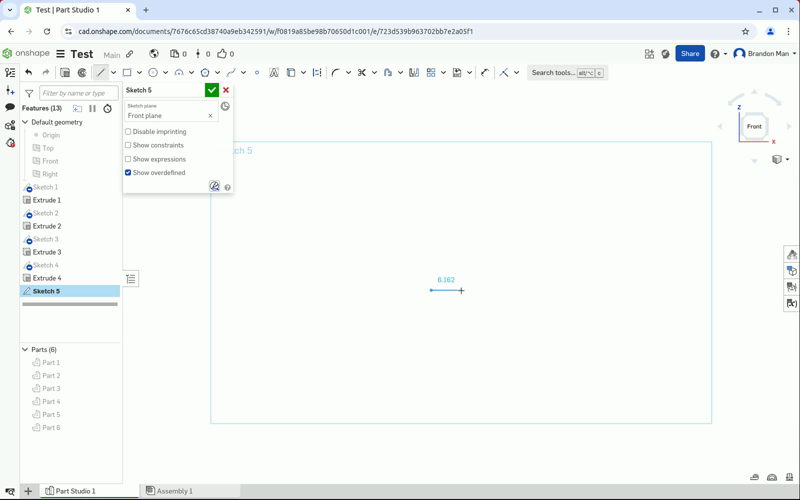
mouse_move(440, 290)
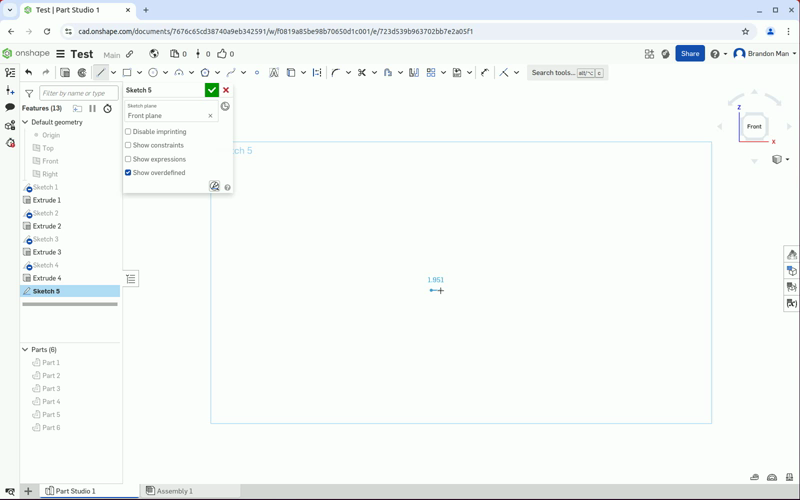
click(440, 290)
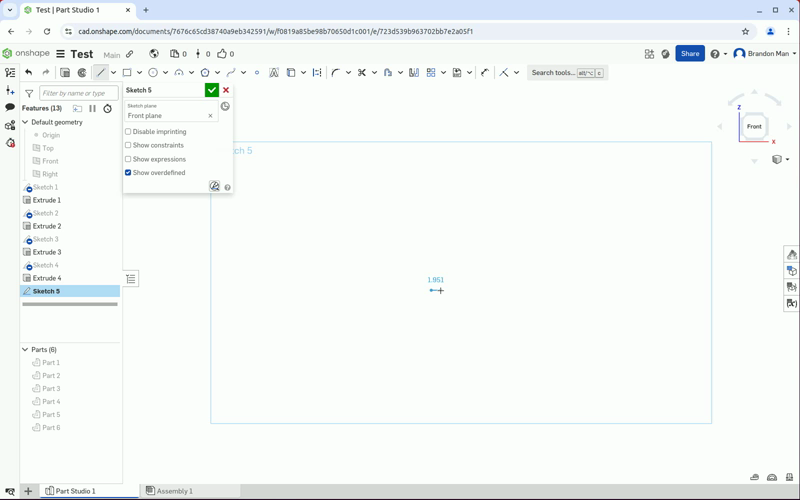
key_up(shift)
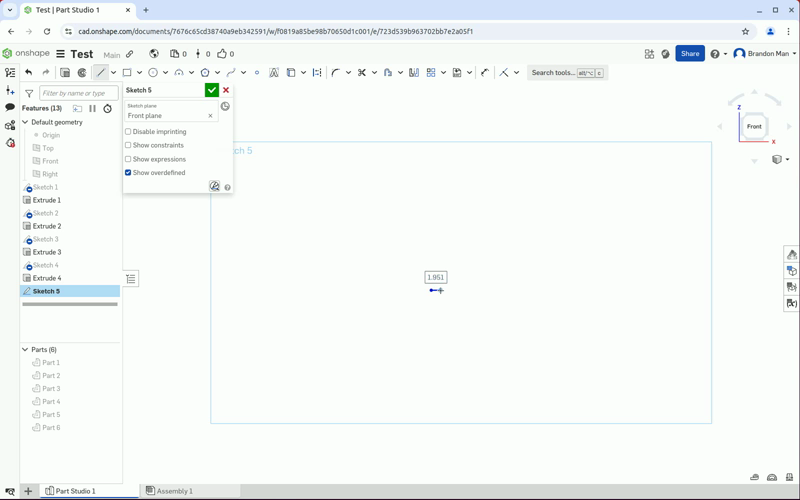
key(esc)
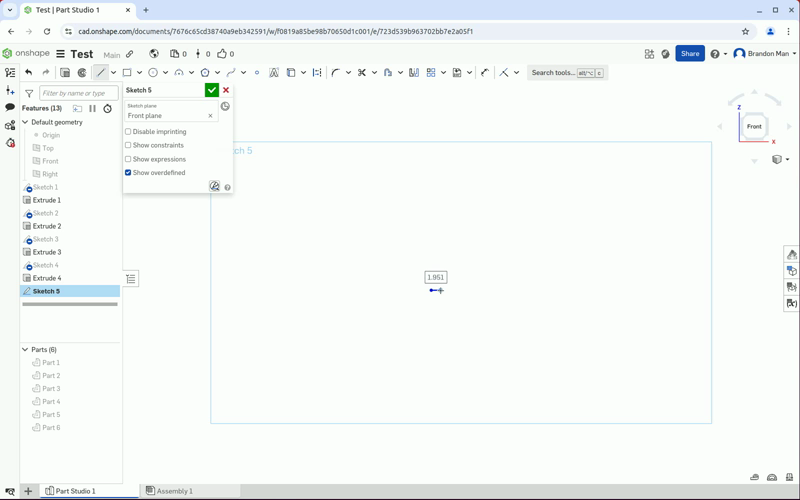
key(a)
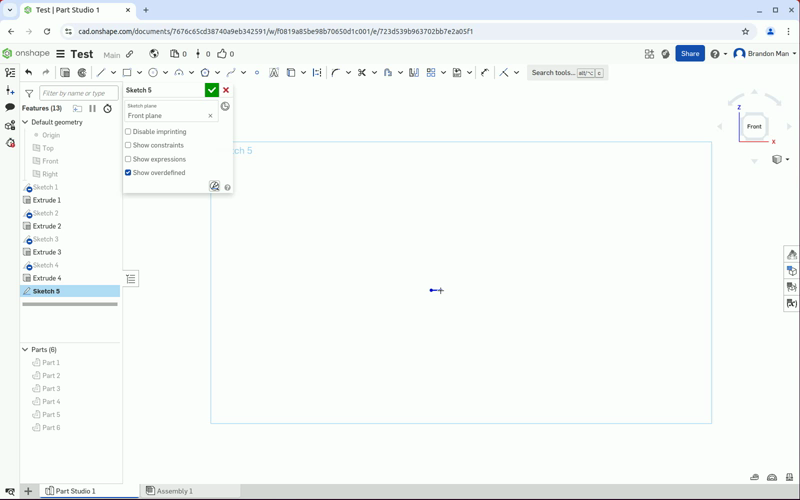
mouse_move(440, 290)
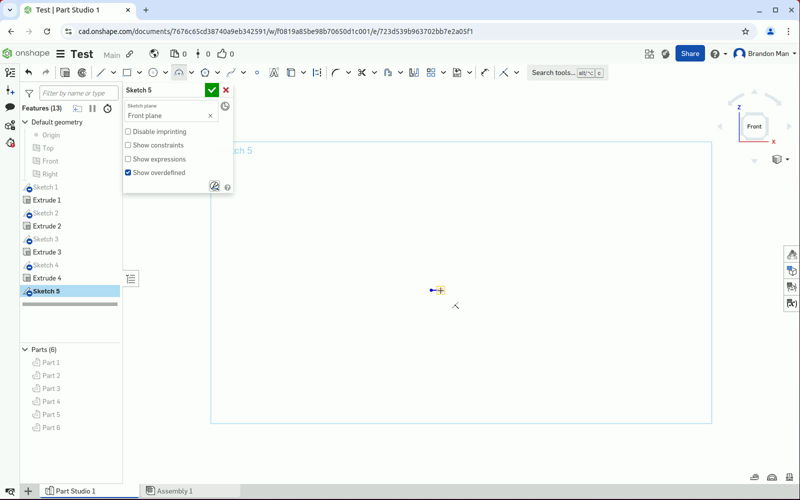
click(440, 290)
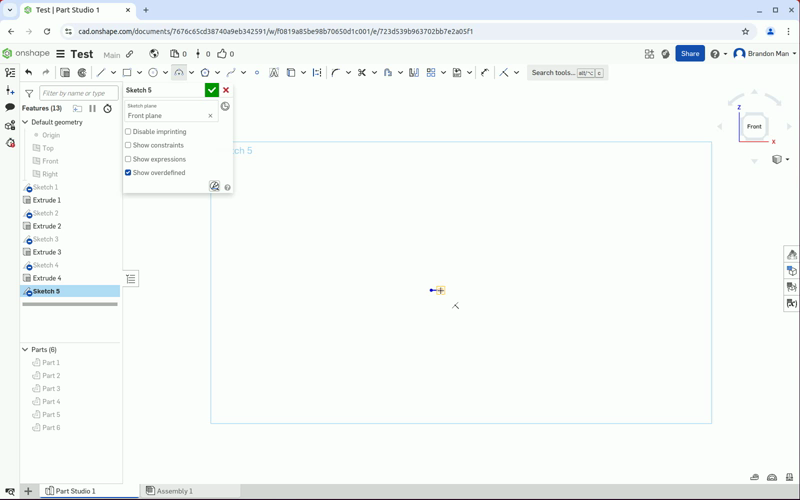
key_down(shift)
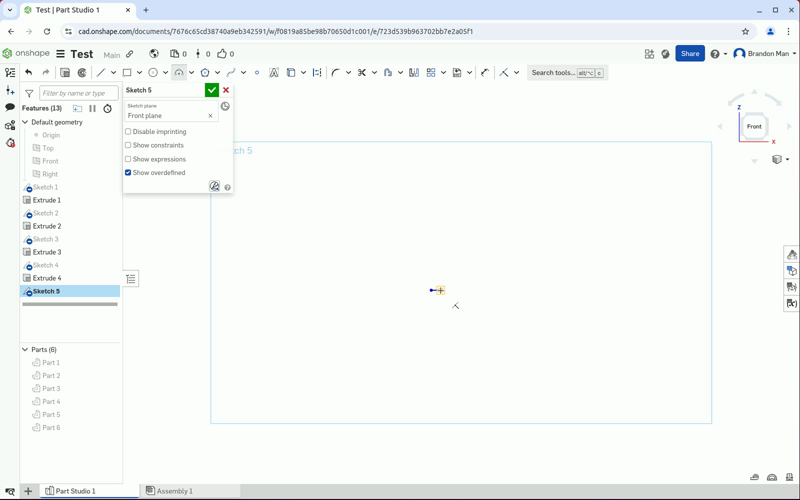
mouse_move(440, 273)
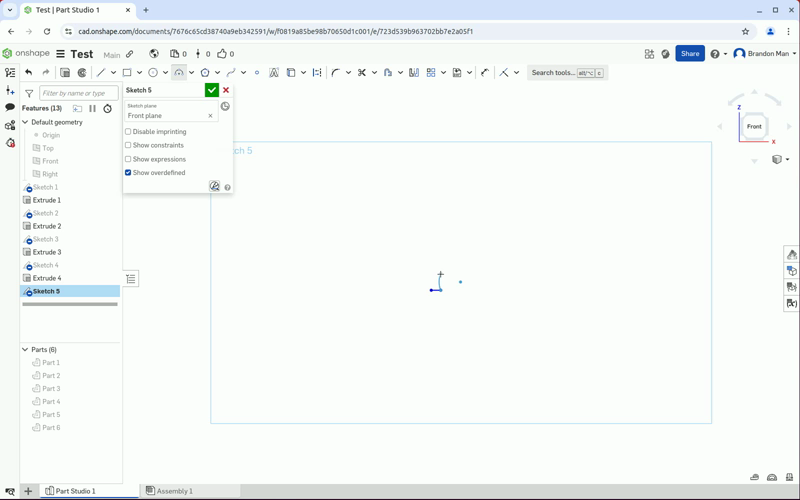
click(440, 273)
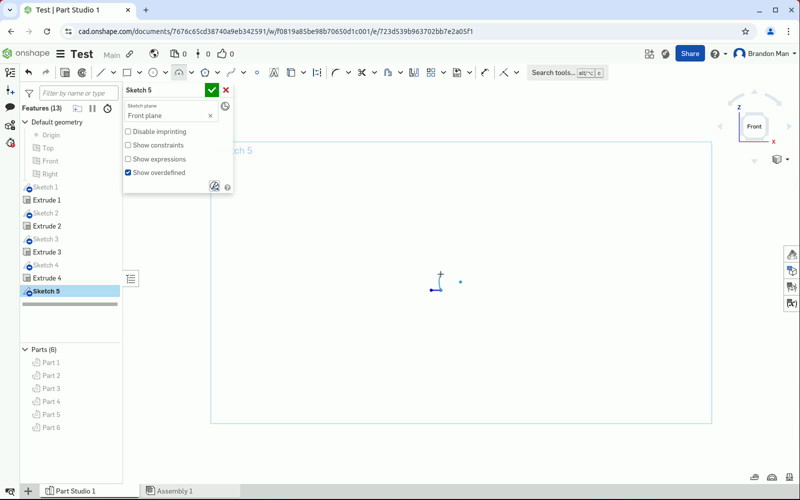
mouse_move(439, 281)
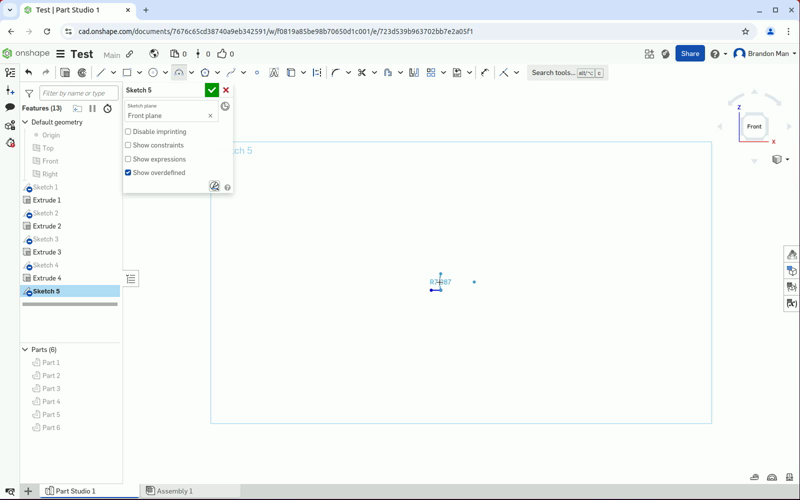
click(439, 281)
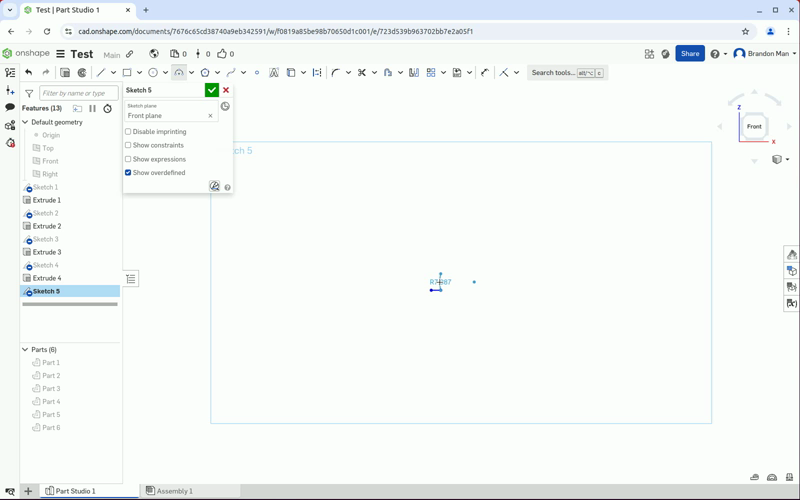
key_up(shift)
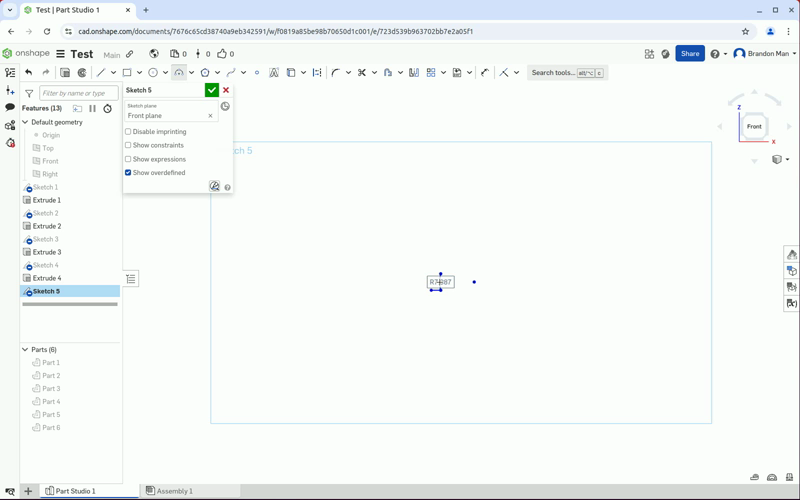
key(esc)
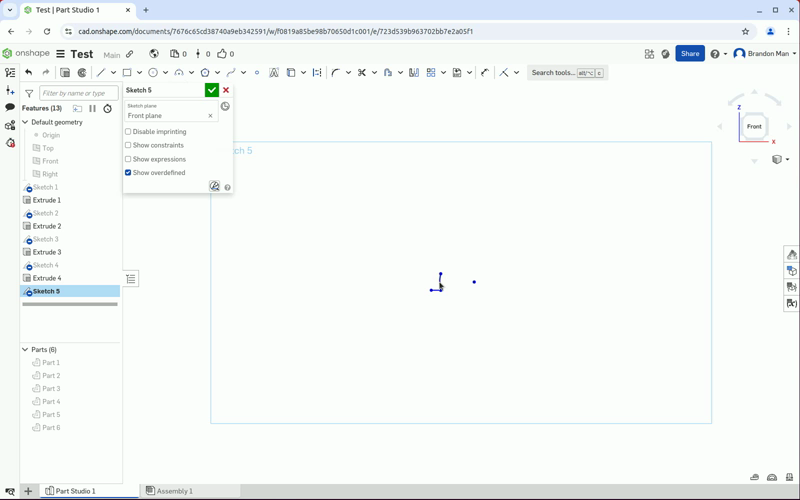
key(l)
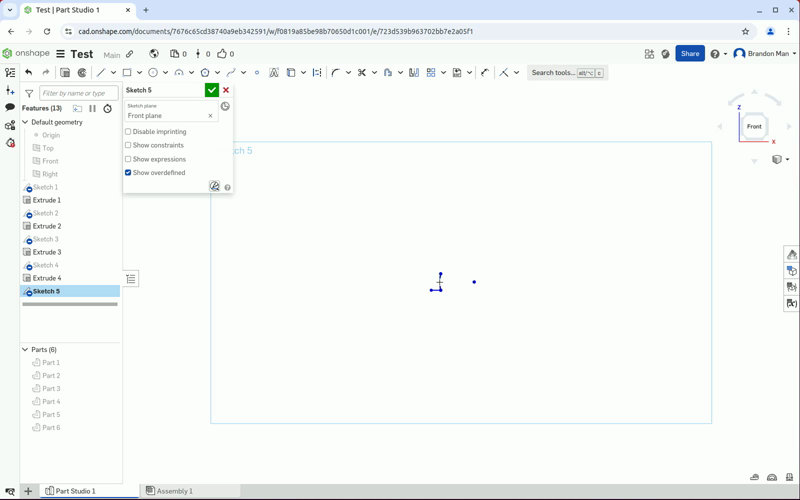
mouse_move(440, 273)
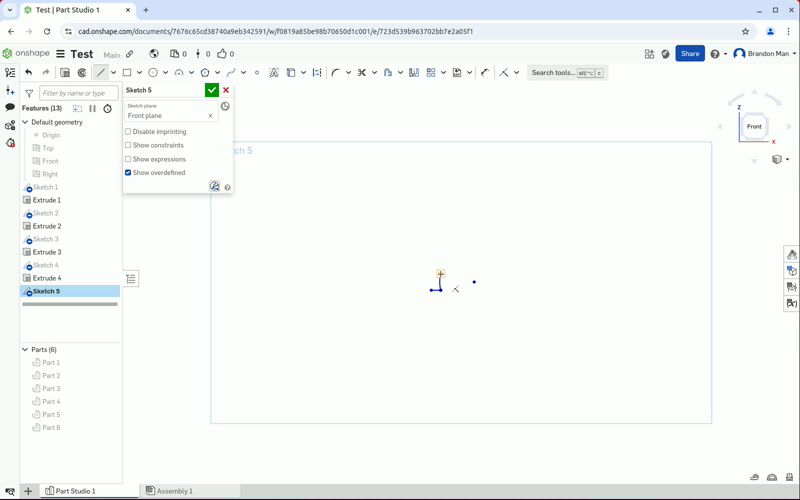
click(440, 273)
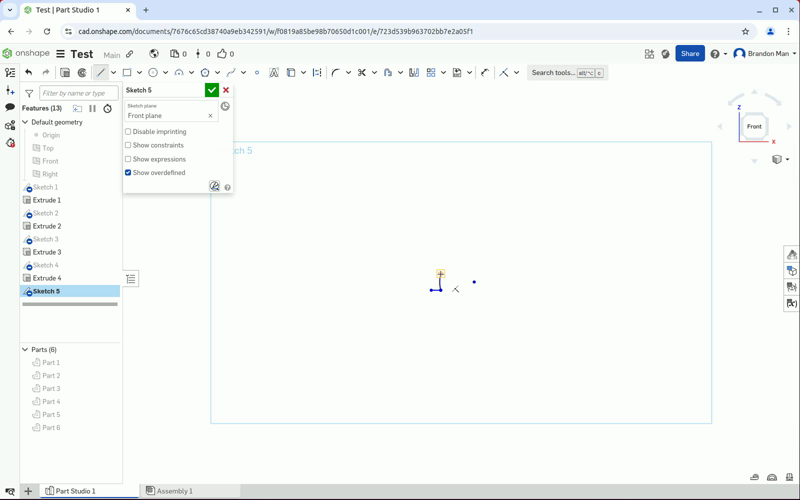
key_down(shift)
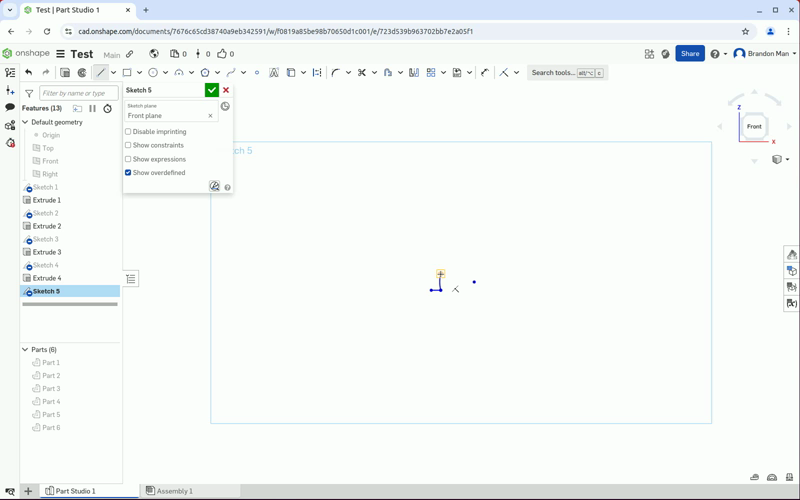
mouse_move(470, 273)
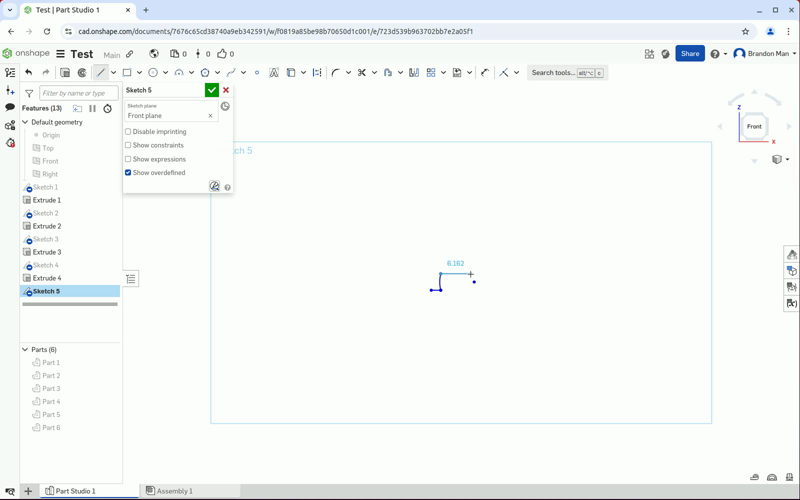
mouse_move(431, 273)
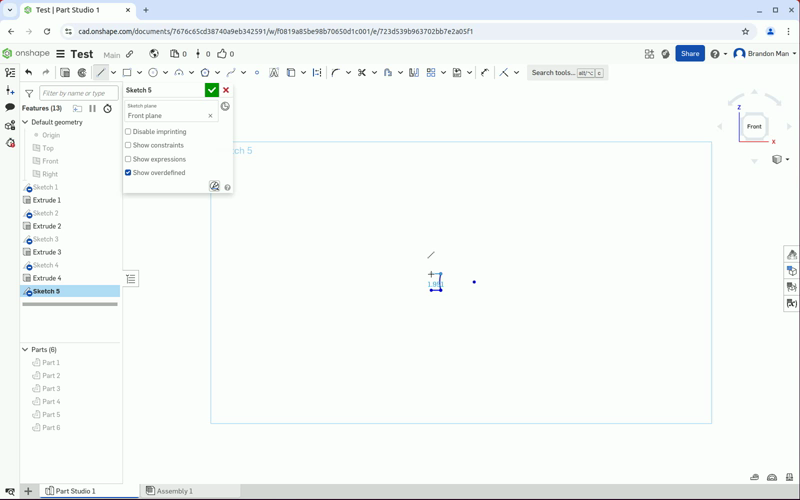
click(431, 273)
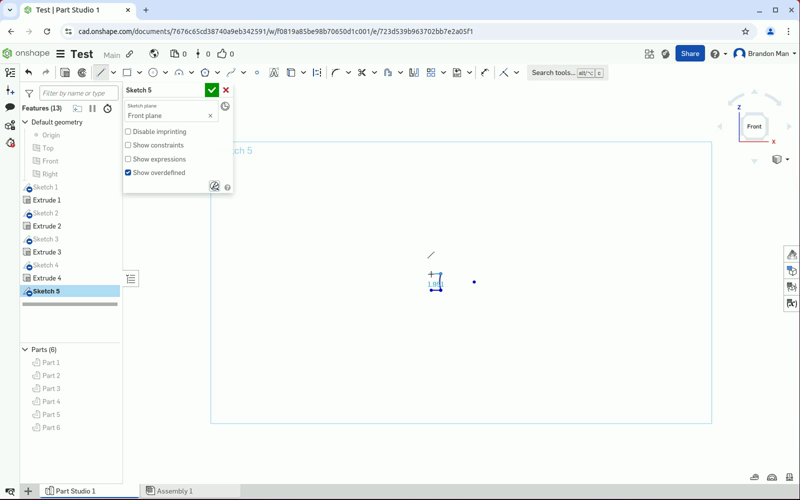
key_up(shift)
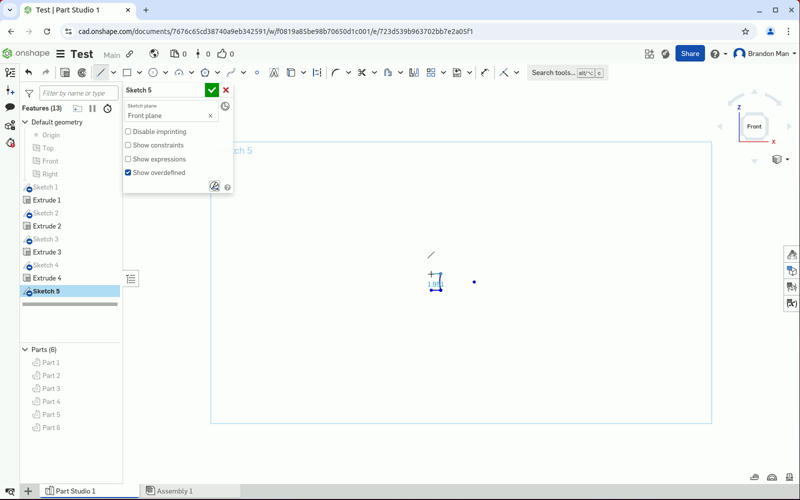
mouse_move(461, 273)
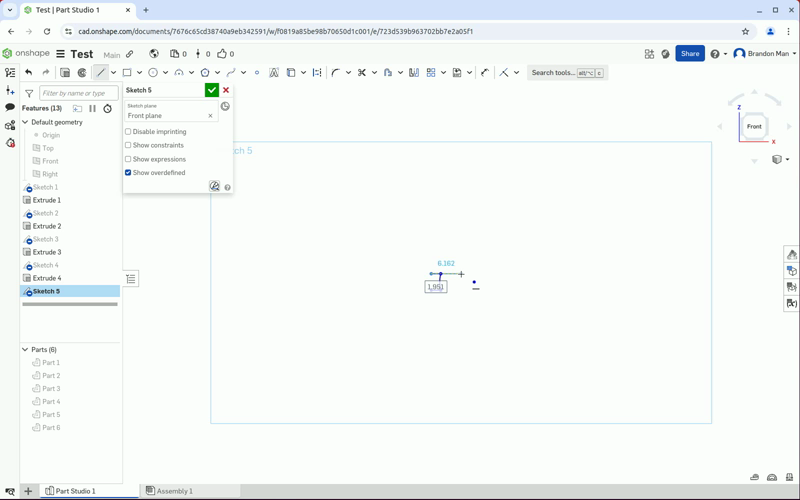
key_down(shift)
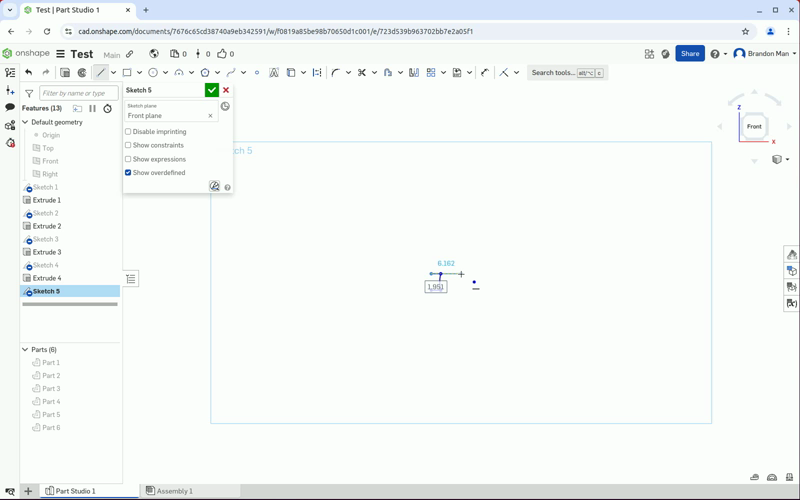
mouse_move(431, 290)
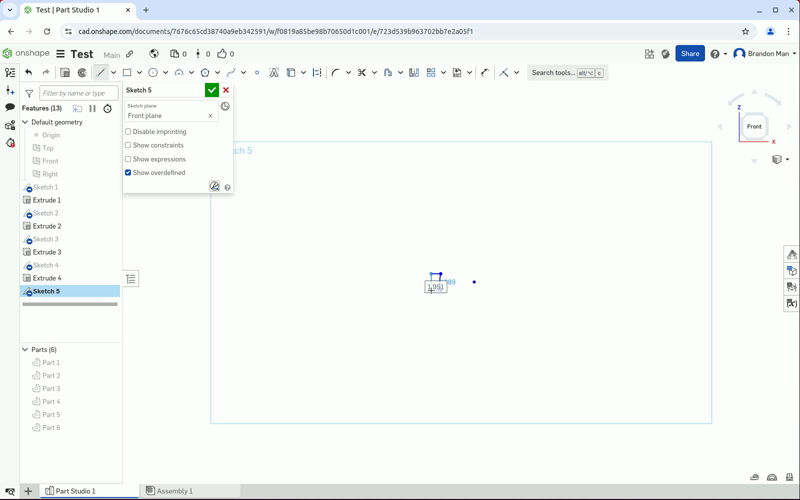
key_up(shift)
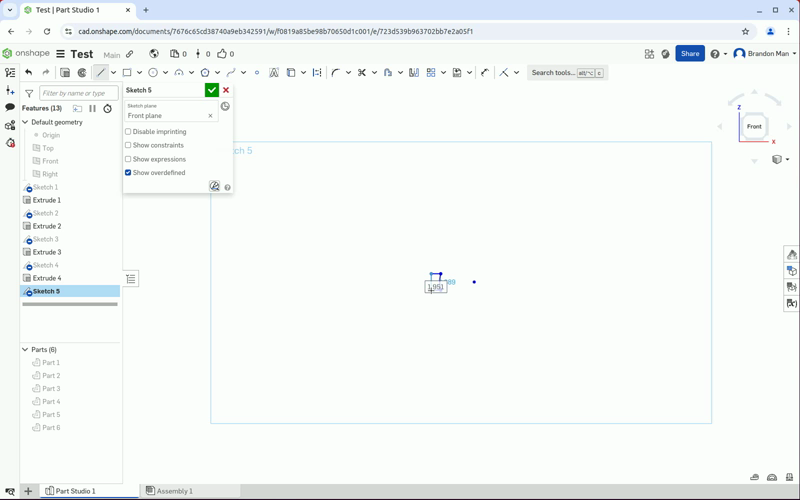
click(431, 290)
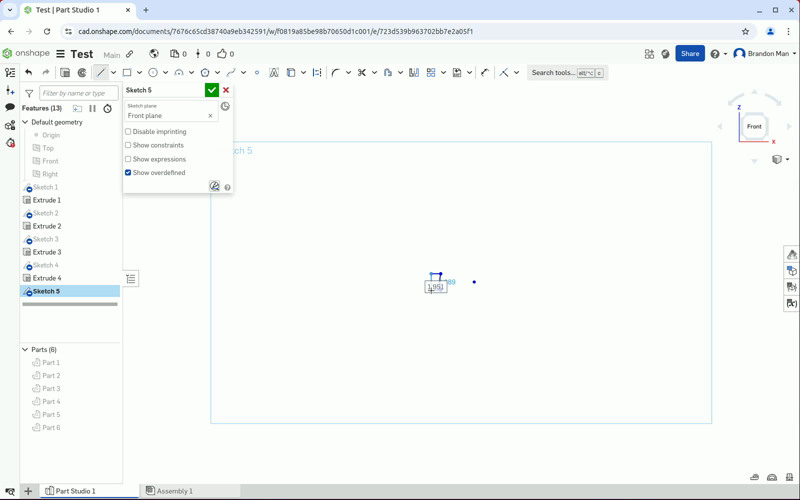
key(esc)
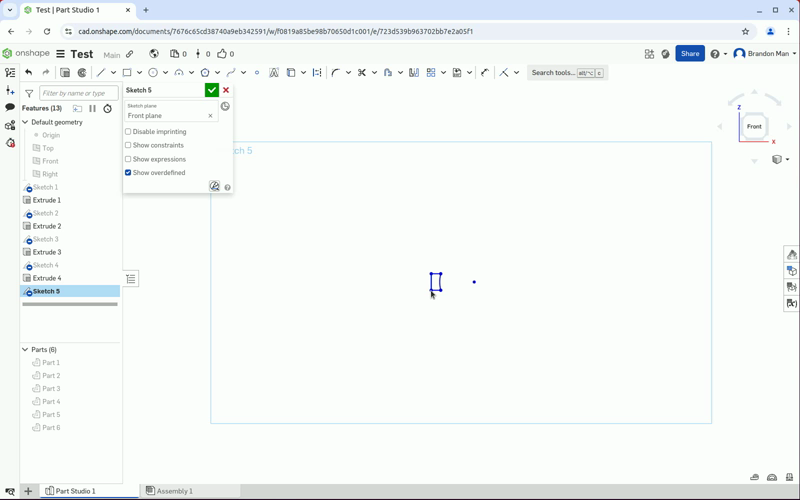
mouse_move(432, 278)
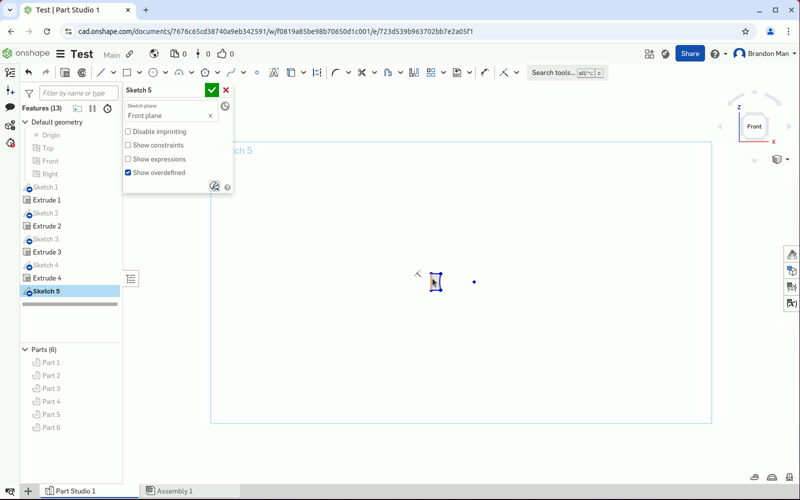
scroll(6)
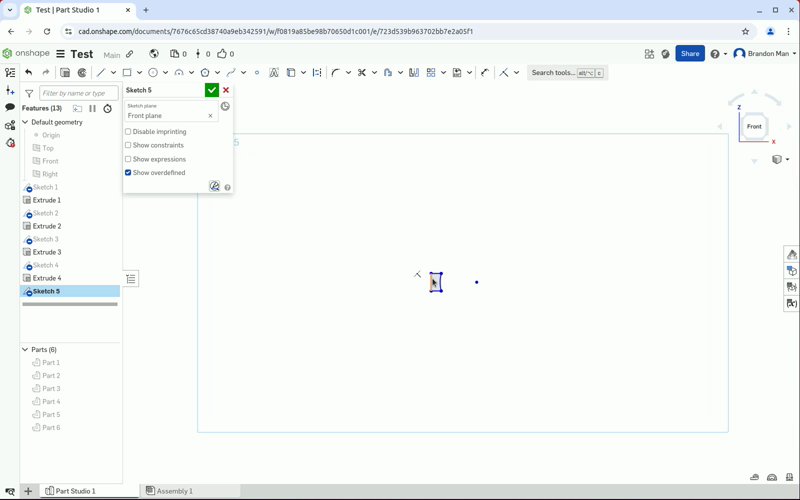
scroll(6)
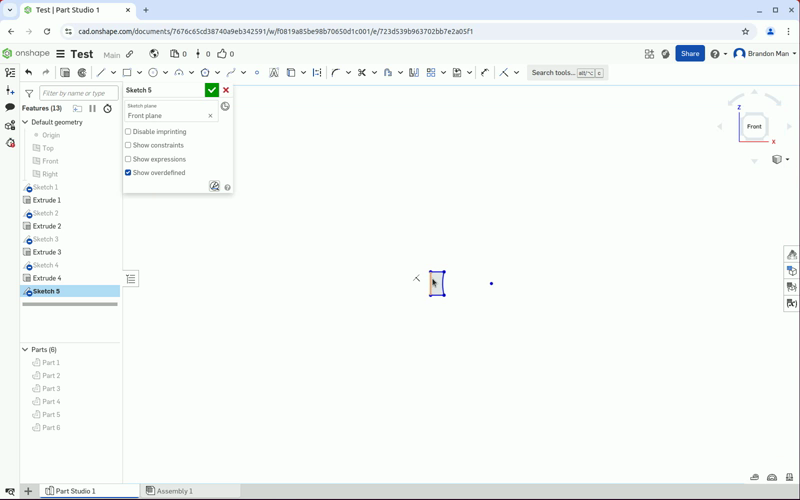
scroll(6)
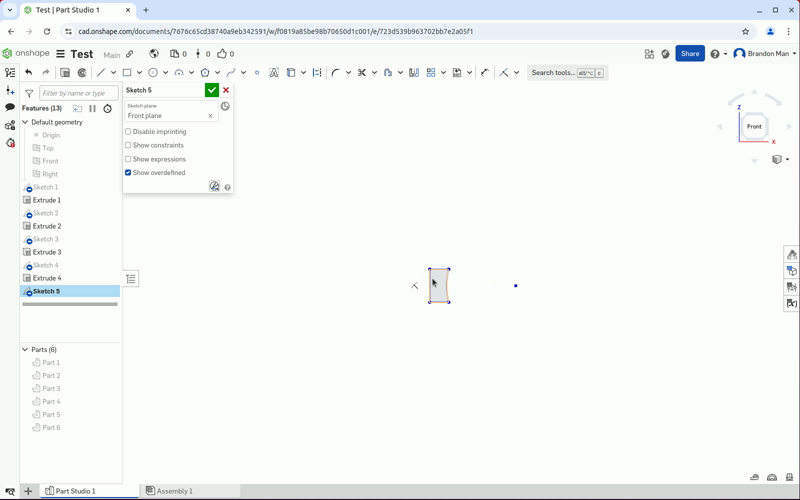
scroll(6)
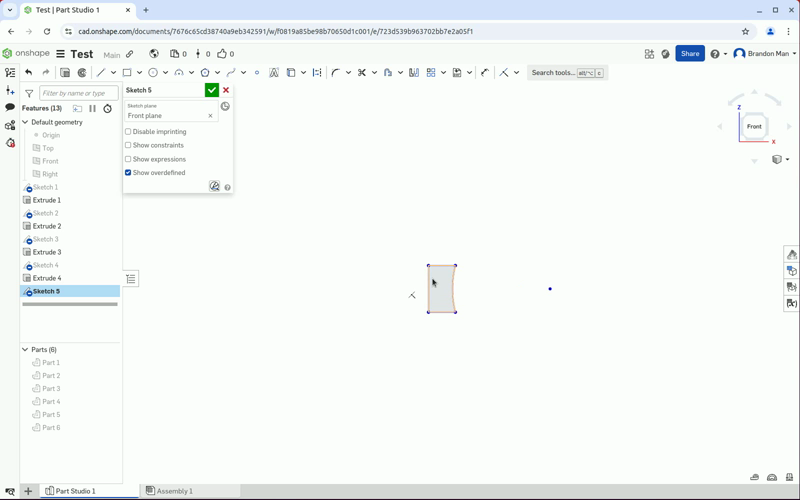
scroll(6)
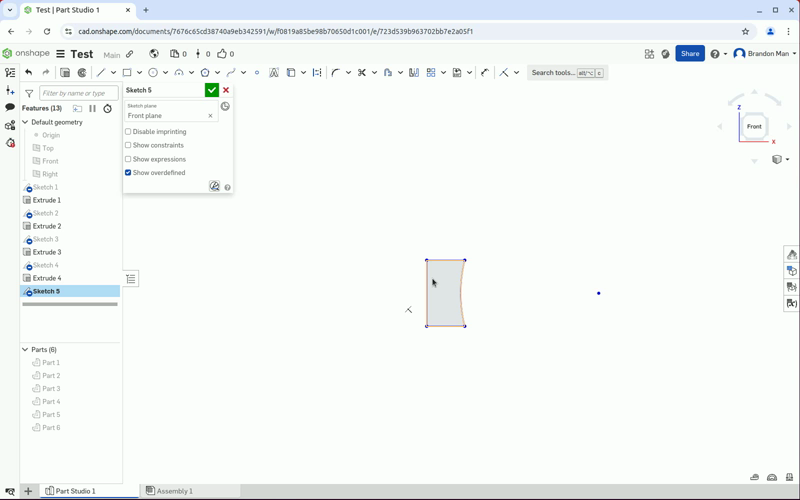
scroll(6)
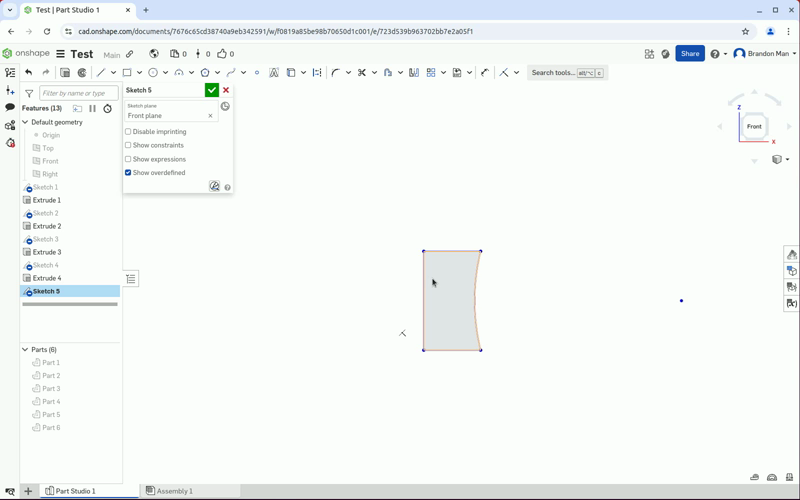
scroll(6)
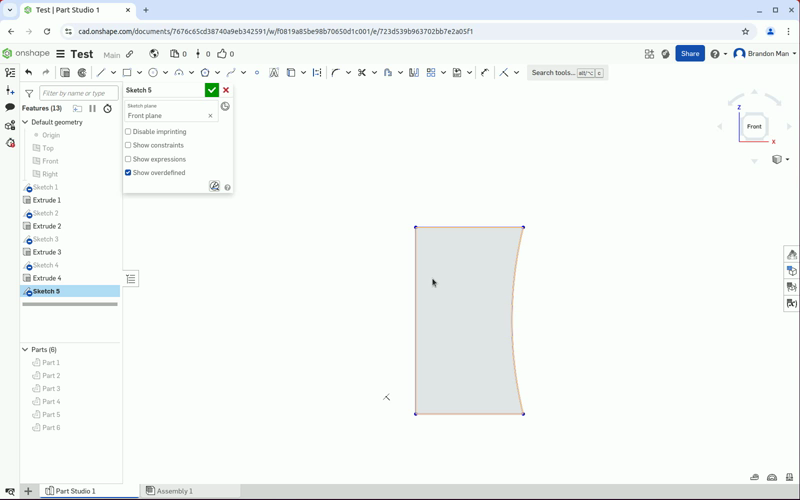
click(432, 278)
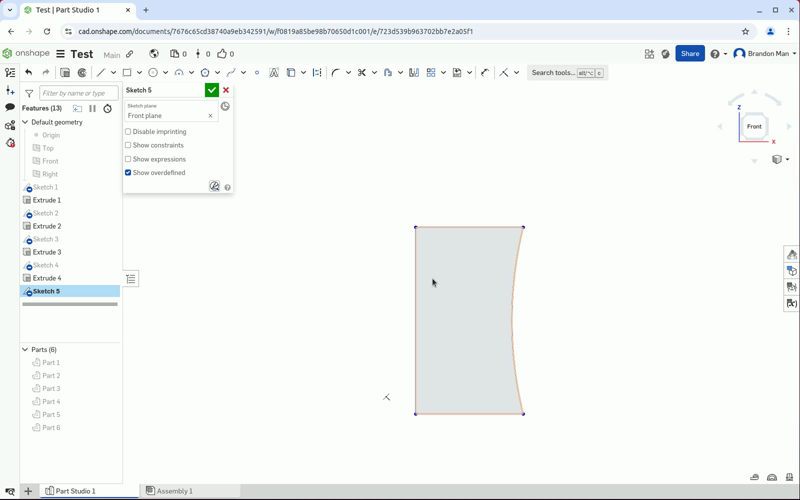
scroll(-6)
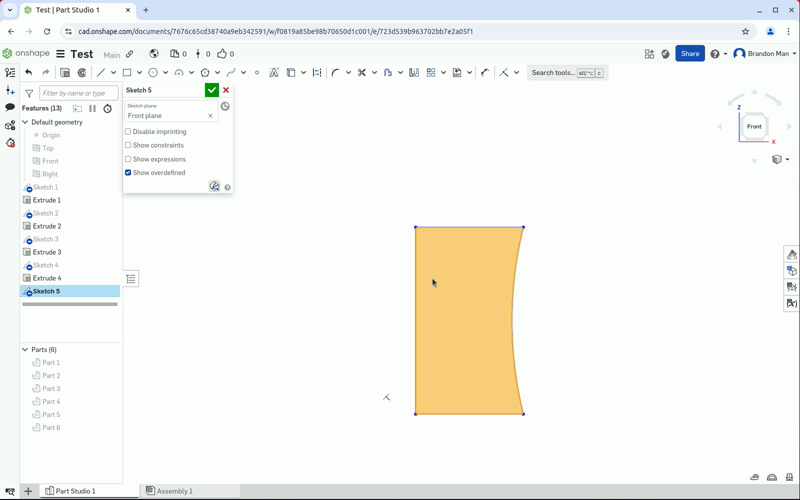
scroll(-6)
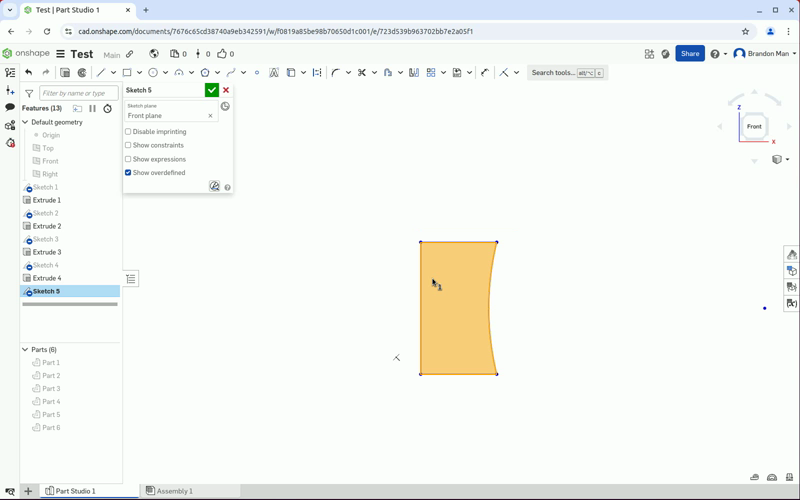
scroll(-6)
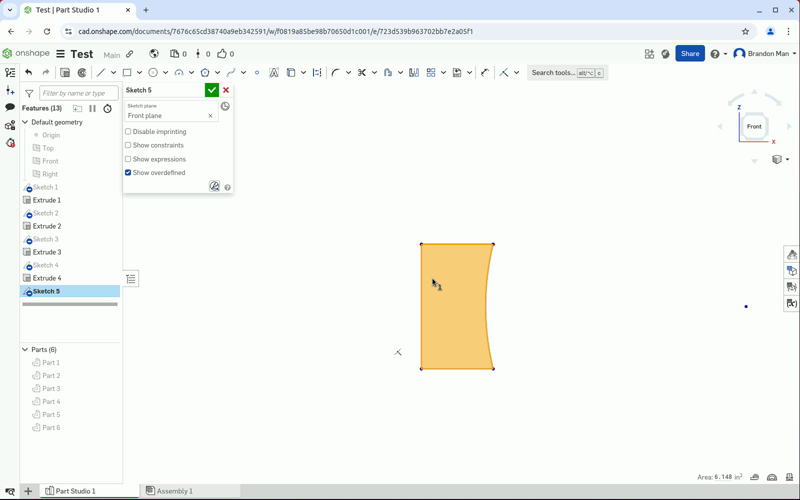
scroll(-6)
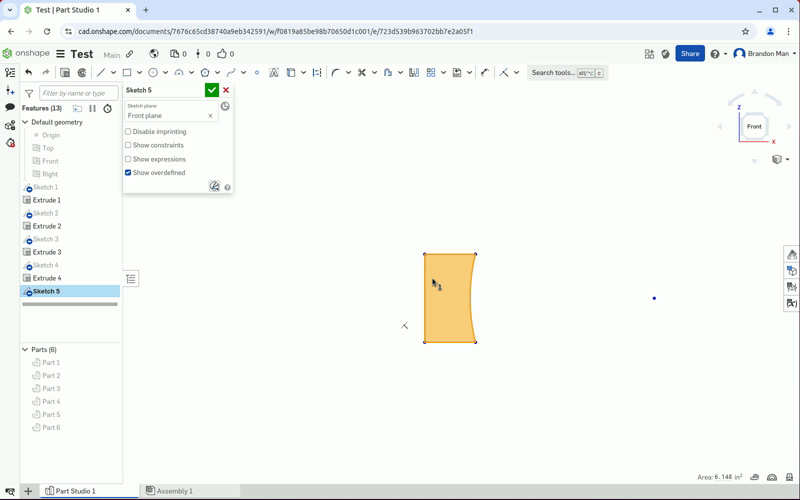
scroll(-6)
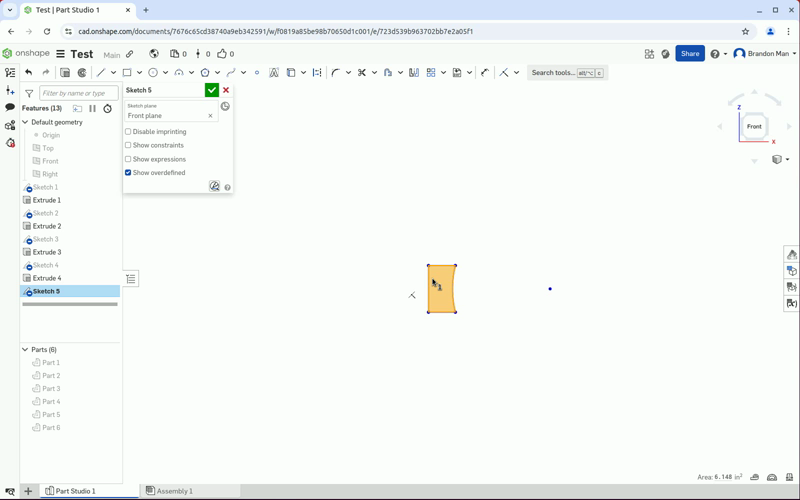
scroll(-6)
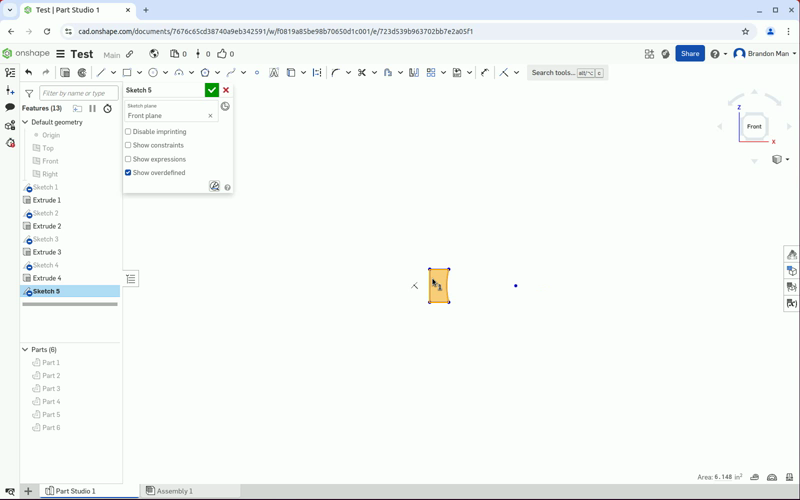
scroll(-6)
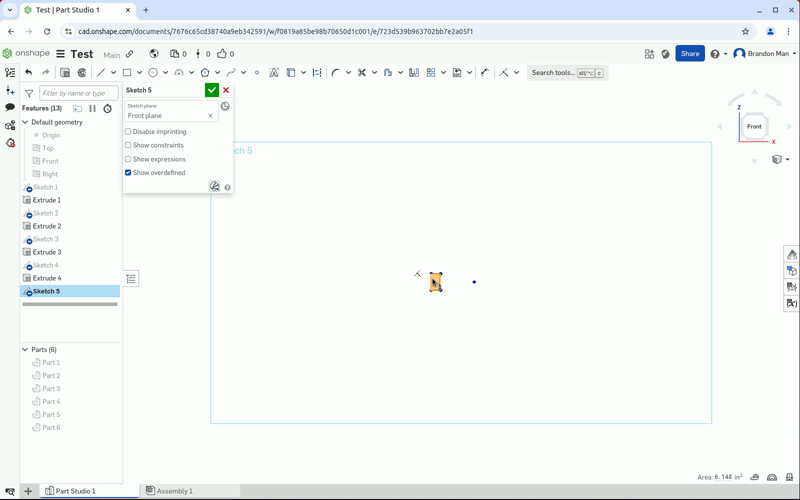
mouse_move(73, 352)
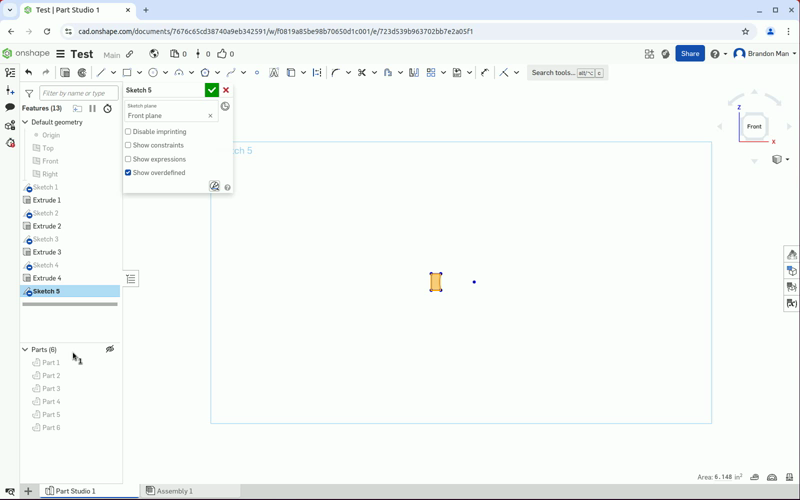
key(shift+y)
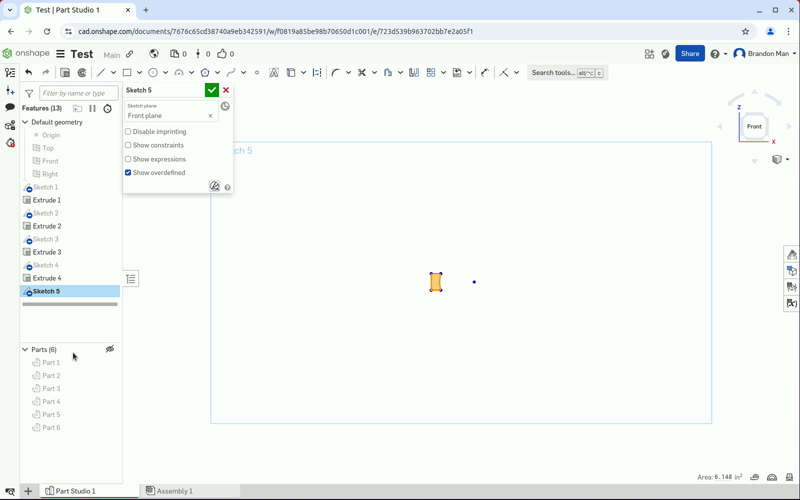
key(shift+e)
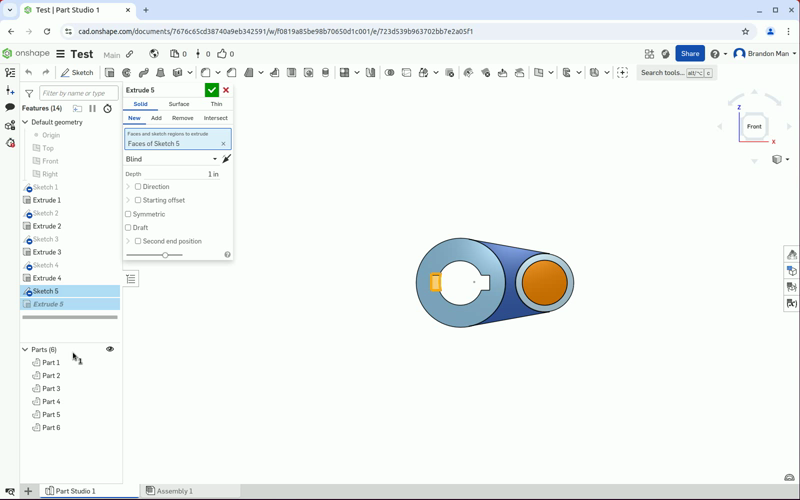
mouse_move(143, 106)
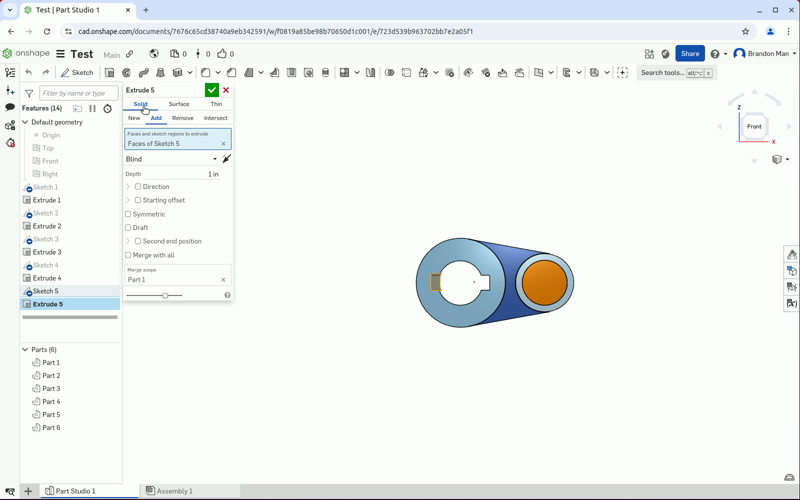
click(143, 106)
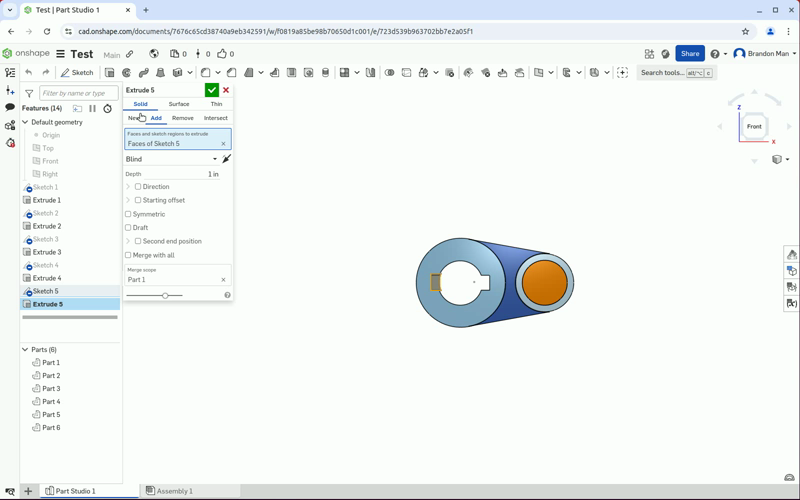
mouse_move(137, 120)
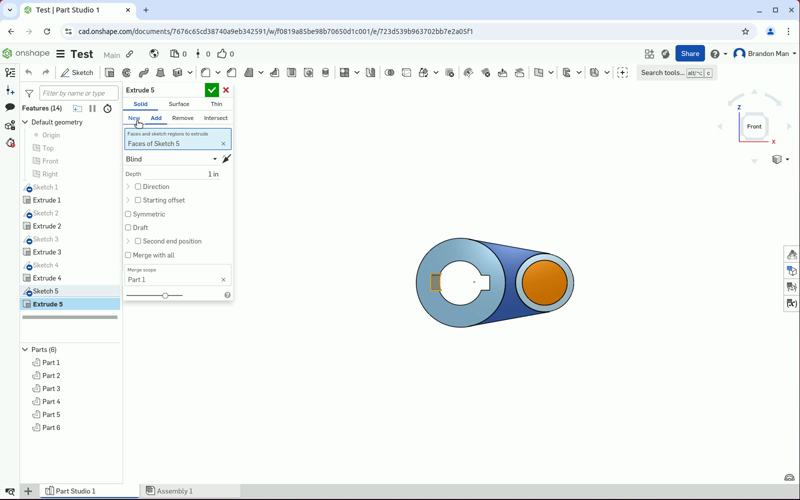
click(137, 120)
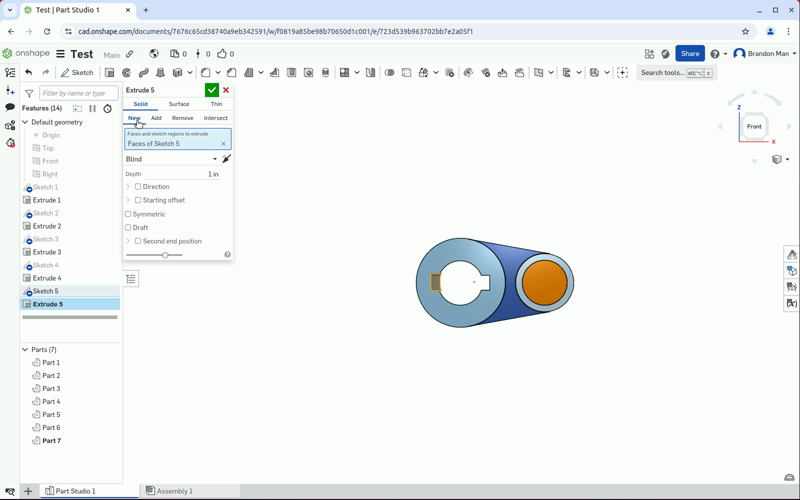
key(tab, 4)
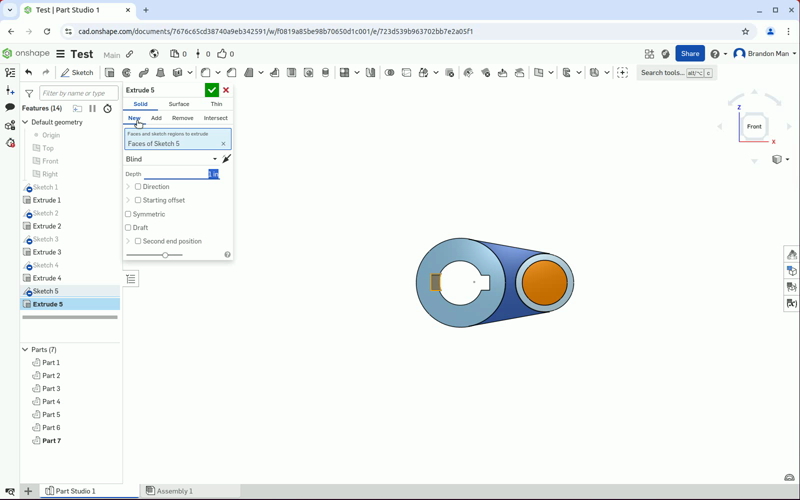
text(7.943)
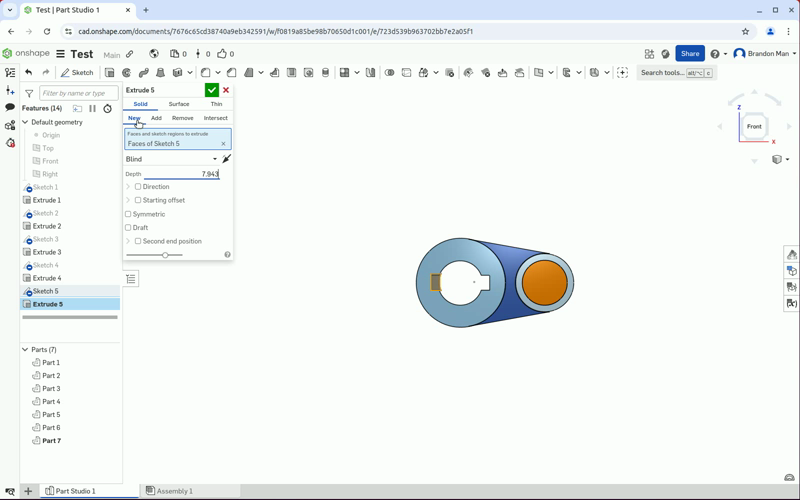
key(enter)
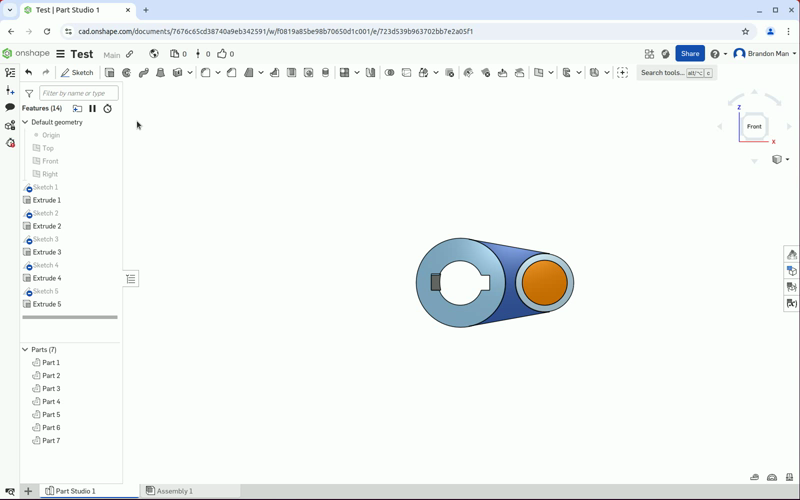
key(shift+h)
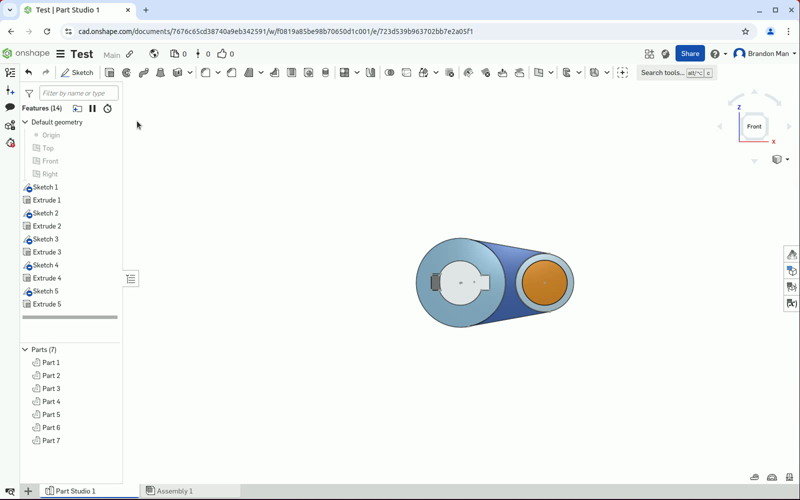
key(shift+h)
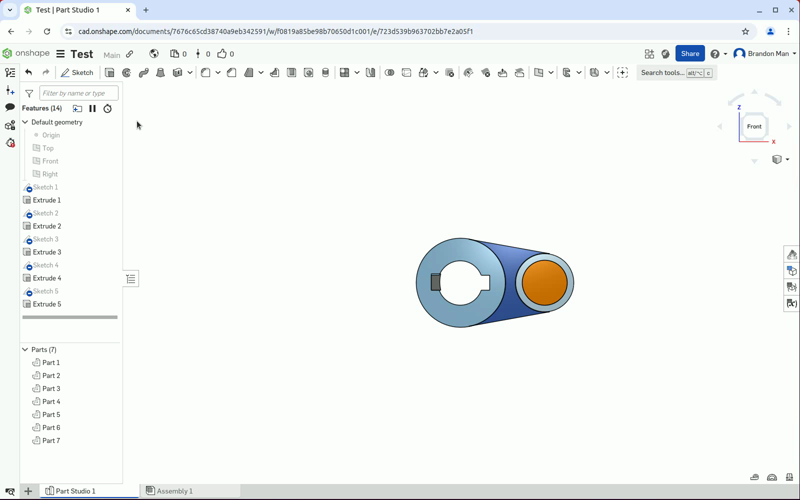
mouse_move(73, 189)
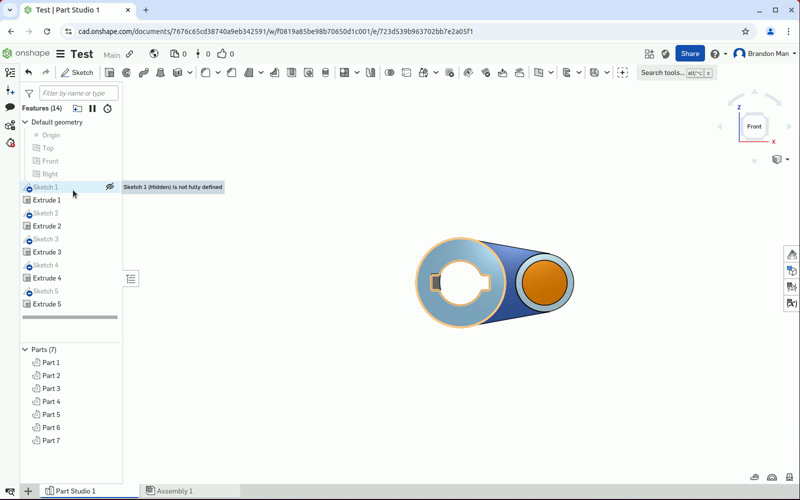
click(73, 189)
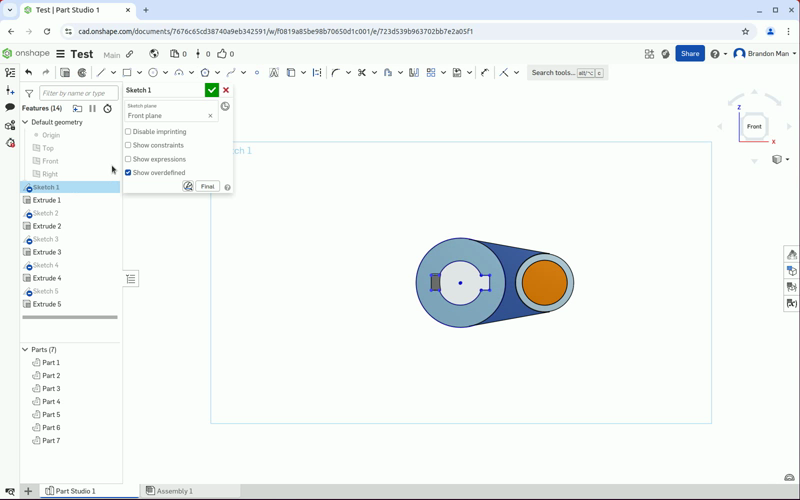
mouse_move(229, 92)
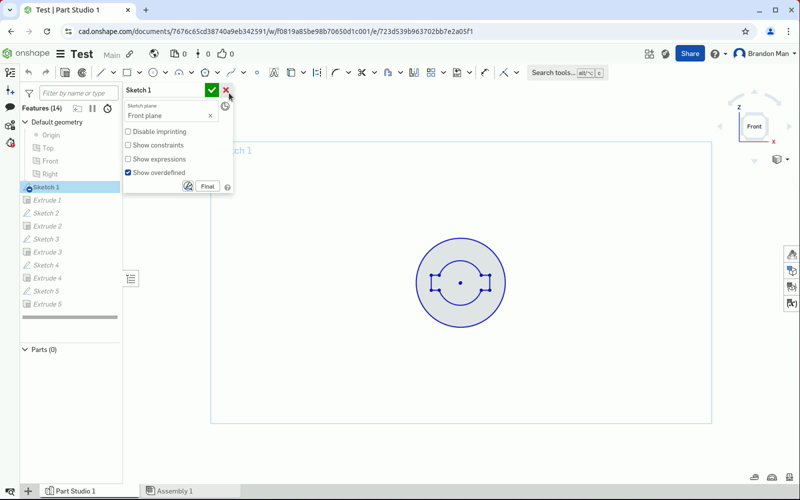
click(229, 92)
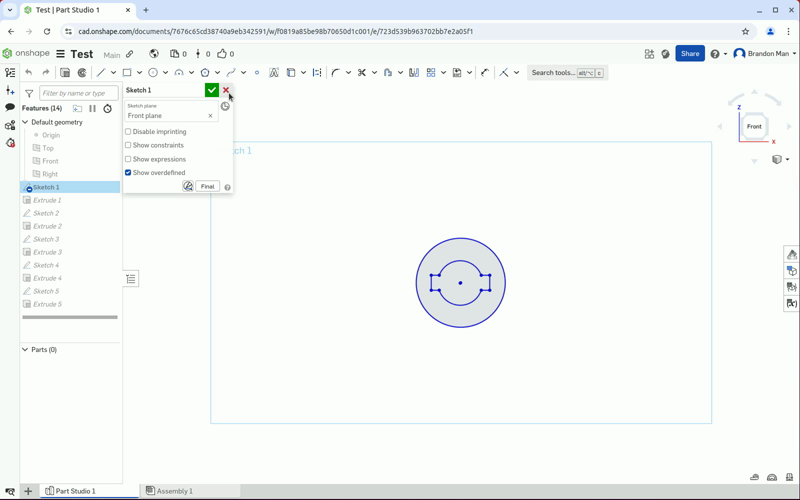
key(shift+s)
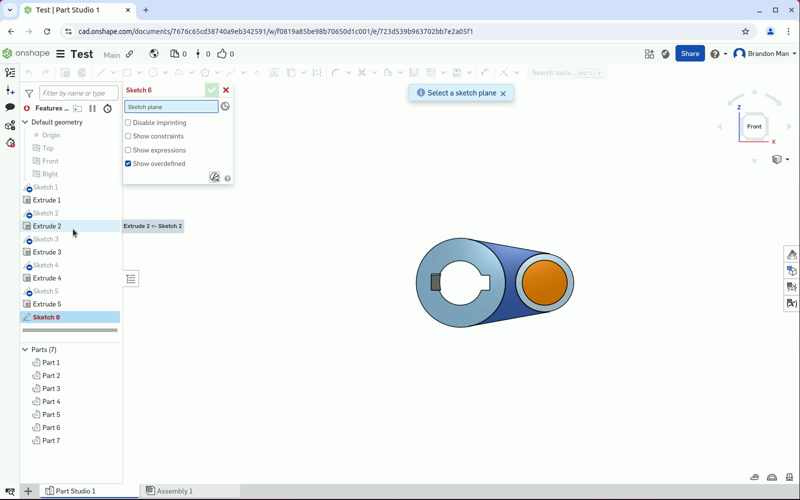
scroll(3)
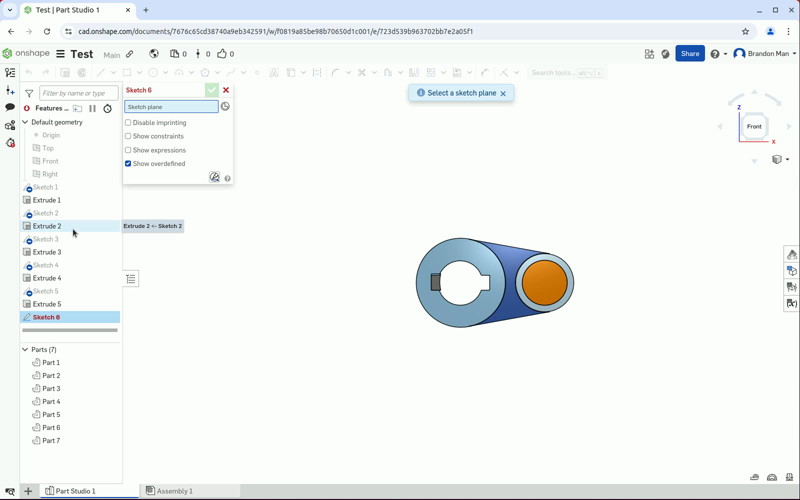
mouse_move(73, 163)
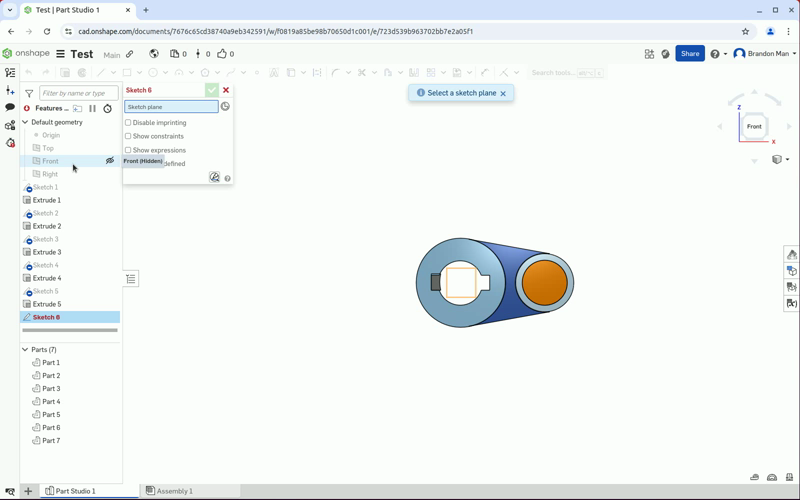
click(73, 163)
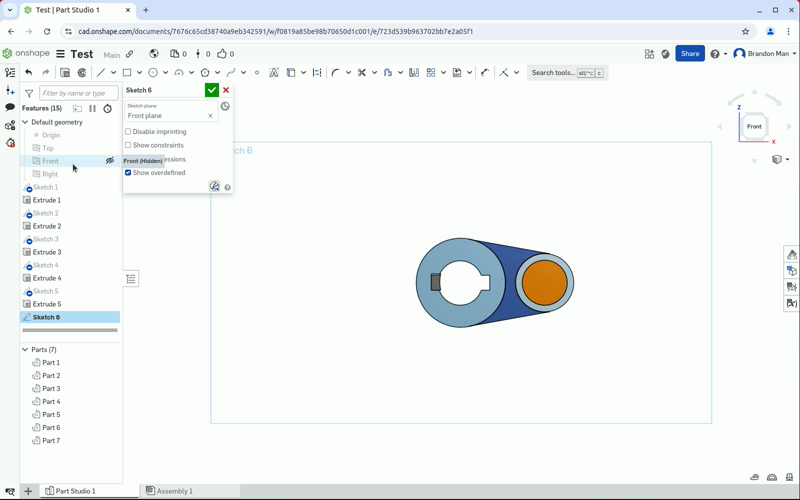
mouse_move(73, 352)
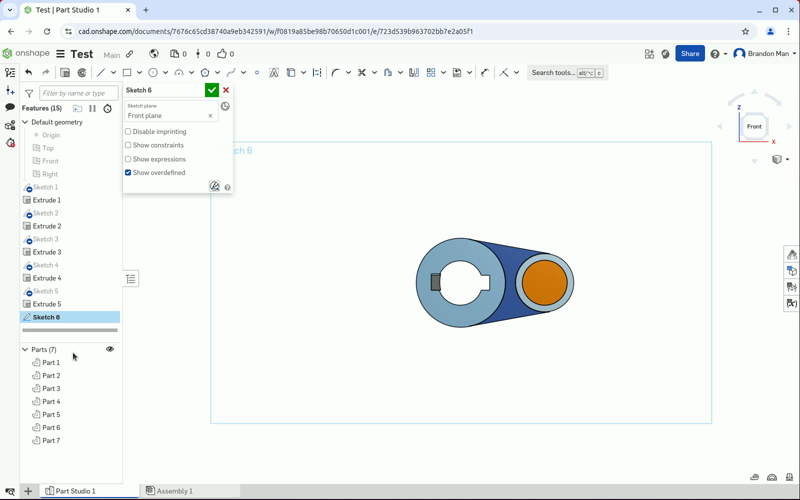
key(y)
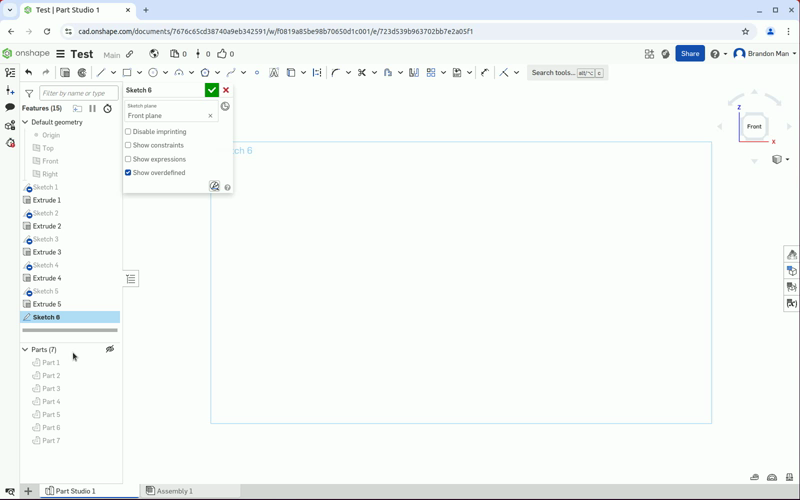
key(c)
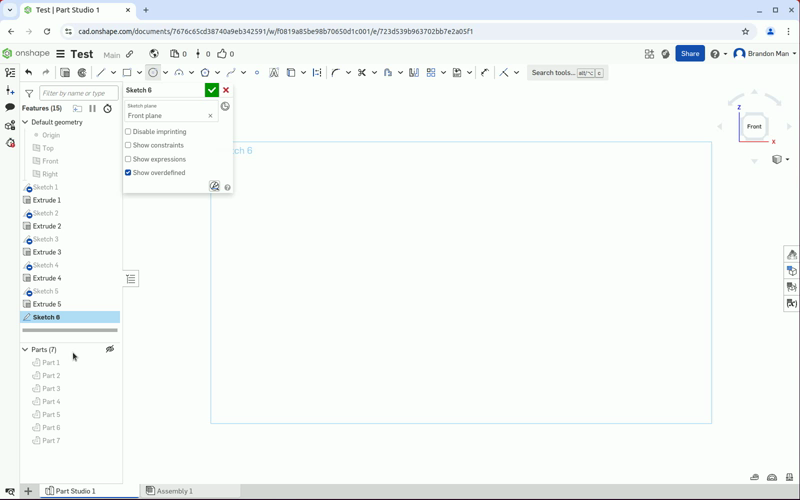
key_down(shift)
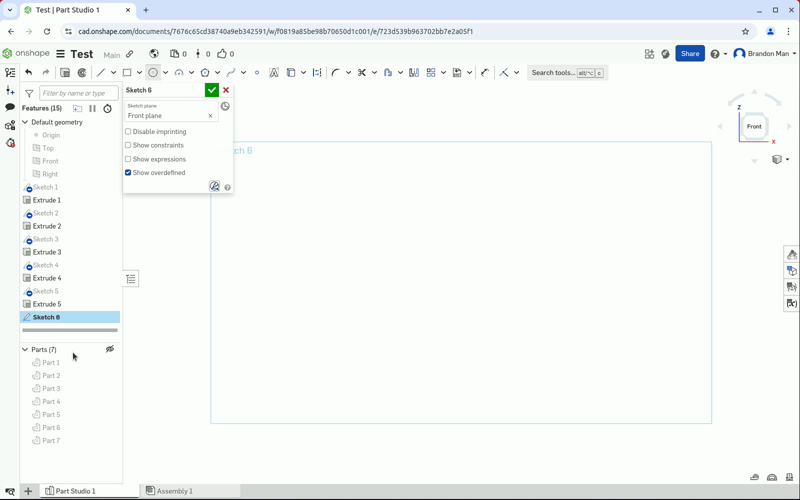
mouse_move(460, 282)
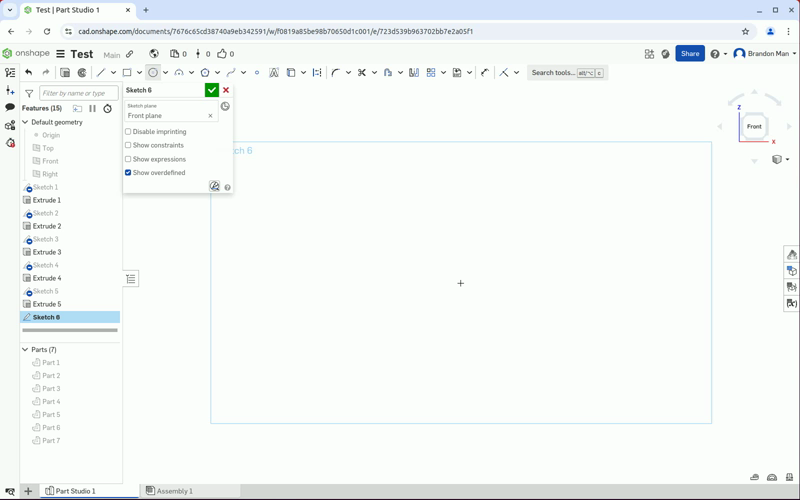
click(460, 282)
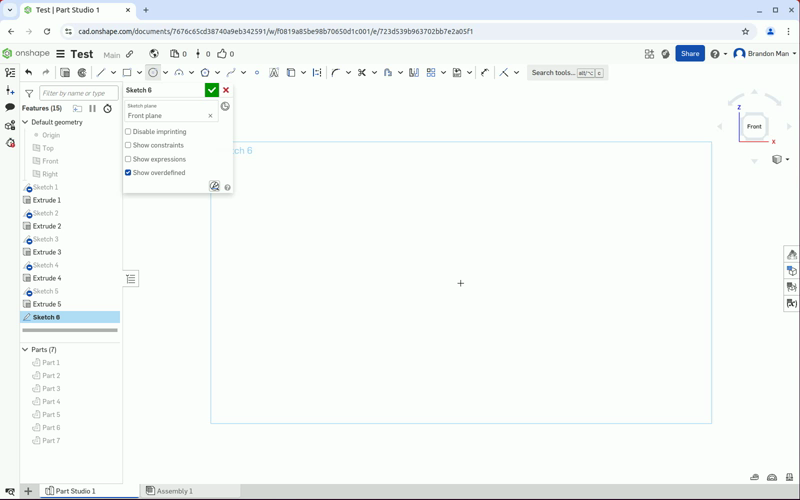
key_up(shift)
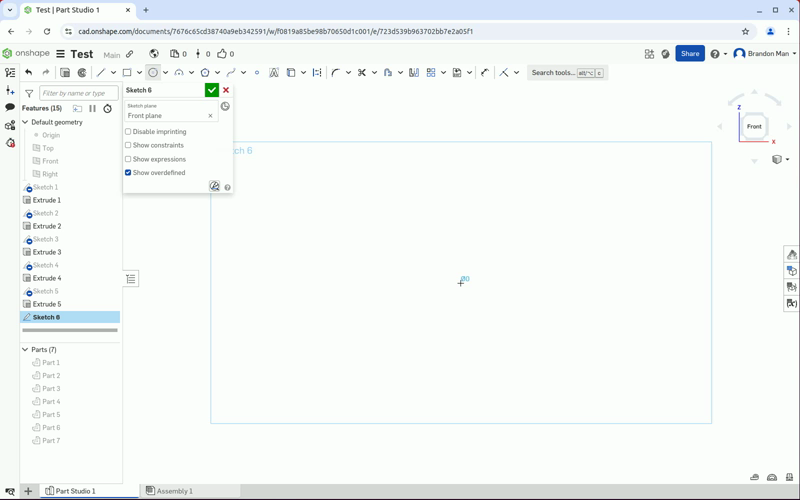
mouse_move(505, 282)
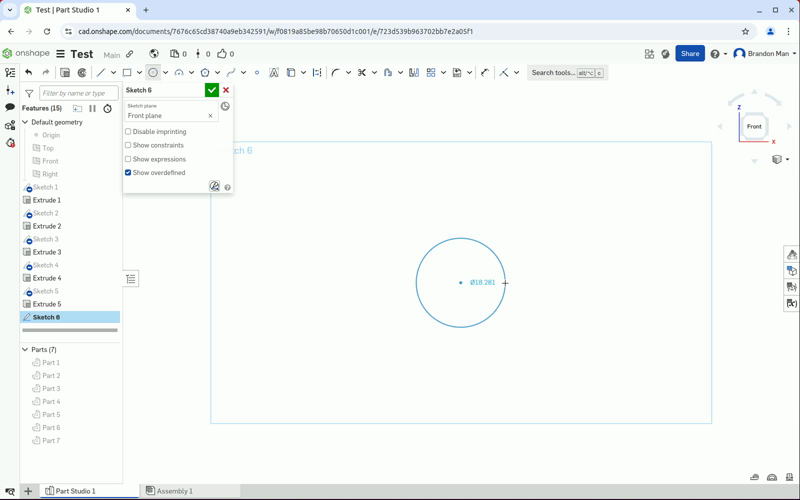
click(505, 282)
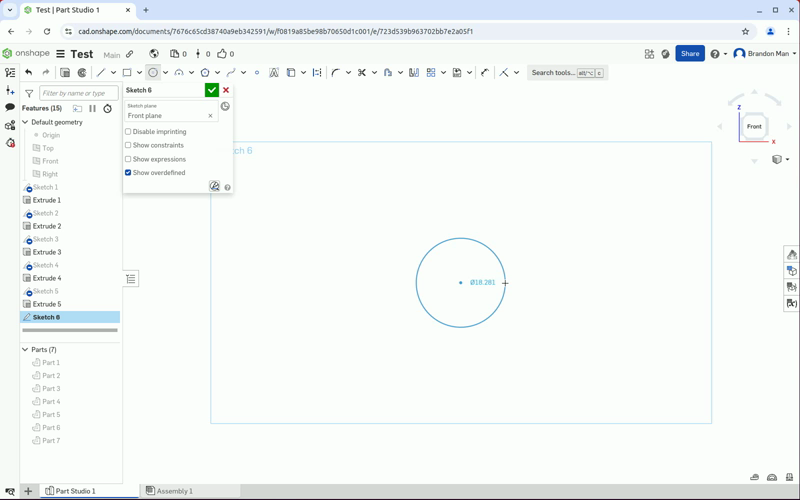
key(esc)
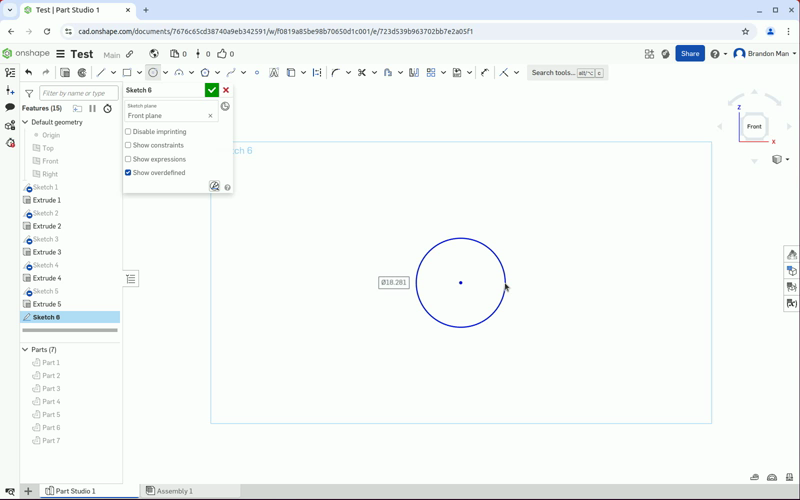
key(l)
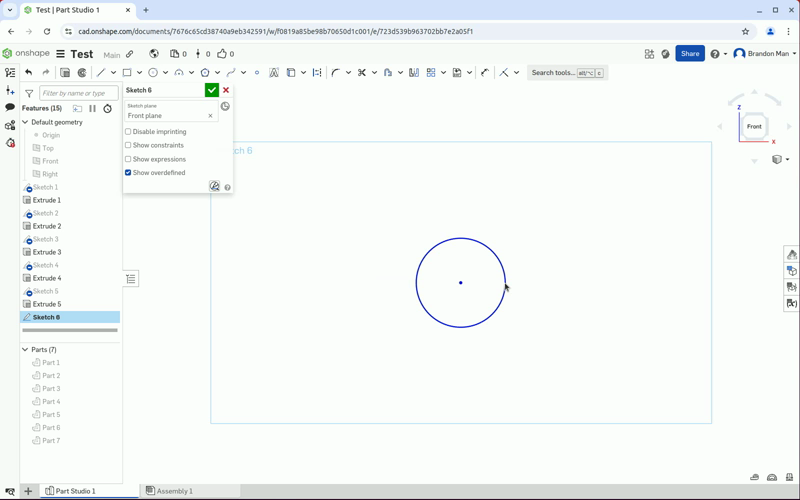
key_down(shift)
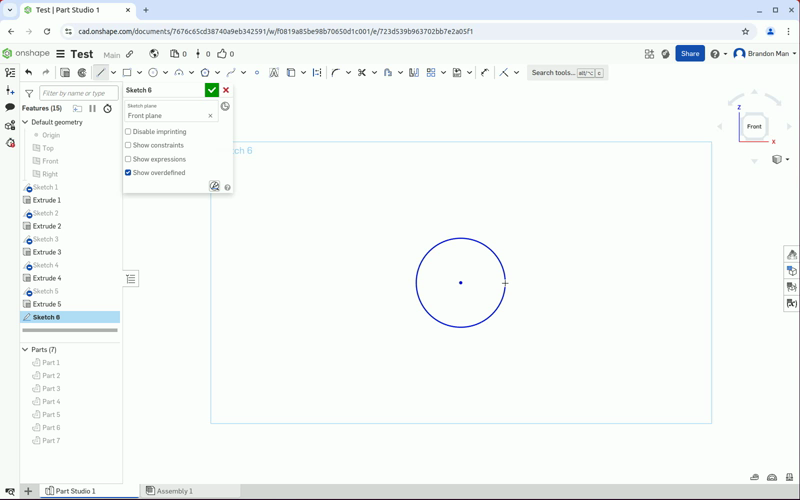
mouse_move(431, 290)
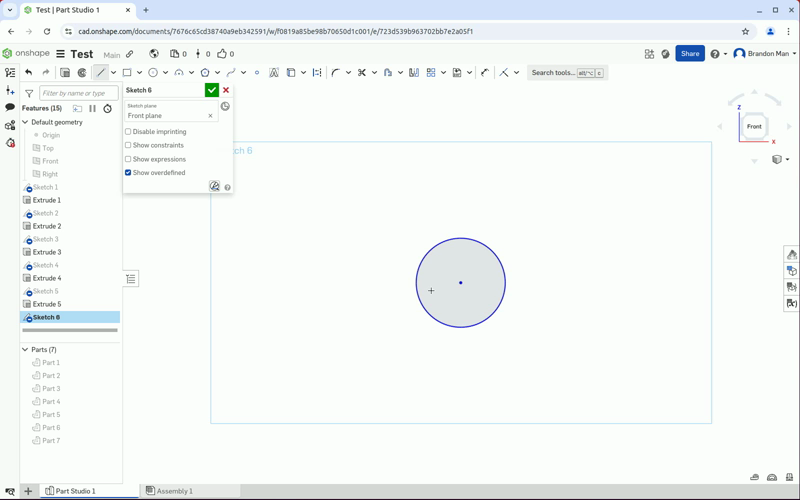
click(431, 290)
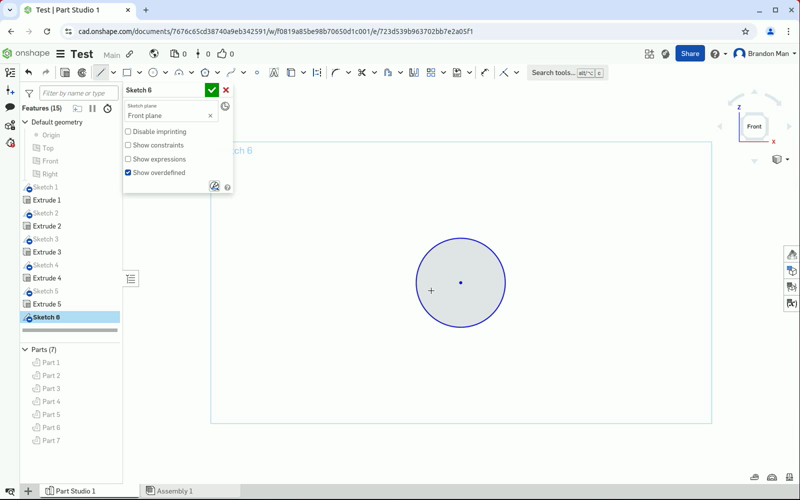
key_up(shift)
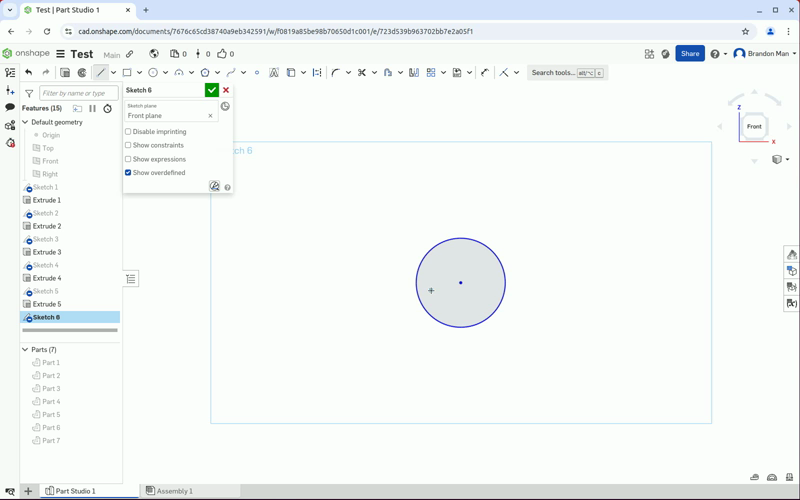
key_down(shift)
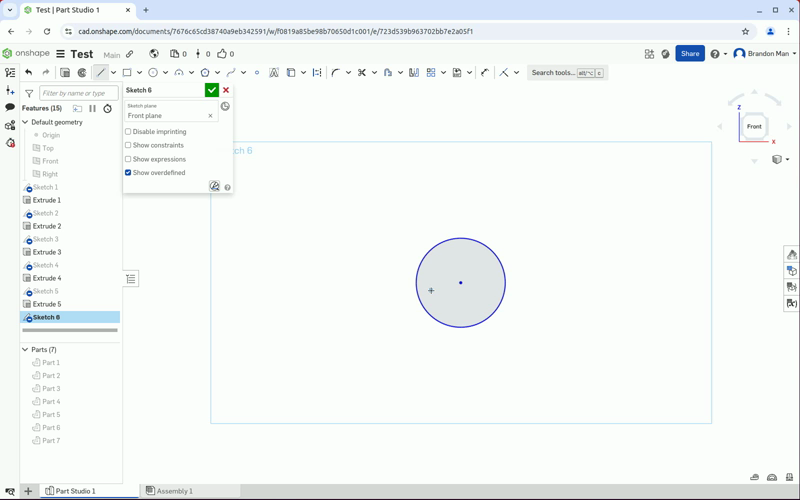
mouse_move(461, 290)
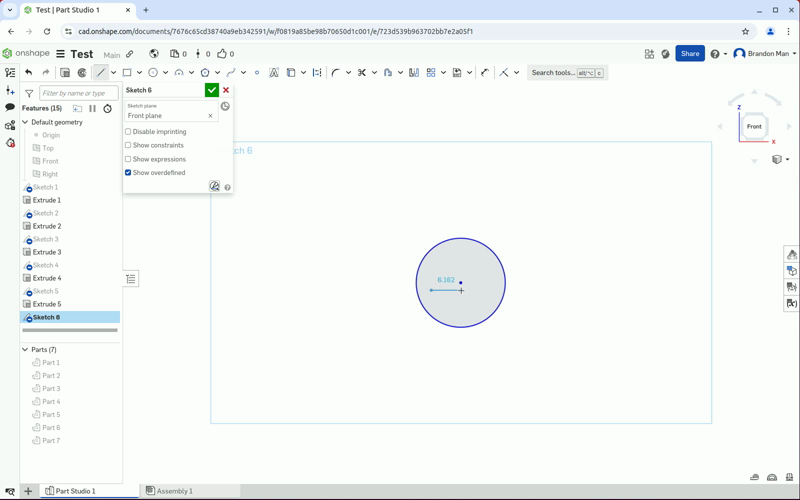
mouse_move(439, 290)
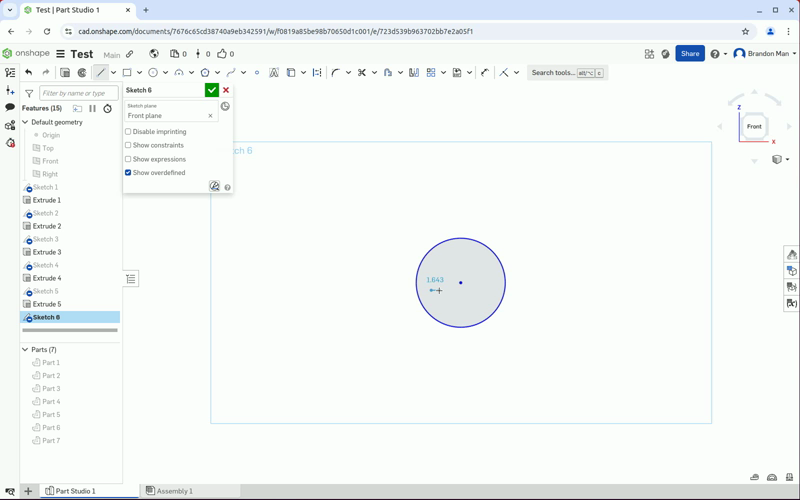
click(439, 290)
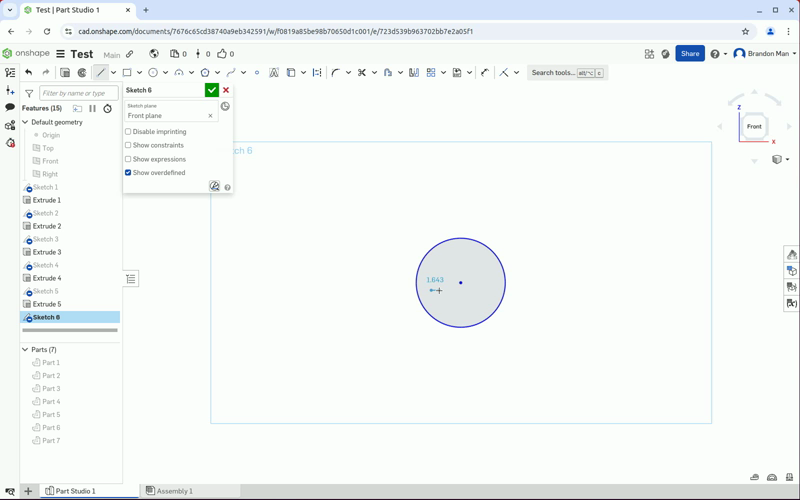
key_up(shift)
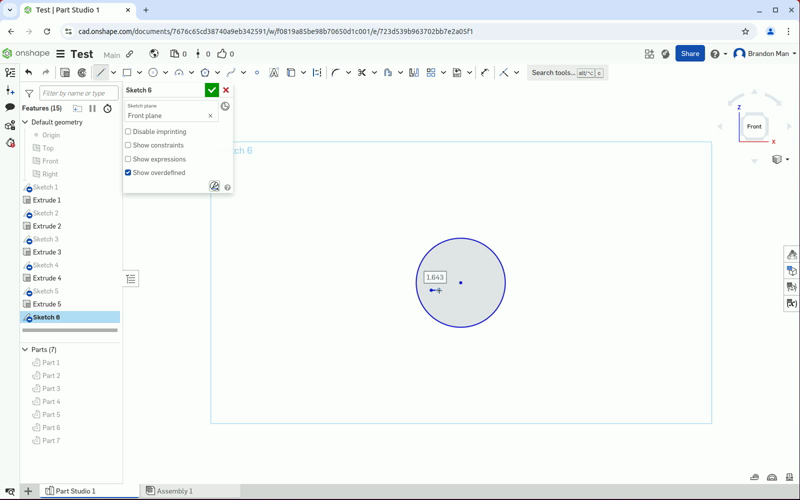
key(esc)
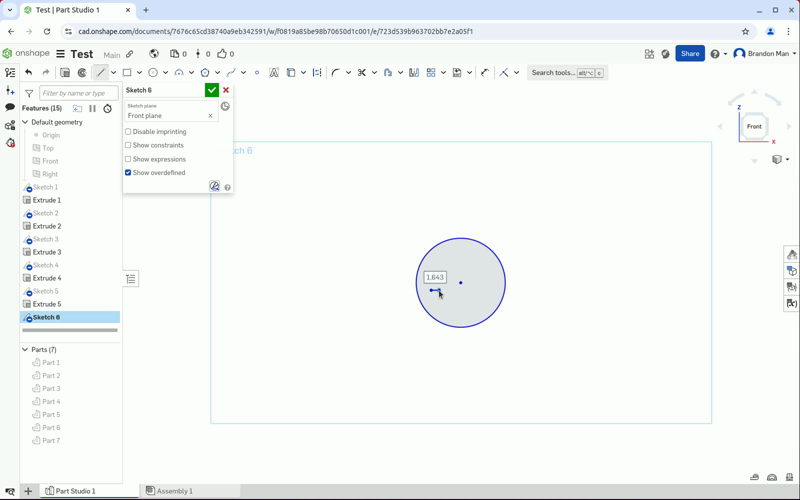
key(a)
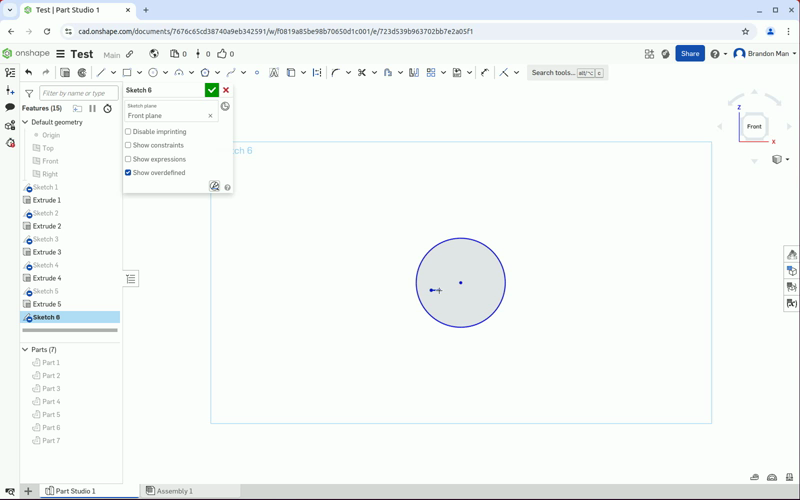
mouse_move(439, 290)
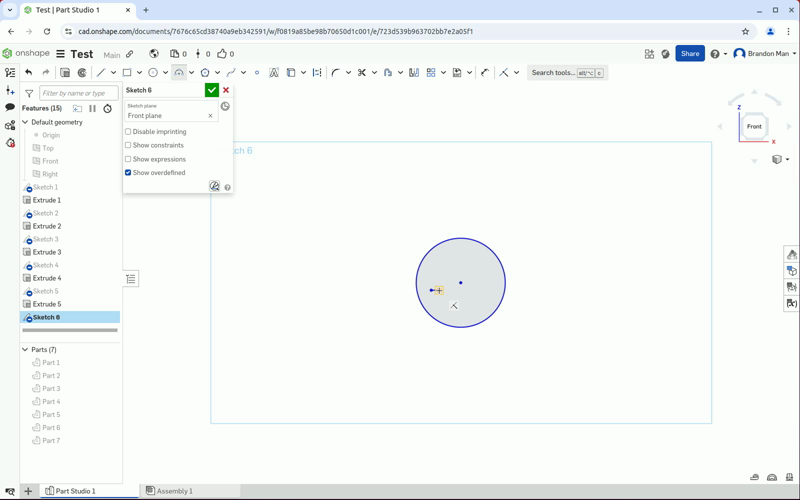
click(439, 290)
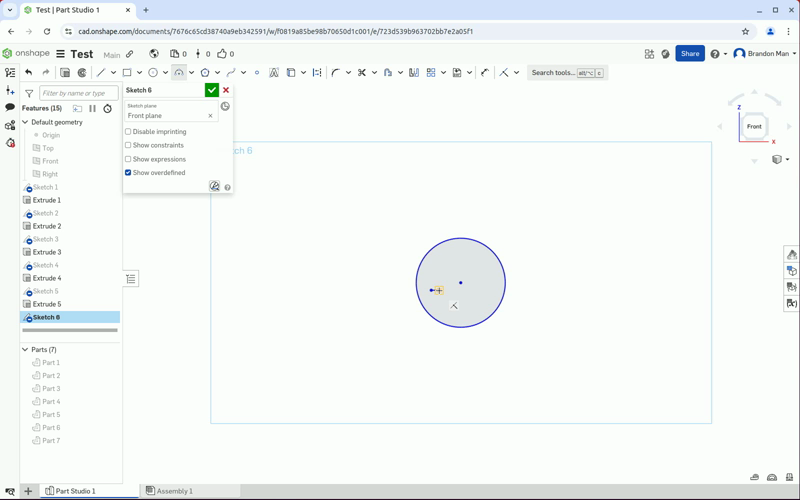
key_down(shift)
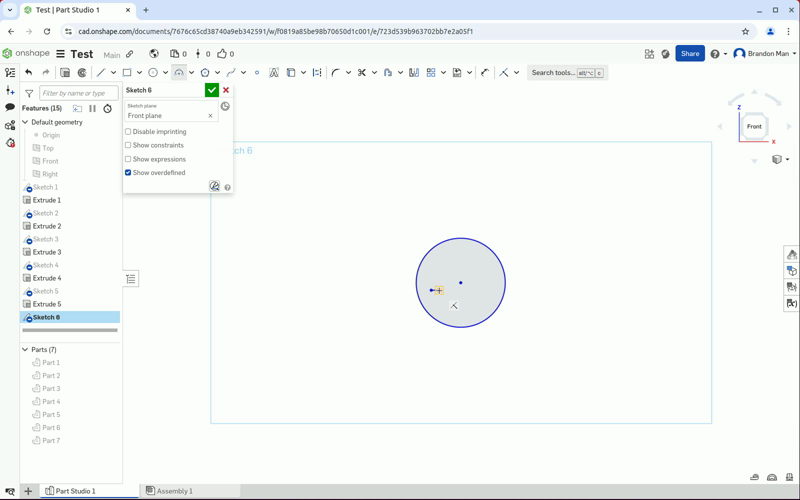
mouse_move(481, 290)
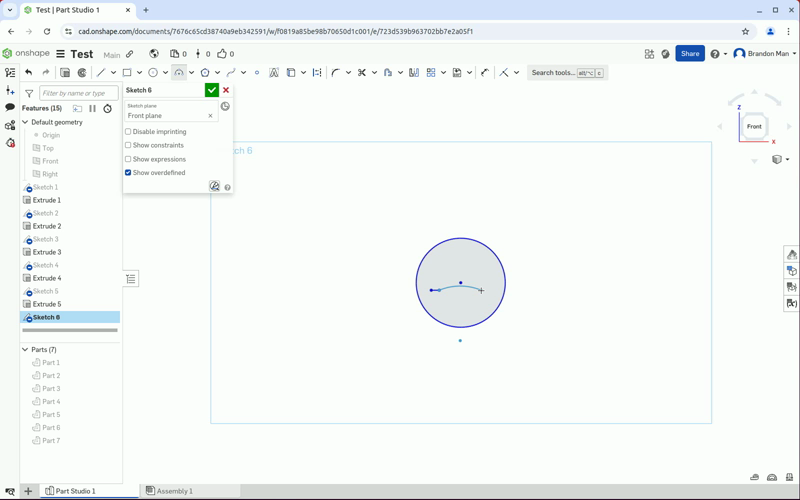
click(481, 290)
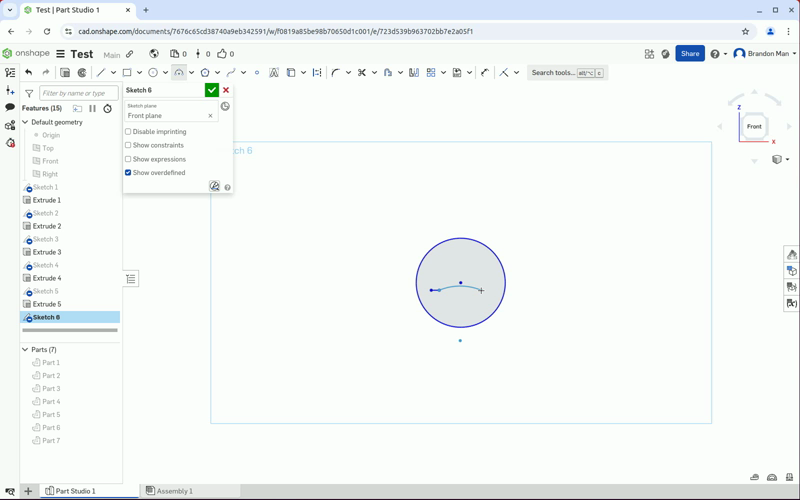
mouse_move(460, 305)
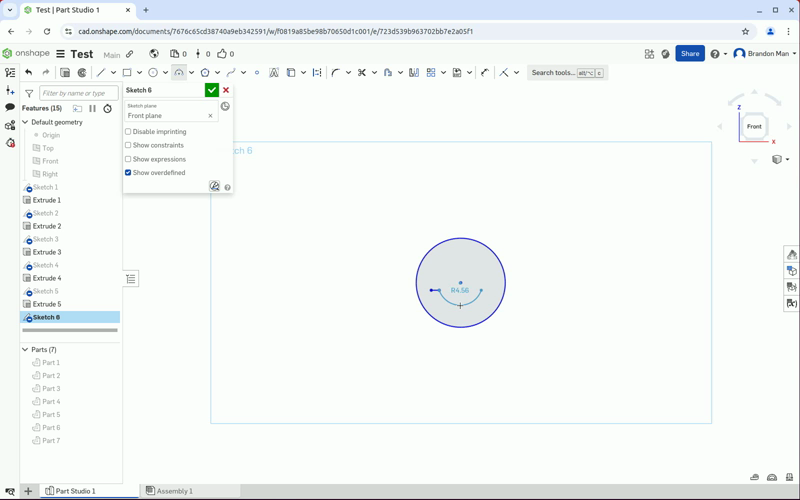
click(460, 305)
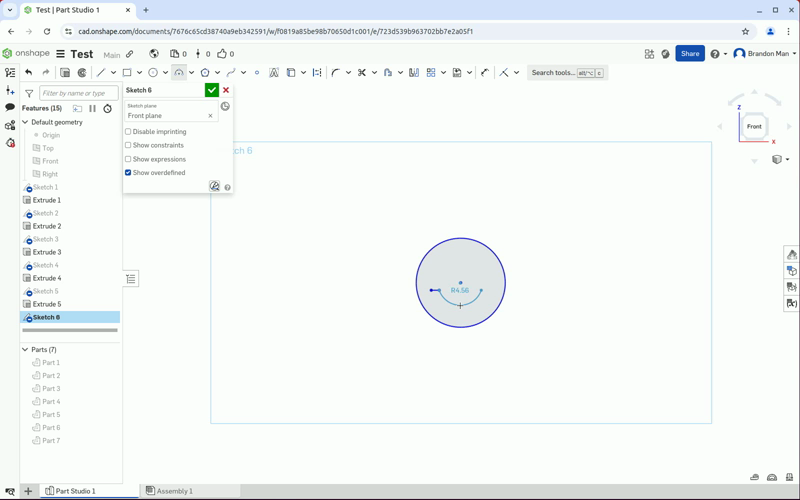
key_up(shift)
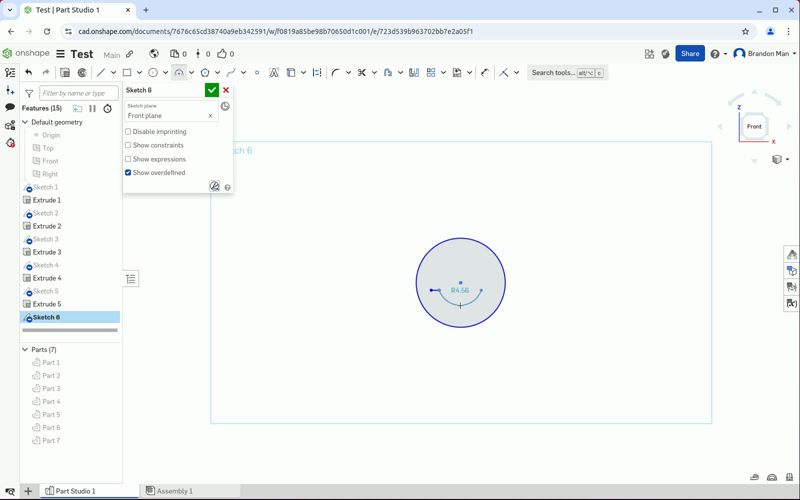
key(esc)
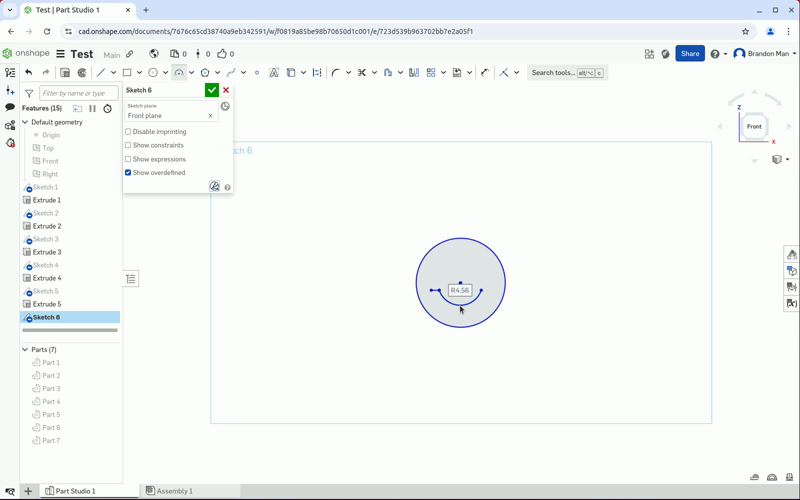
key(l)
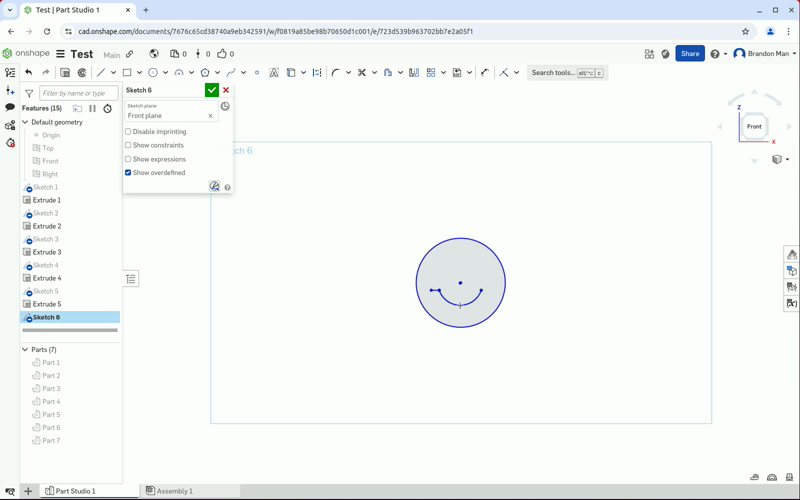
mouse_move(481, 290)
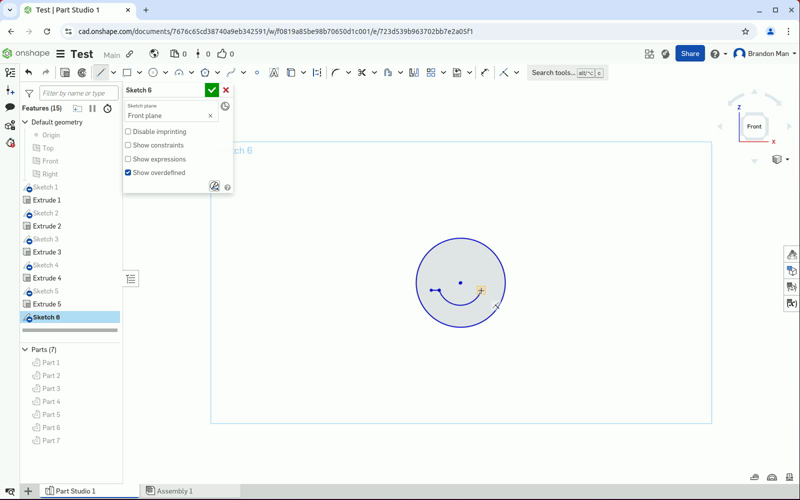
click(481, 290)
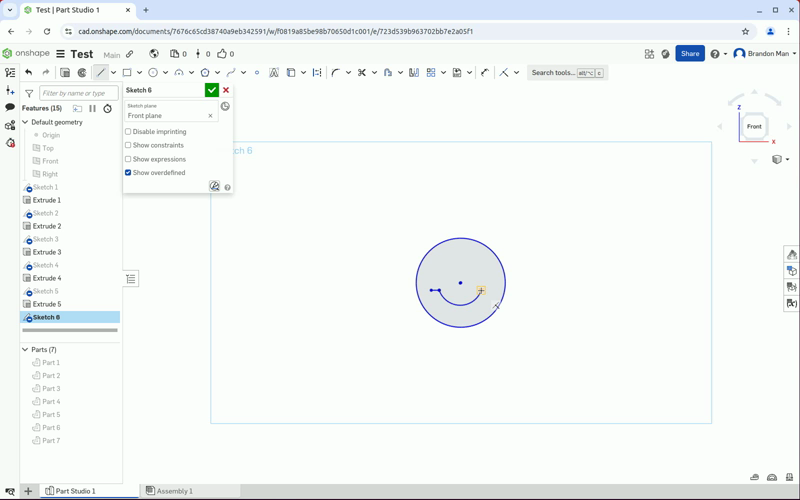
key_down(shift)
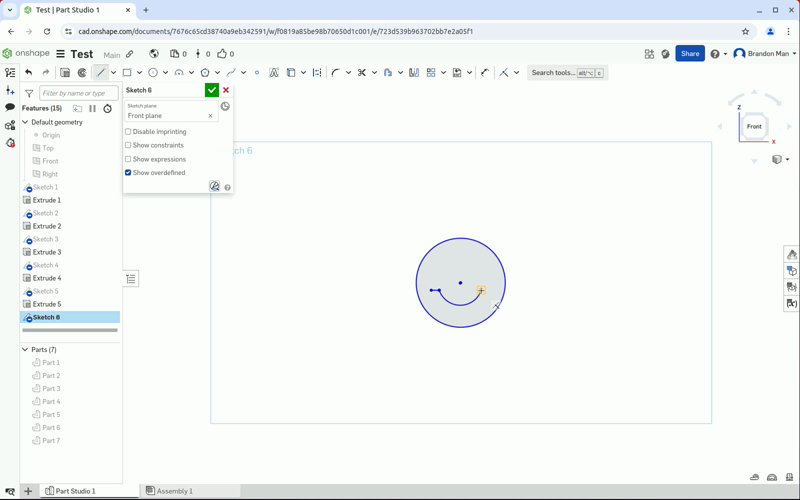
mouse_move(511, 290)
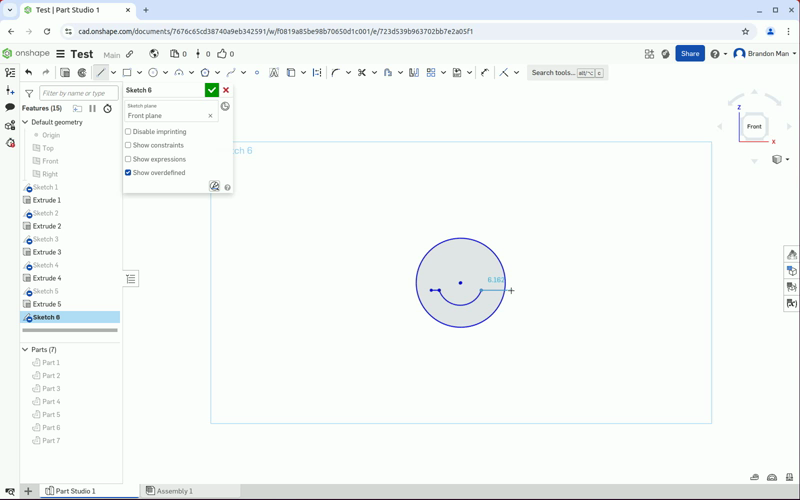
mouse_move(489, 290)
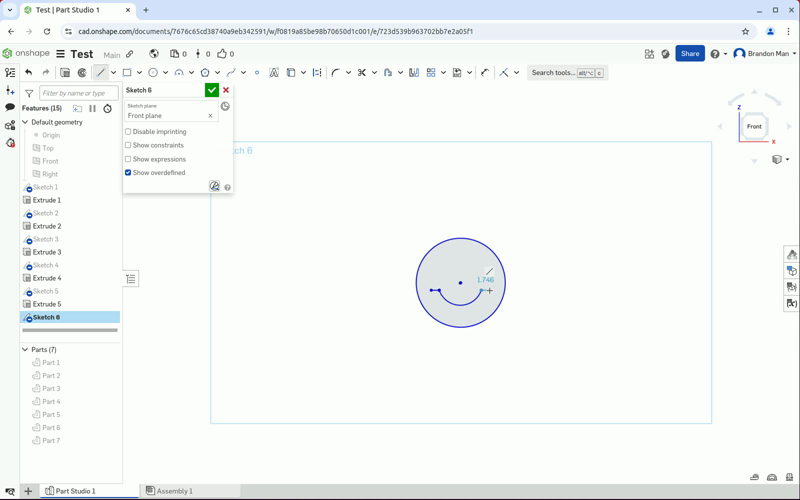
click(489, 290)
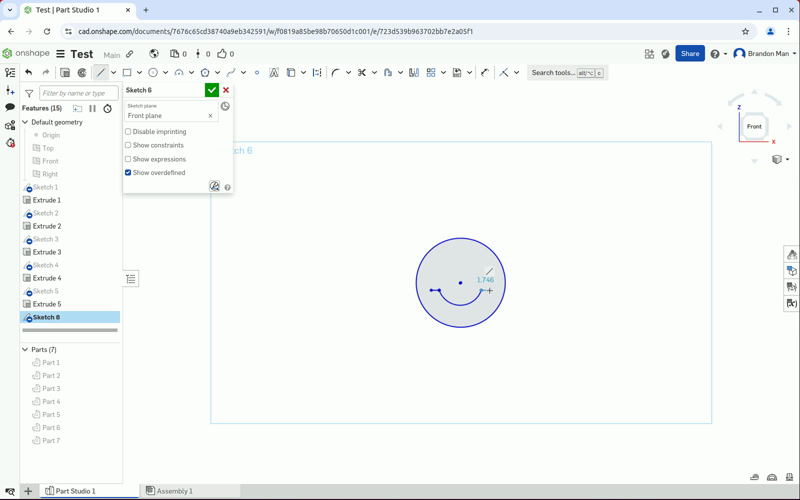
key_up(shift)
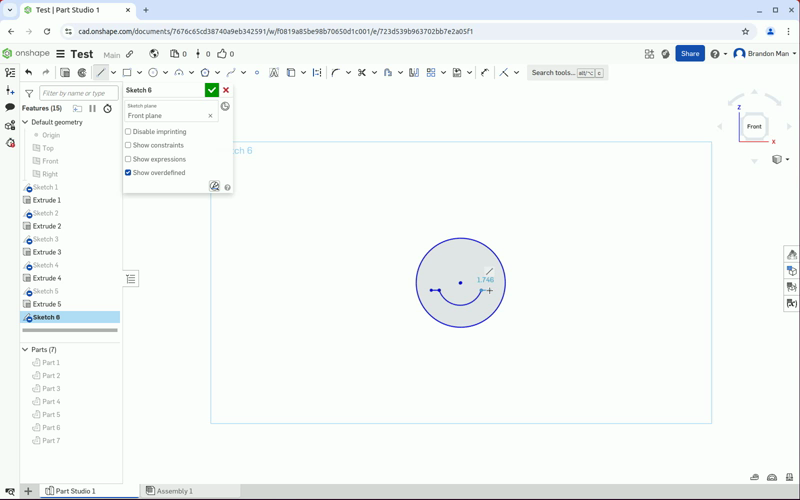
key_down(shift)
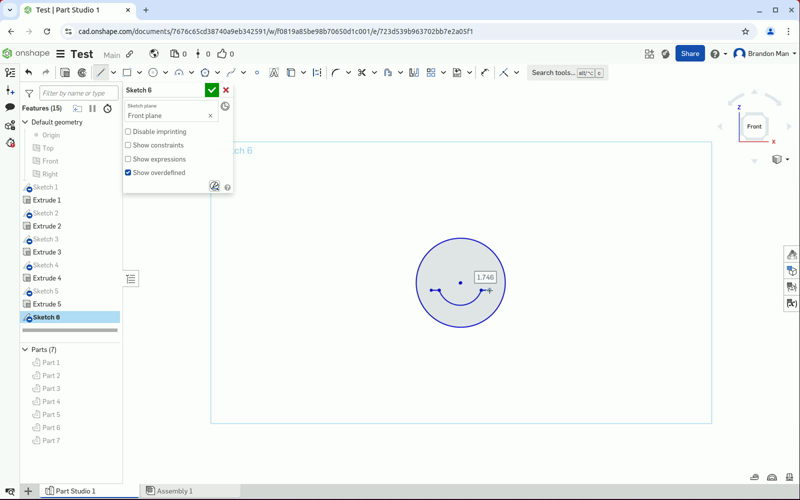
mouse_move(519, 290)
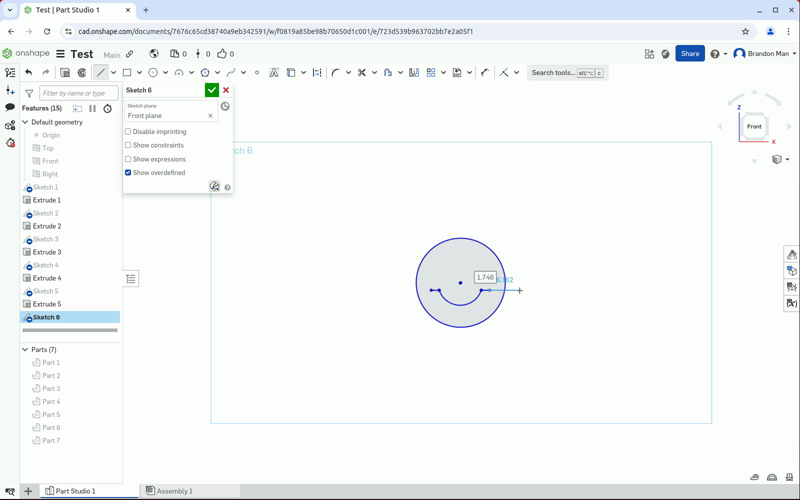
mouse_move(489, 275)
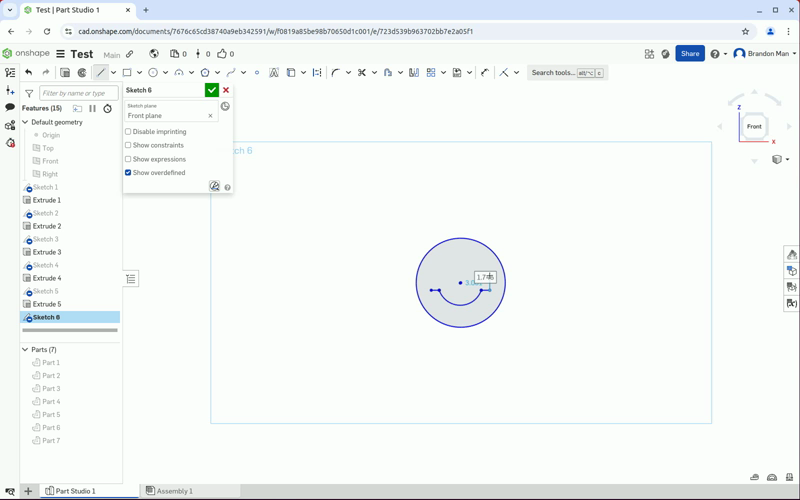
click(489, 275)
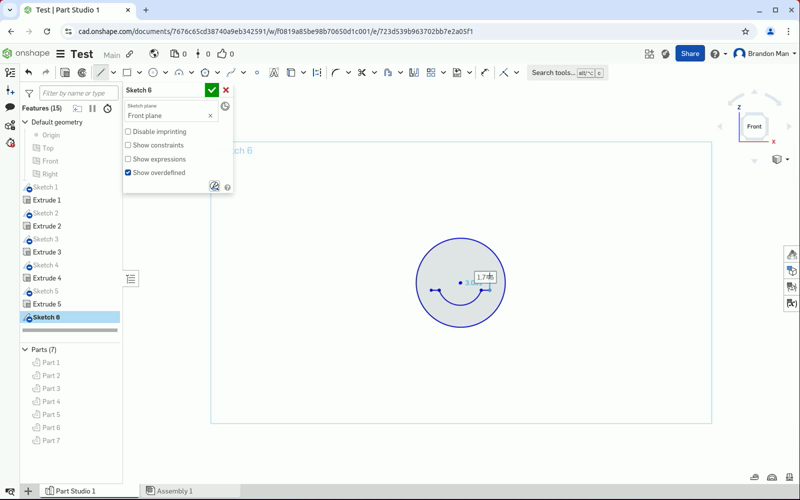
key_up(shift)
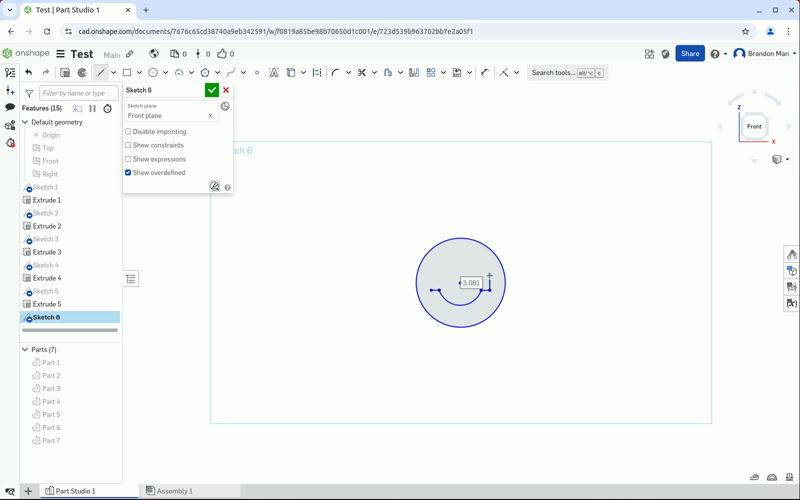
key_down(shift)
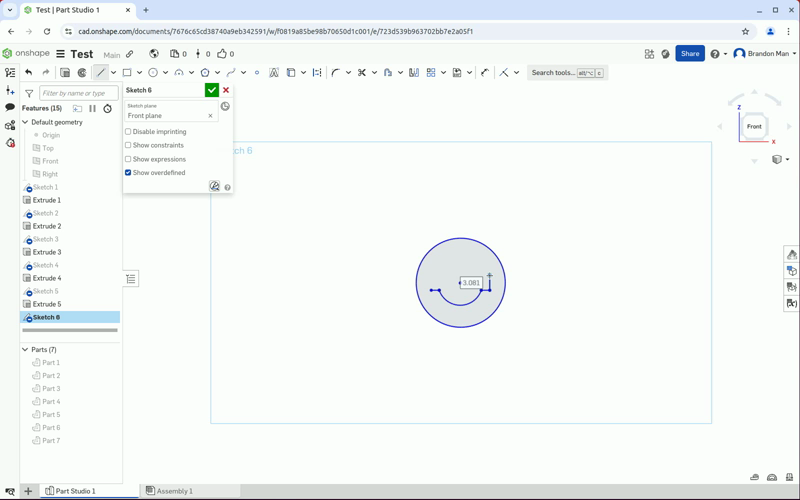
mouse_move(519, 275)
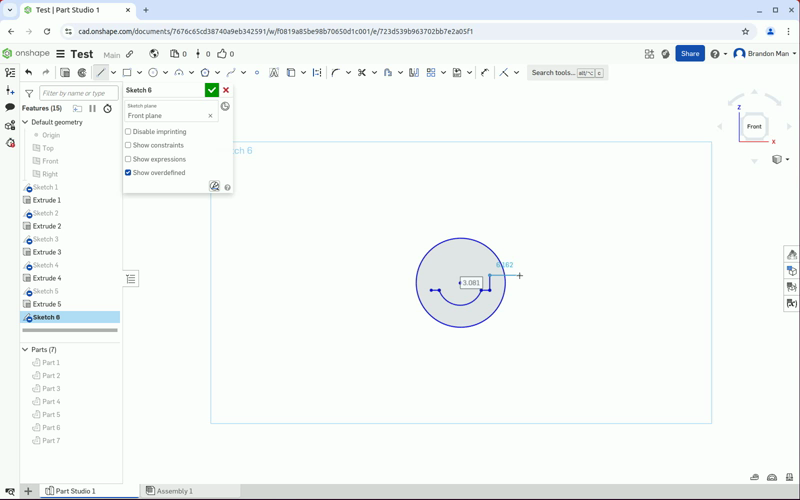
mouse_move(481, 275)
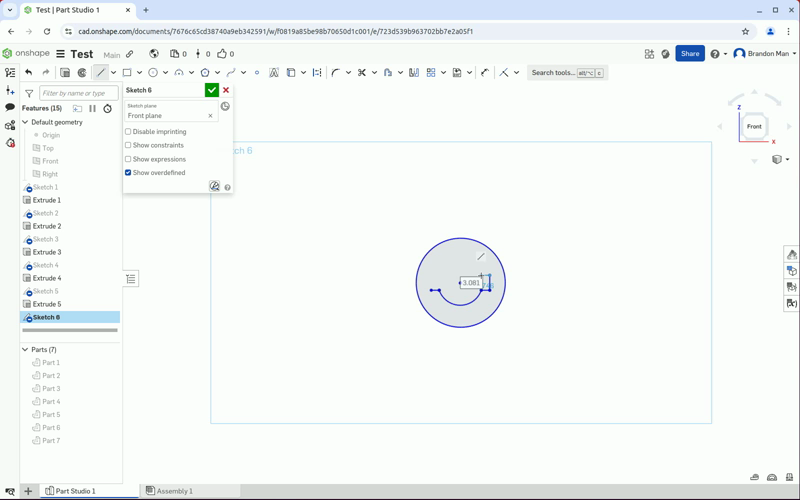
click(481, 275)
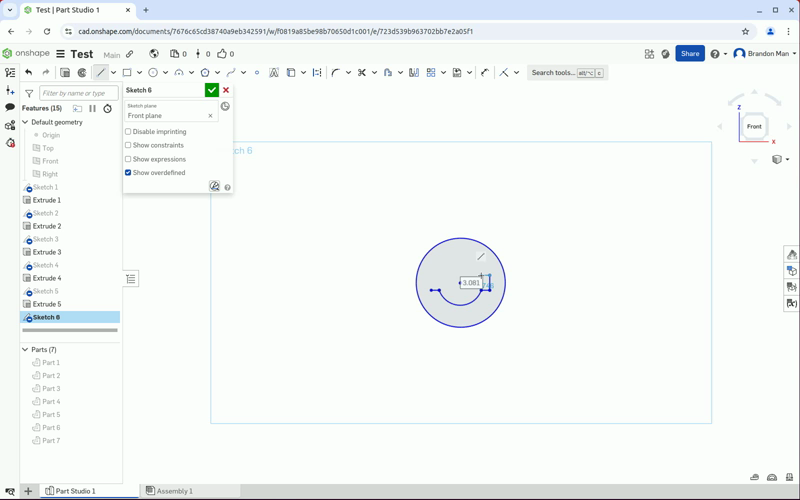
key_up(shift)
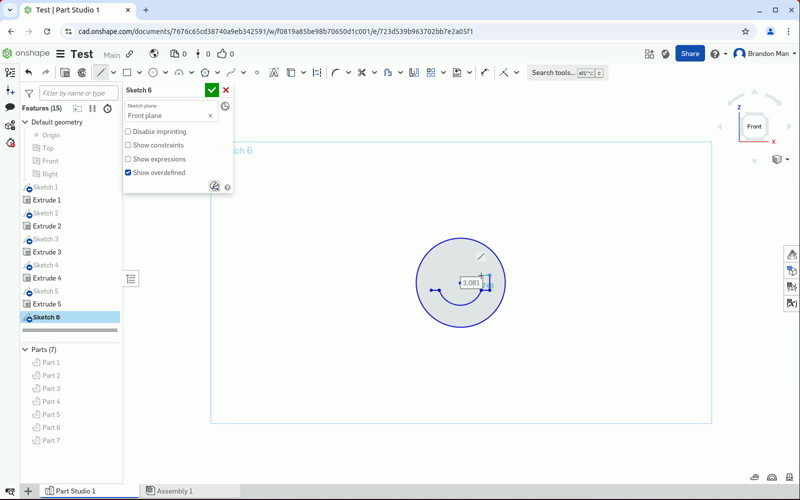
key(esc)
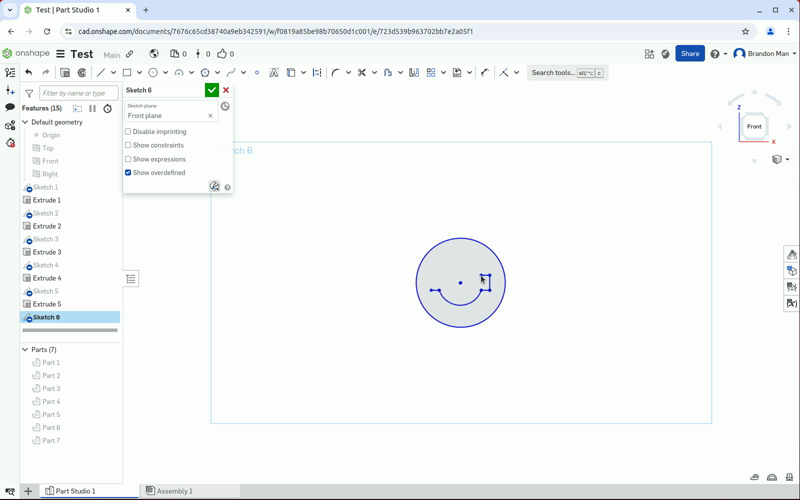
key(a)
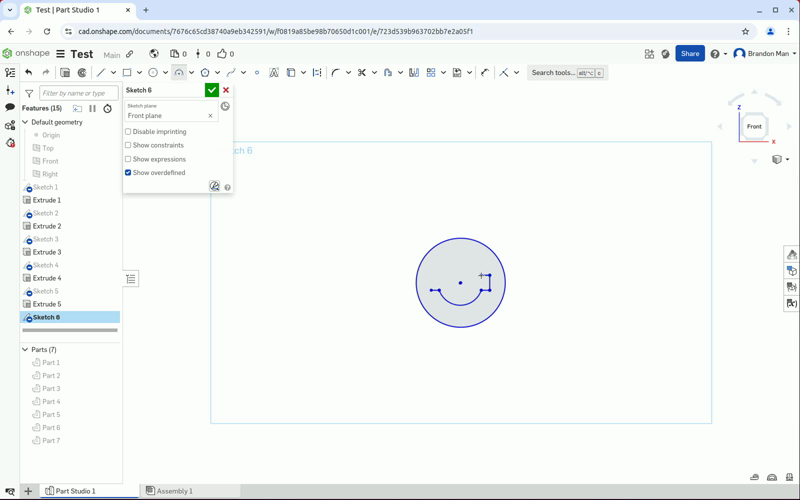
mouse_move(481, 275)
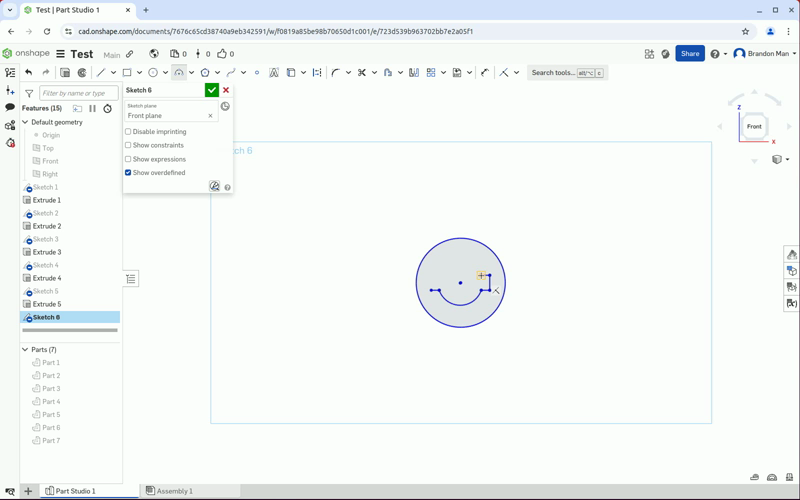
click(481, 275)
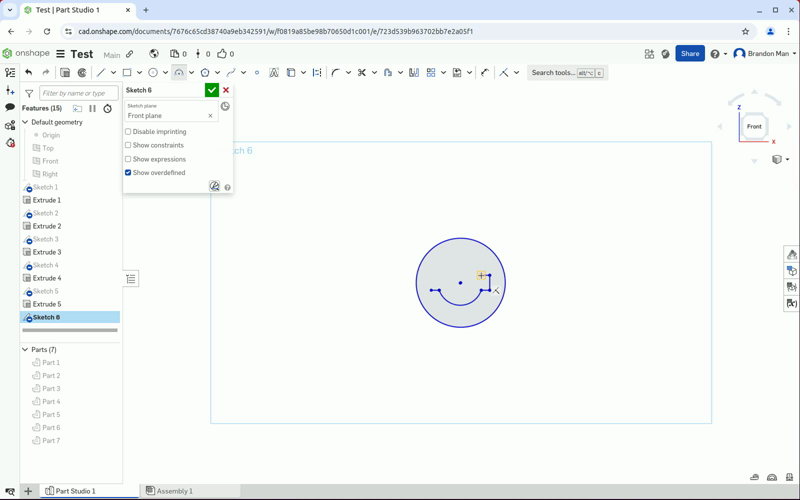
key_down(shift)
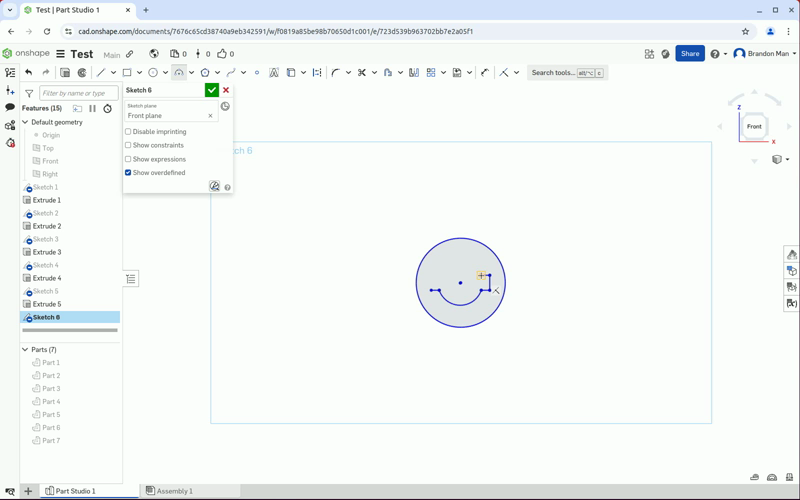
mouse_move(439, 275)
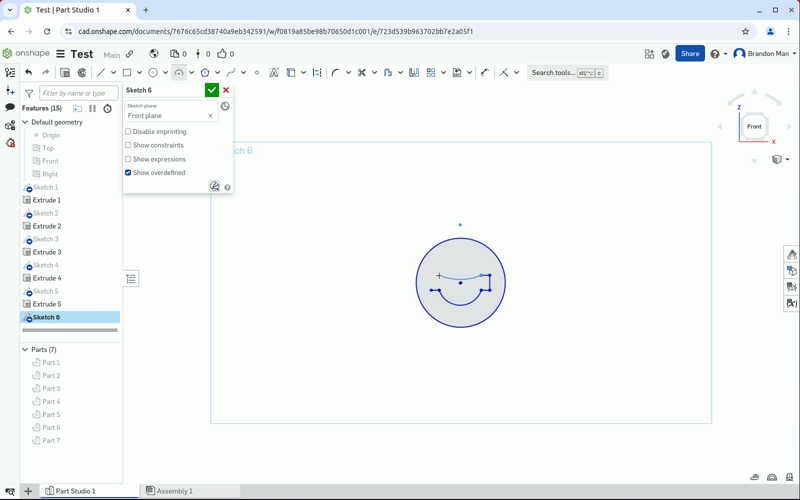
click(439, 275)
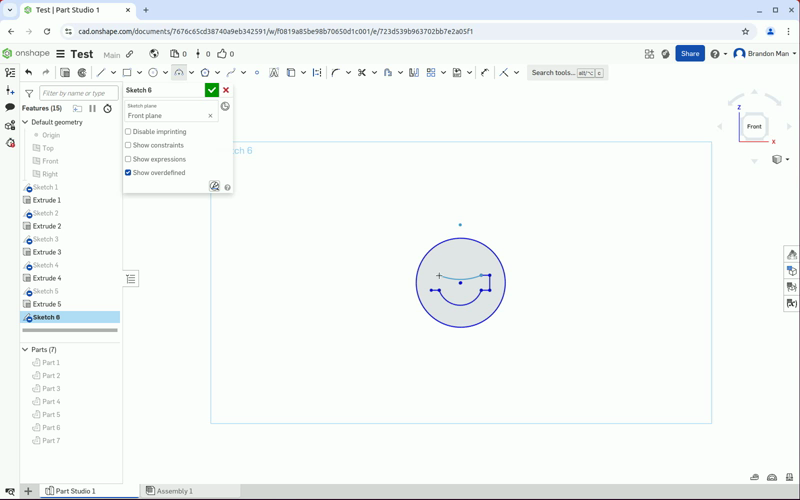
mouse_move(460, 260)
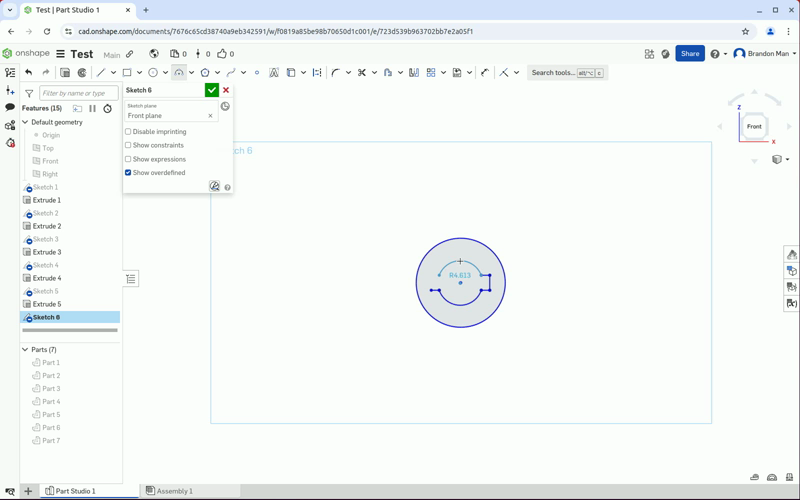
click(460, 260)
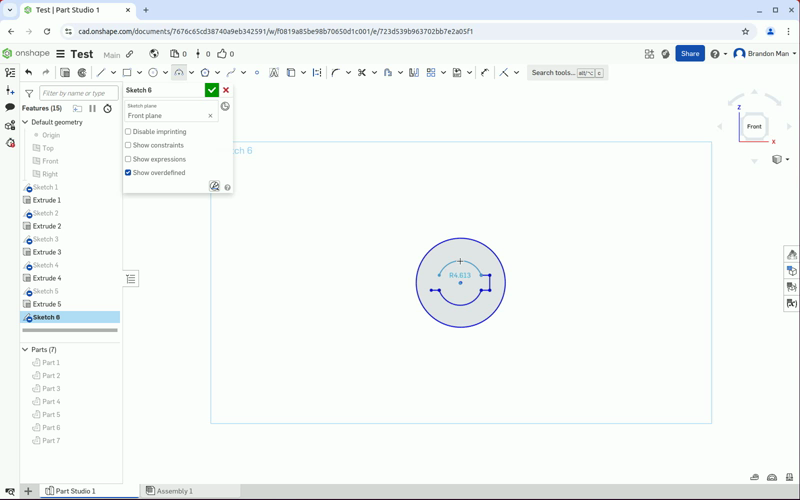
key_up(shift)
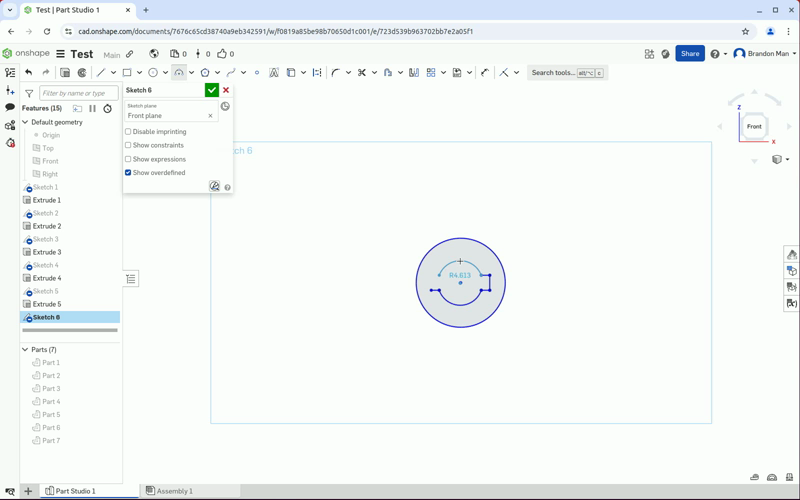
key(esc)
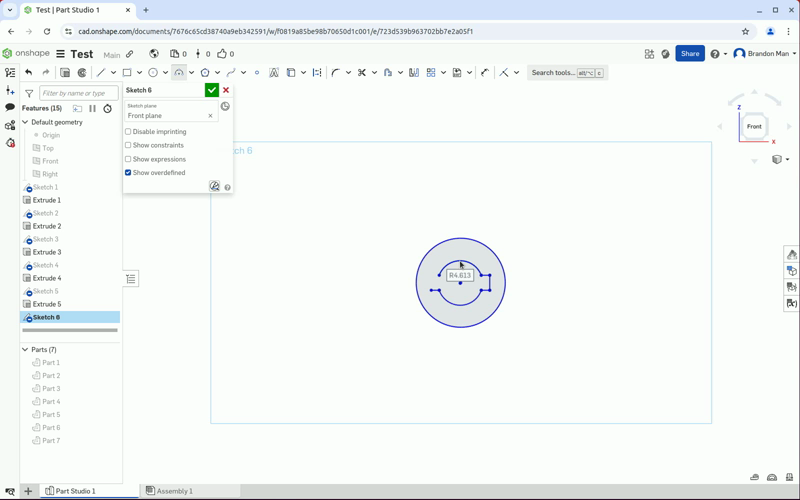
key(l)
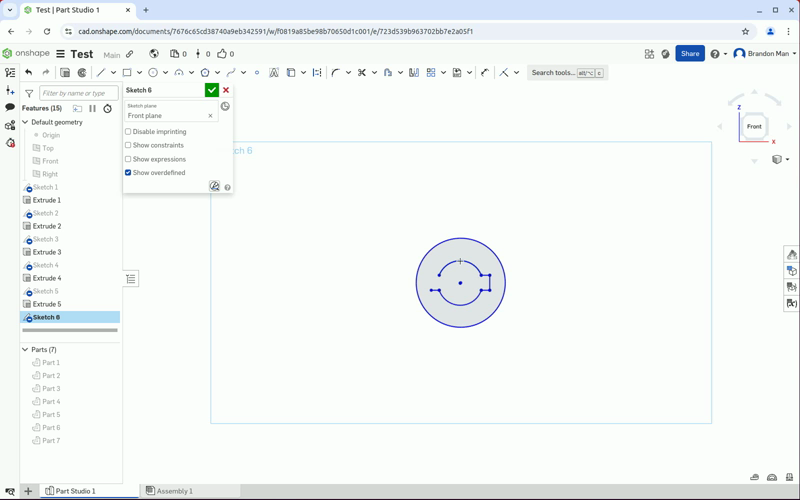
mouse_move(439, 275)
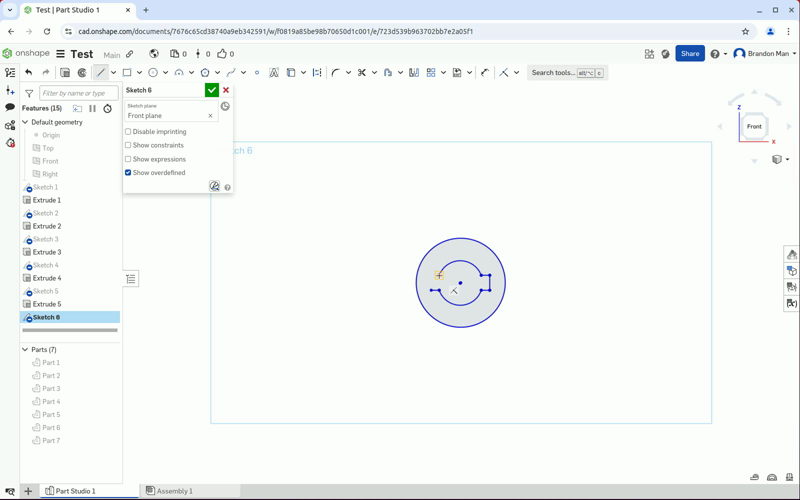
click(439, 275)
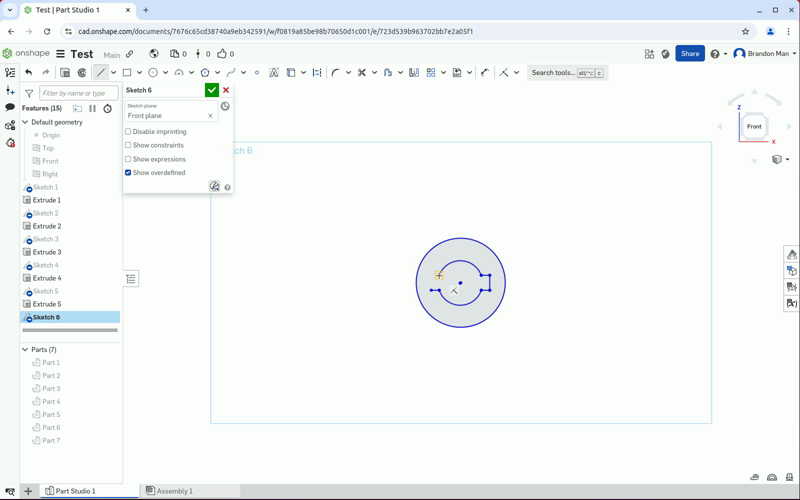
key_down(shift)
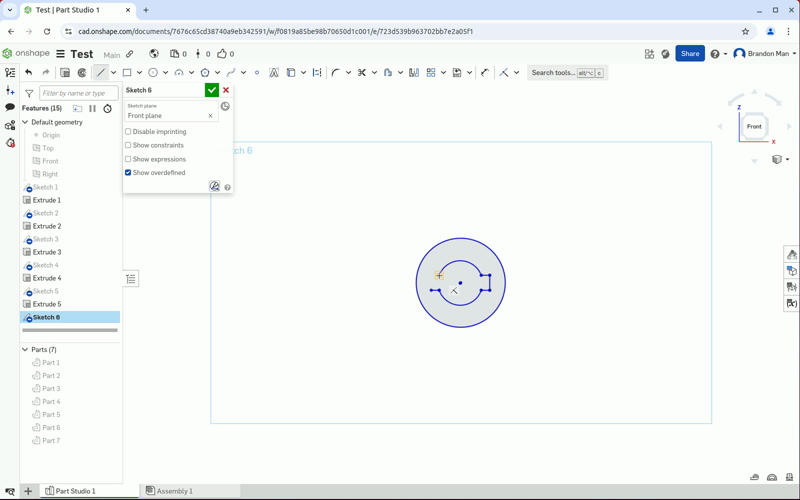
mouse_move(469, 275)
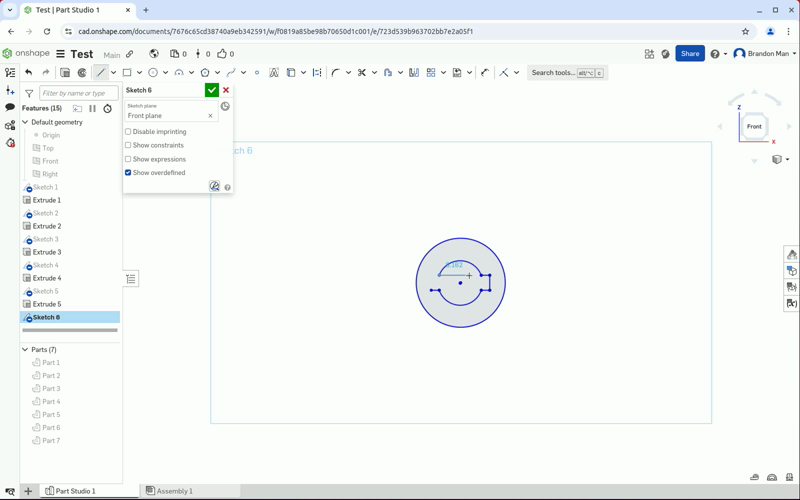
mouse_move(431, 275)
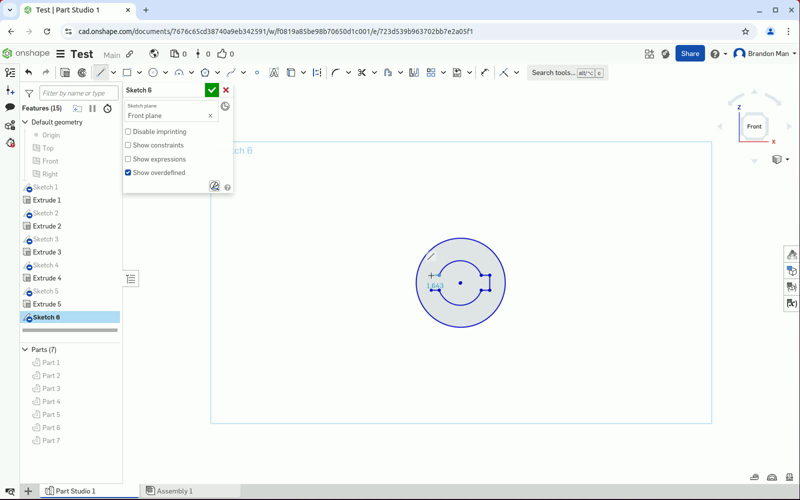
click(431, 275)
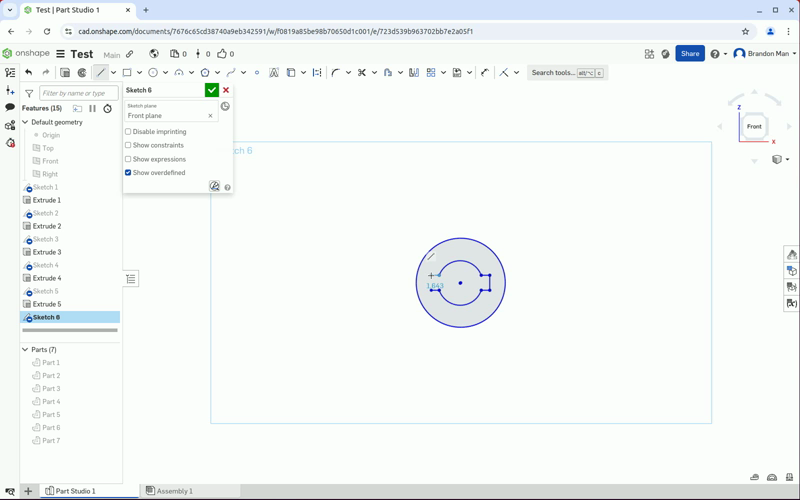
key_up(shift)
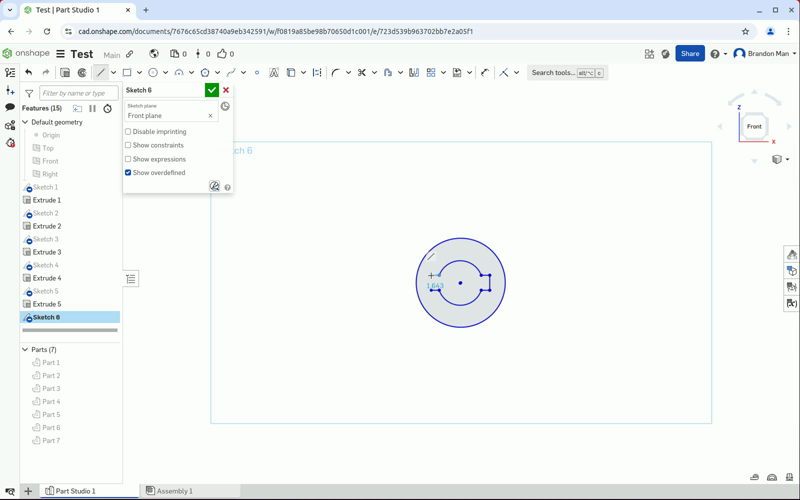
mouse_move(461, 275)
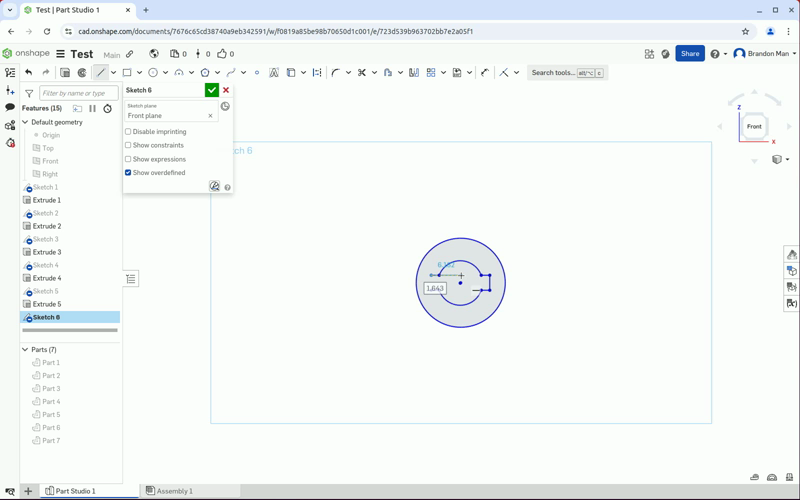
key_down(shift)
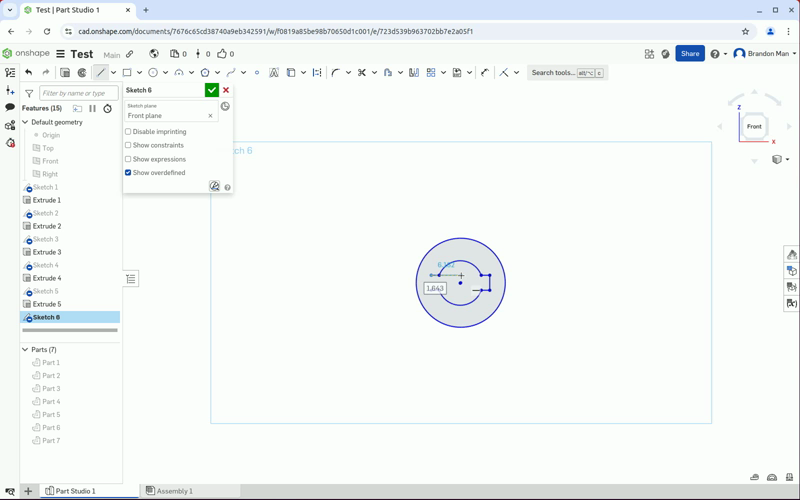
mouse_move(431, 290)
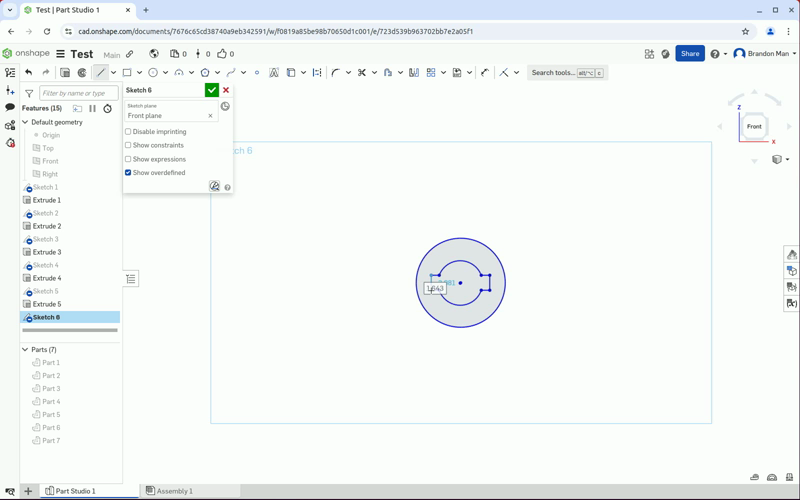
key_up(shift)
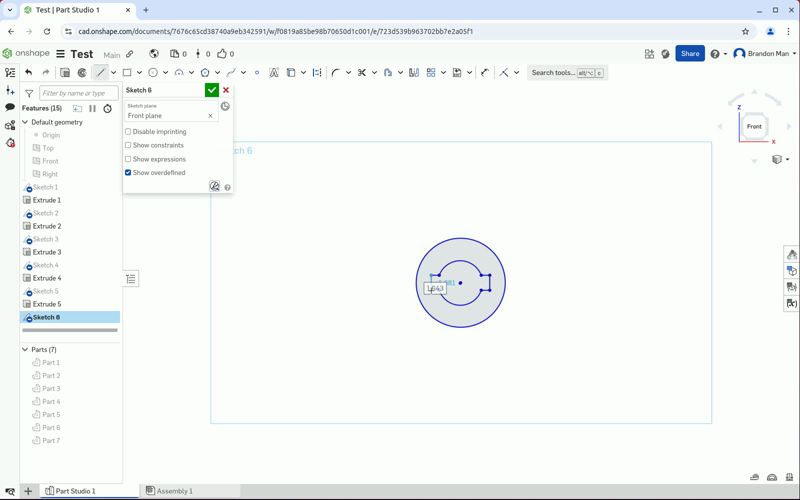
click(431, 290)
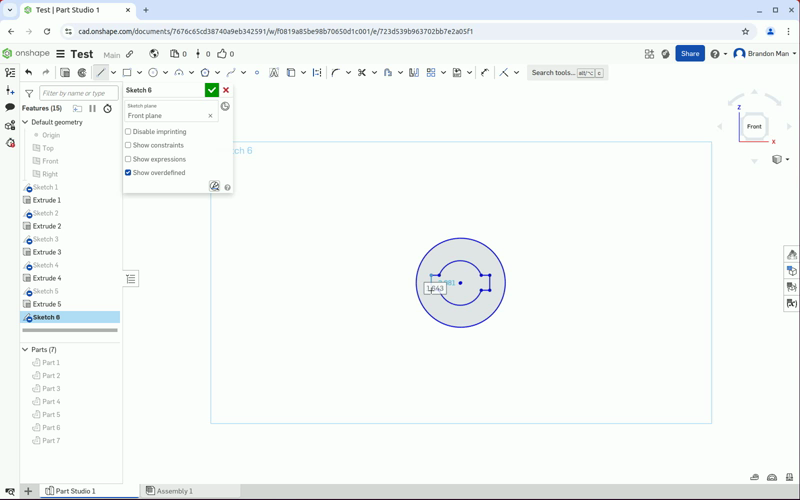
key(esc)
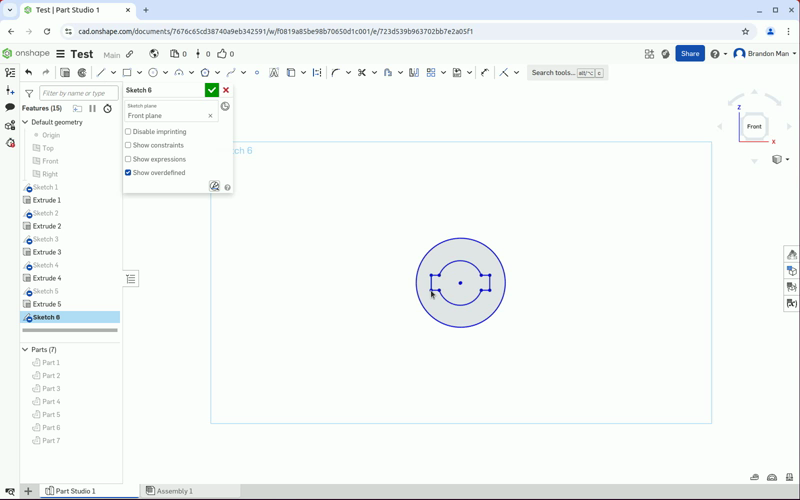
mouse_move(477, 305)
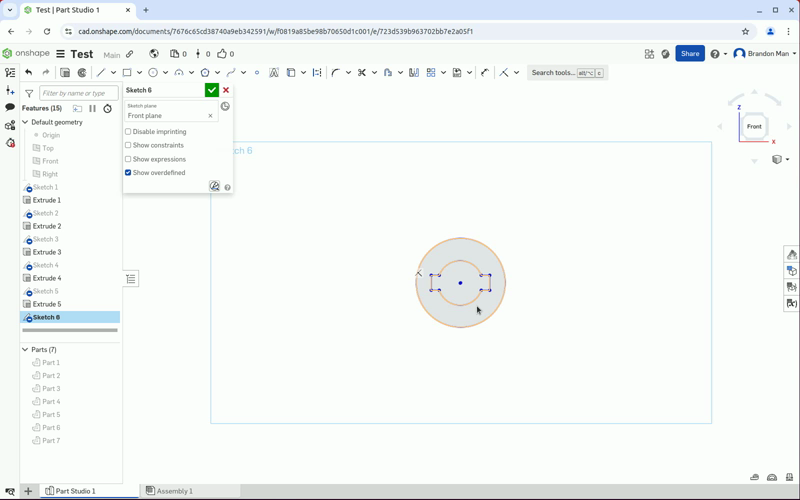
click(477, 305)
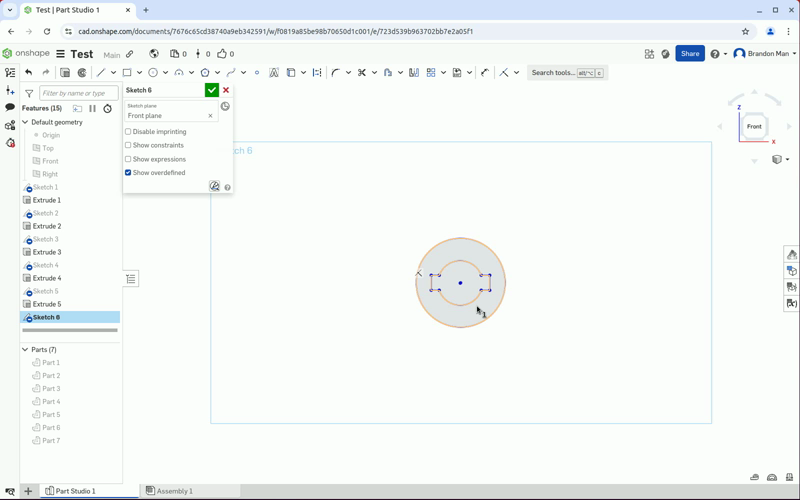
mouse_move(73, 352)
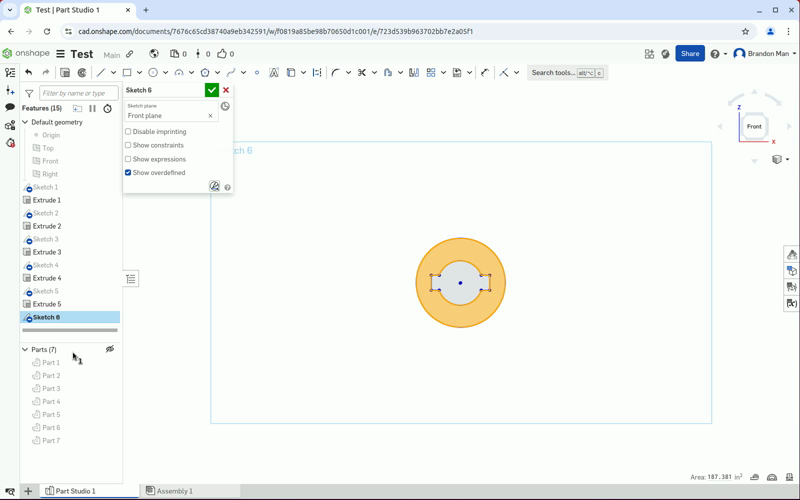
key(shift+y)
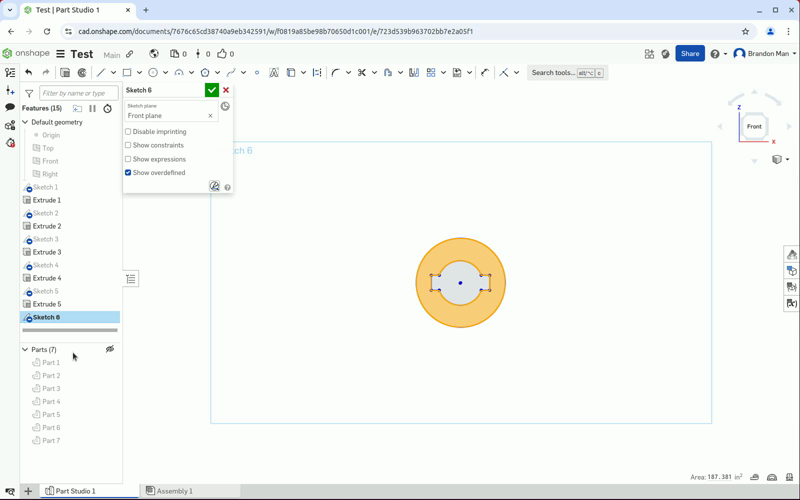
key(shift+e)
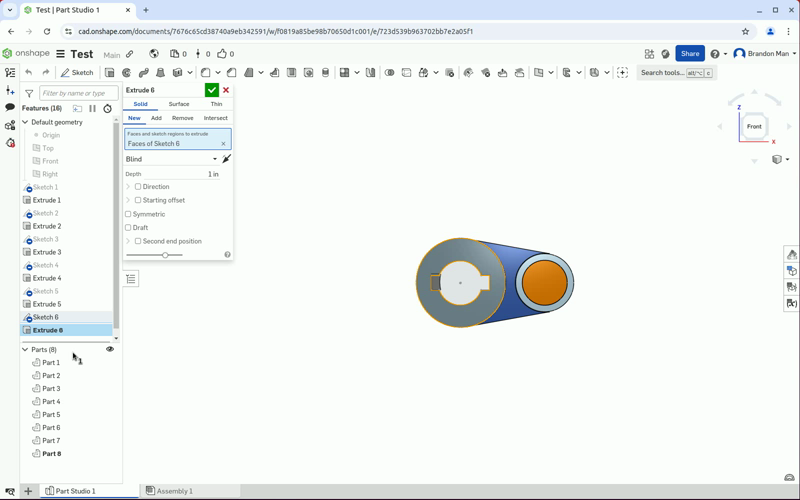
mouse_move(143, 106)
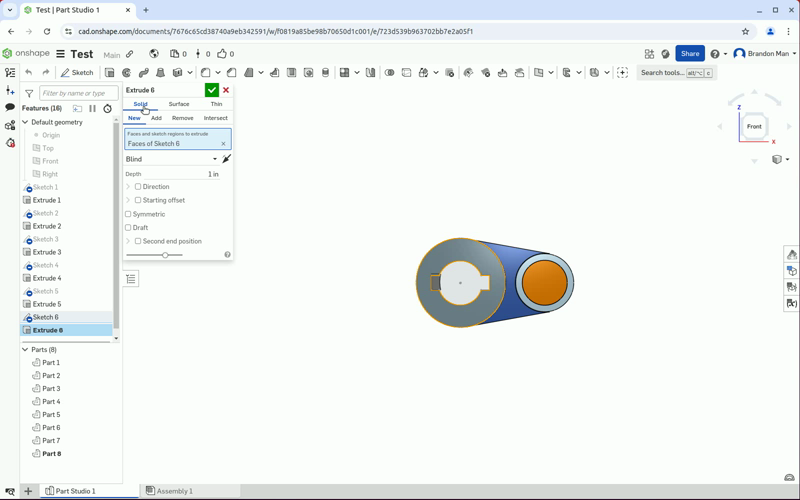
click(143, 106)
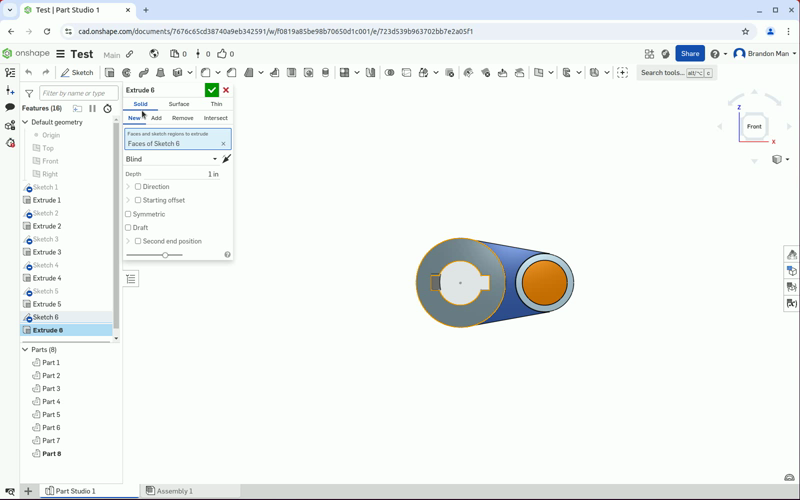
mouse_move(137, 120)
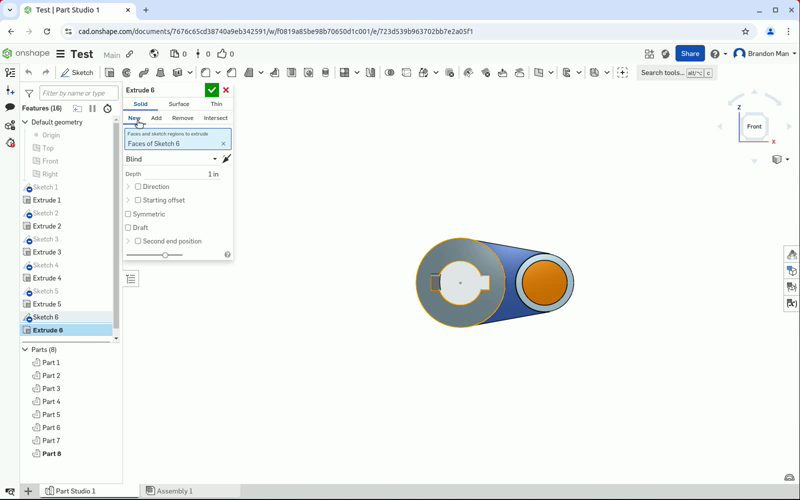
click(137, 120)
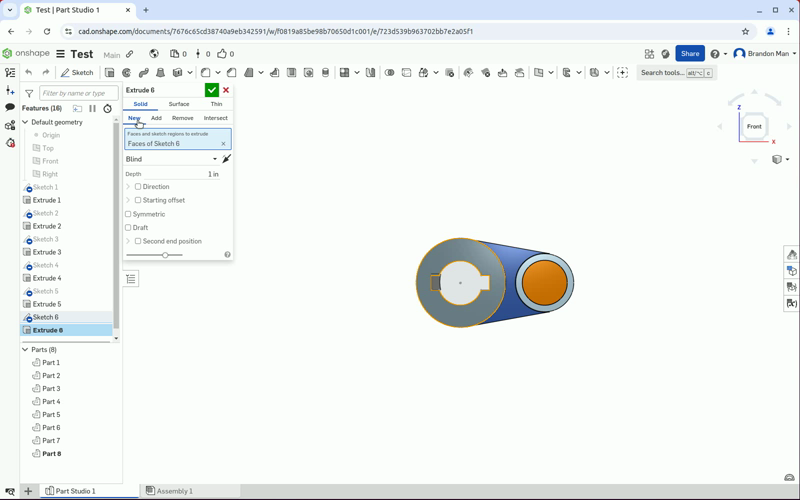
key(tab, 4)
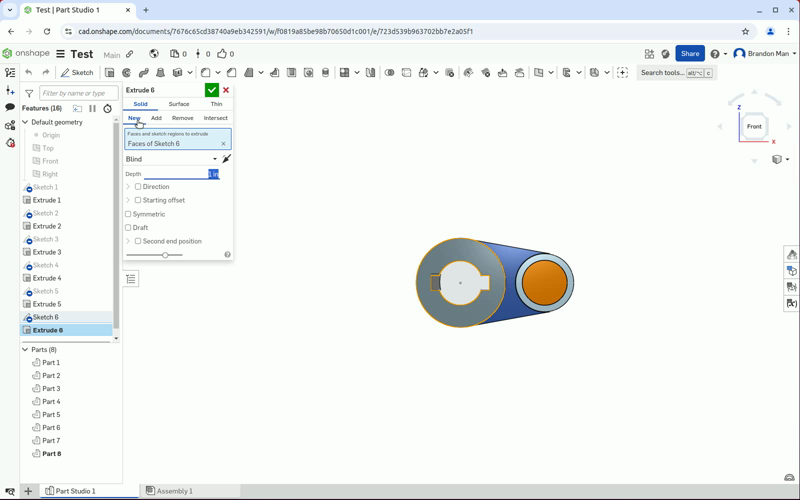
text(16.128)
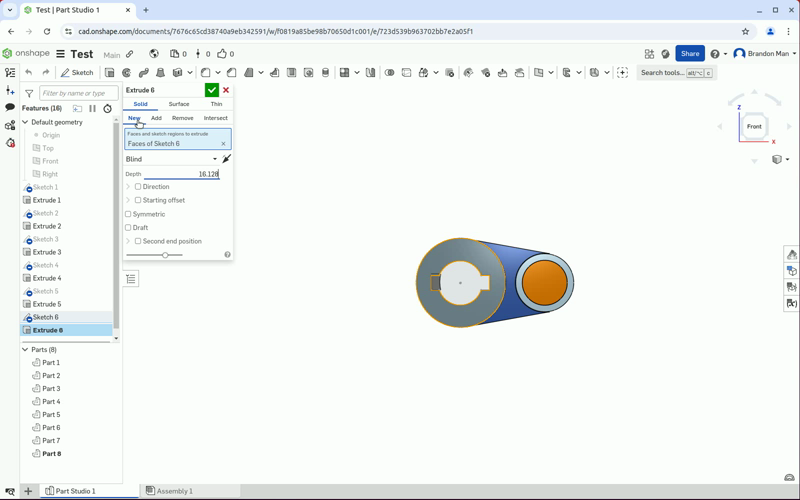
key(enter)
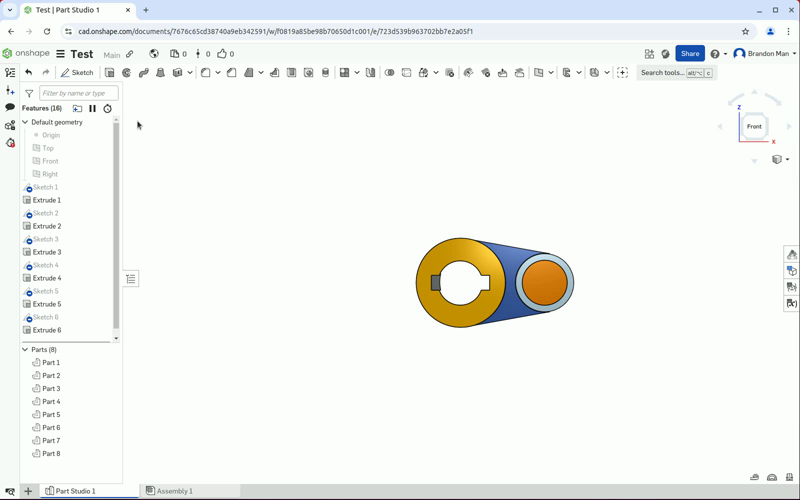
key(shift+h)
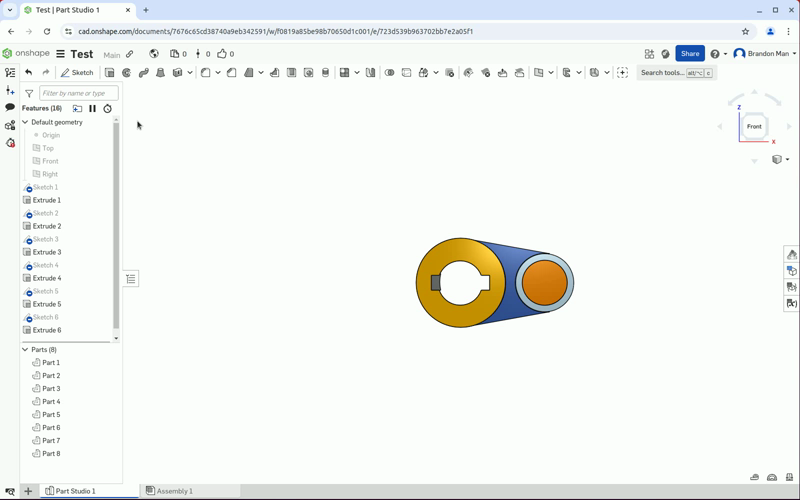
key(shift+h)
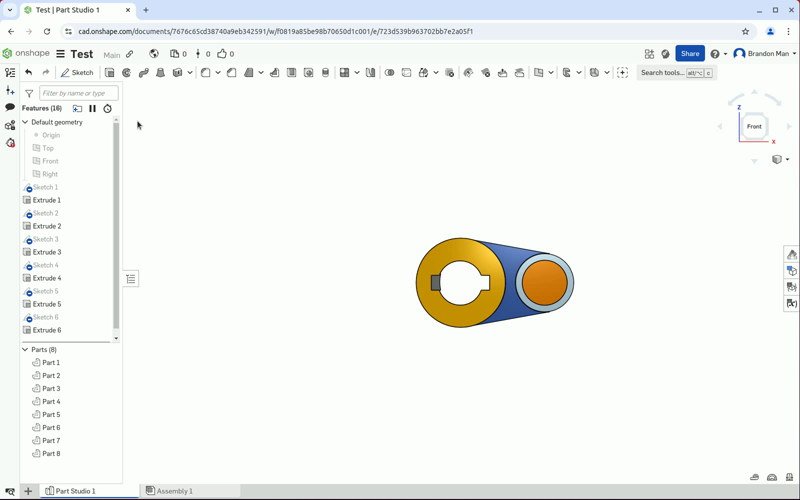
mouse_move(69, 189)
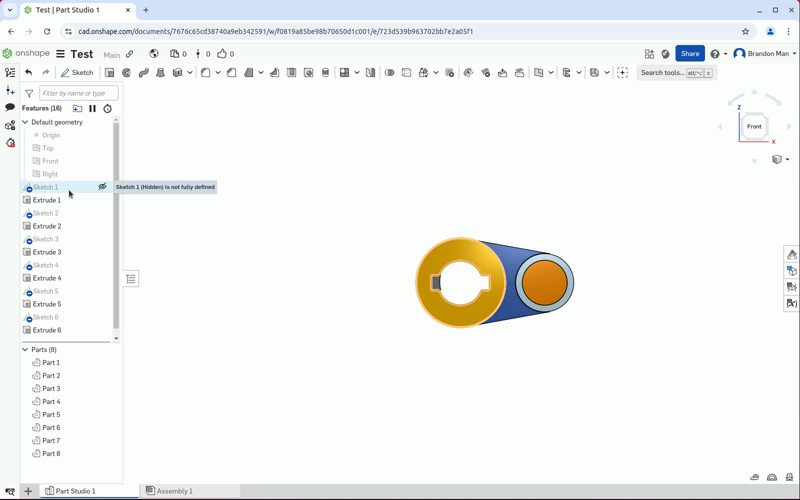
click(69, 189)
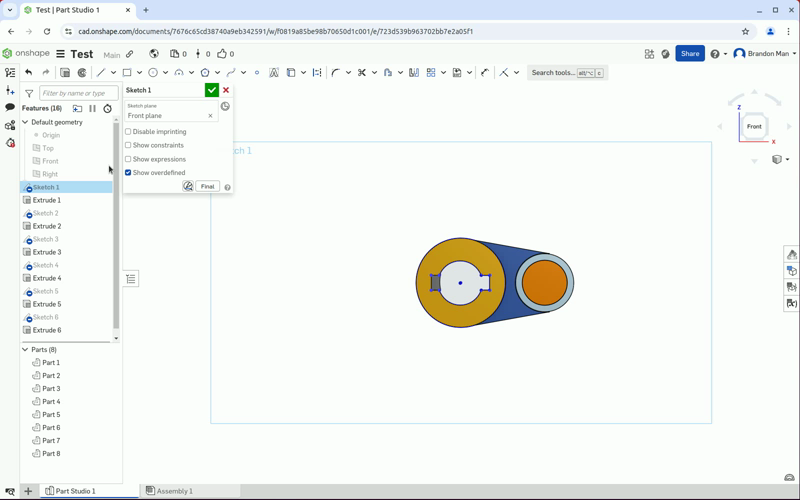
mouse_move(229, 92)
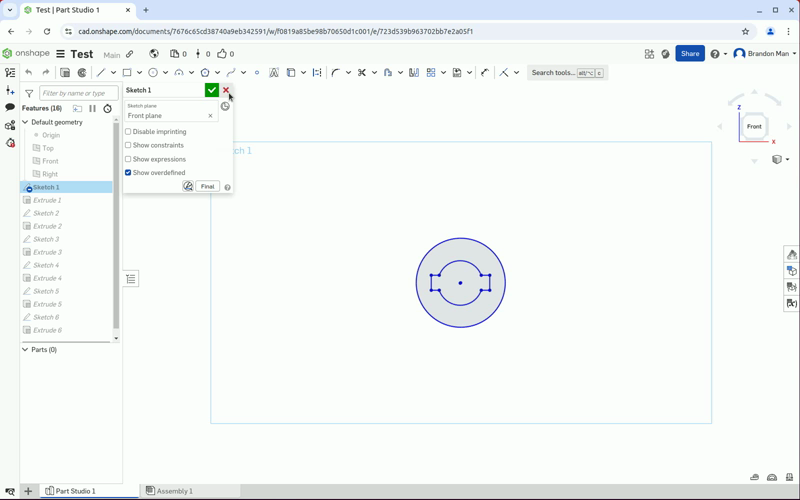
click(229, 92)
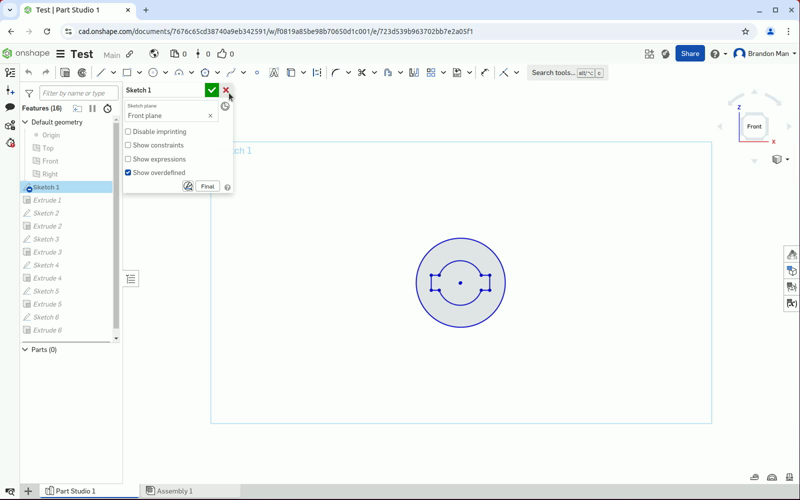
key(shift+s)
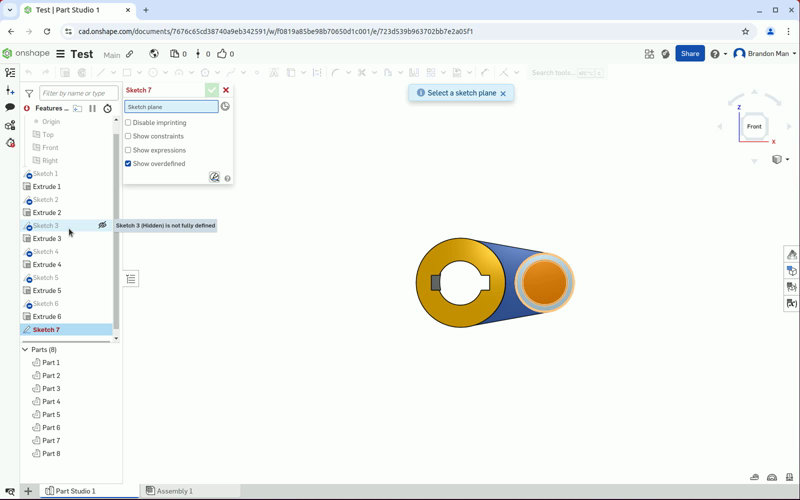
scroll(3)
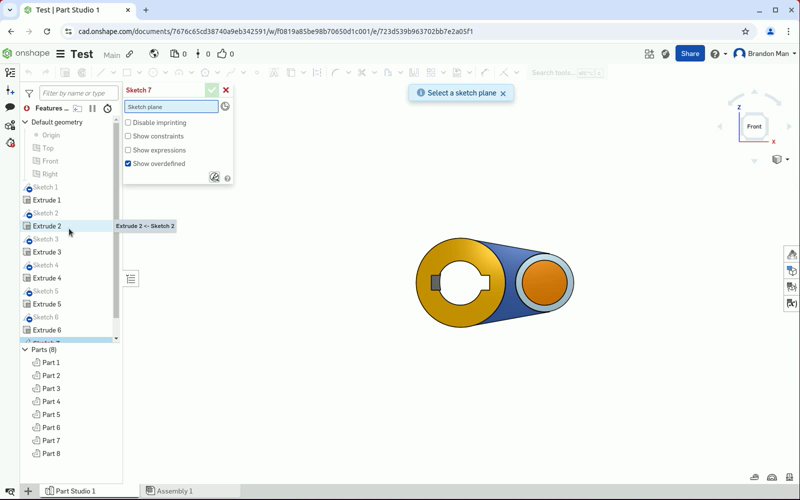
mouse_move(69, 163)
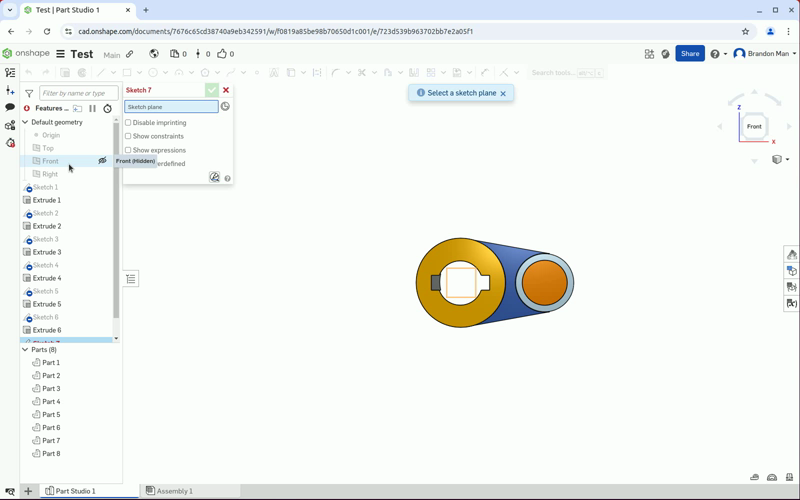
click(69, 163)
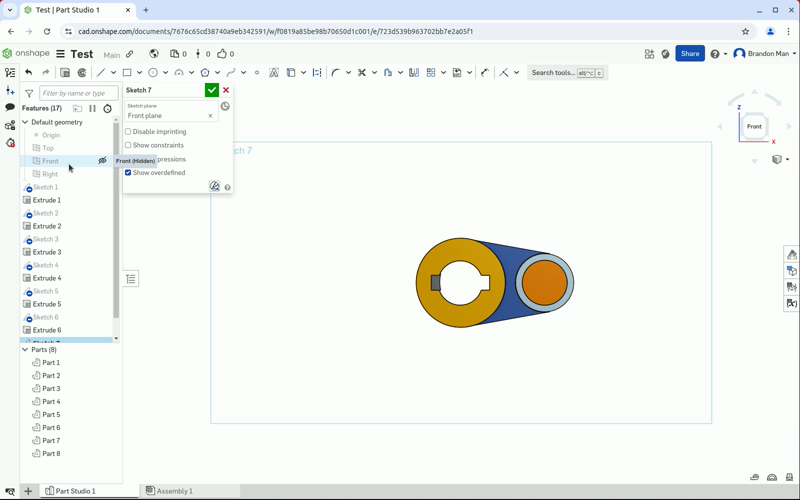
mouse_move(73, 352)
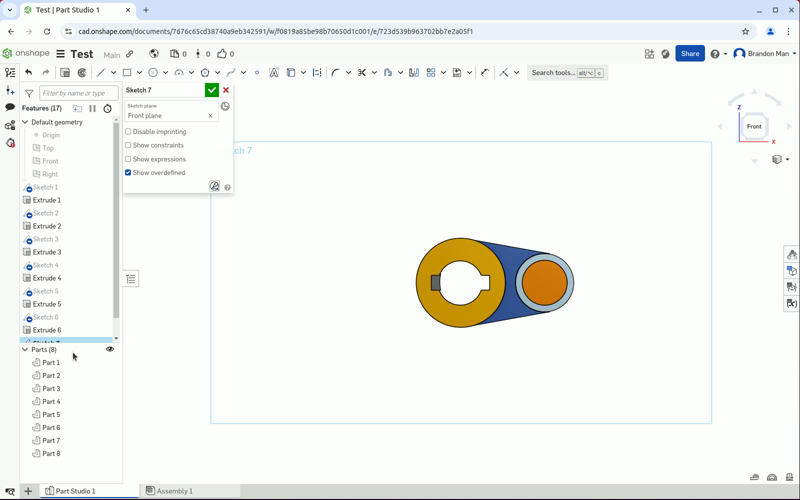
key(y)
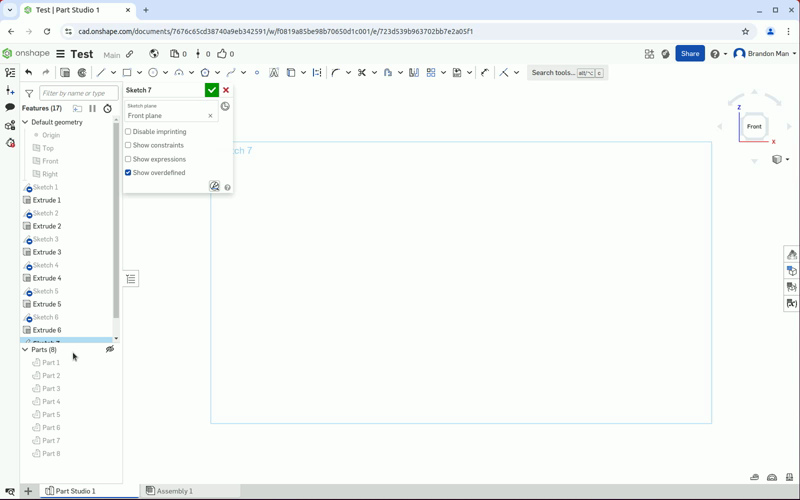
key(l)
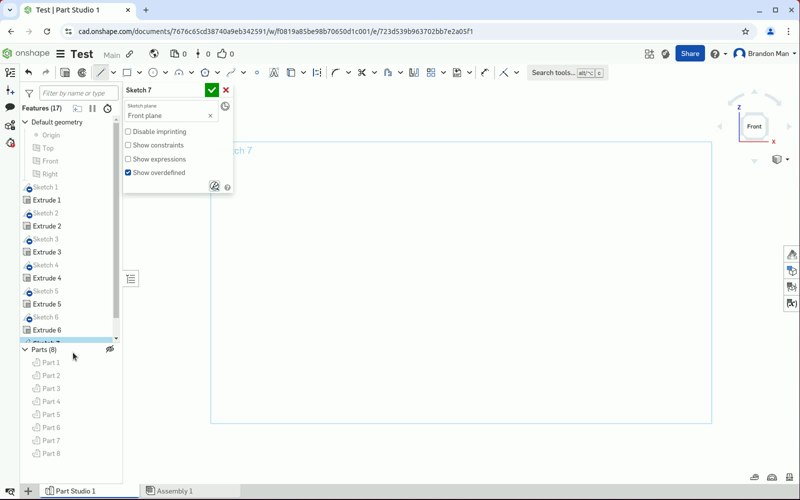
key_down(shift)
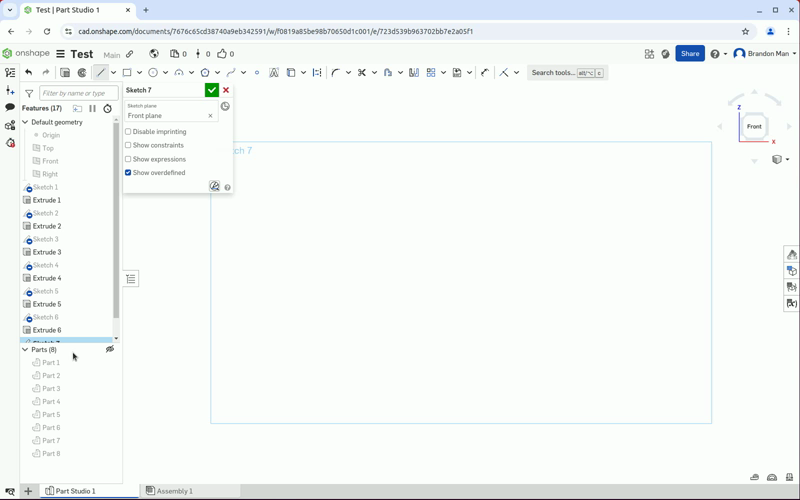
mouse_move(431, 290)
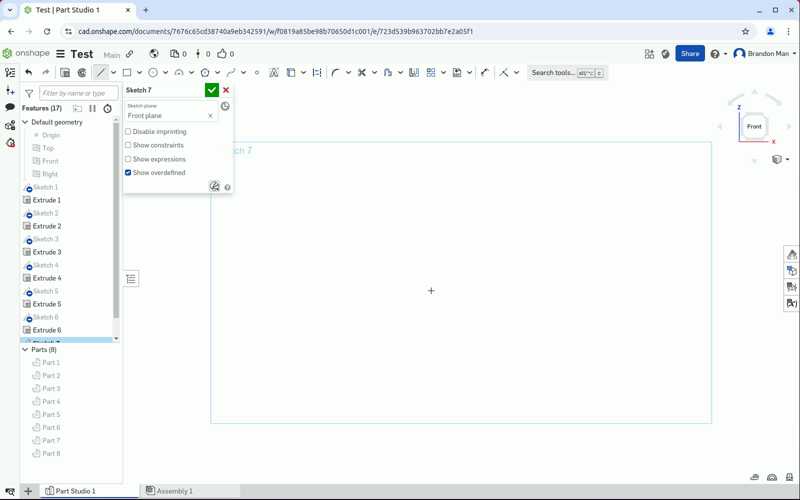
click(431, 290)
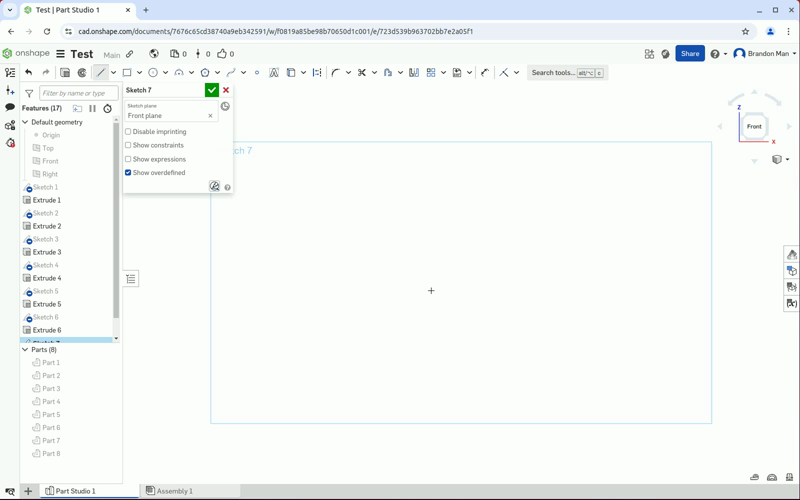
key_up(shift)
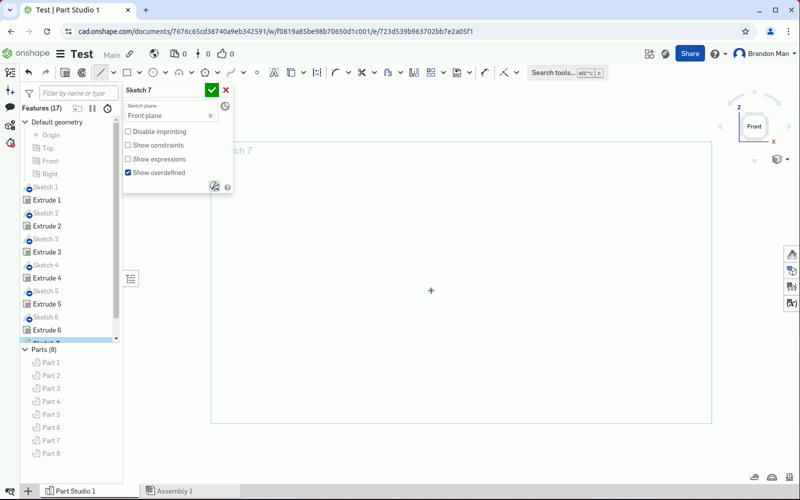
key_down(shift)
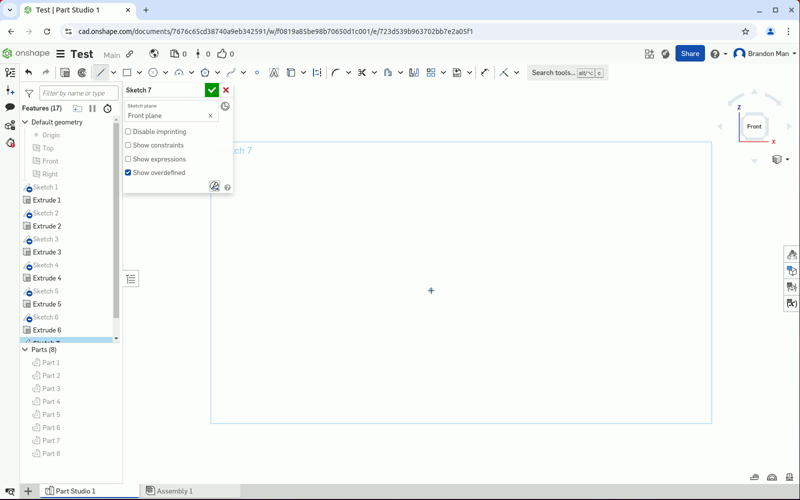
mouse_move(461, 290)
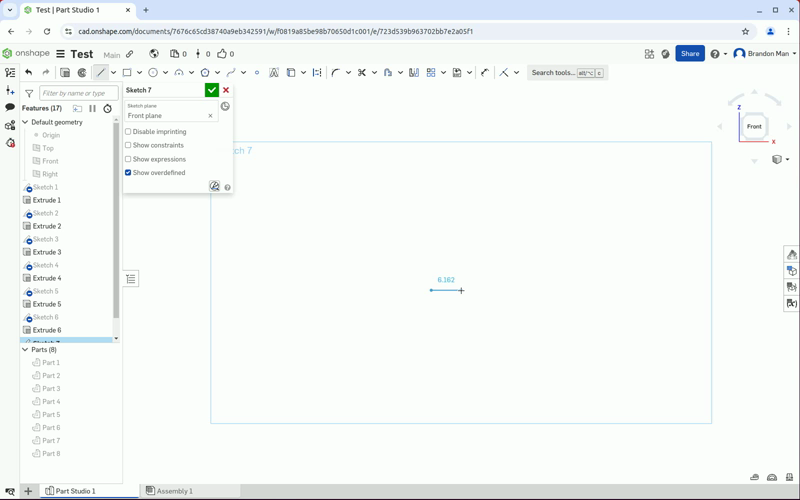
mouse_move(440, 290)
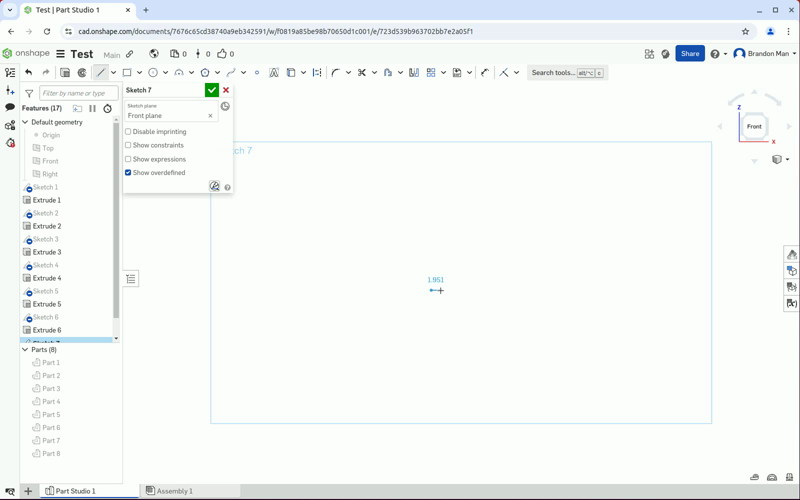
click(440, 290)
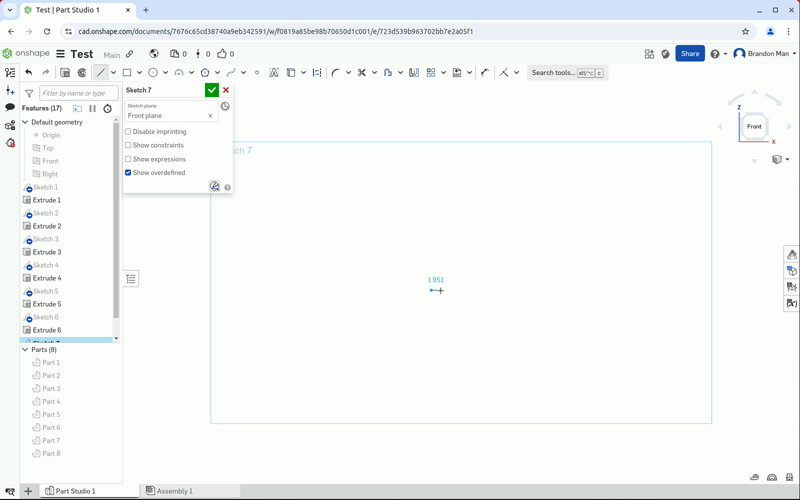
key_up(shift)
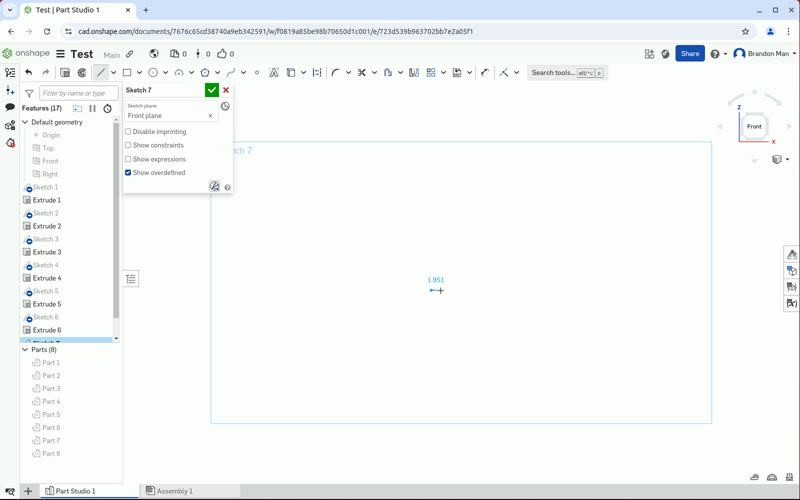
key(esc)
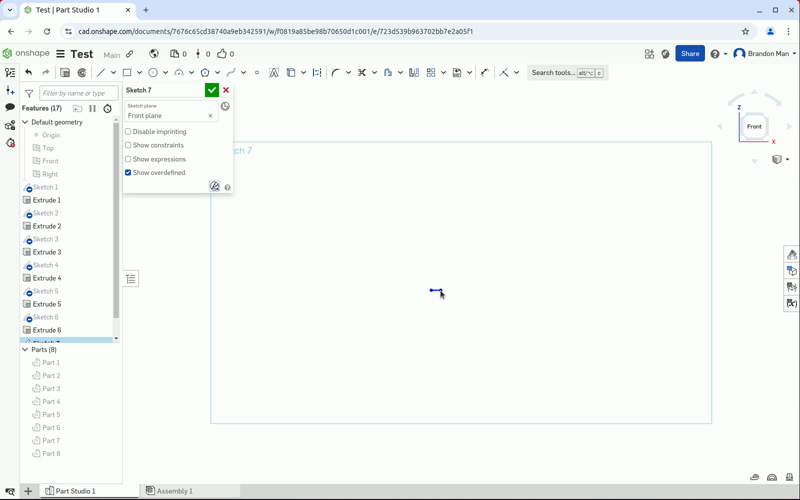
key(a)
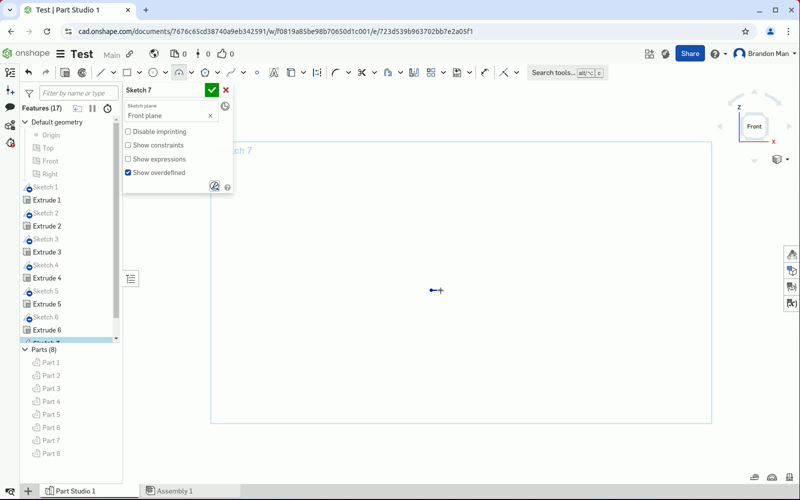
mouse_move(440, 290)
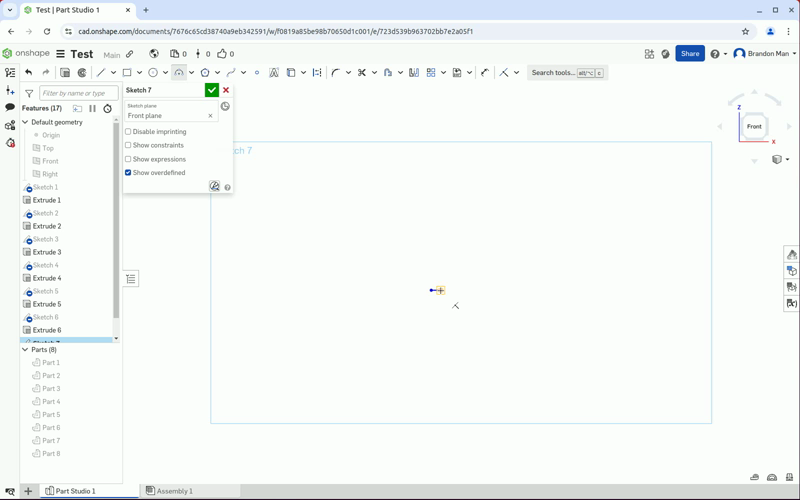
click(440, 290)
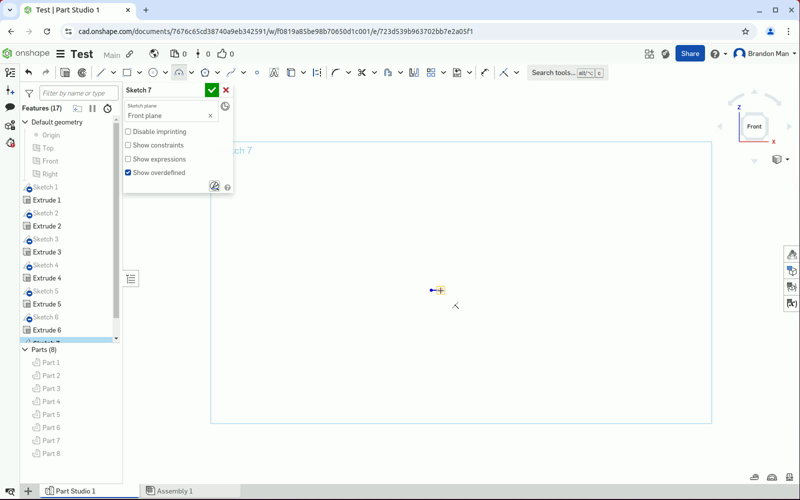
key_down(shift)
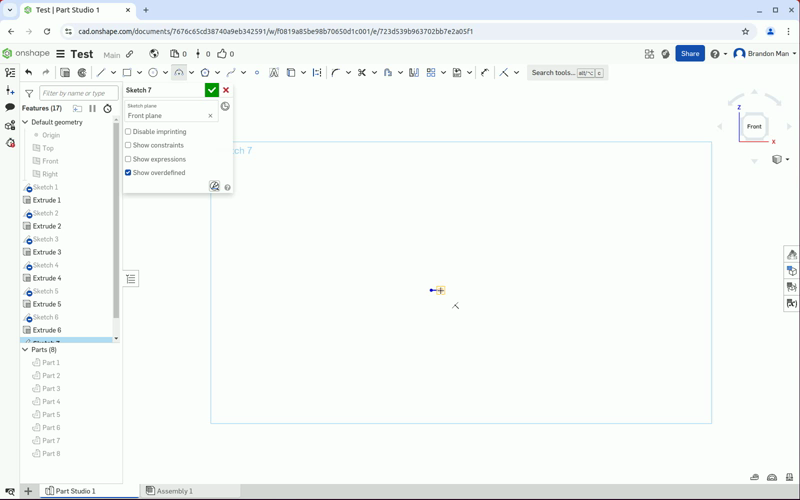
mouse_move(440, 273)
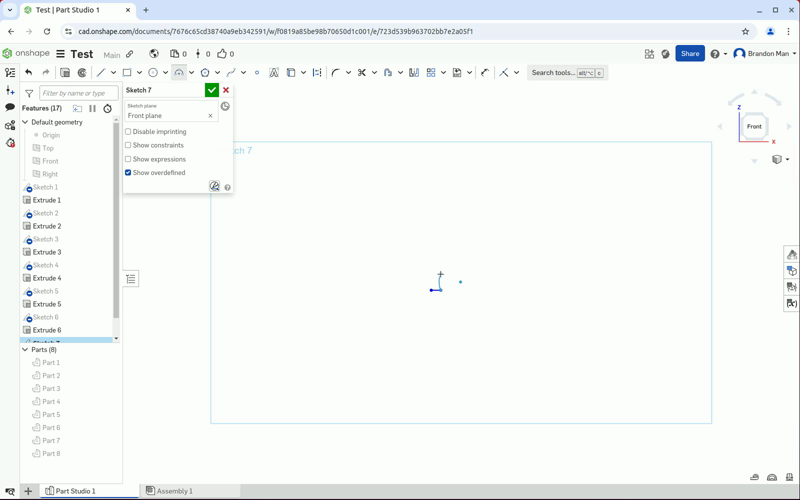
click(440, 273)
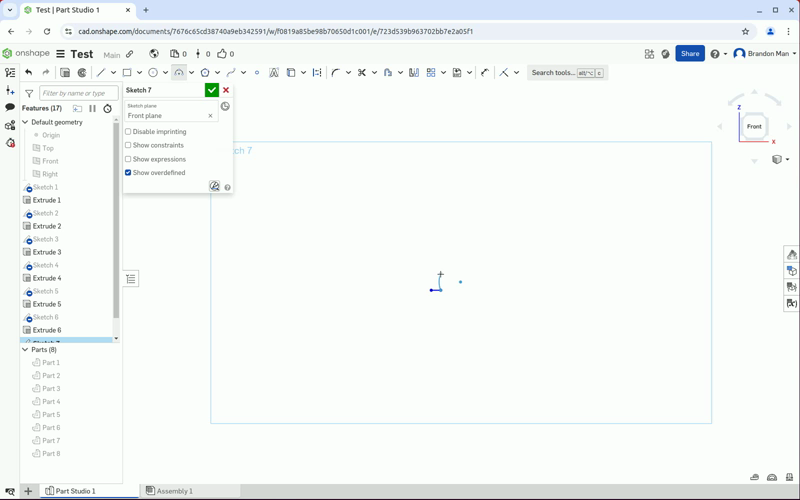
mouse_move(439, 281)
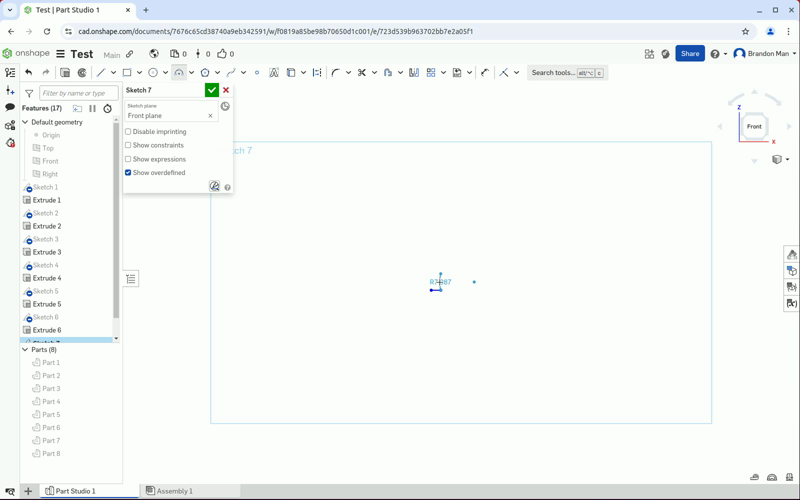
click(439, 281)
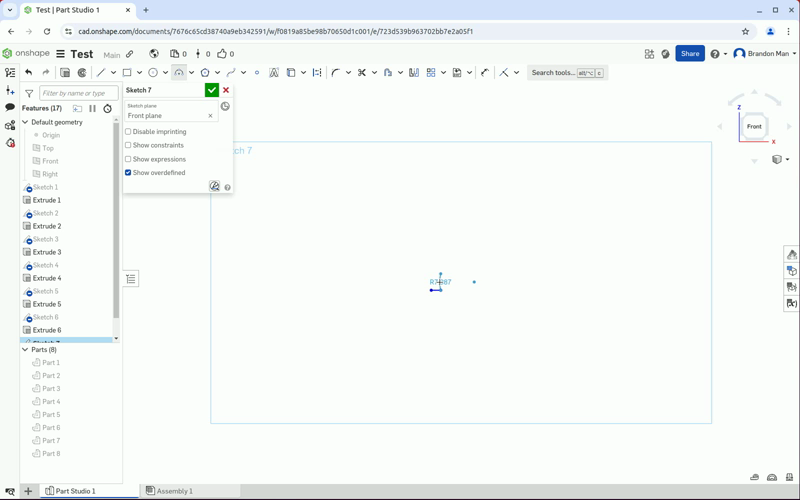
key_up(shift)
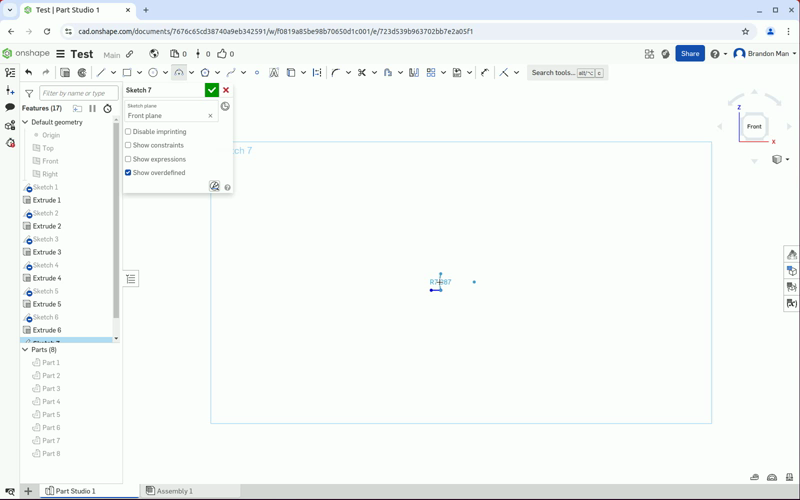
key(esc)
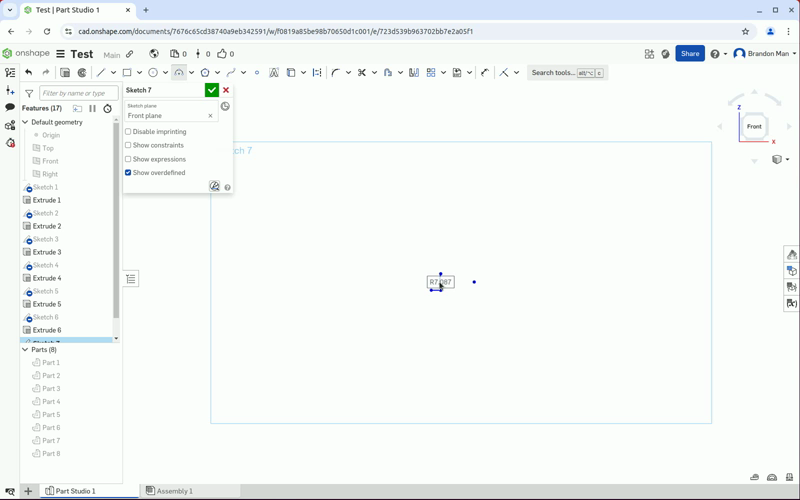
key(l)
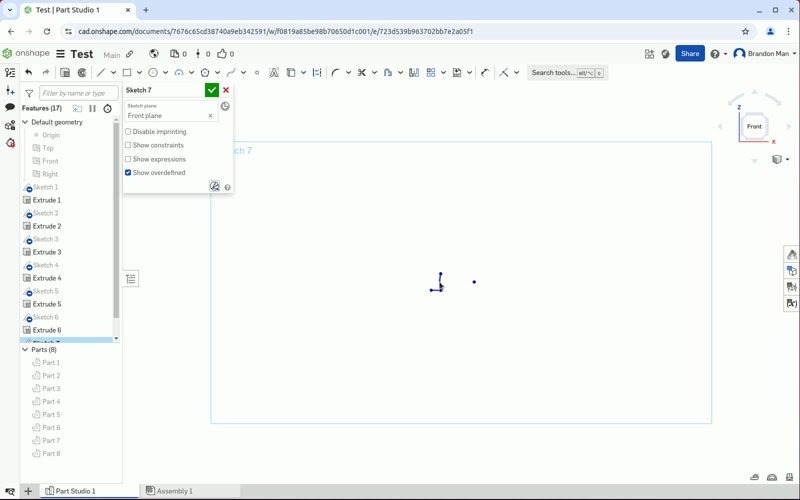
mouse_move(440, 273)
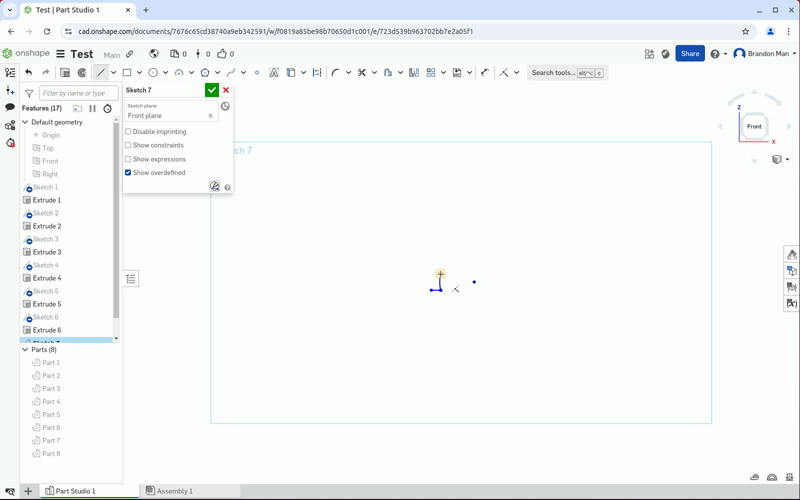
click(440, 273)
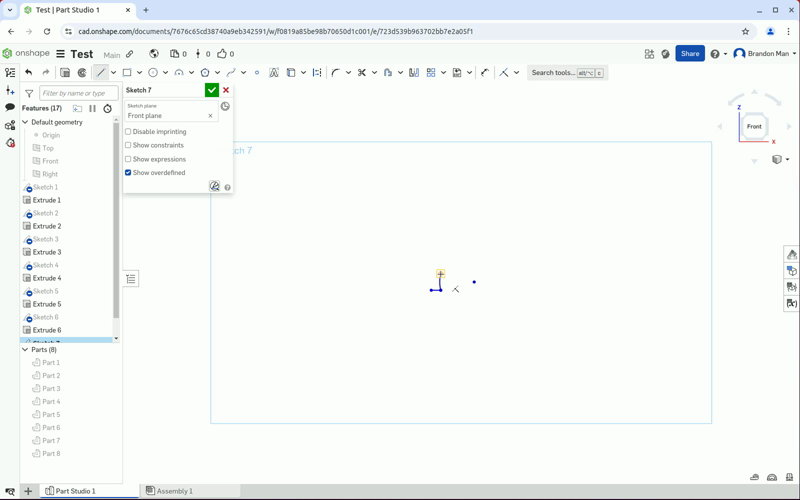
key_down(shift)
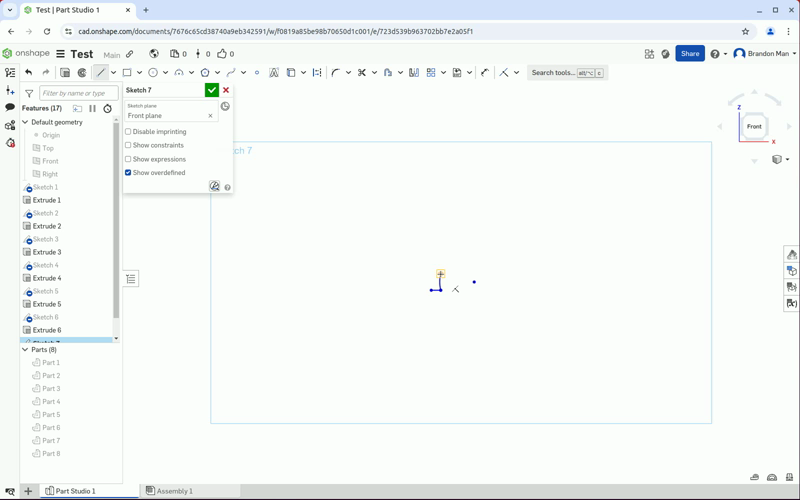
mouse_move(470, 273)
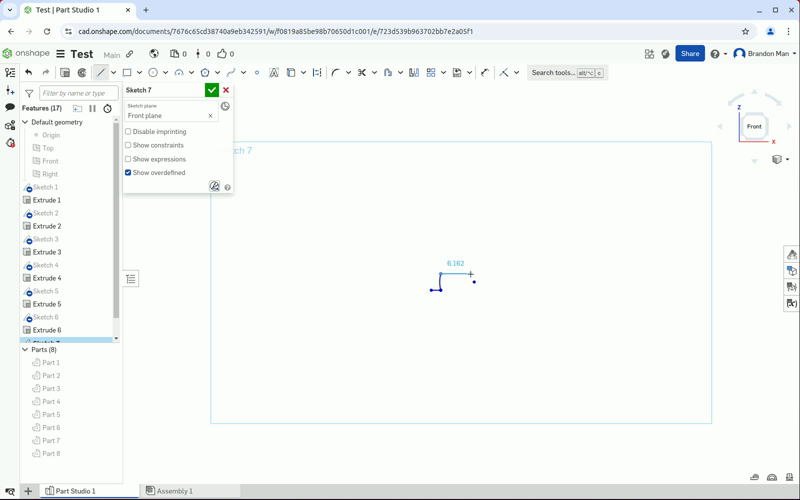
mouse_move(431, 273)
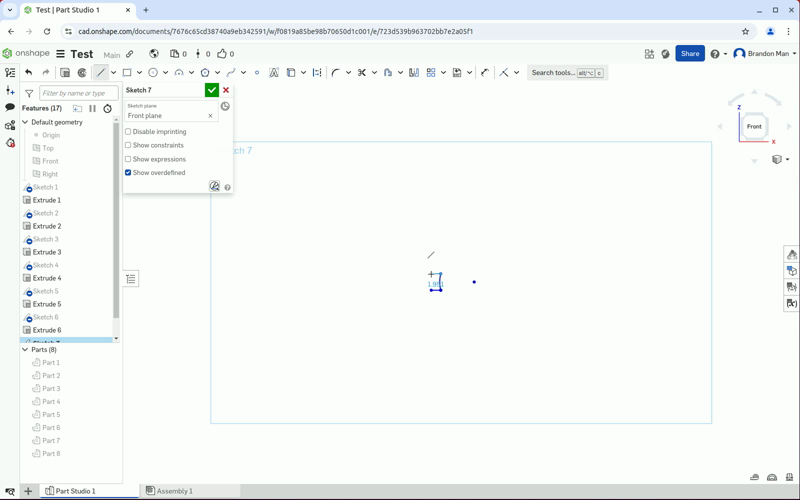
click(431, 273)
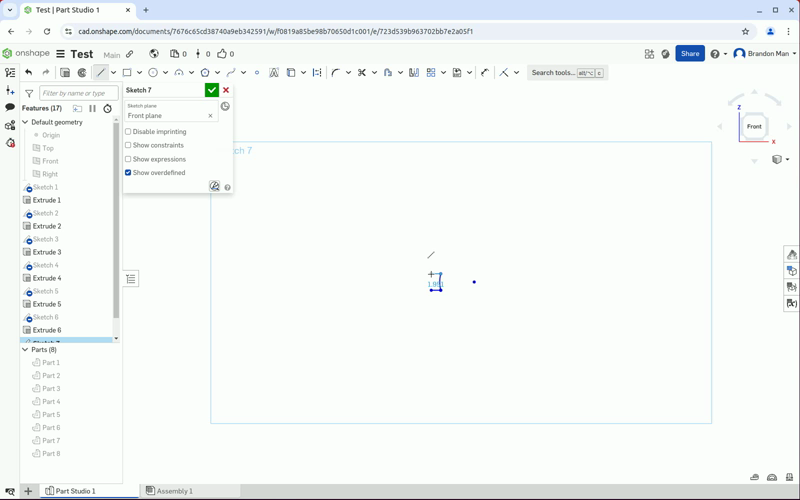
key_up(shift)
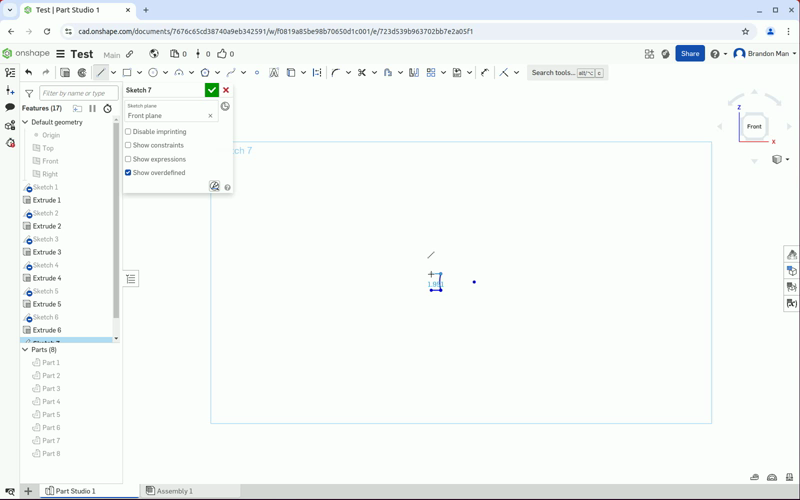
mouse_move(461, 273)
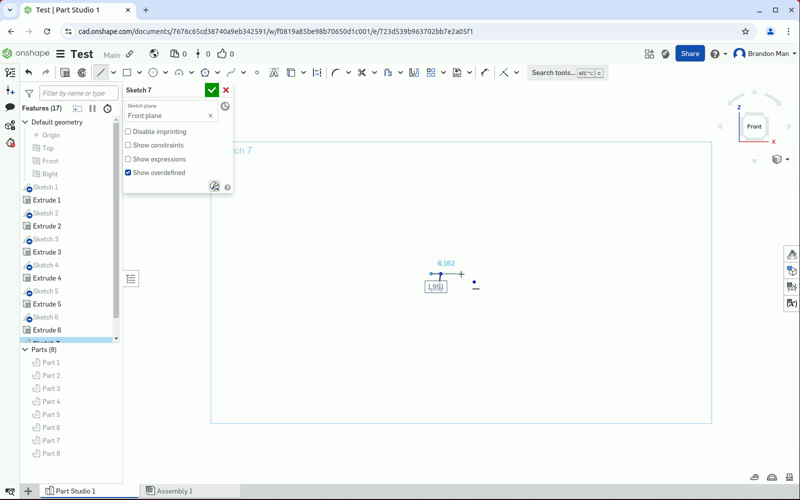
key_down(shift)
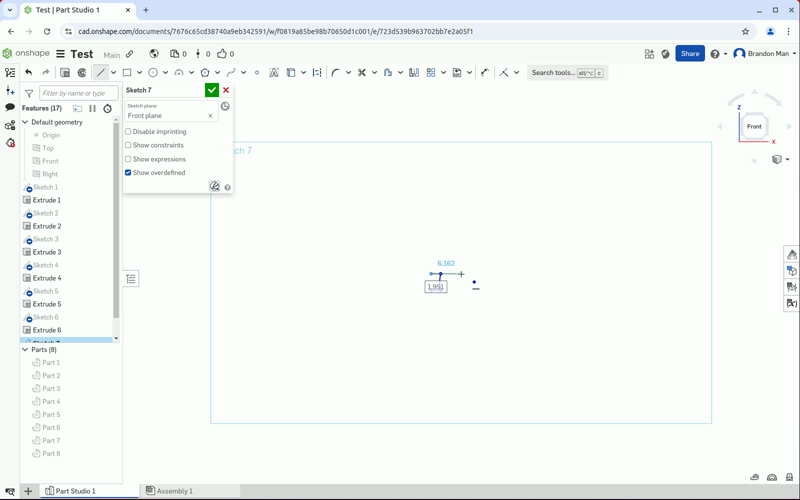
mouse_move(431, 290)
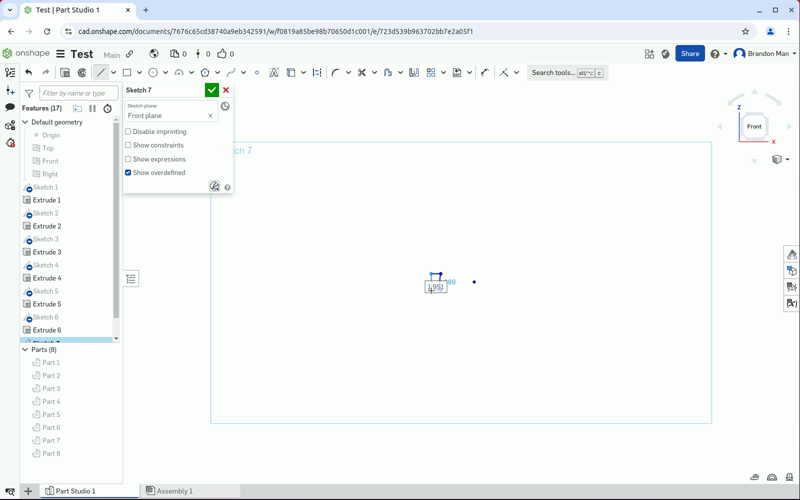
key_up(shift)
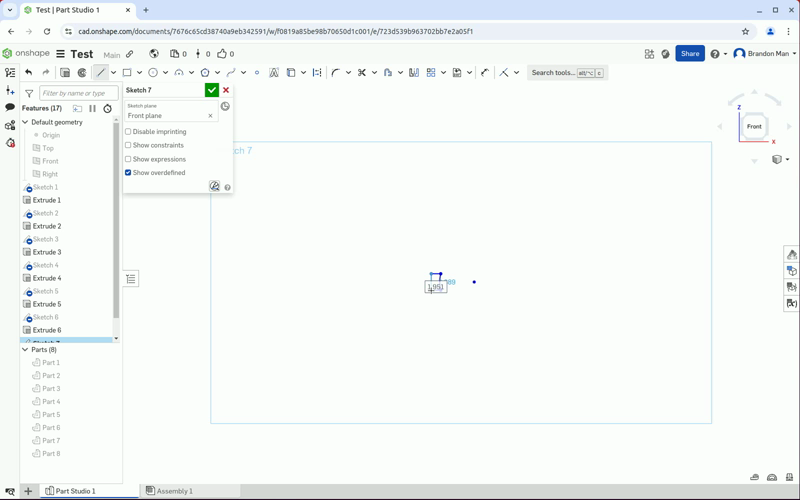
click(431, 290)
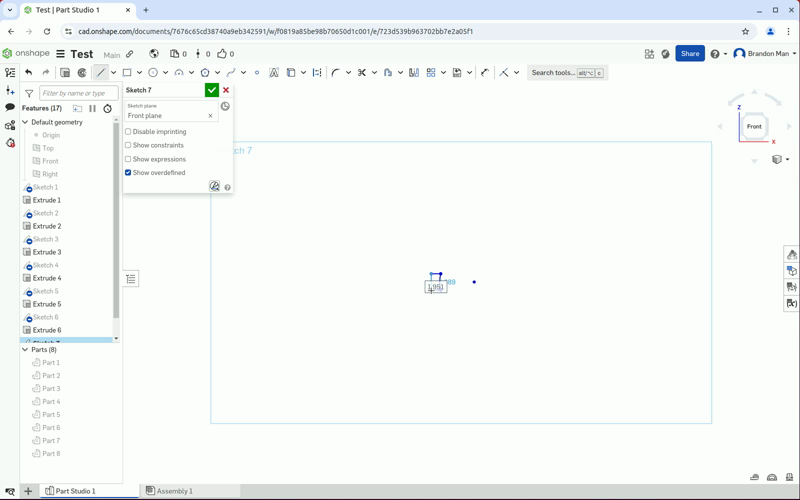
key(esc)
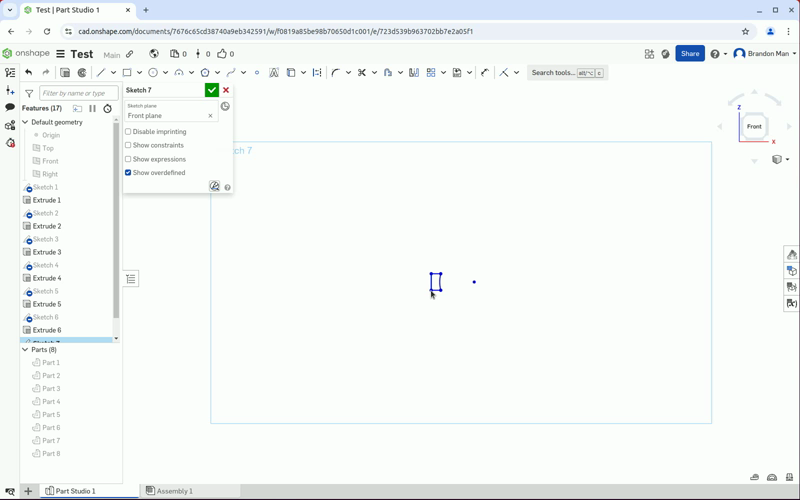
mouse_move(433, 281)
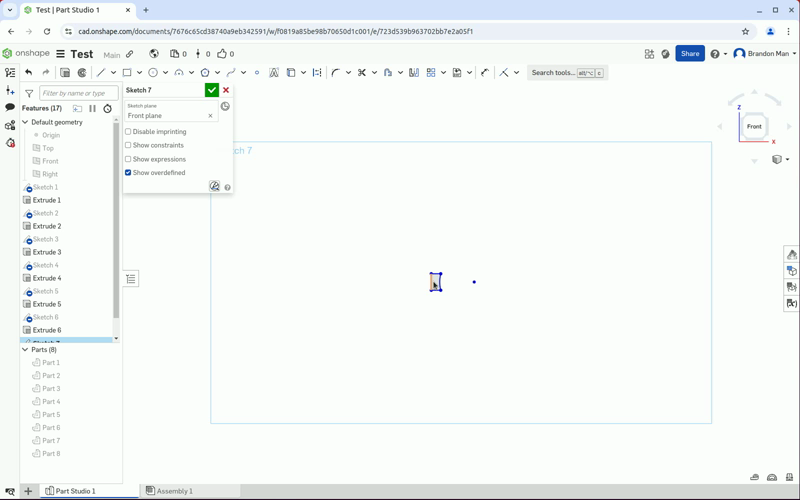
scroll(6)
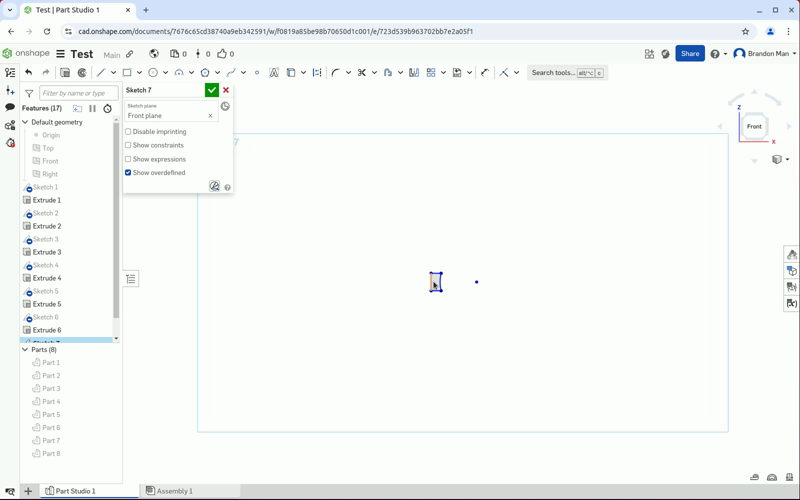
scroll(6)
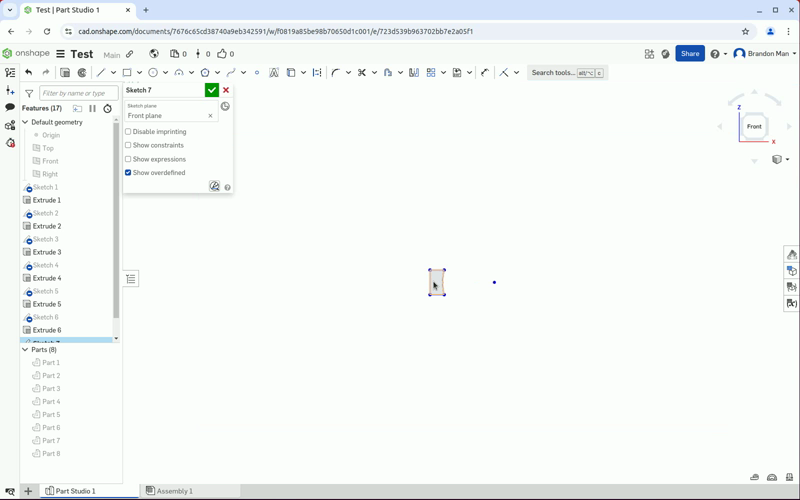
scroll(6)
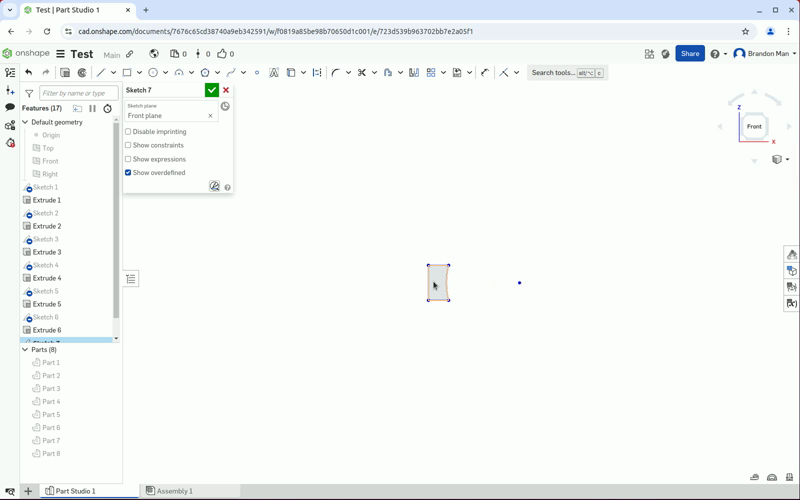
scroll(6)
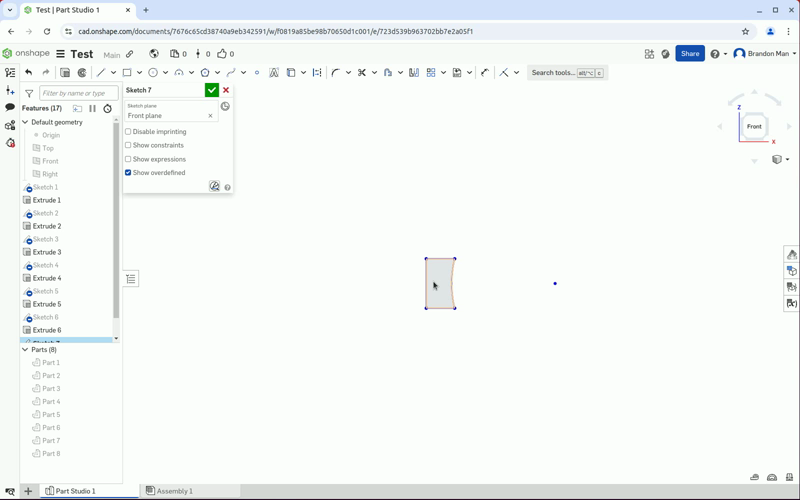
scroll(6)
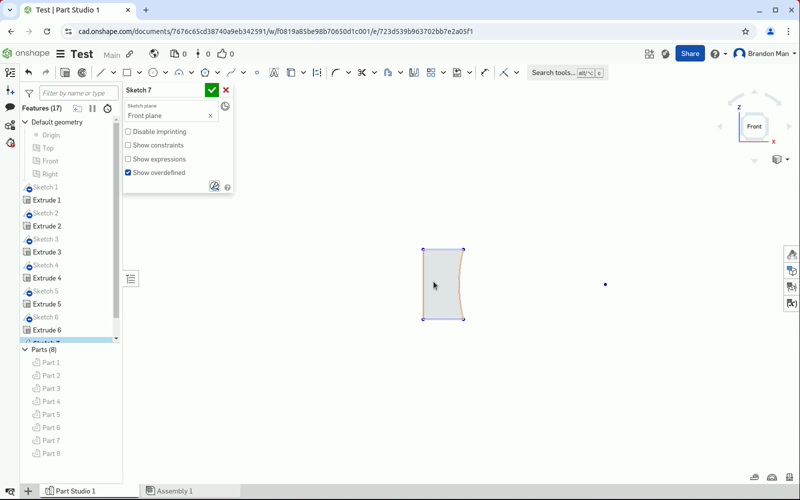
scroll(6)
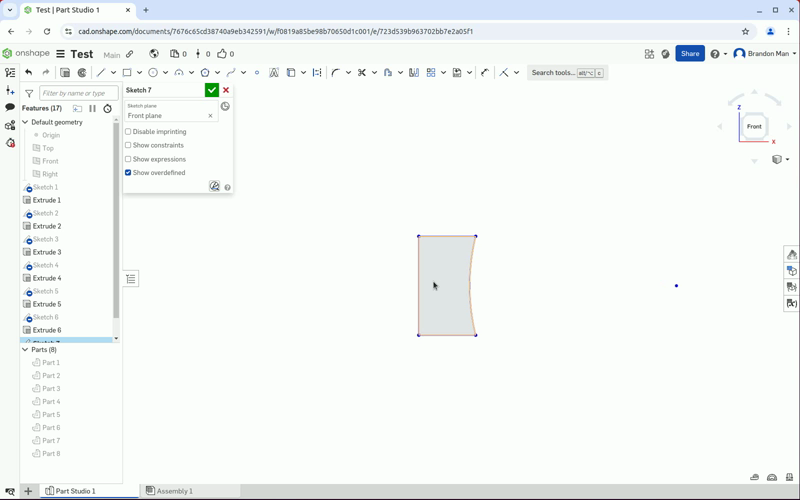
scroll(6)
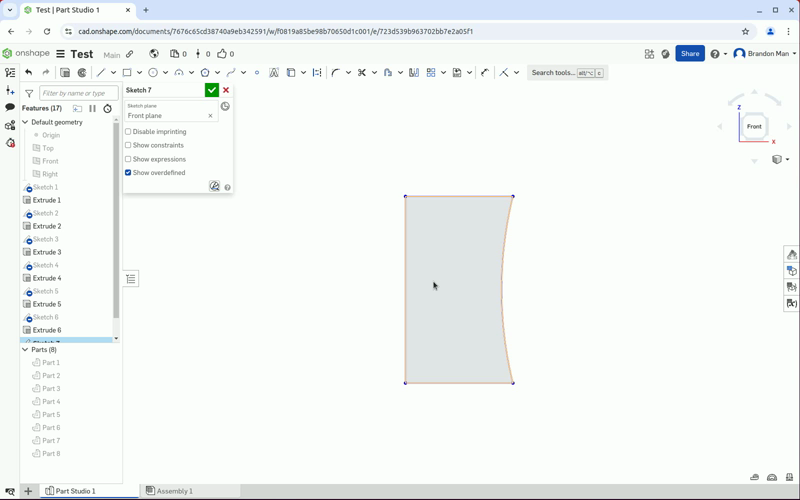
click(433, 281)
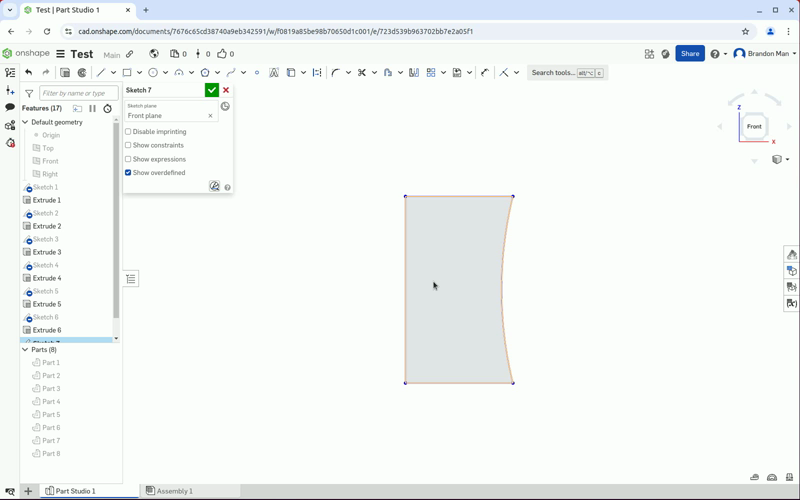
scroll(-6)
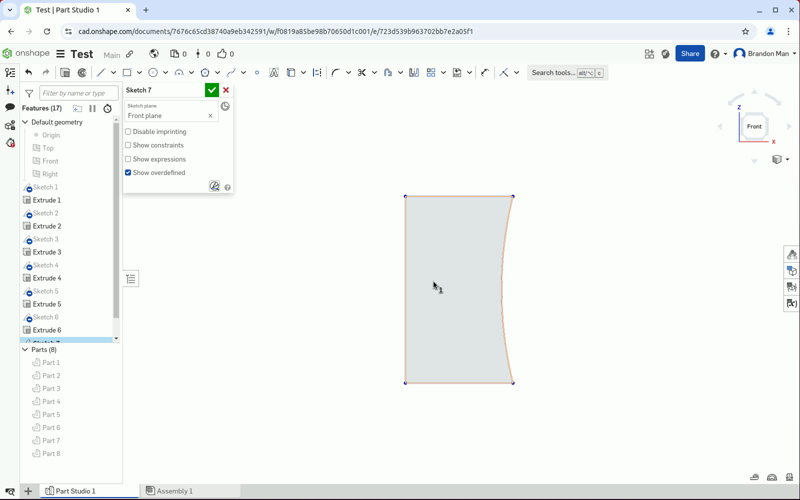
scroll(-6)
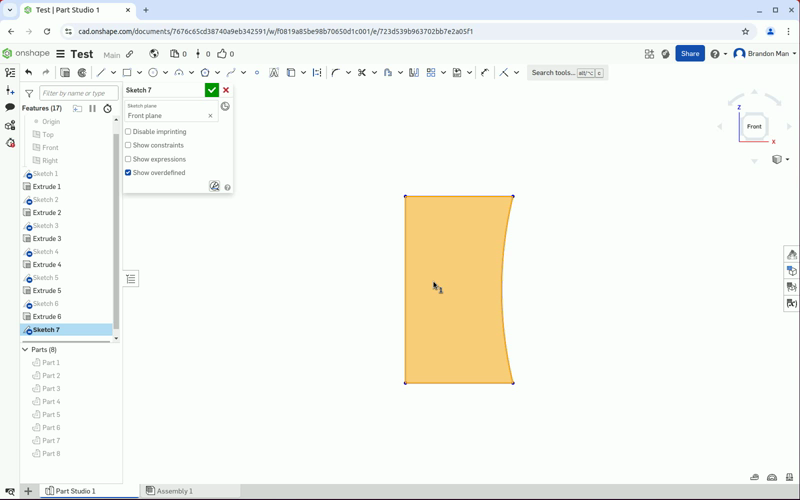
scroll(-6)
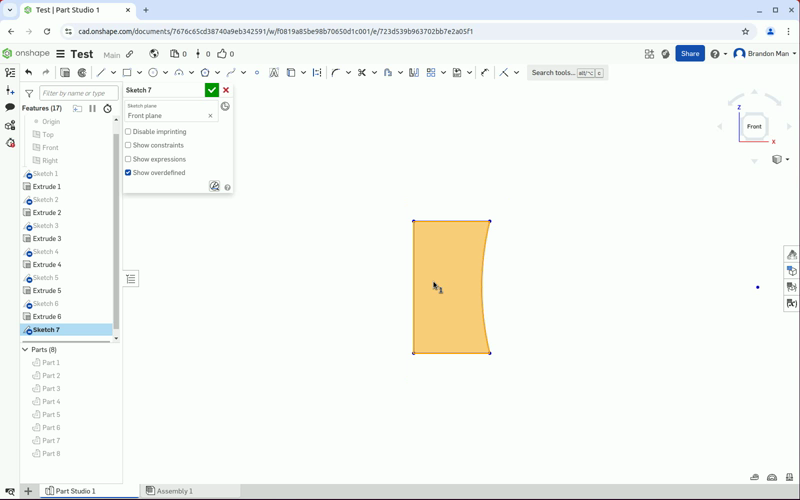
scroll(-6)
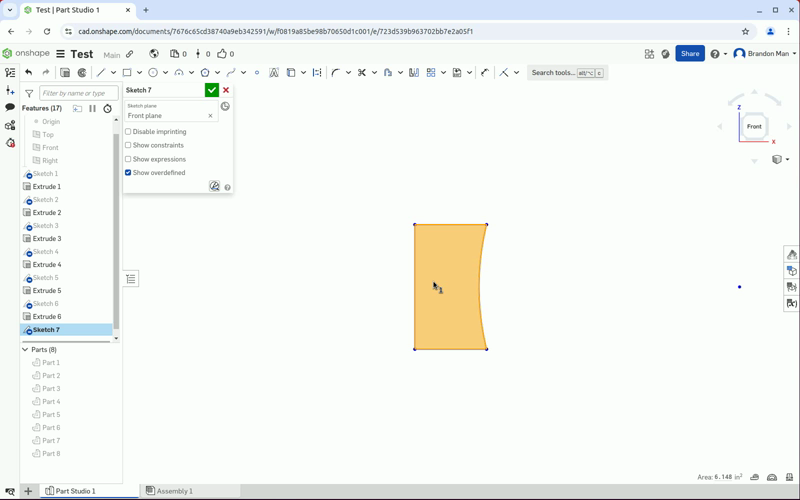
scroll(-6)
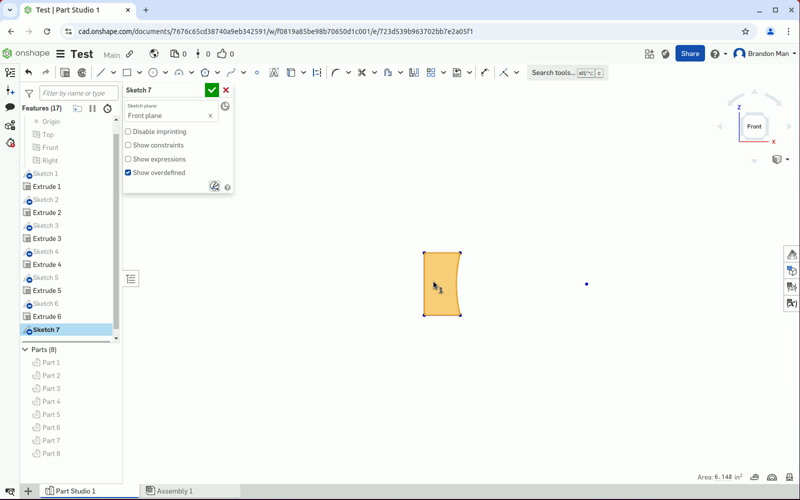
scroll(-6)
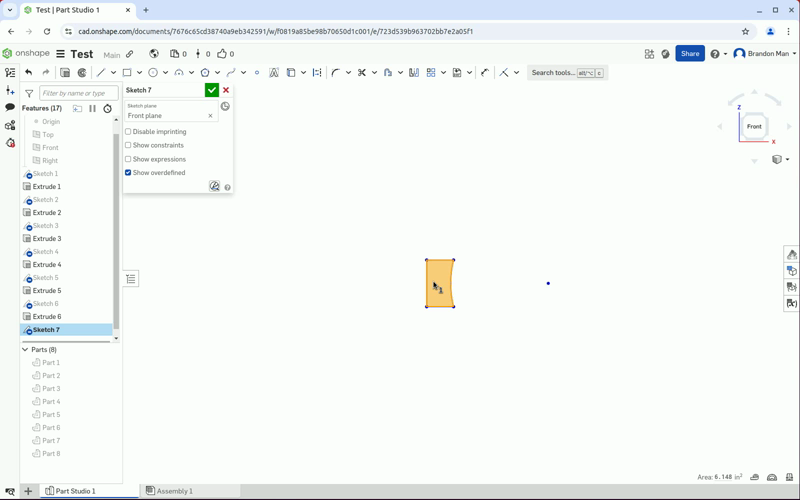
scroll(-6)
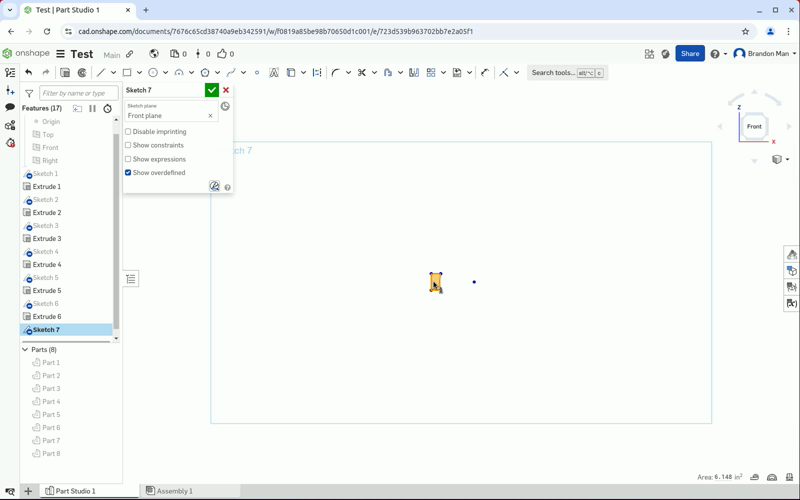
mouse_move(73, 352)
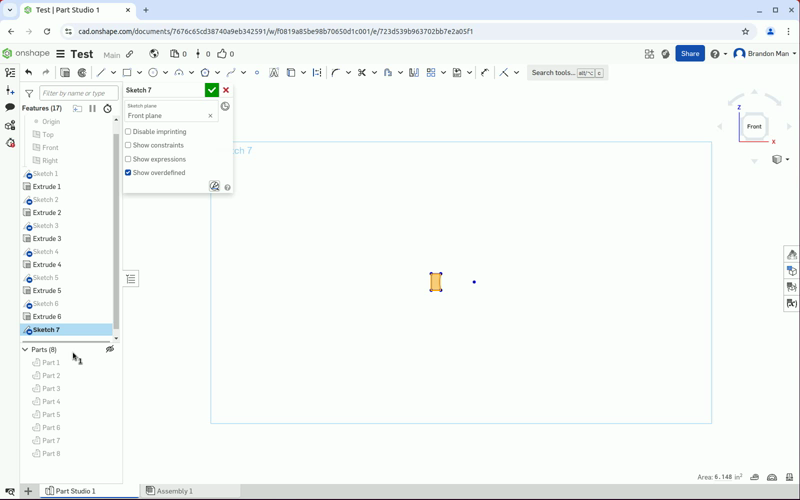
key(shift+y)
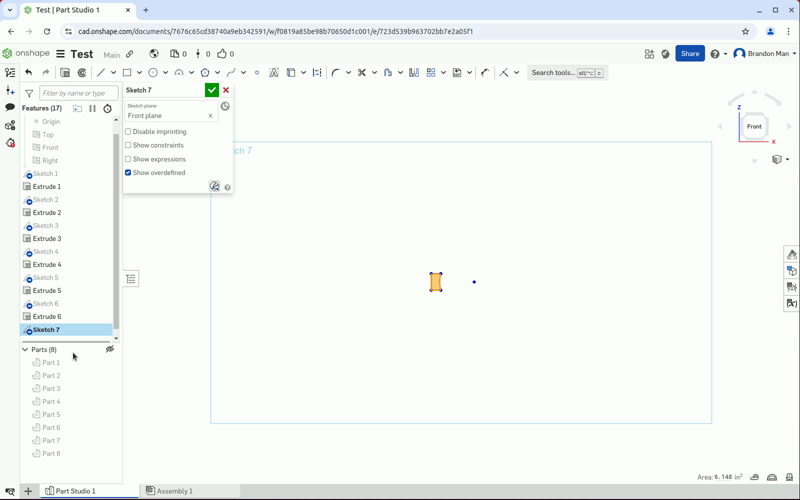
key(shift+e)
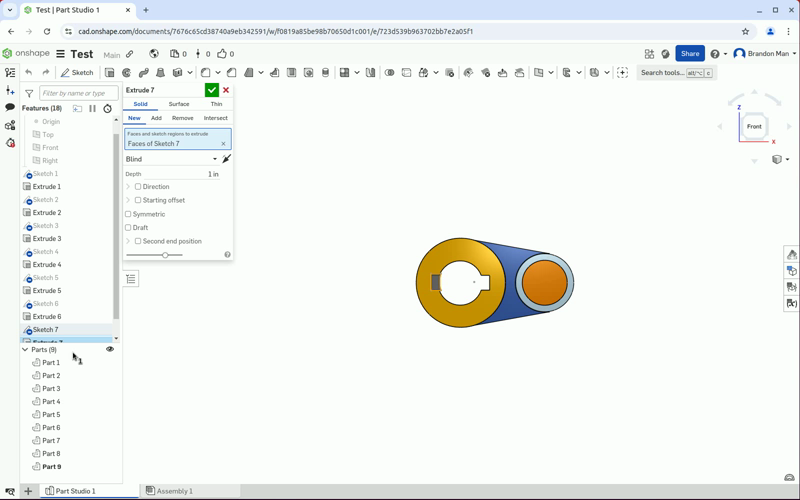
mouse_move(143, 106)
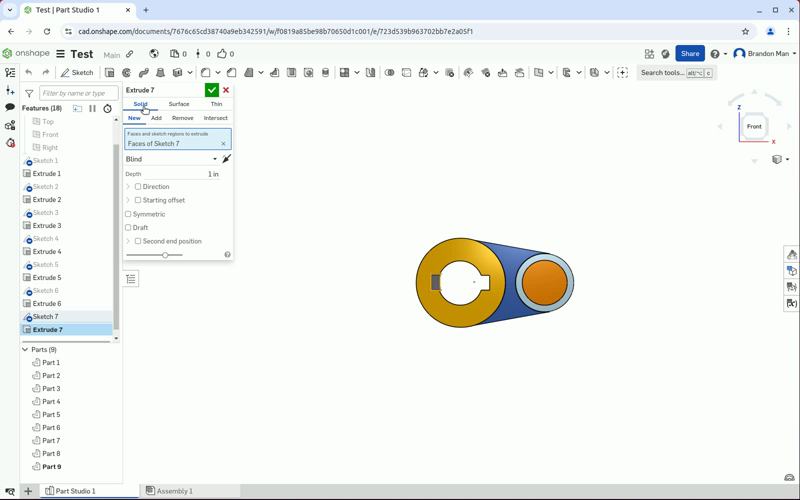
click(143, 106)
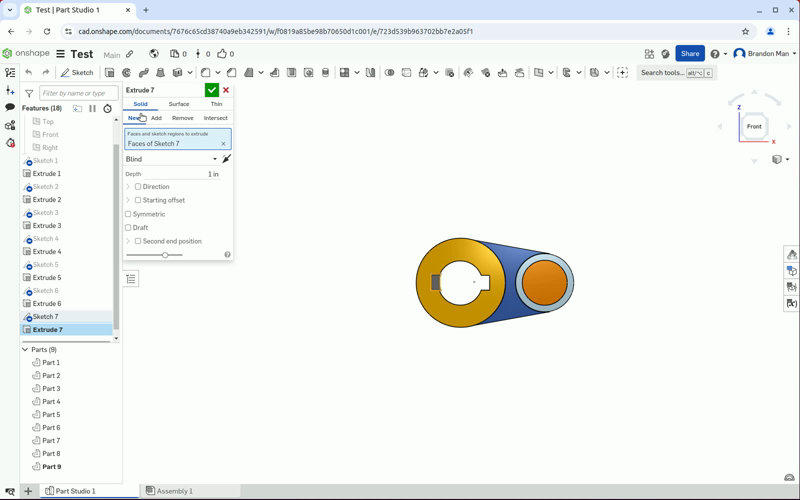
mouse_move(137, 120)
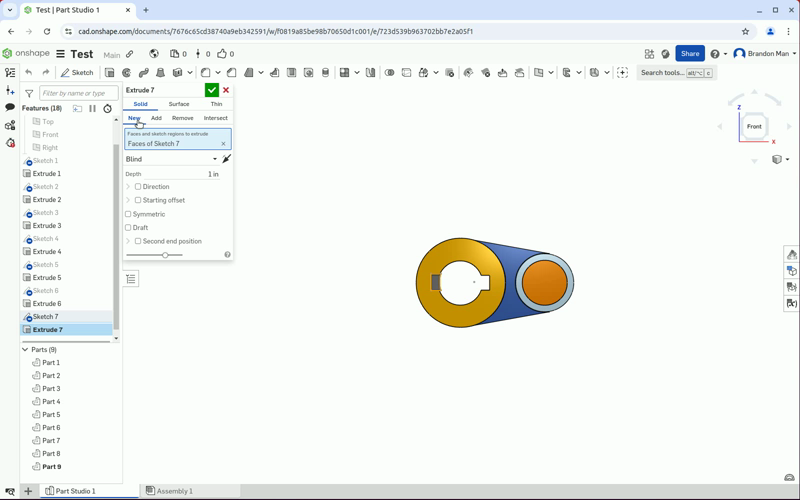
click(137, 120)
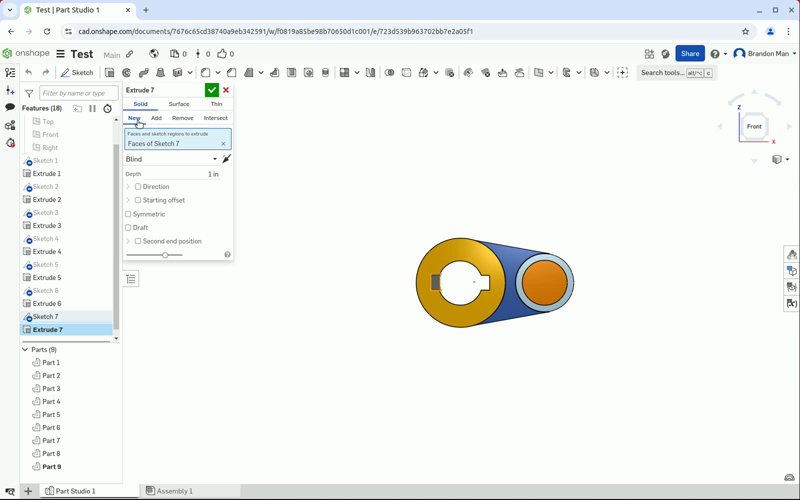
key(tab, 4)
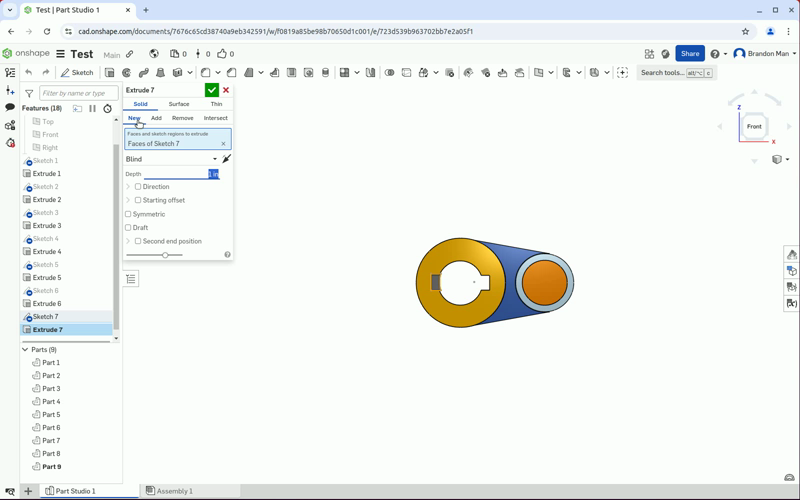
text(16.128)
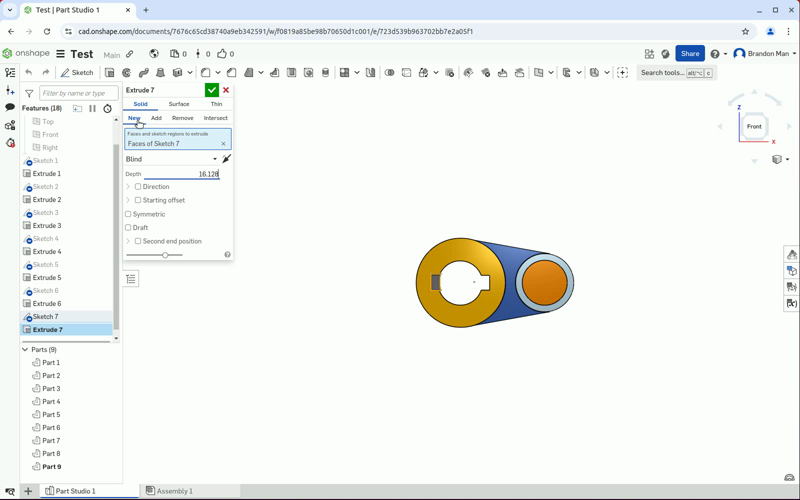
key(enter)
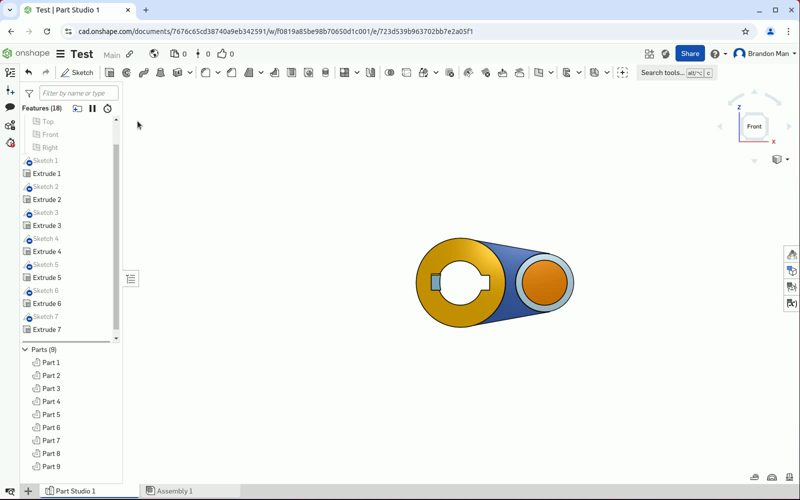
key(shift+h)
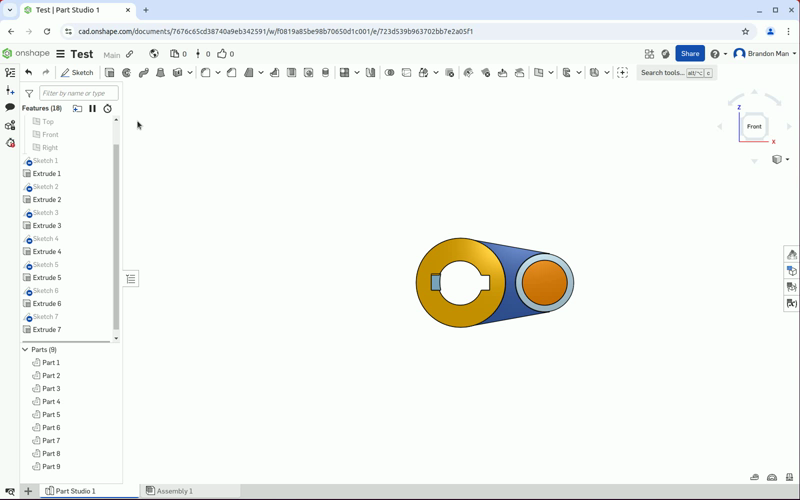
key(shift+h)
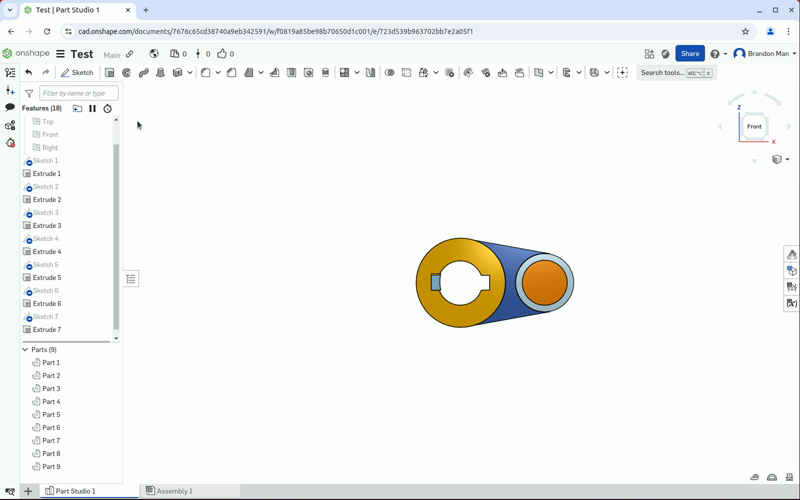
key(shift+7)
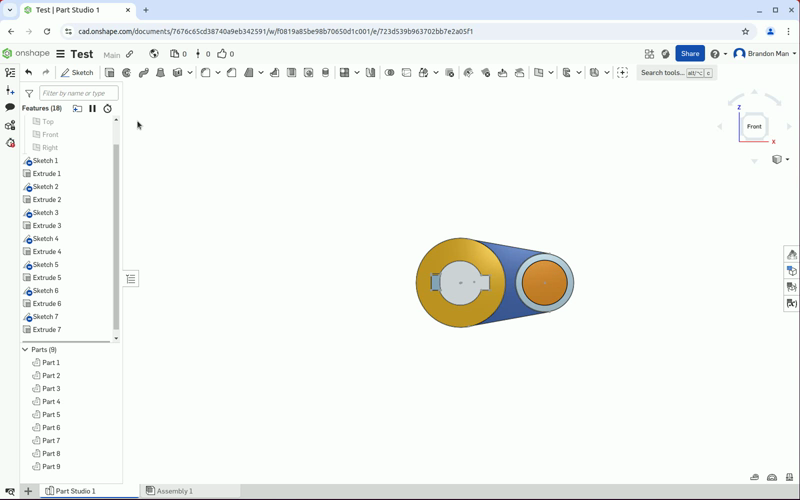
key(left, 2)
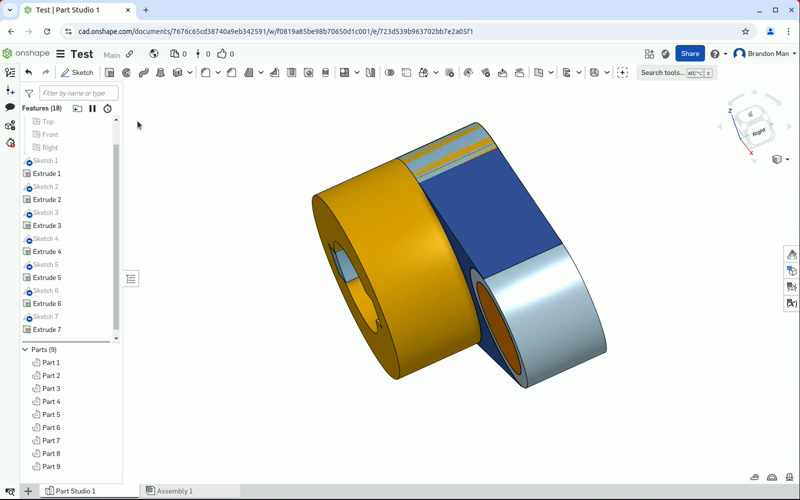
key(down, 2)
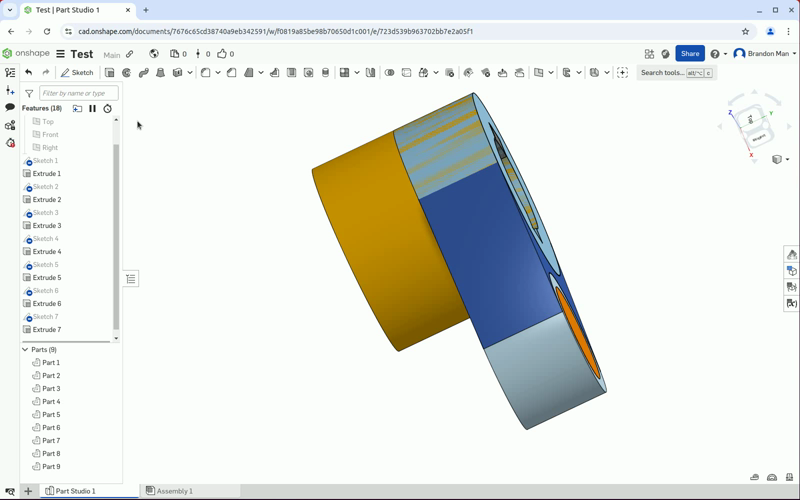
key(up, 2)
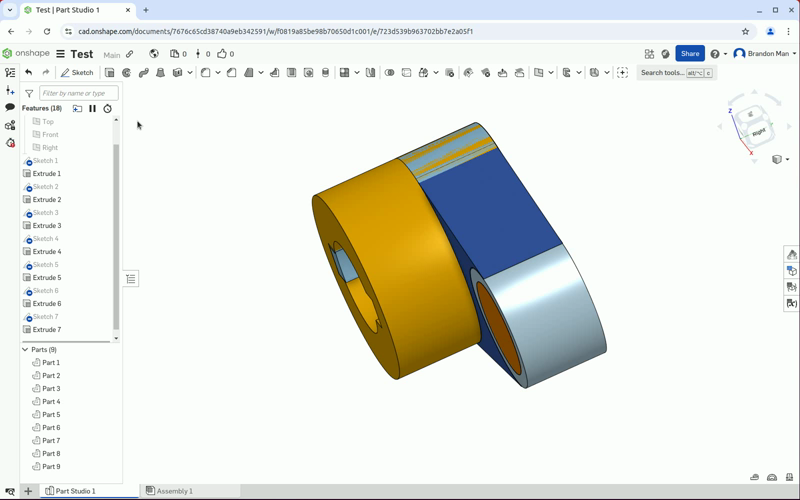
key(right, 2)
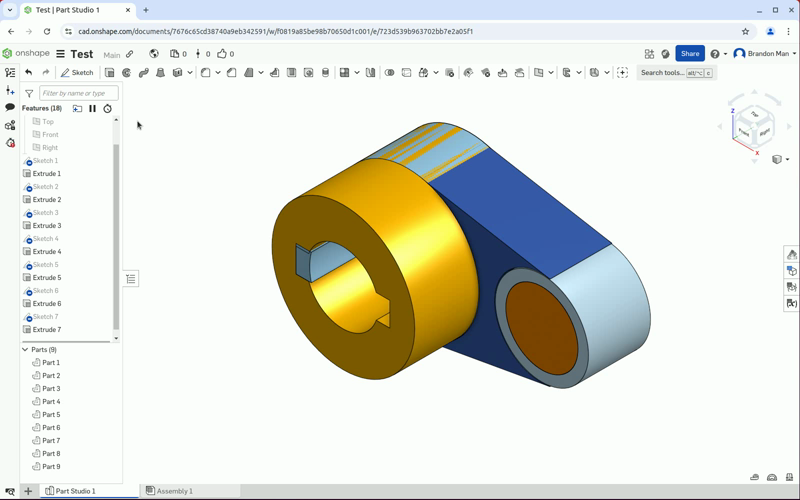
mouse_move(69, 163)
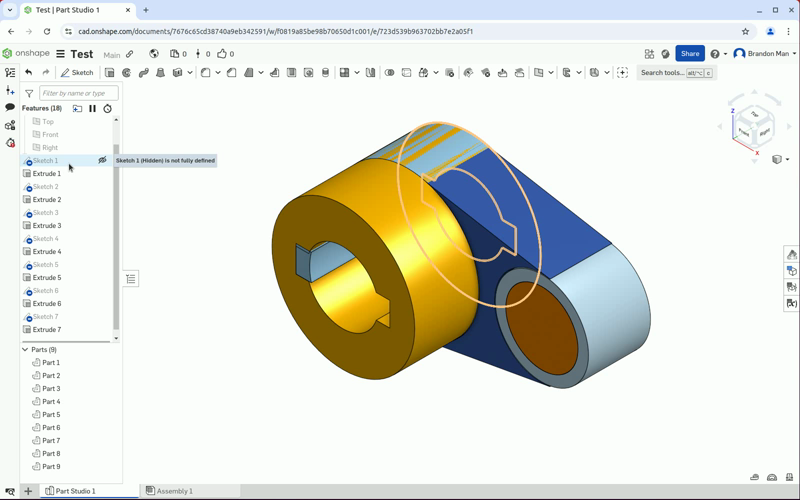
click(69, 163)